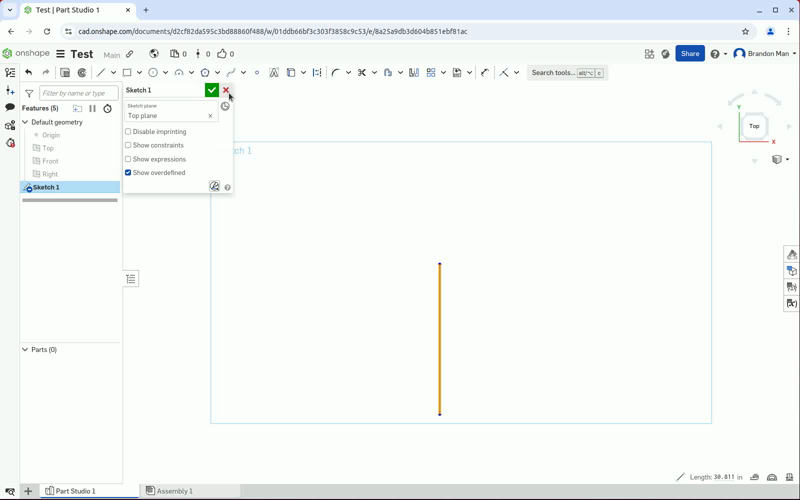
key(shift+h)
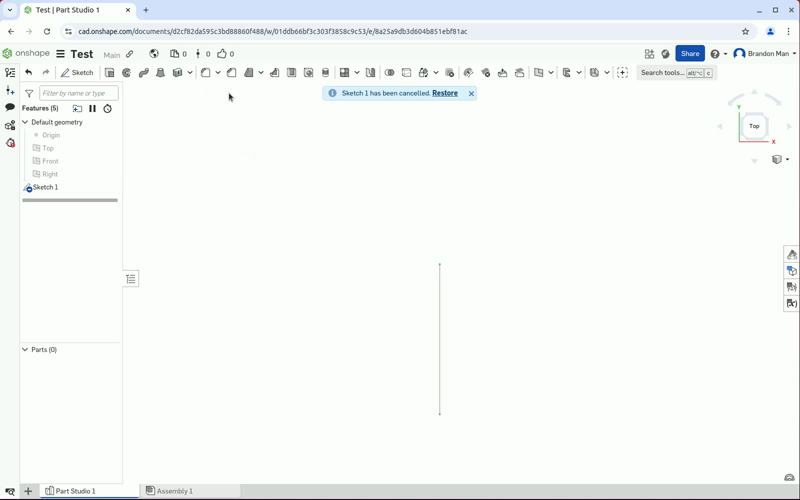
key(shift+s)
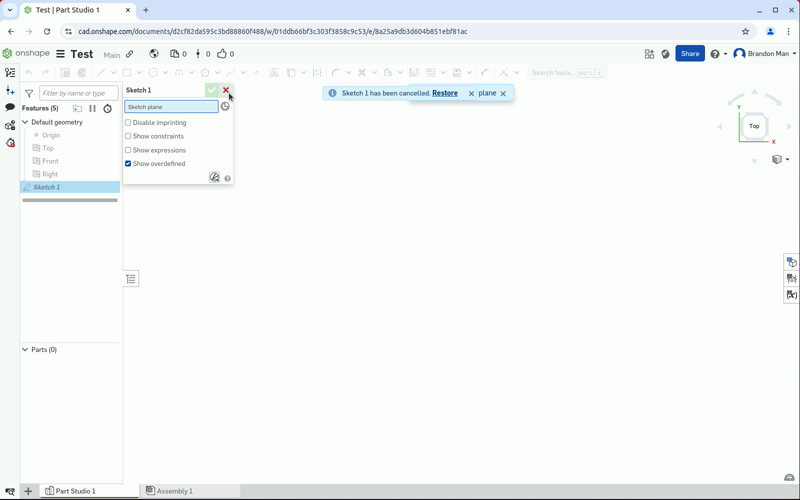
mouse_move(73, 150)
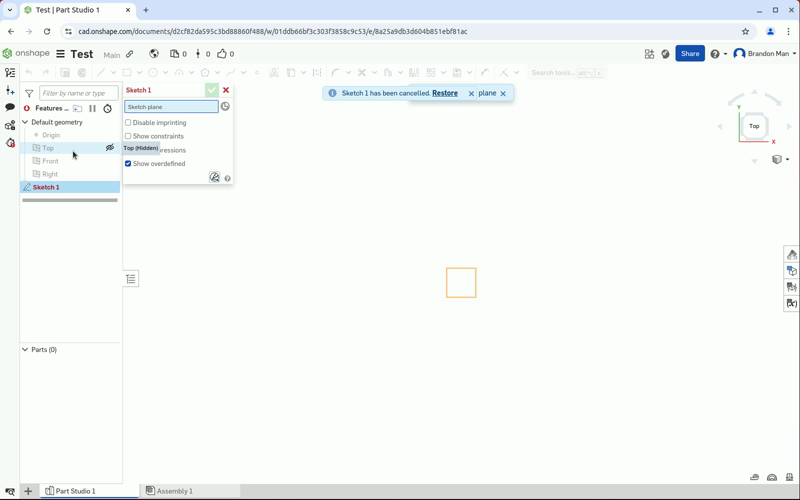
click(73, 150)
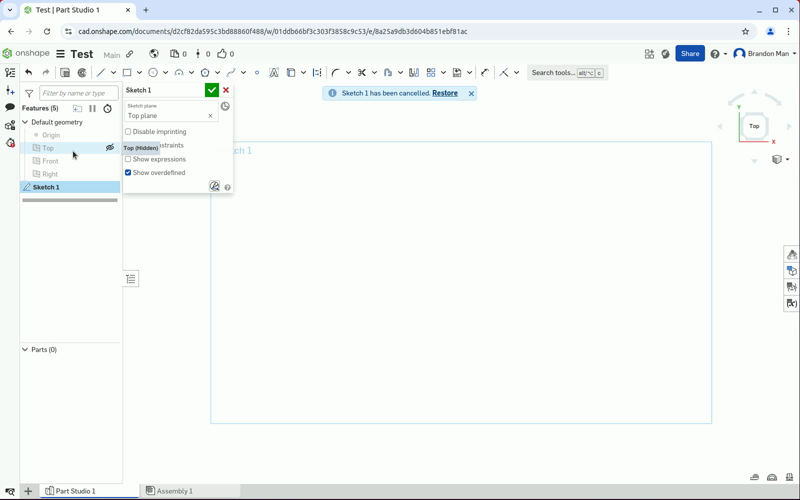
mouse_move(73, 352)
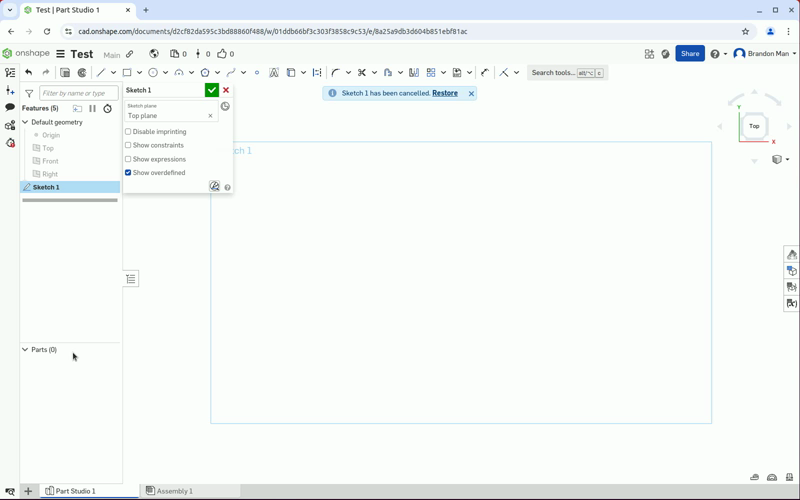
key(y)
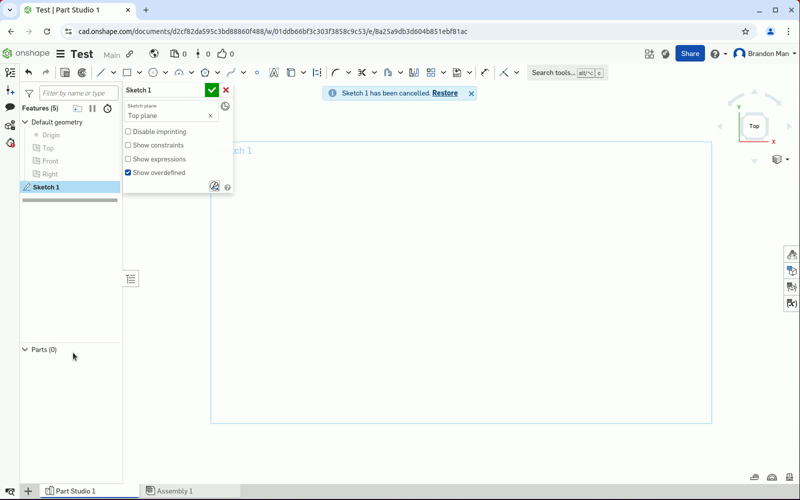
key(l)
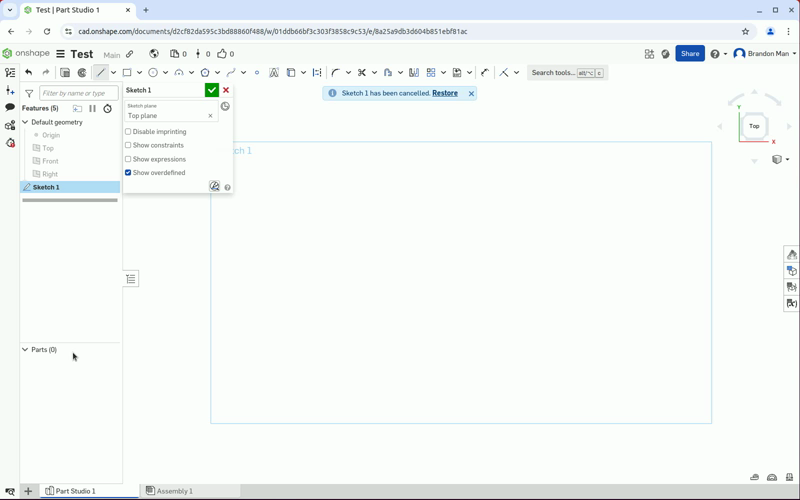
key_down(shift)
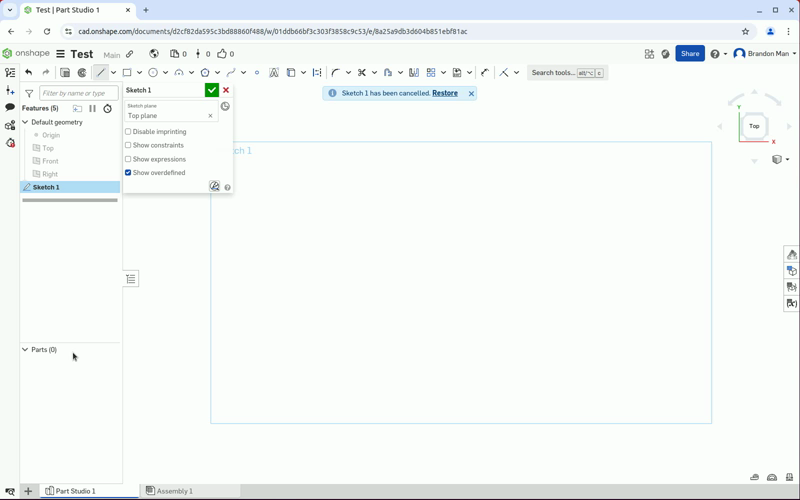
mouse_move(369, 307)
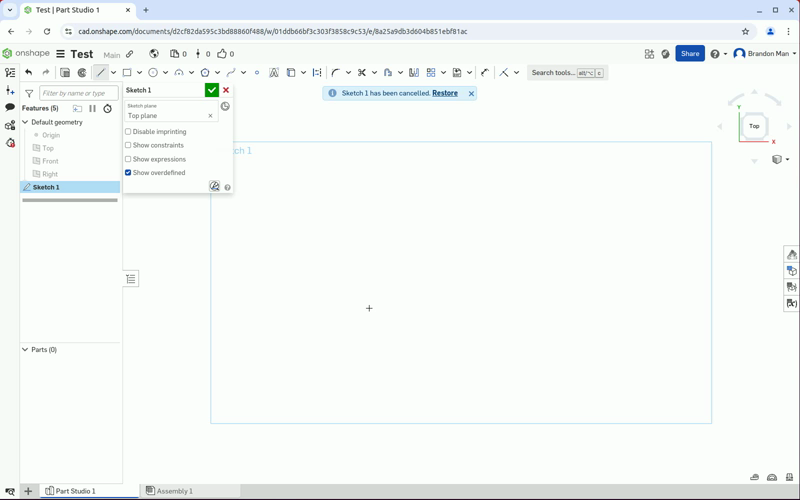
click(369, 307)
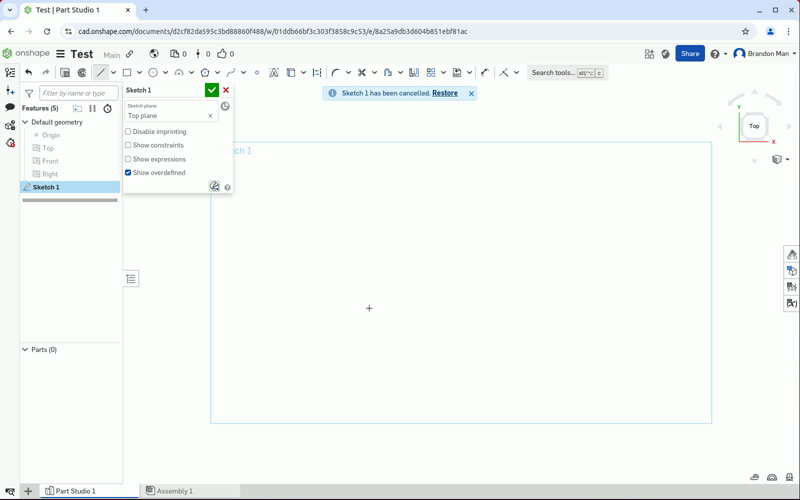
key_up(shift)
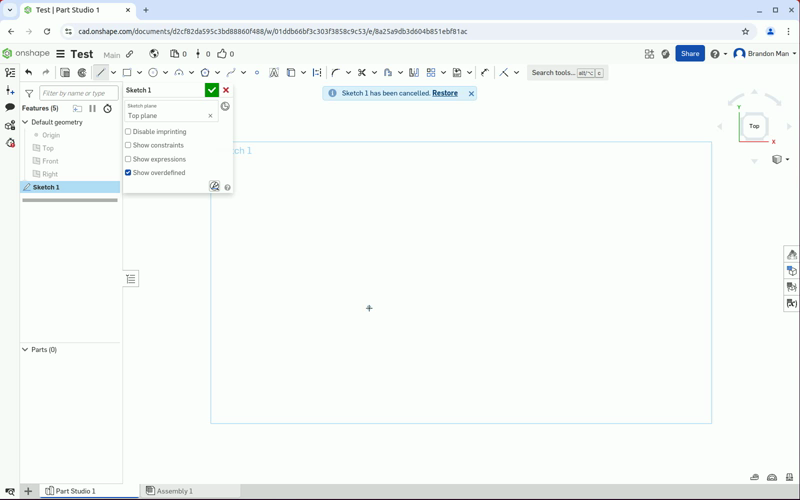
key_down(shift)
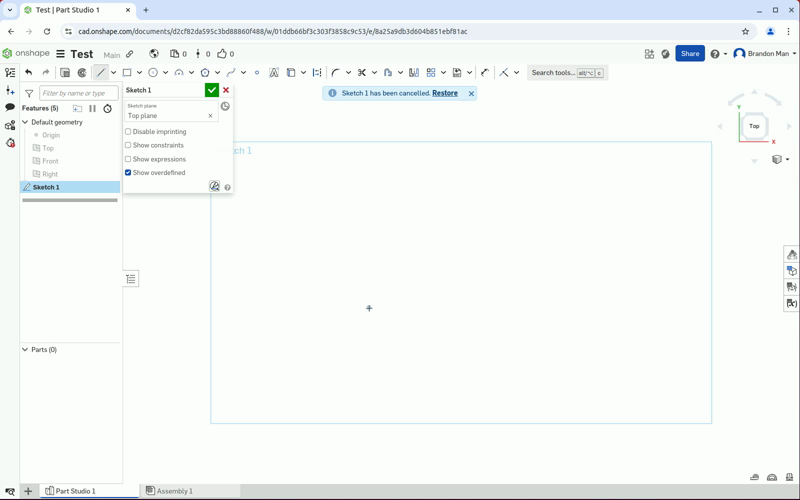
mouse_move(440, 345)
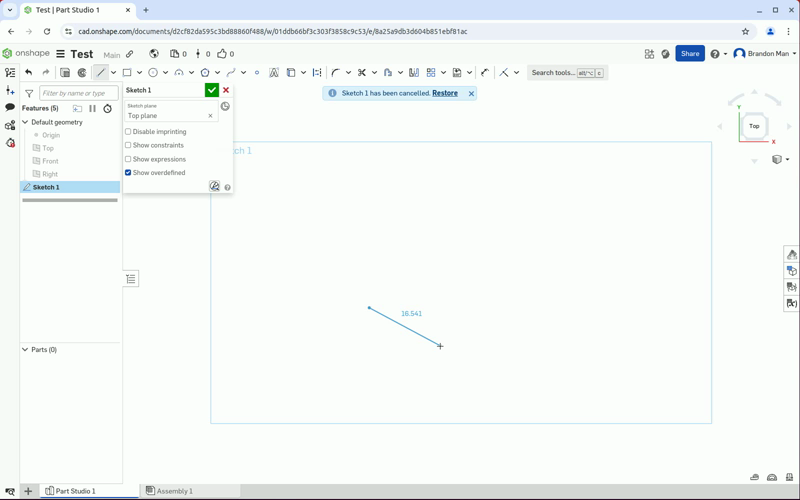
click(440, 345)
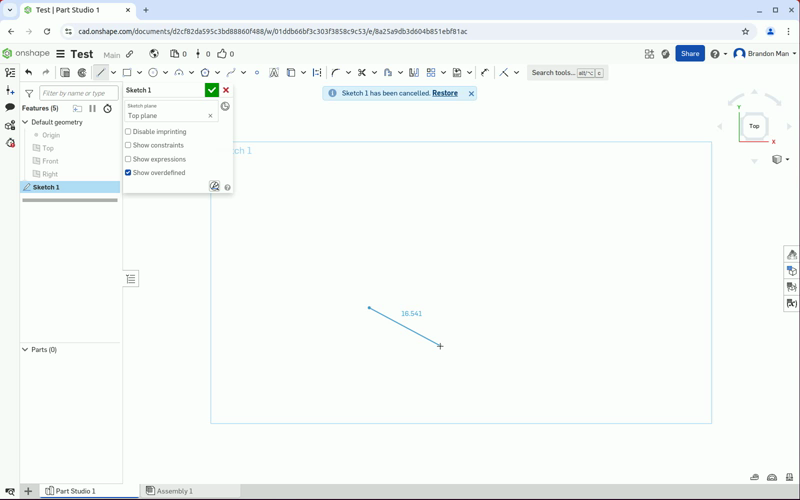
key_up(shift)
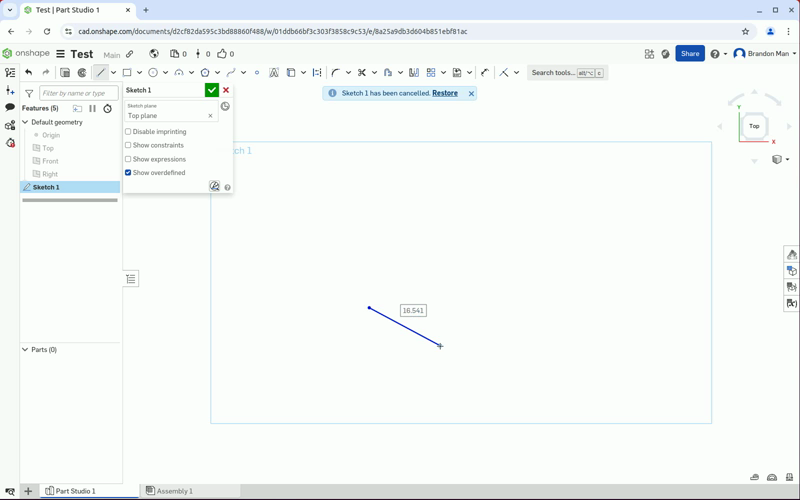
key_down(shift)
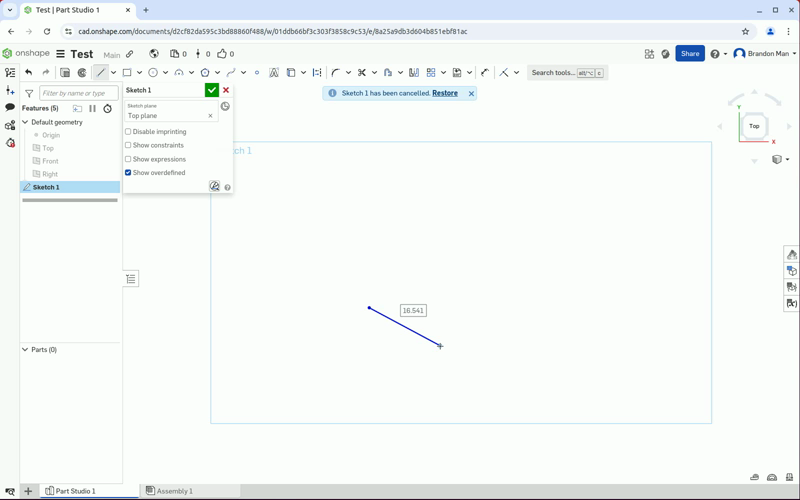
mouse_move(470, 345)
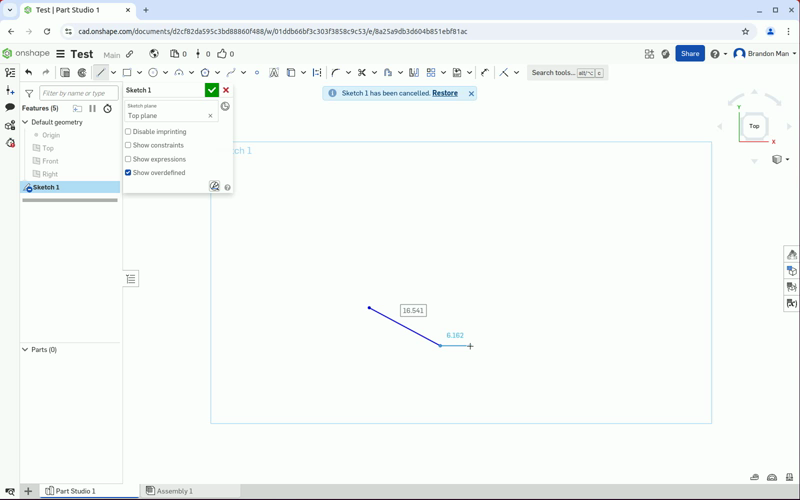
mouse_move(440, 341)
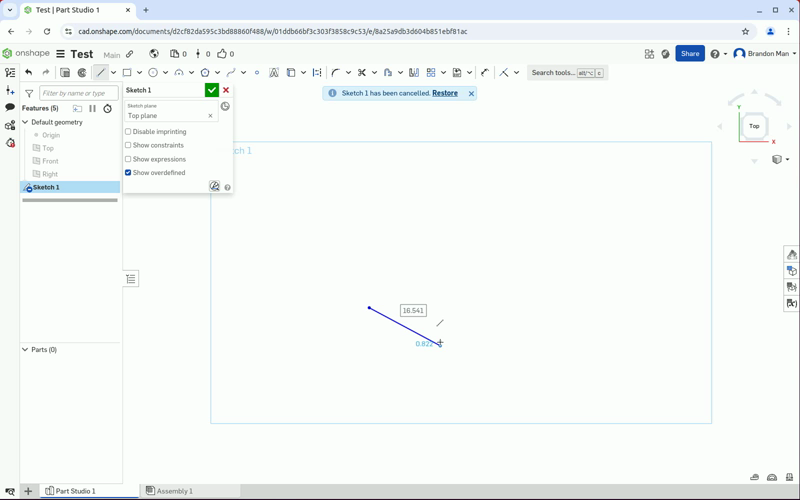
scroll(6)
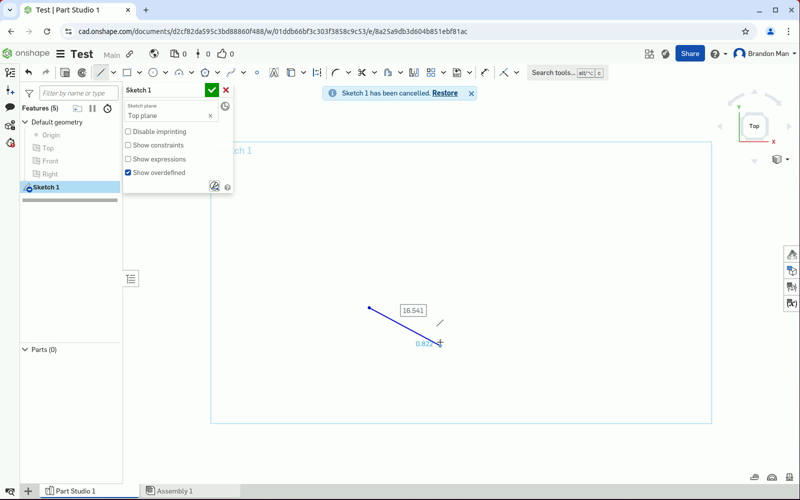
scroll(6)
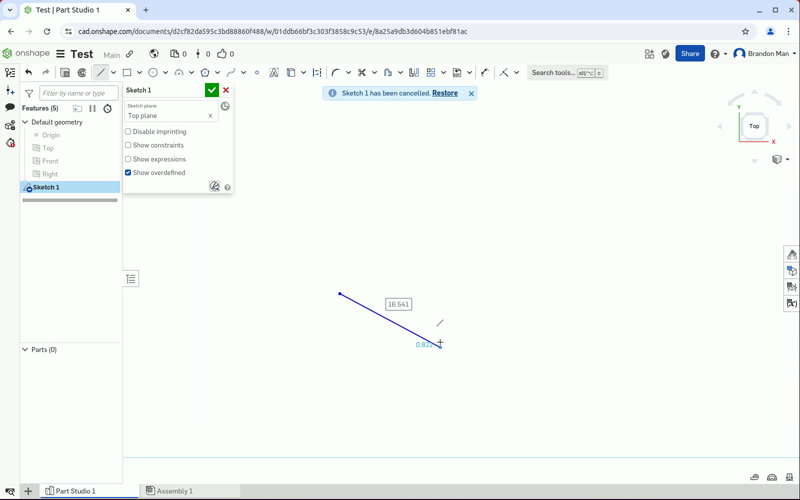
scroll(6)
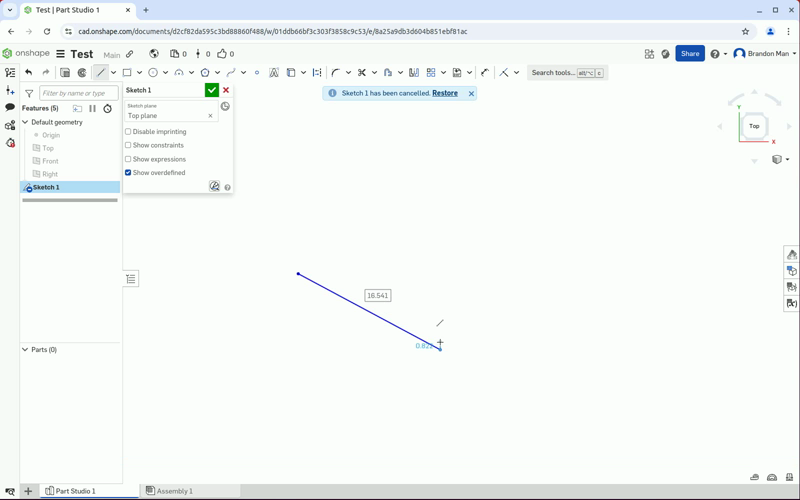
scroll(6)
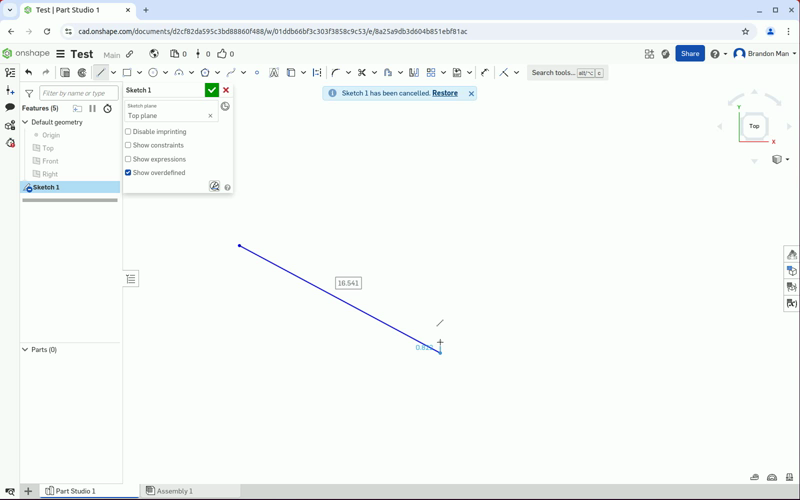
scroll(6)
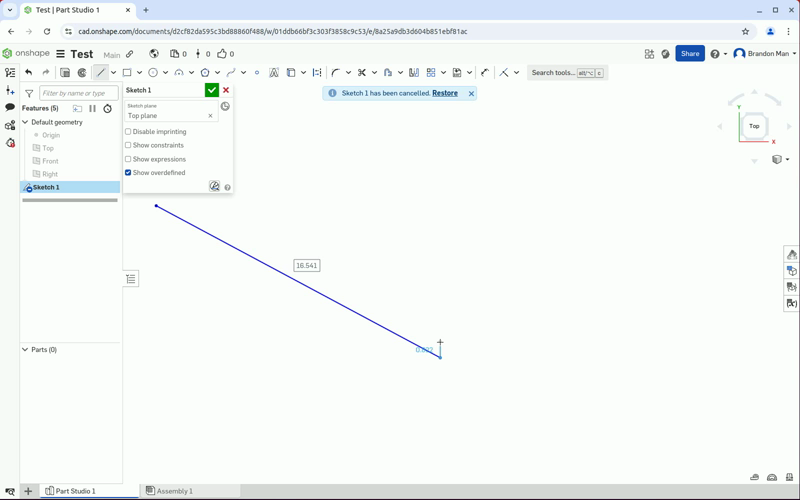
scroll(6)
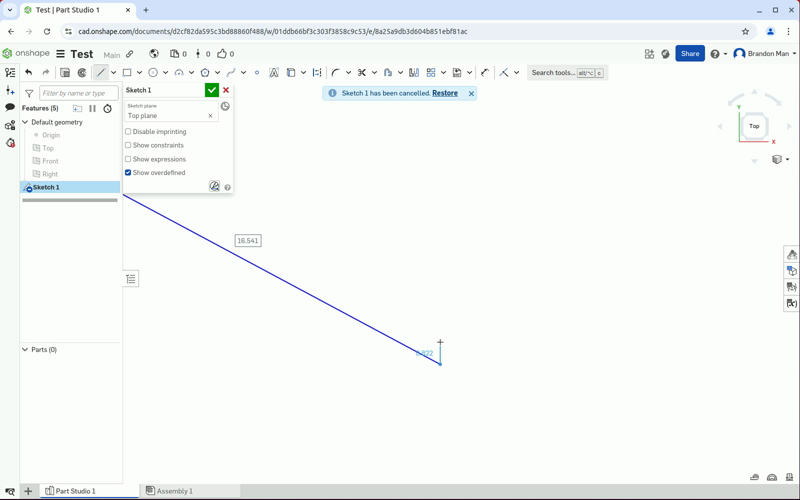
scroll(6)
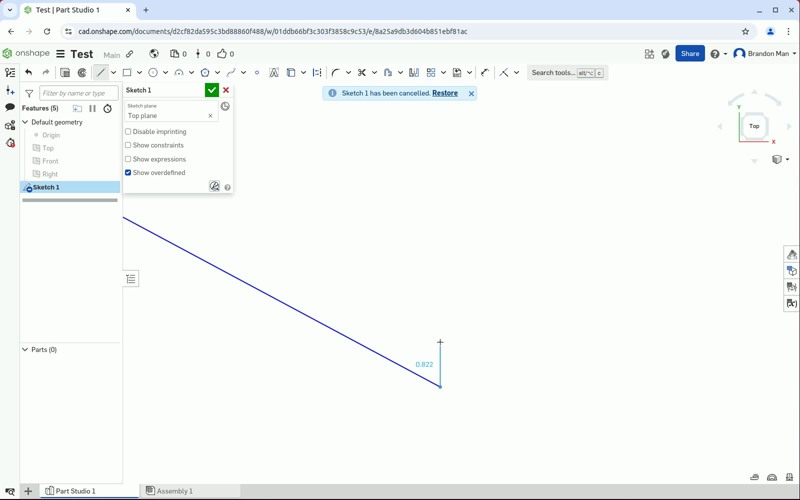
click(440, 341)
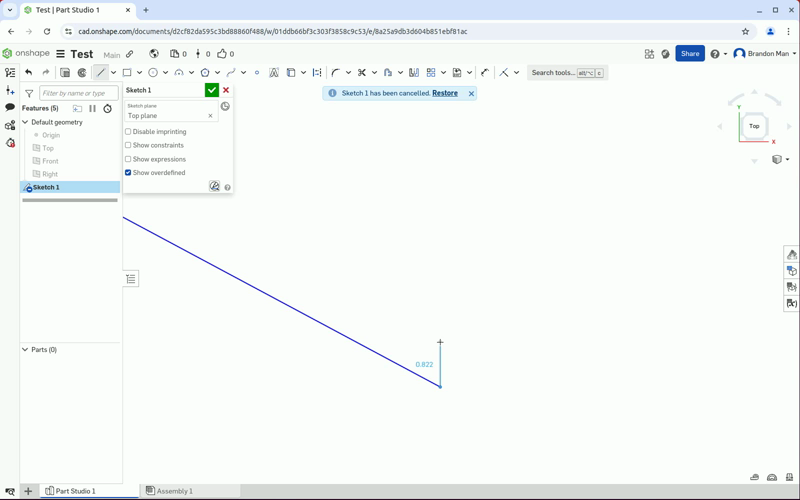
scroll(-6)
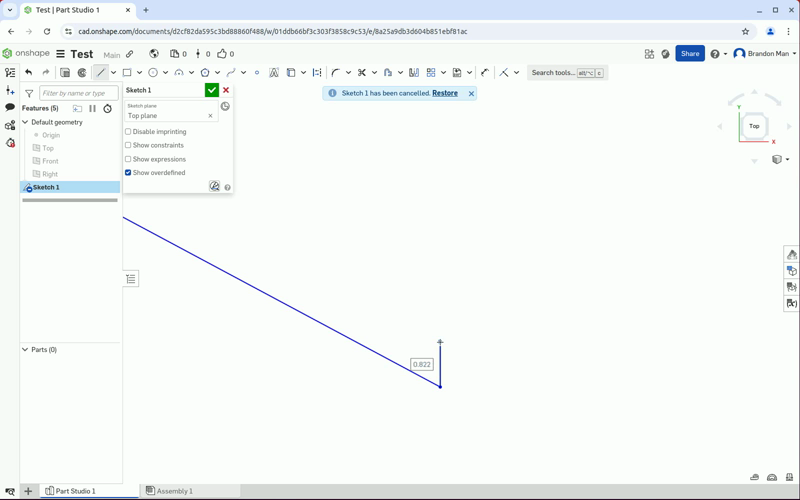
scroll(-6)
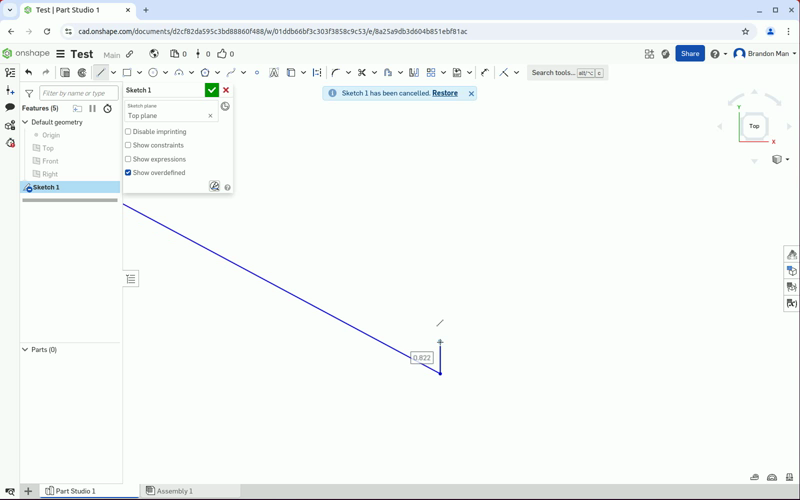
scroll(-6)
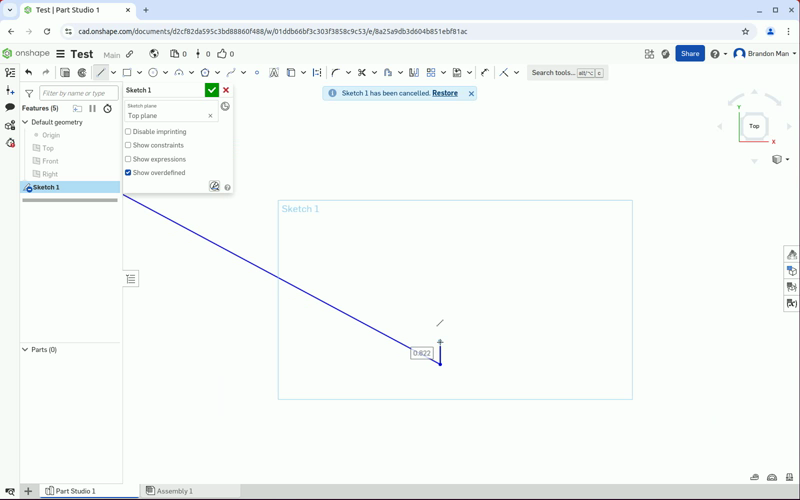
scroll(-6)
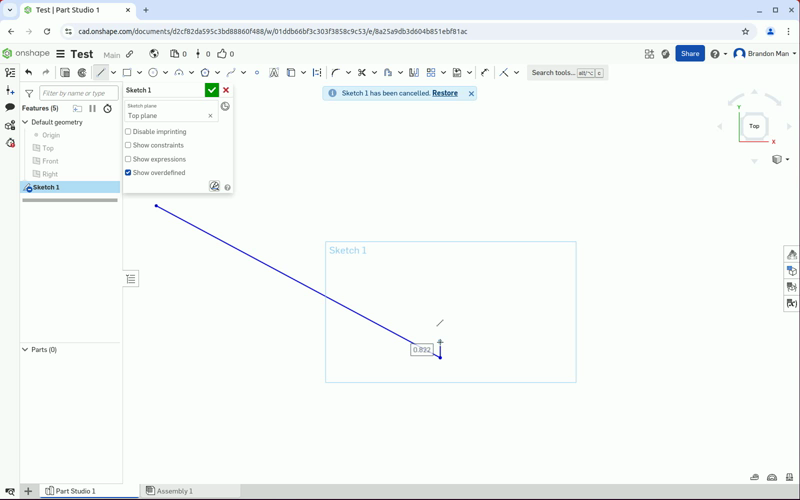
scroll(-6)
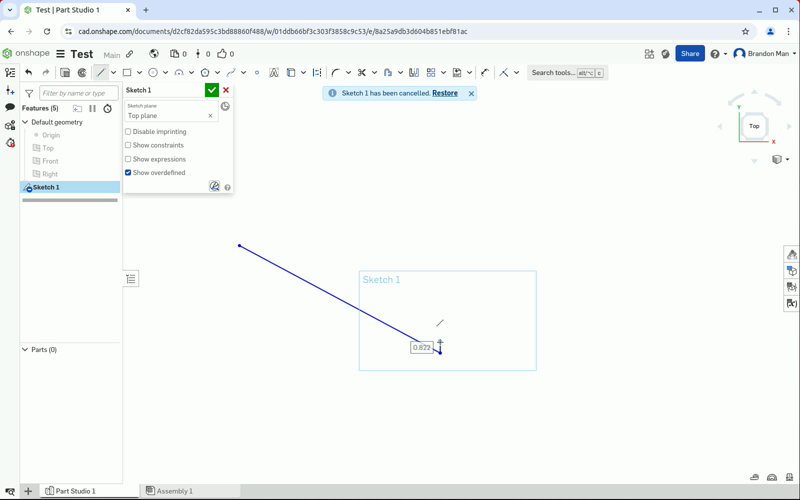
scroll(-6)
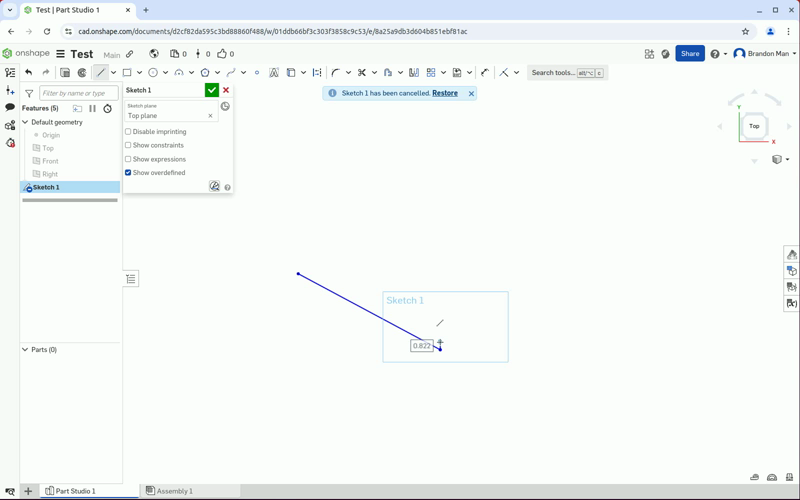
scroll(-6)
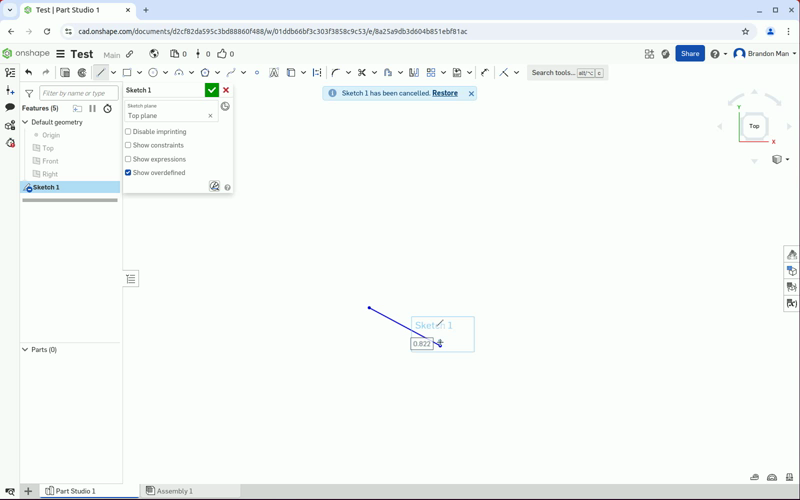
key_up(shift)
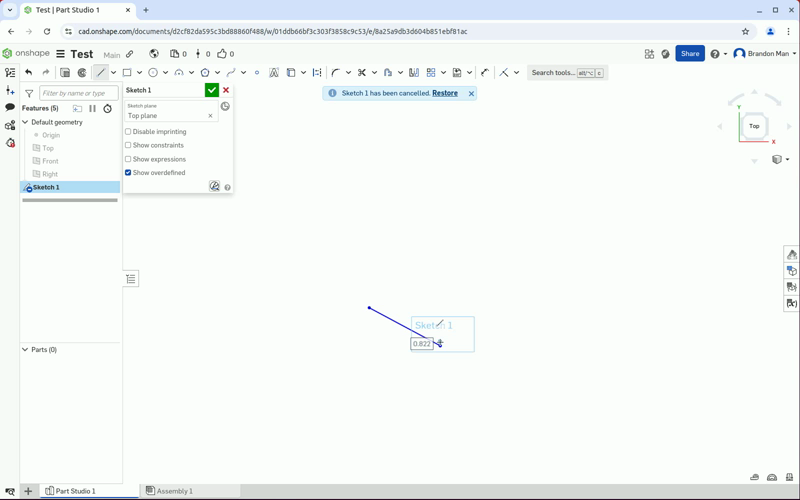
key_down(shift)
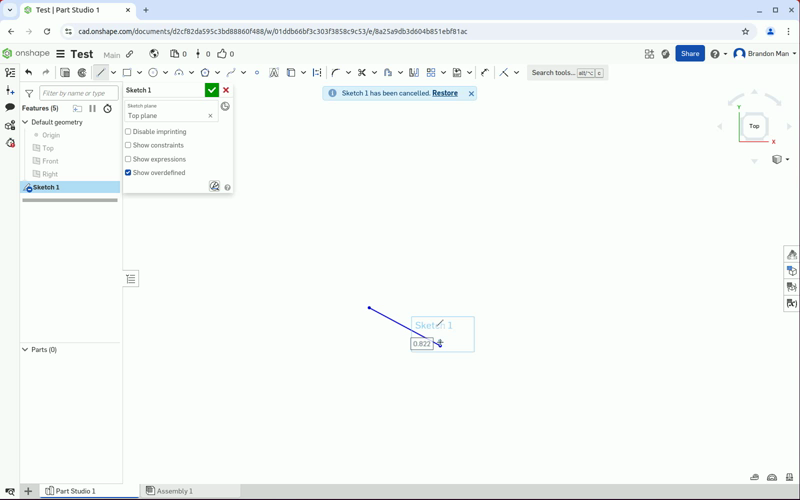
mouse_move(376, 307)
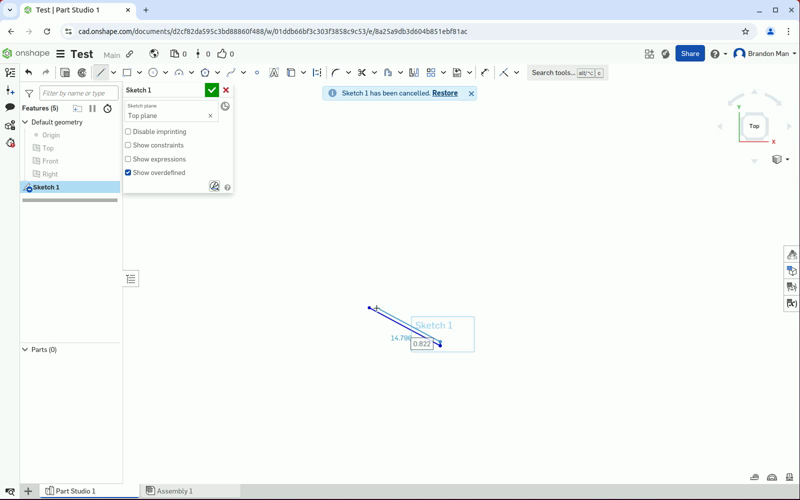
click(376, 307)
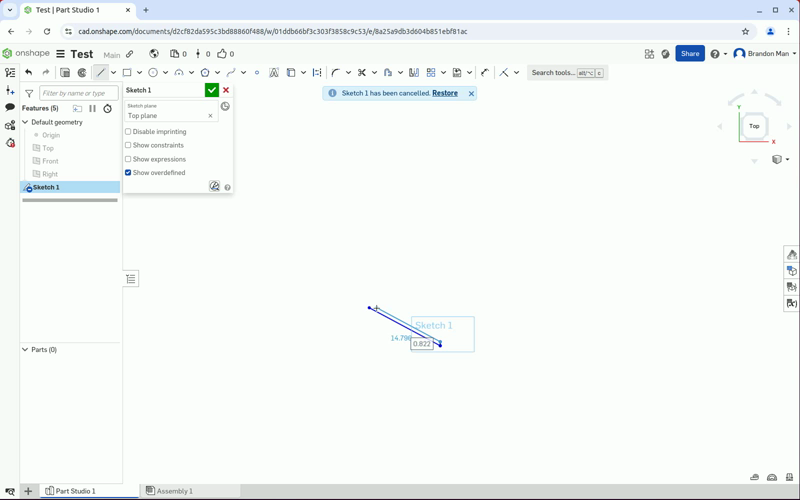
key_up(shift)
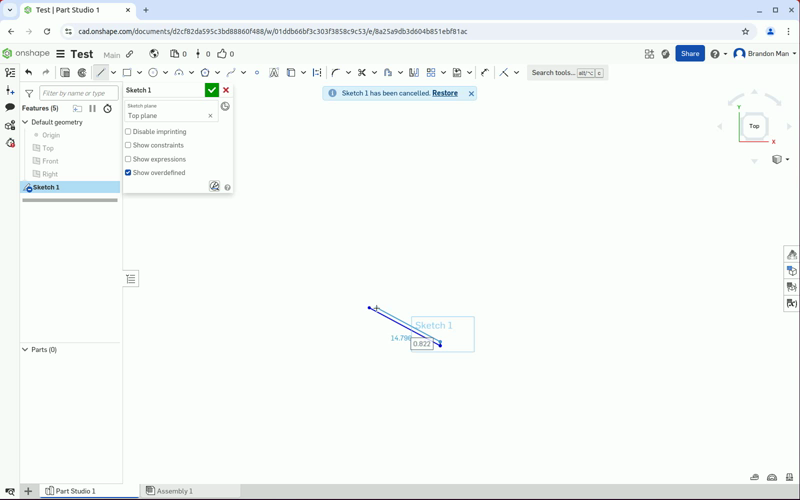
key_down(shift)
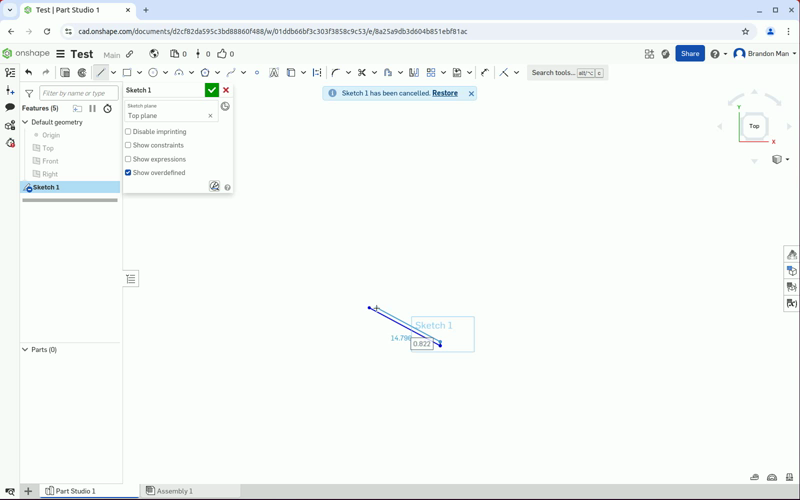
mouse_move(440, 273)
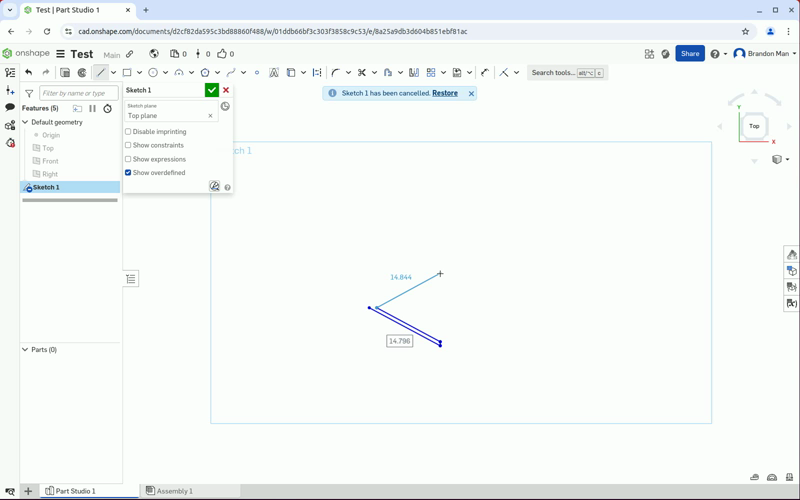
click(440, 273)
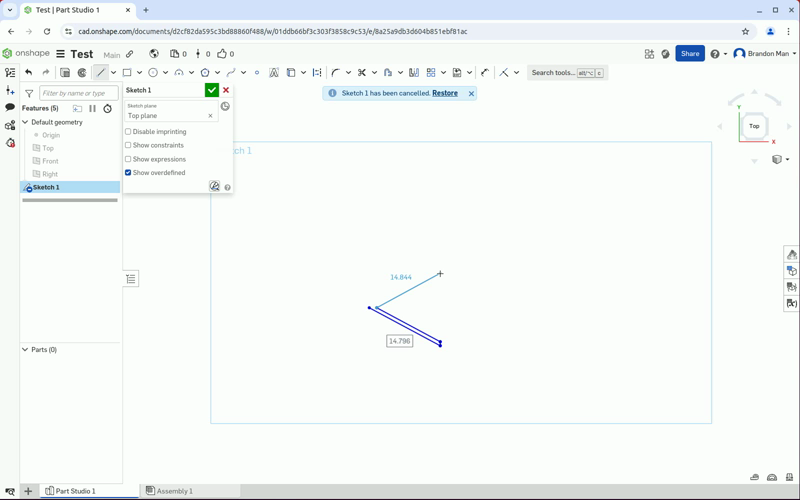
key_up(shift)
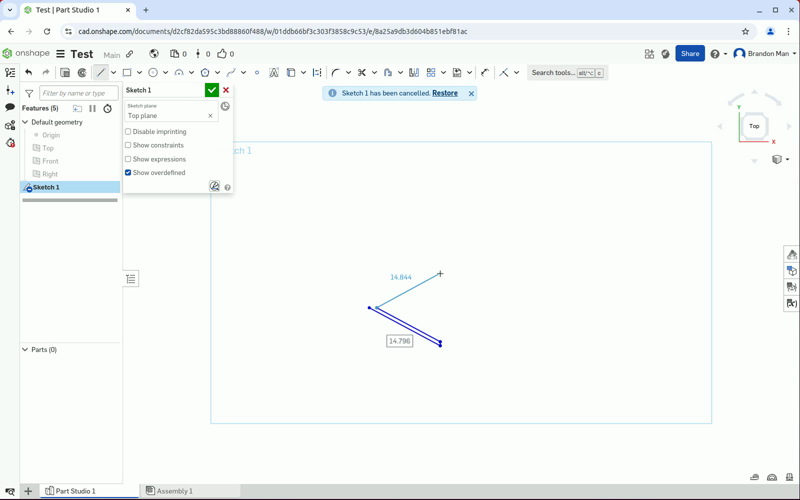
key_down(shift)
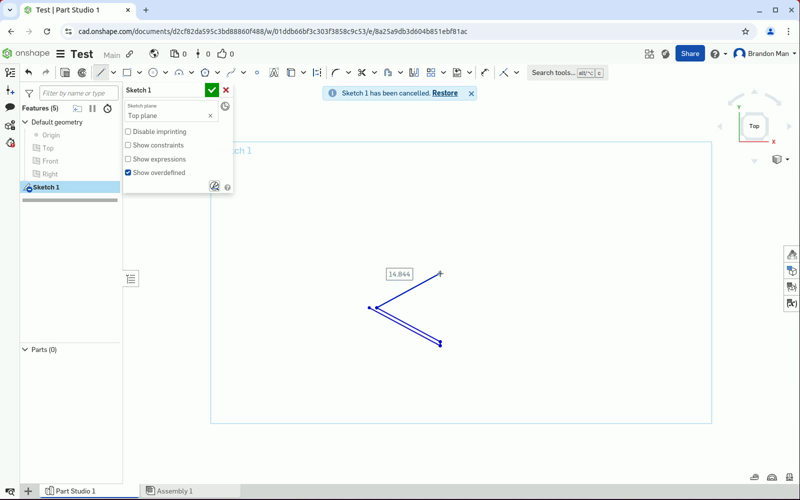
mouse_move(470, 273)
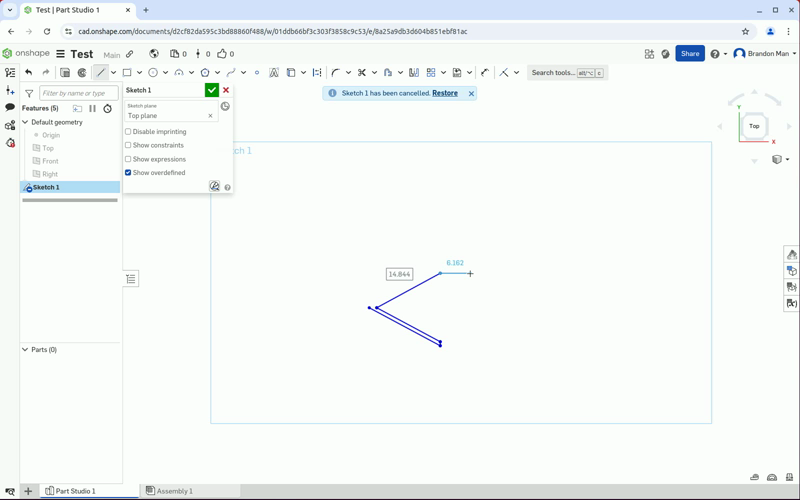
mouse_move(440, 269)
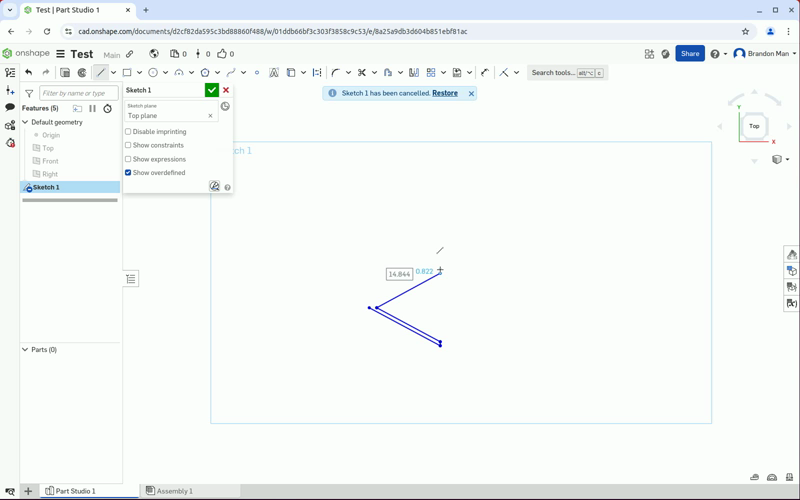
scroll(6)
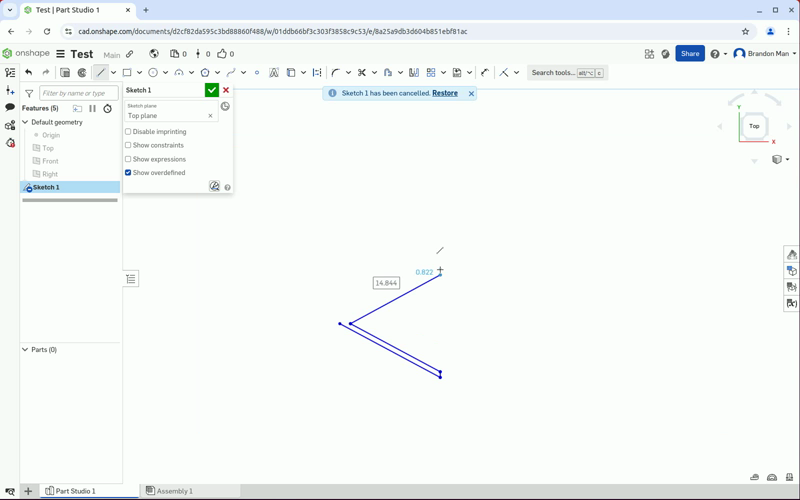
scroll(6)
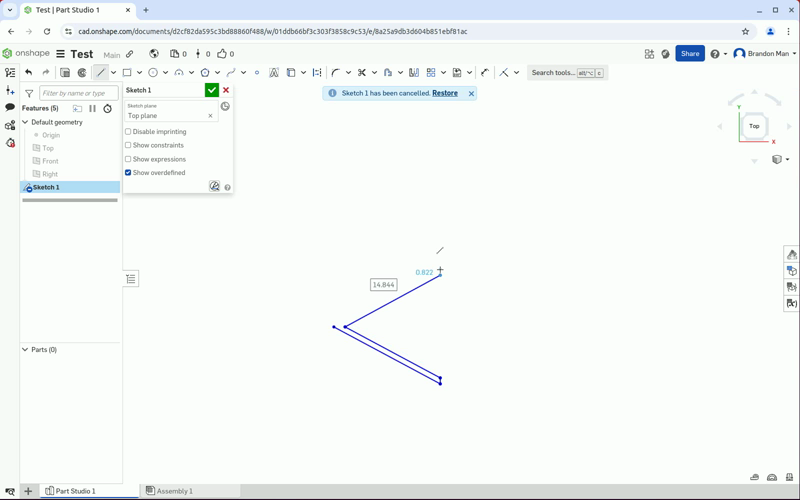
scroll(6)
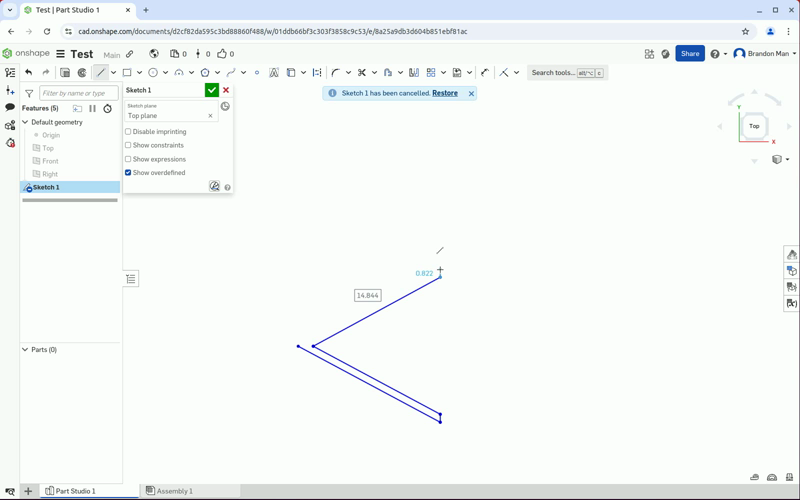
scroll(6)
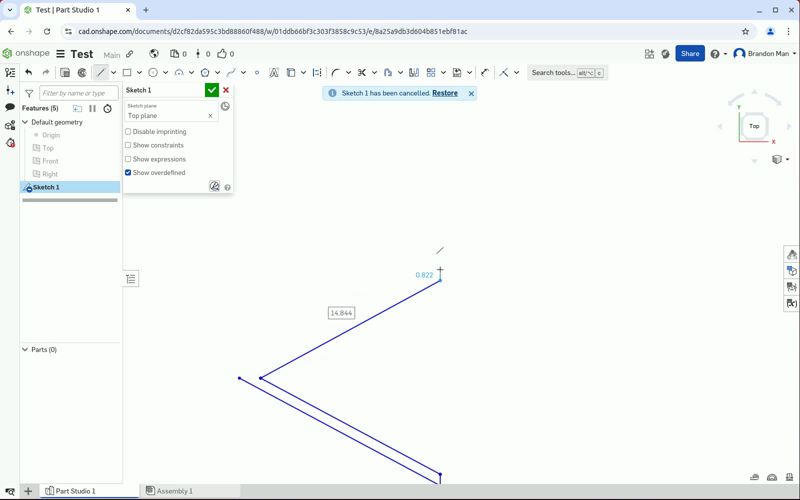
scroll(6)
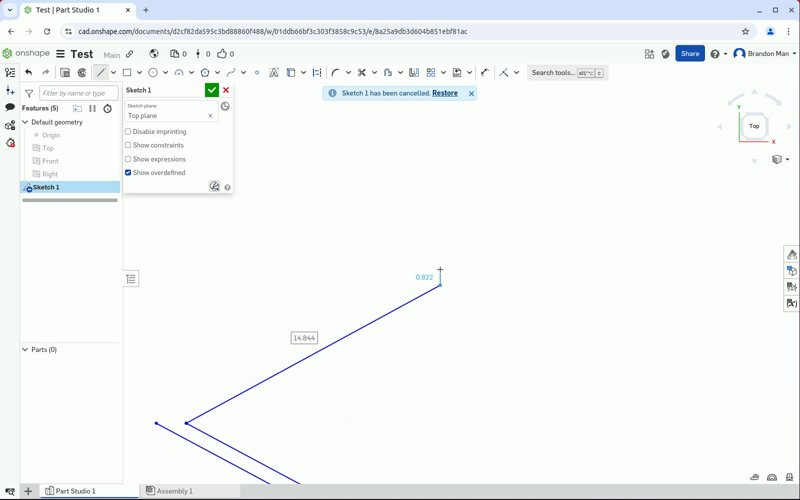
scroll(6)
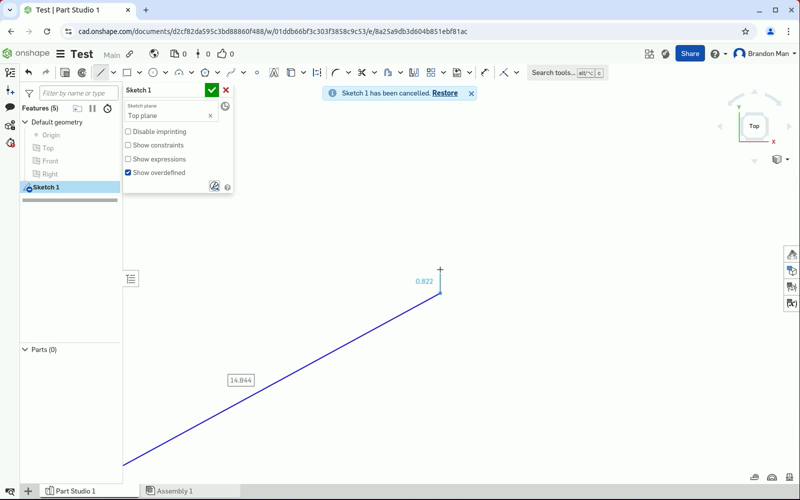
scroll(6)
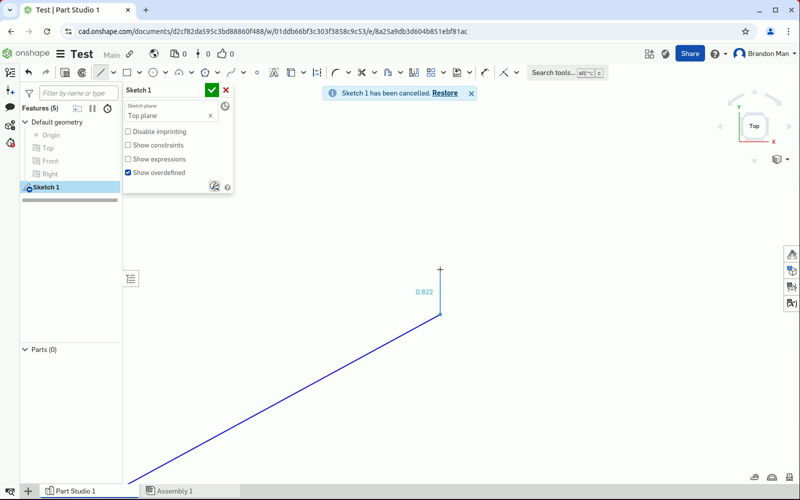
click(440, 269)
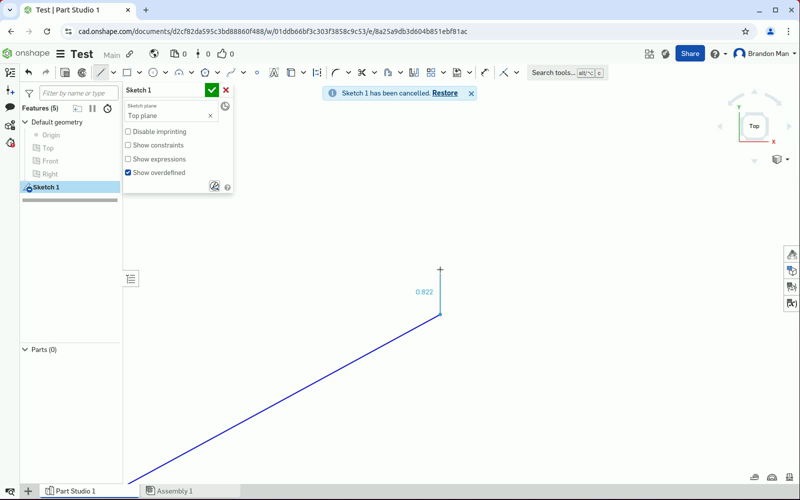
scroll(-6)
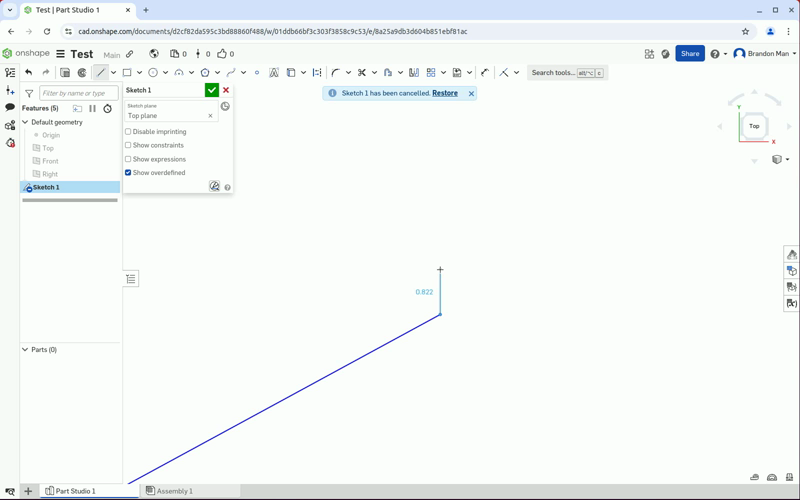
scroll(-6)
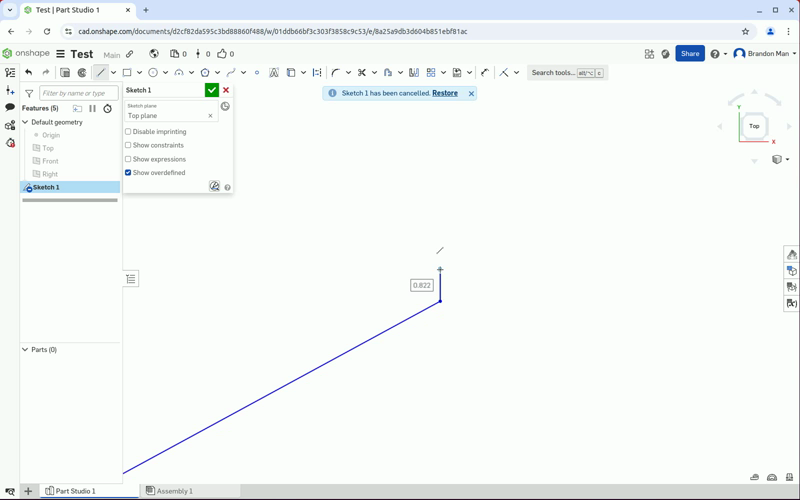
scroll(-6)
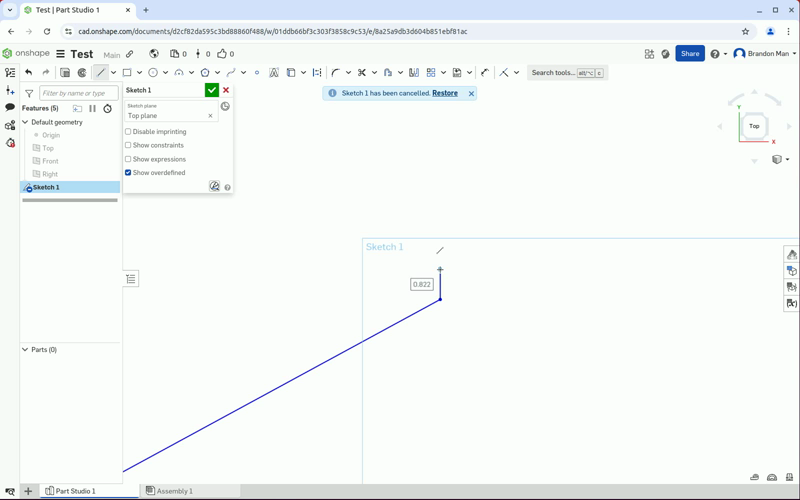
scroll(-6)
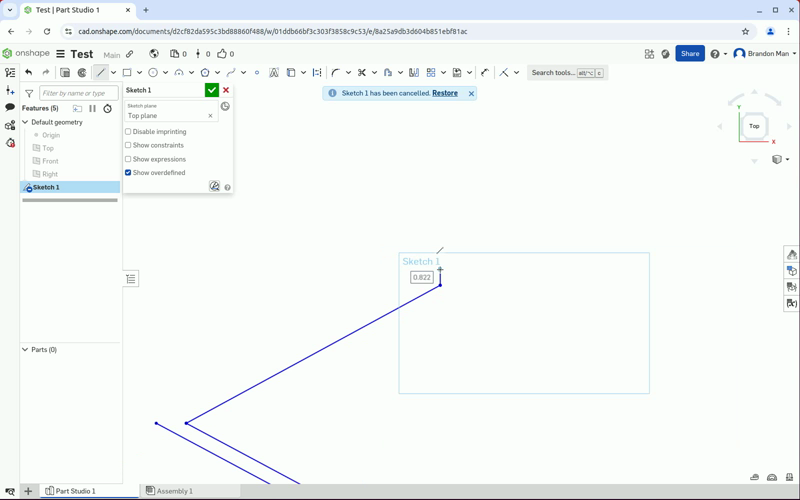
scroll(-6)
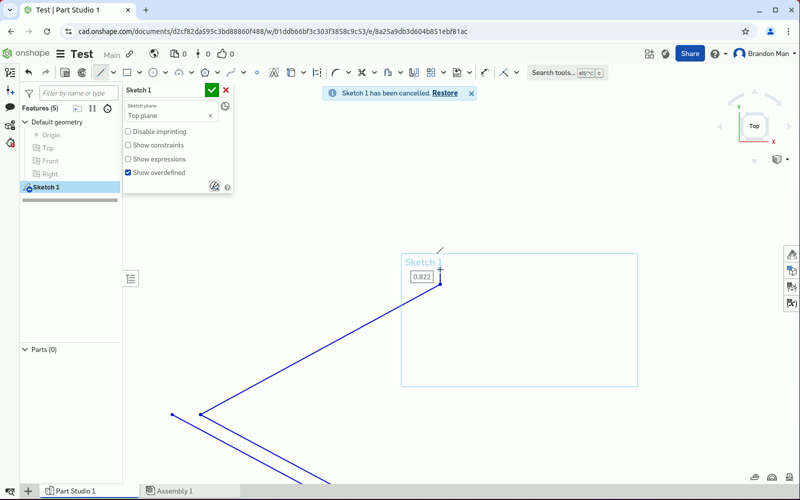
scroll(-6)
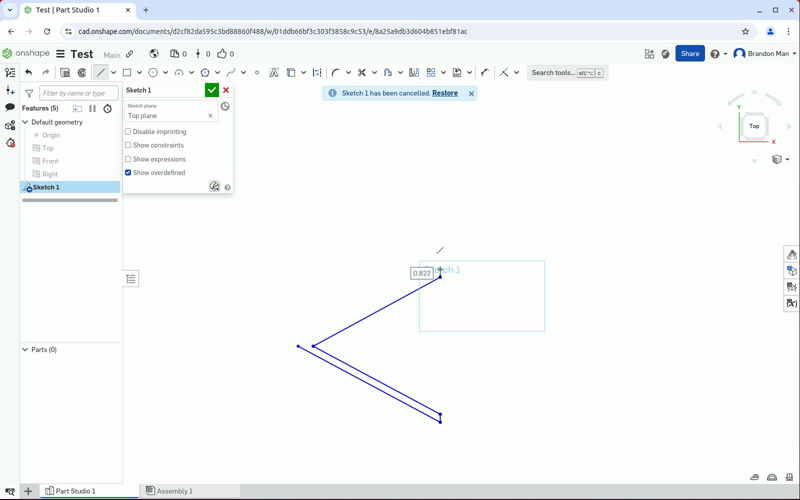
scroll(-6)
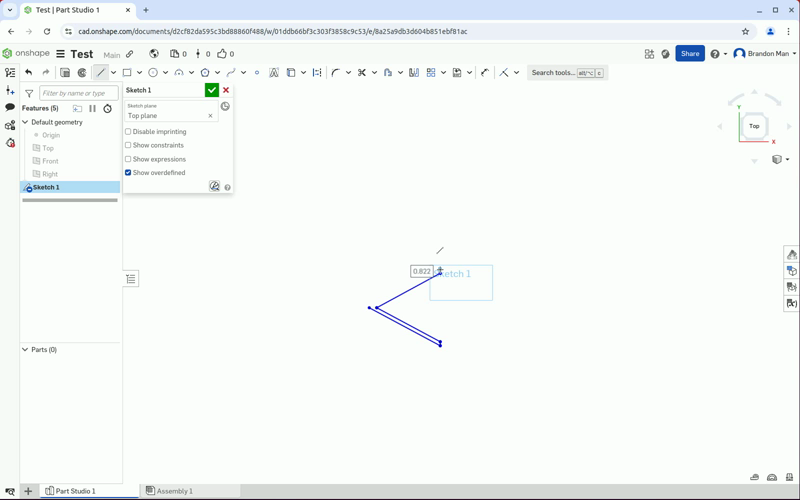
key_up(shift)
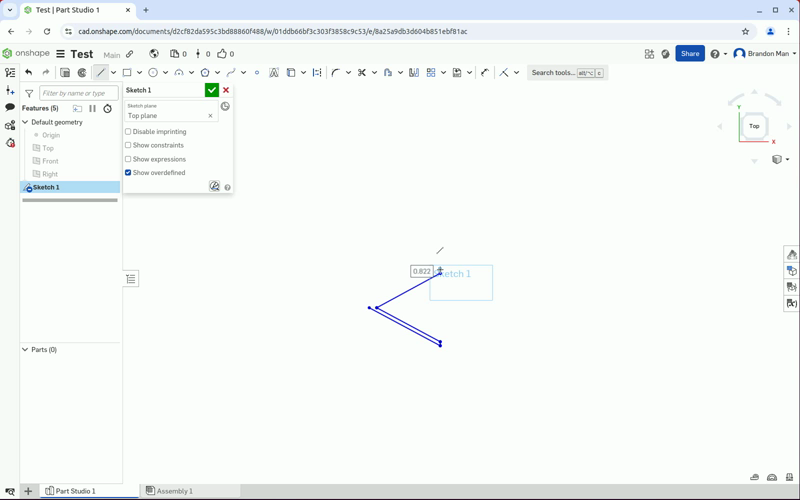
key_down(shift)
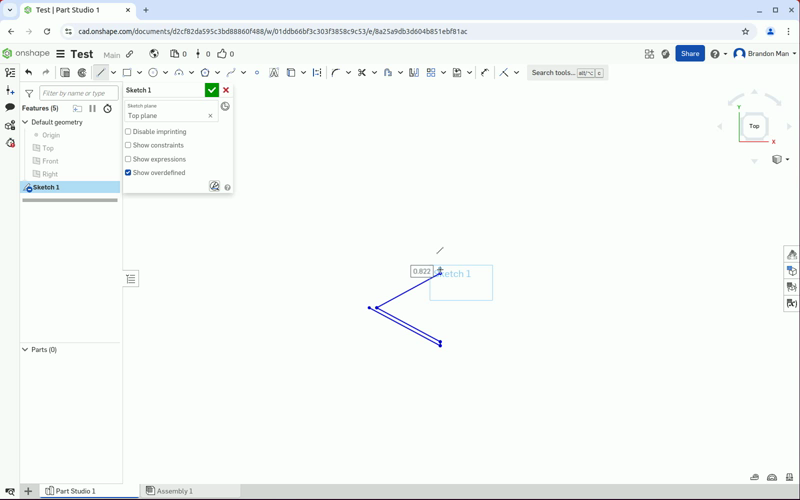
mouse_move(369, 307)
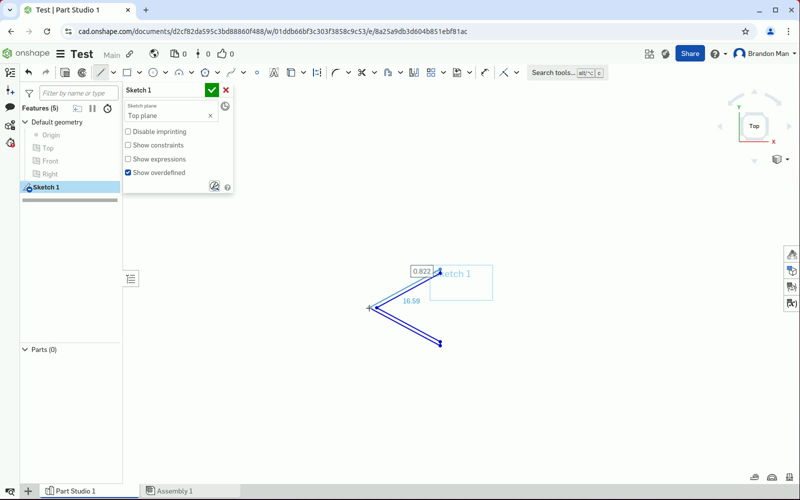
key_up(shift)
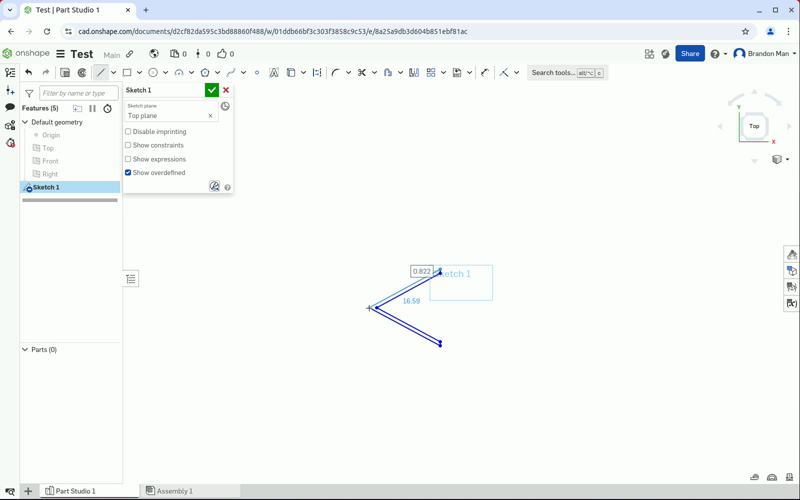
click(369, 307)
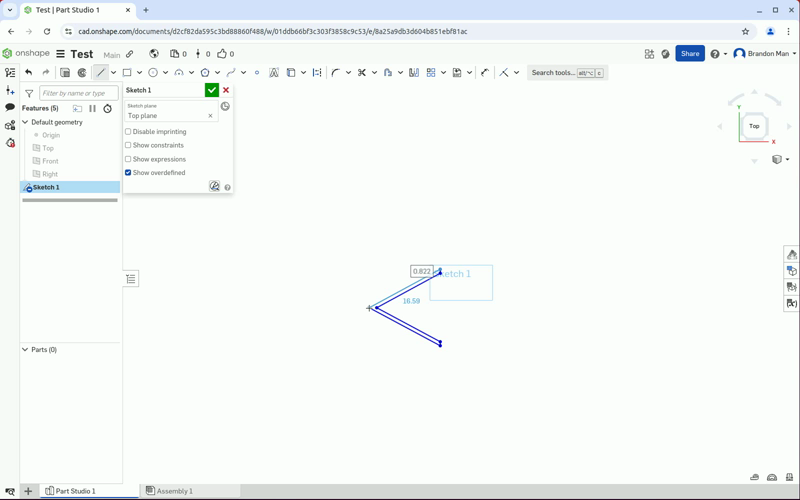
key(esc)
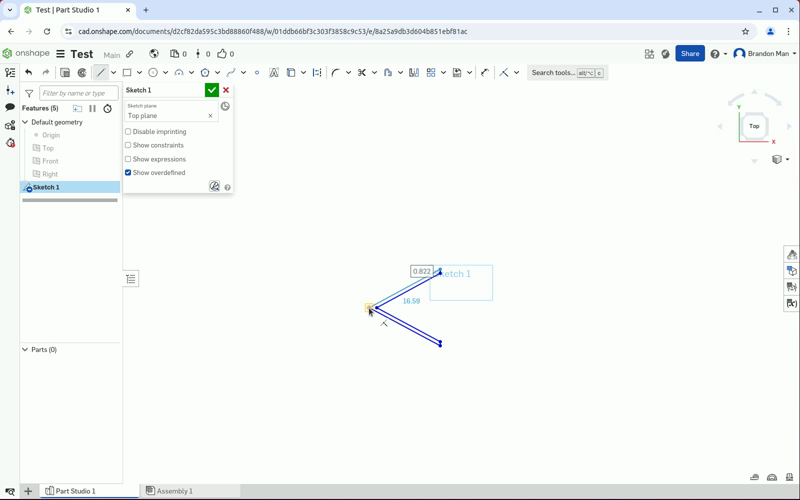
mouse_move(374, 306)
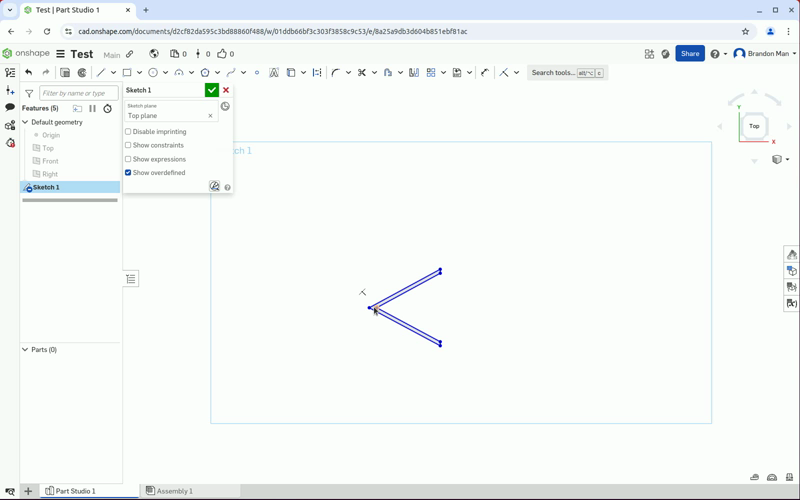
scroll(6)
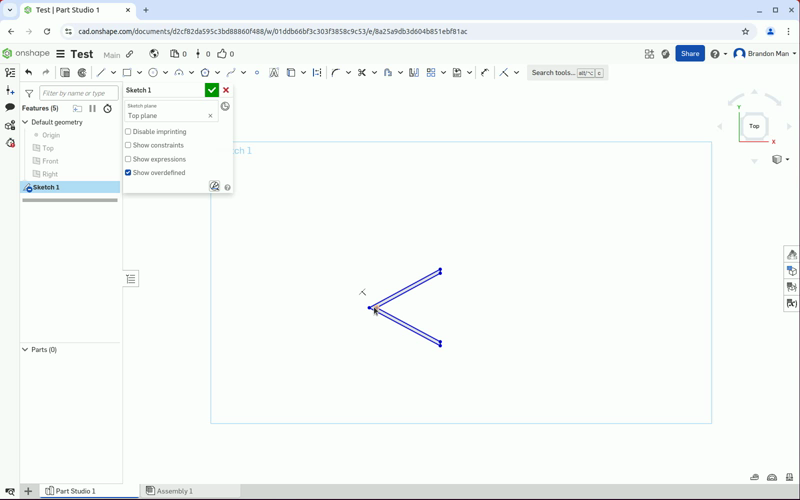
scroll(6)
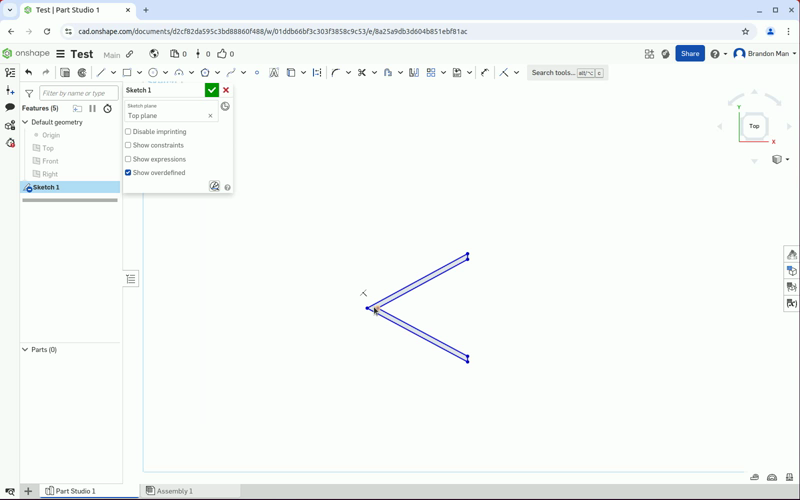
scroll(6)
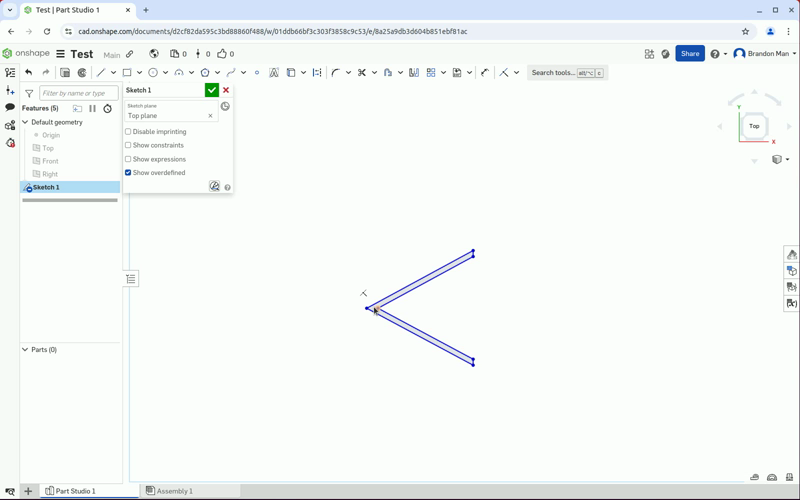
scroll(6)
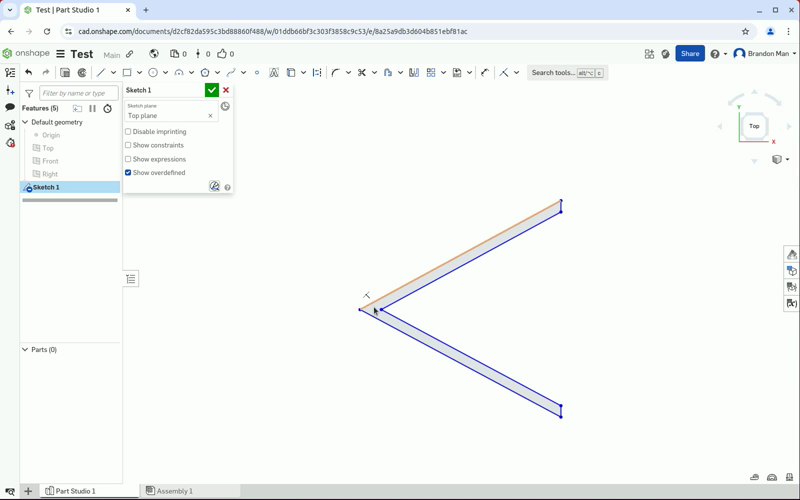
scroll(6)
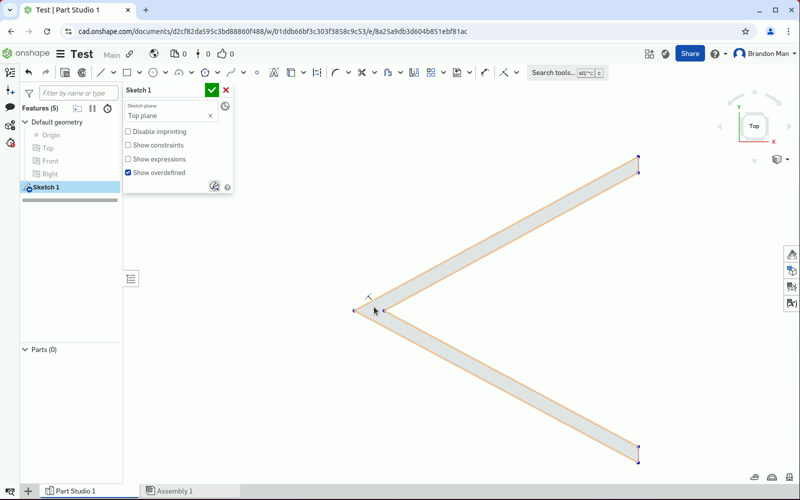
scroll(6)
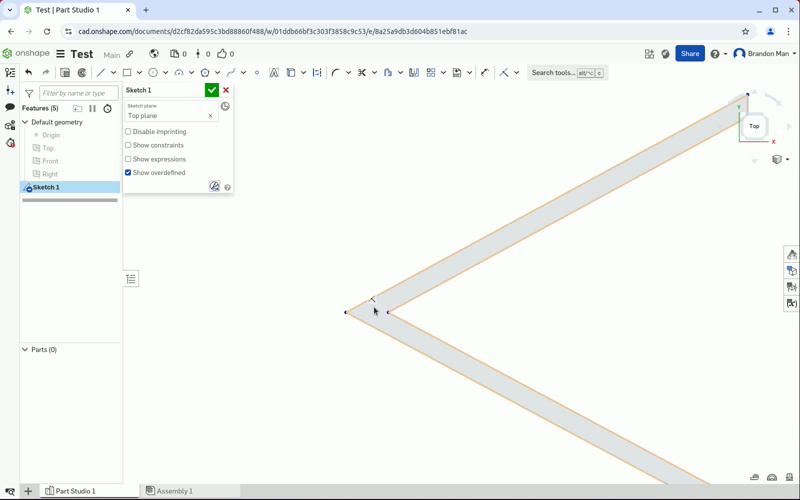
scroll(6)
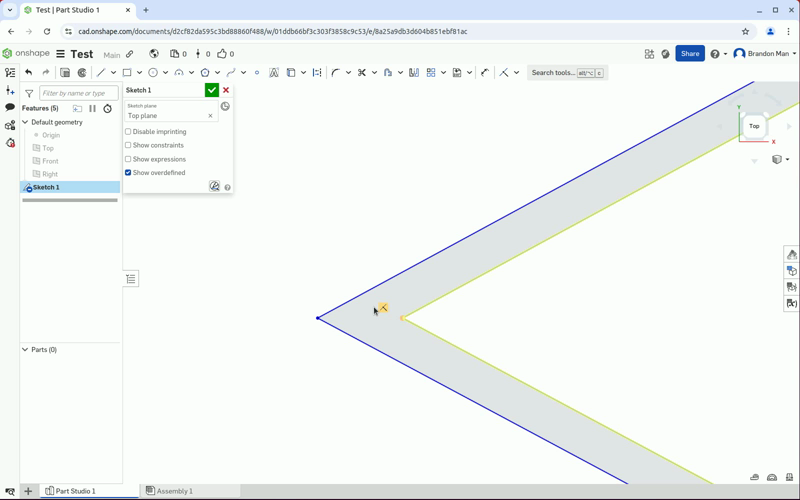
click(374, 306)
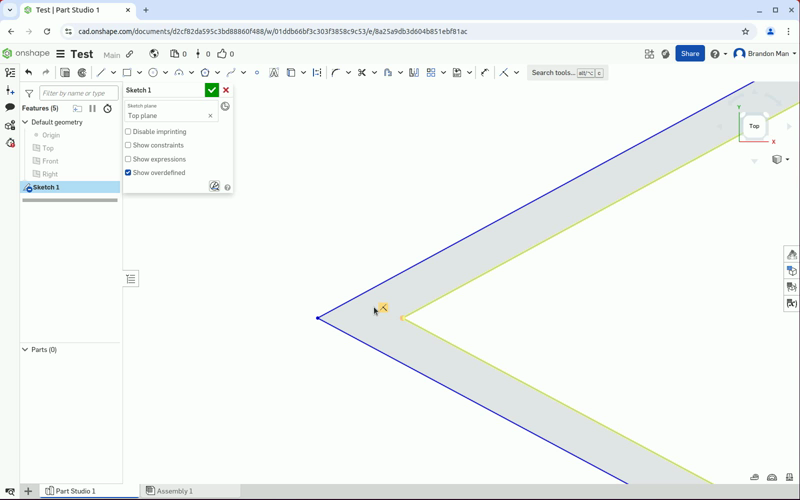
scroll(-6)
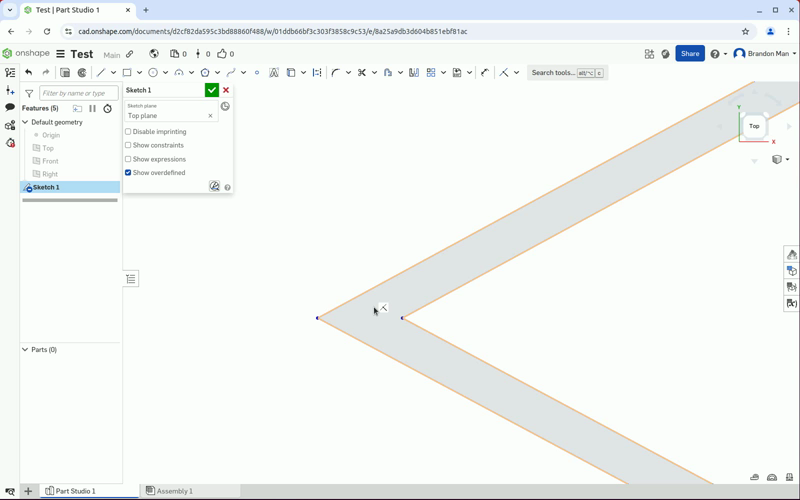
scroll(-6)
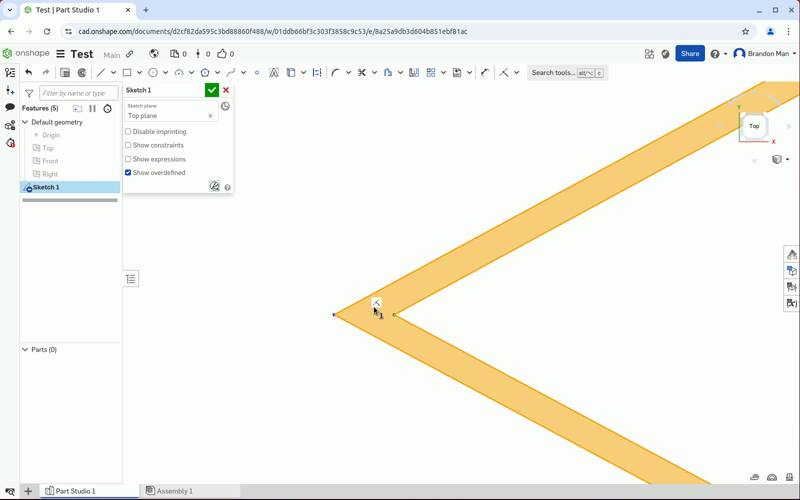
scroll(-6)
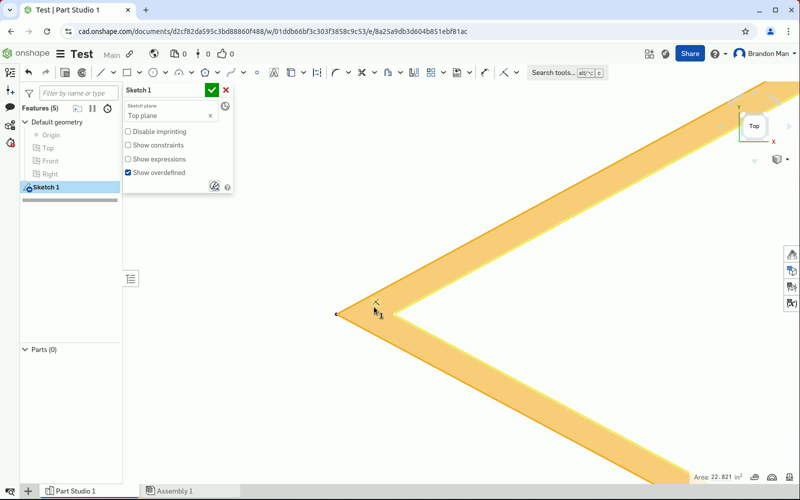
scroll(-6)
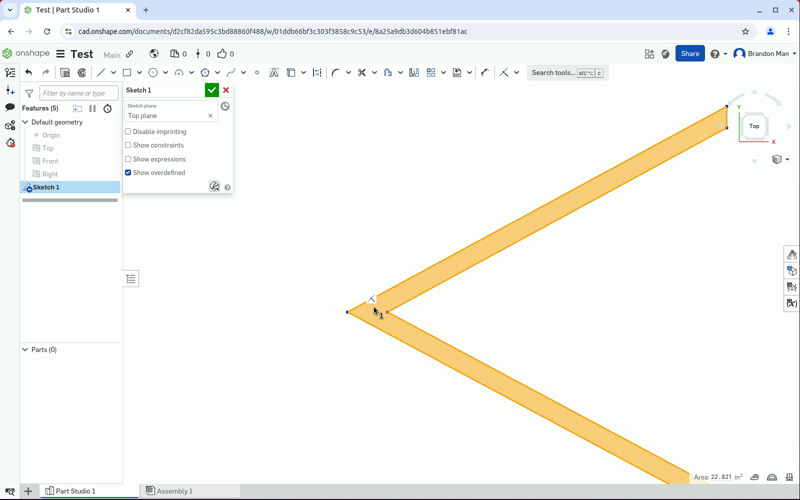
scroll(-6)
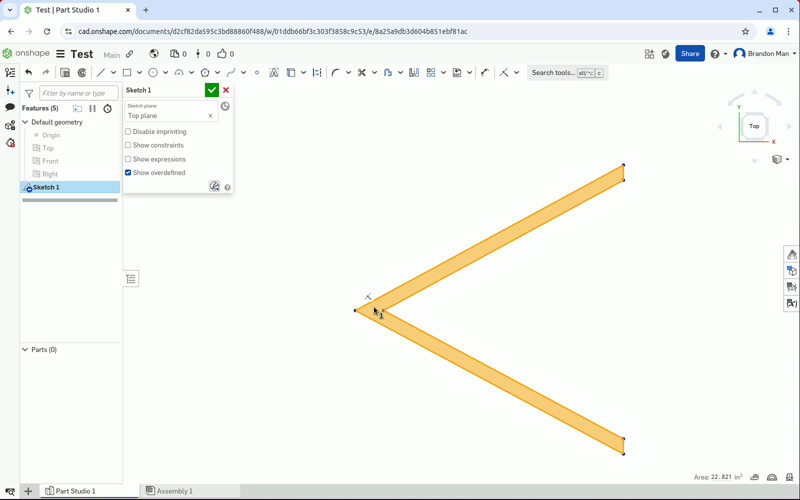
scroll(-6)
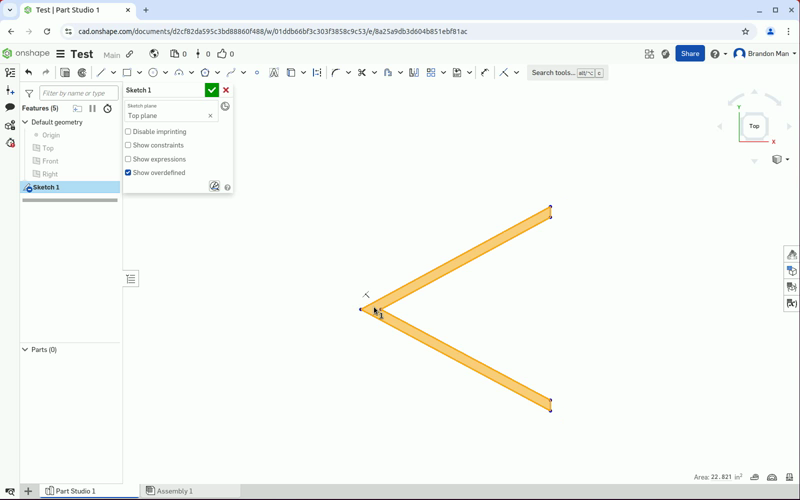
scroll(-6)
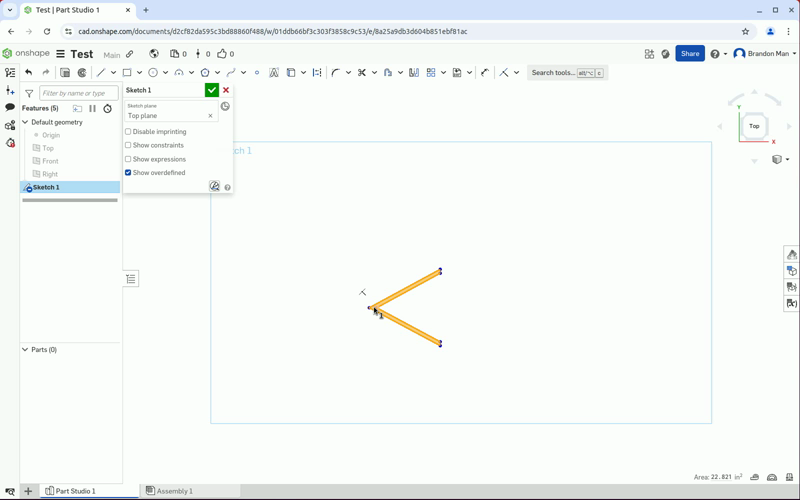
mouse_move(73, 352)
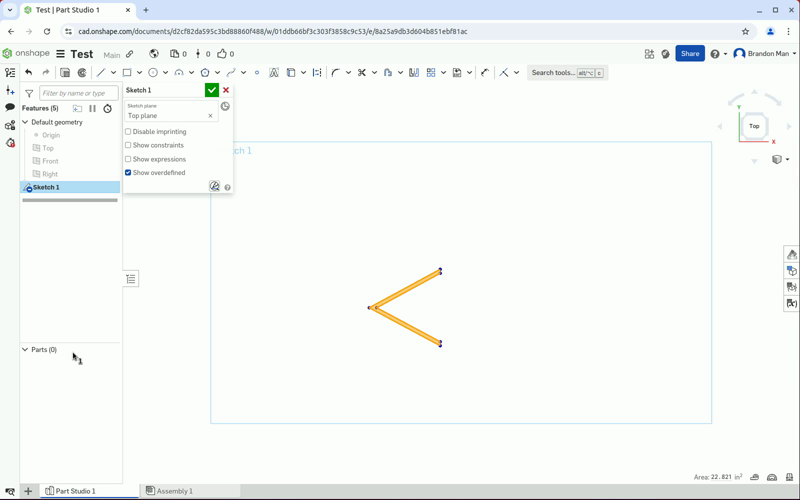
key(shift+y)
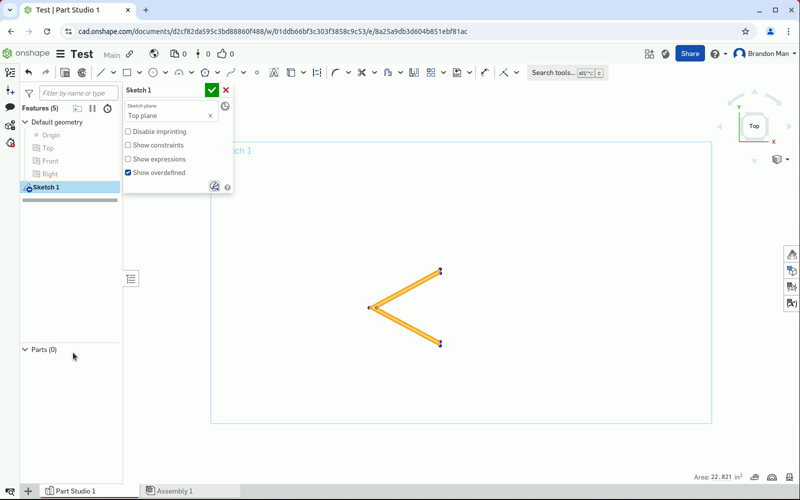
key(shift+e)
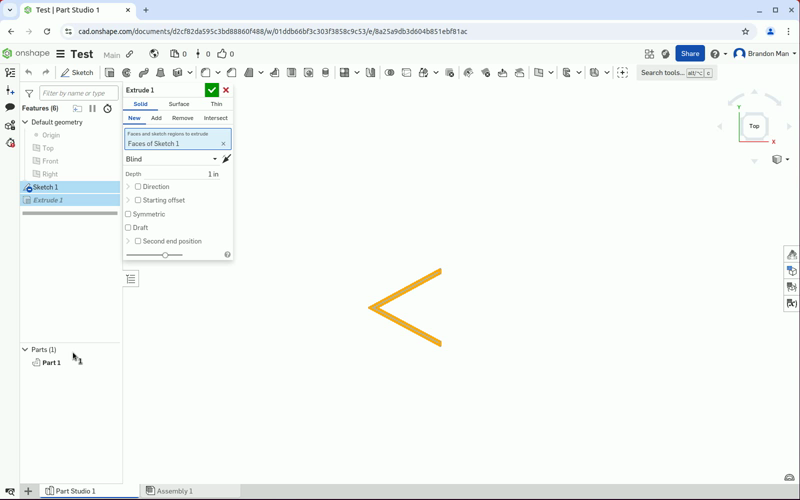
mouse_move(143, 106)
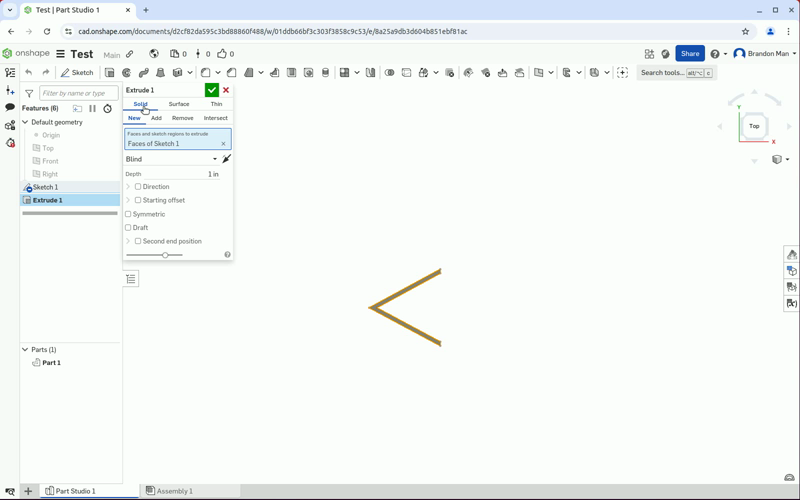
click(143, 106)
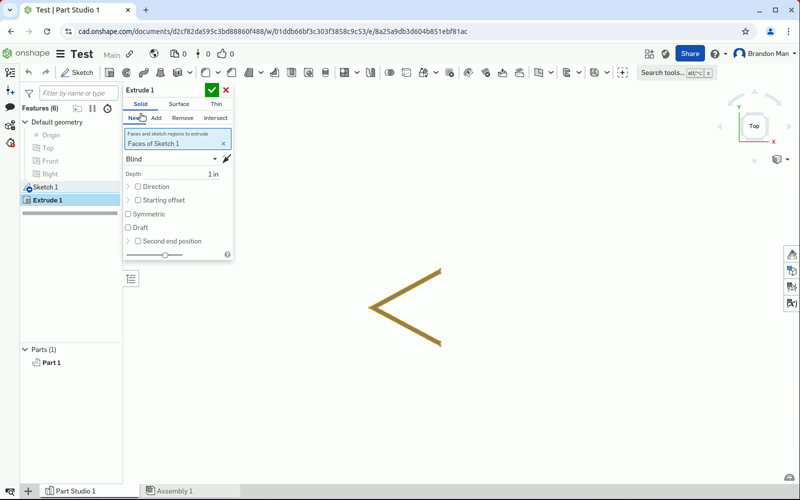
mouse_move(137, 120)
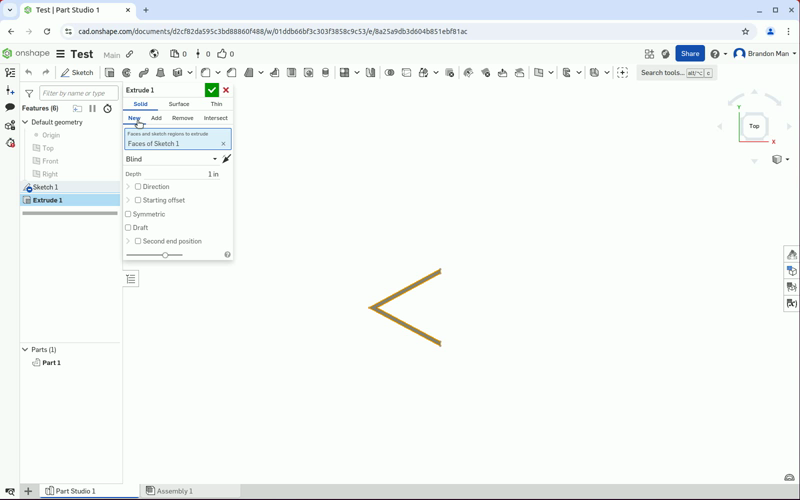
click(137, 120)
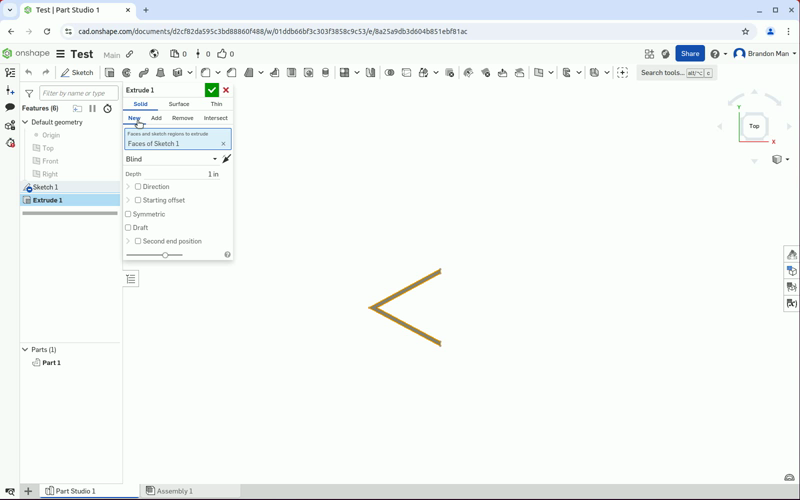
key(tab, 4)
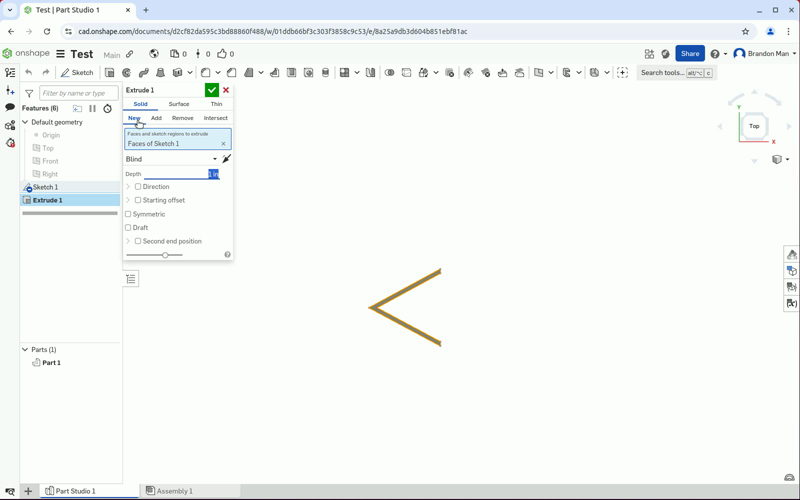
text(1.204)
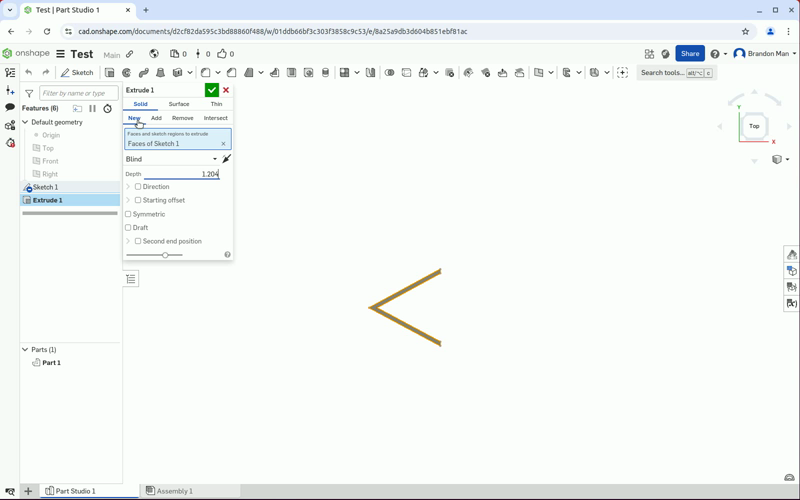
key(enter)
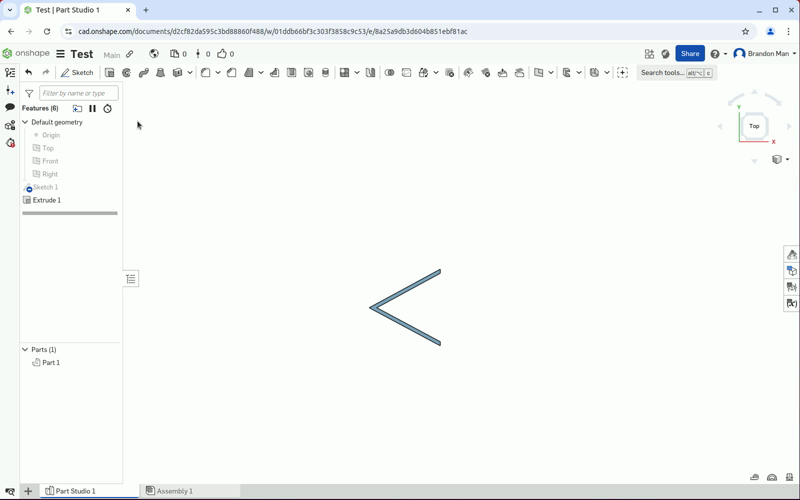
key(shift+h)
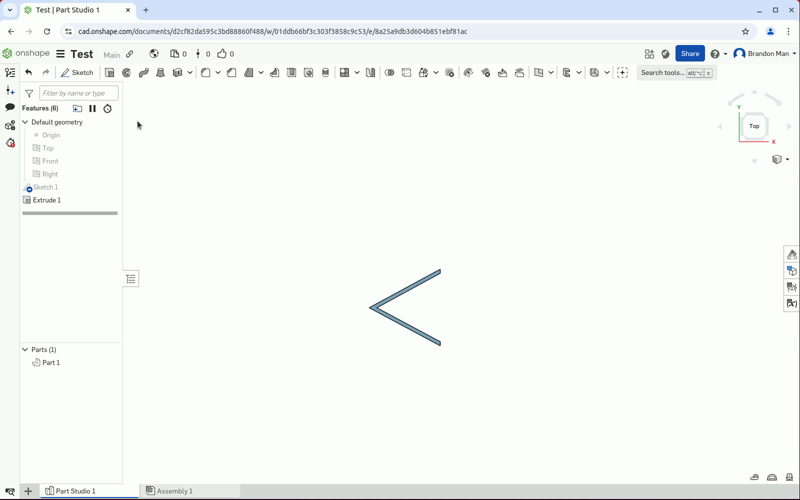
key(shift+h)
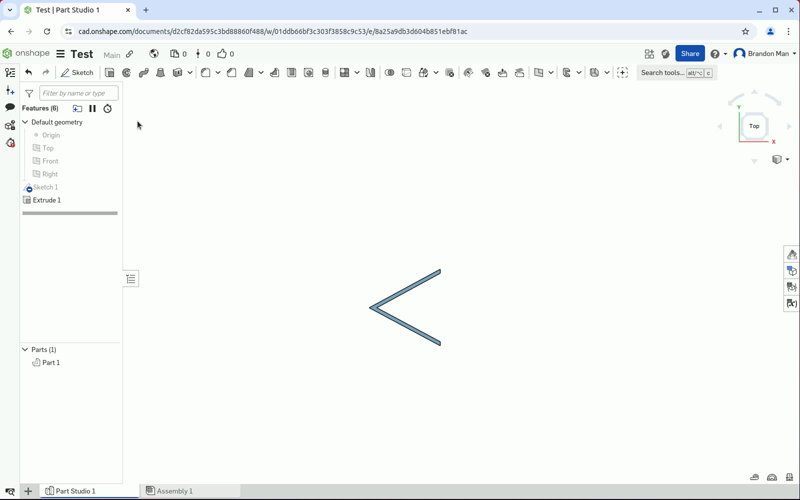
mouse_move(73, 189)
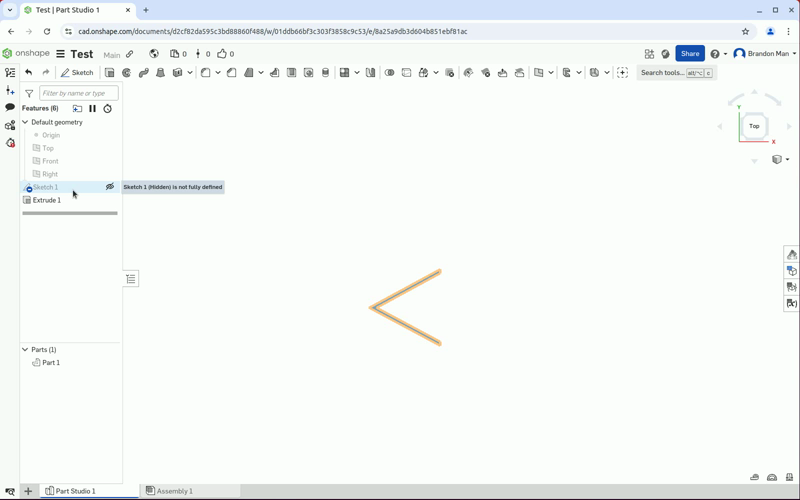
click(73, 189)
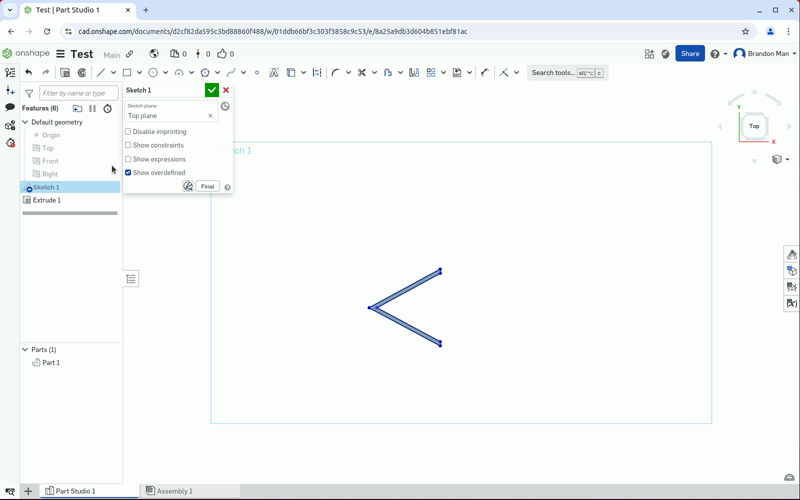
mouse_move(229, 92)
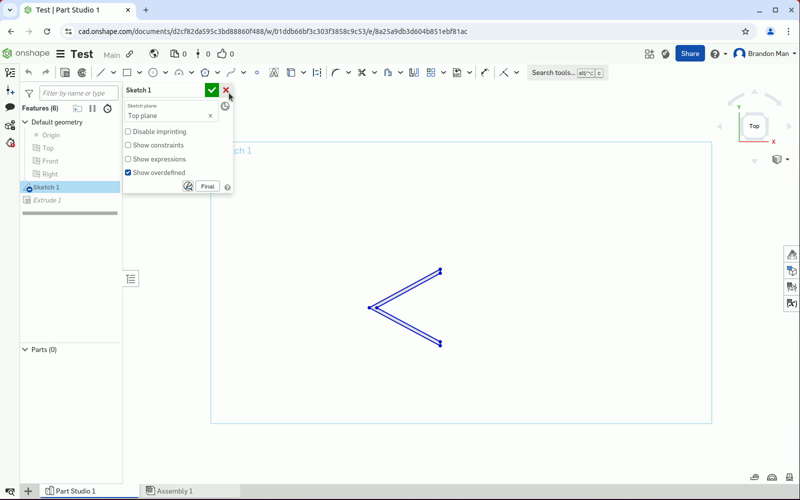
click(229, 92)
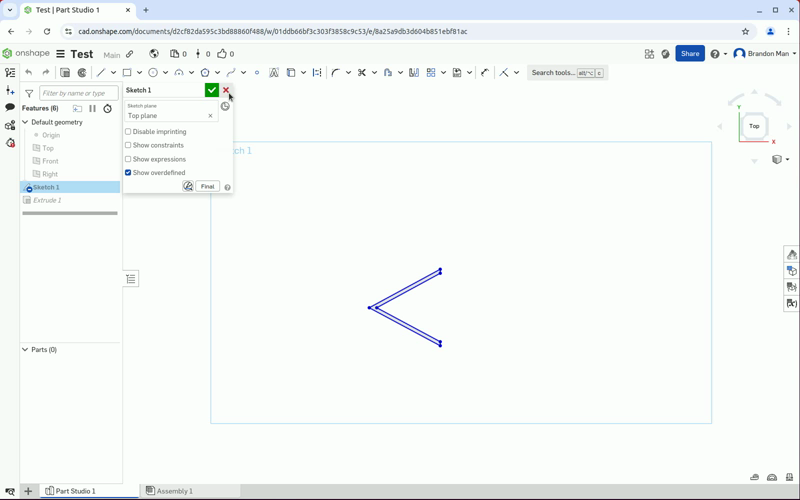
key(shift+s)
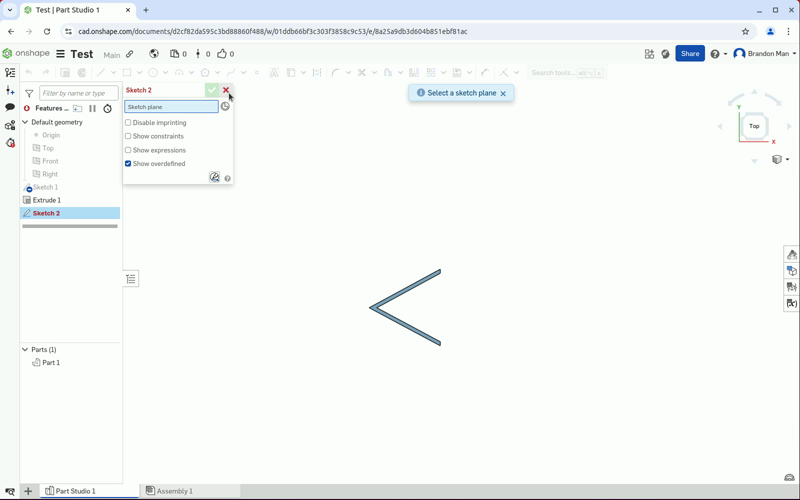
mouse_move(73, 150)
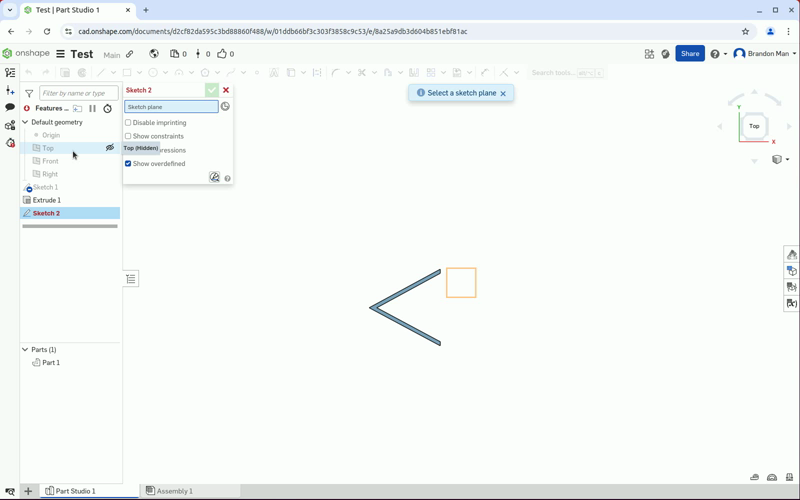
click(73, 150)
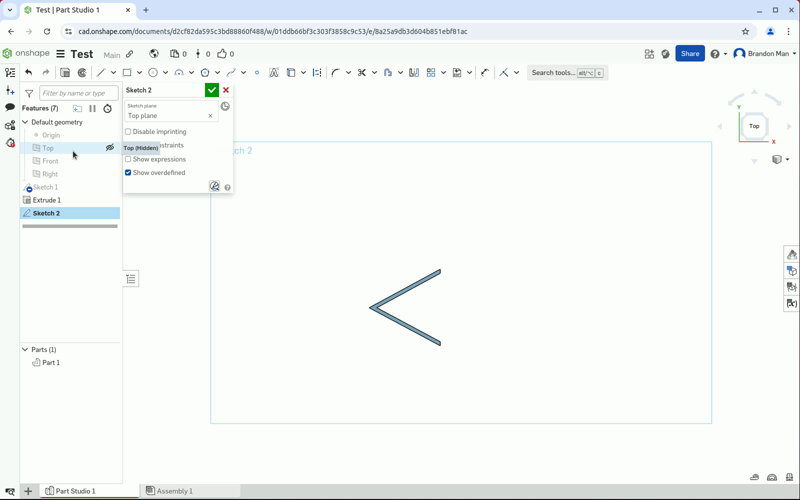
mouse_move(73, 352)
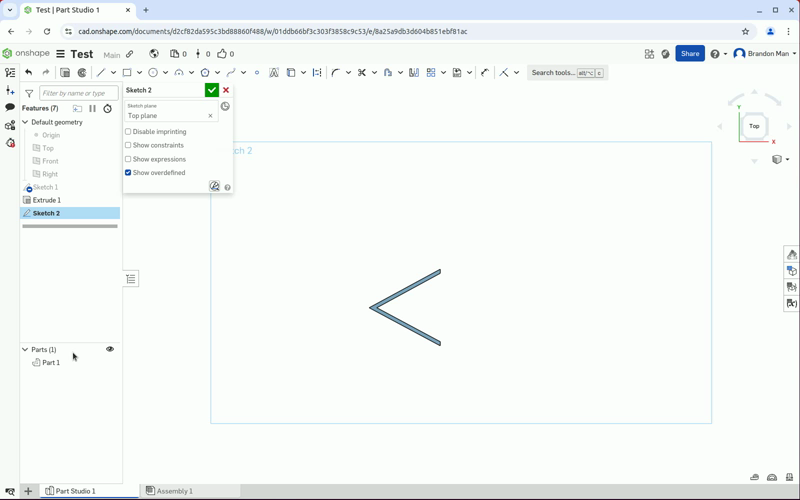
key(y)
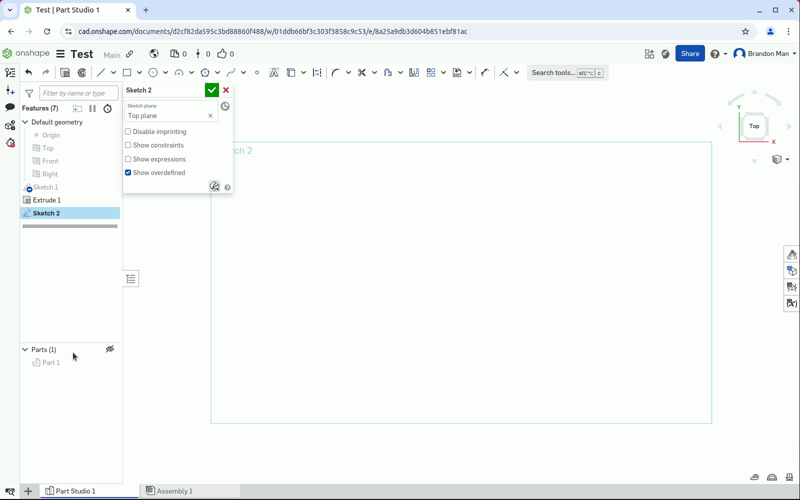
key(l)
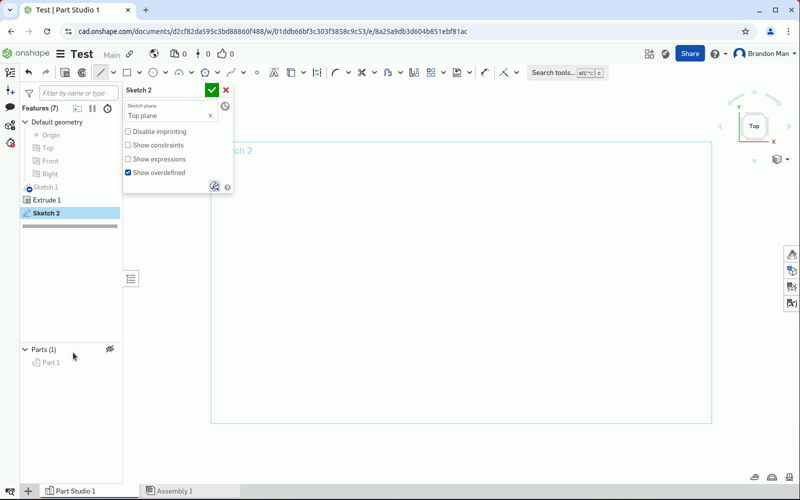
key_down(shift)
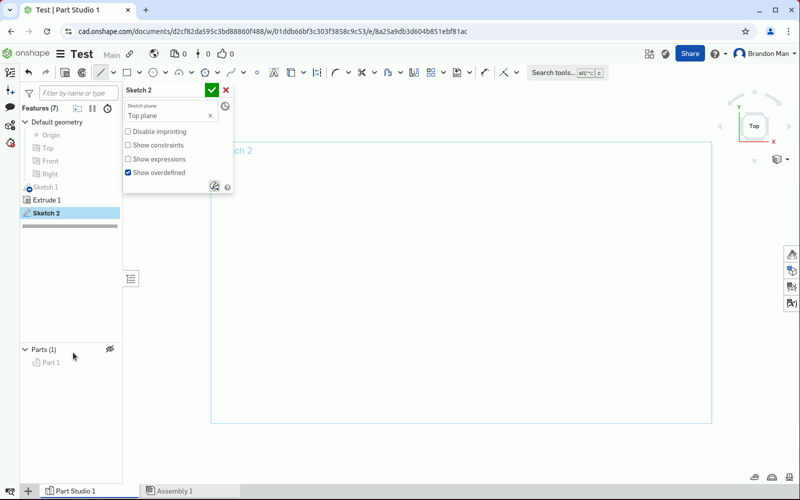
mouse_move(439, 346)
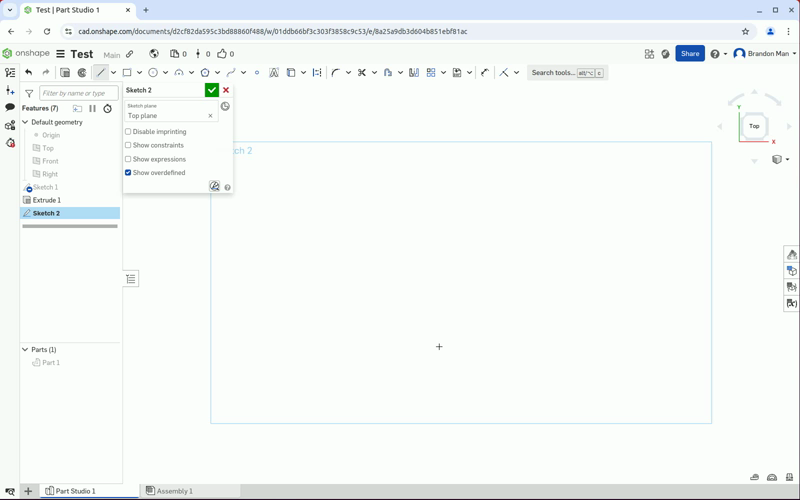
click(439, 346)
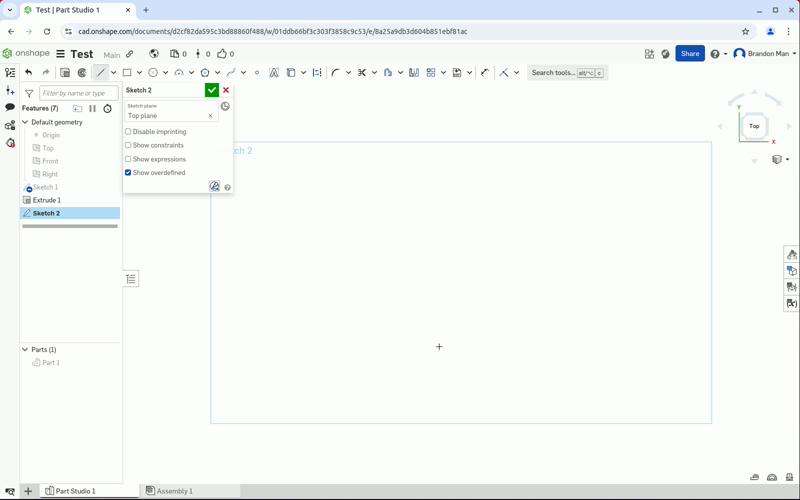
key_up(shift)
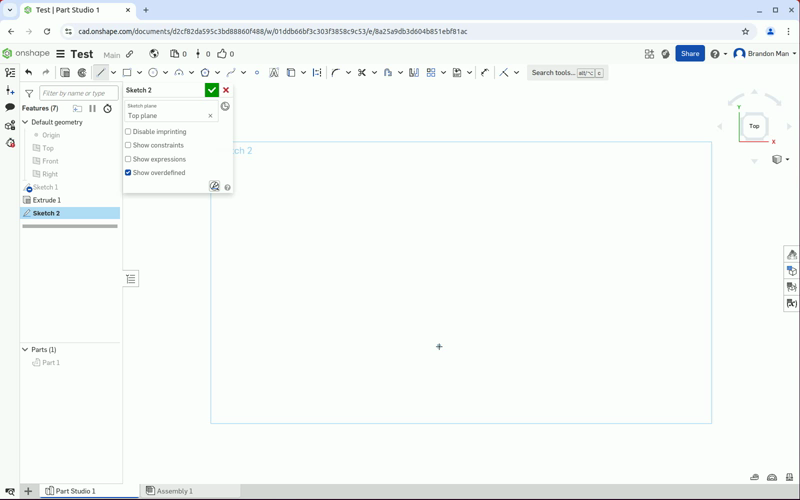
key_down(shift)
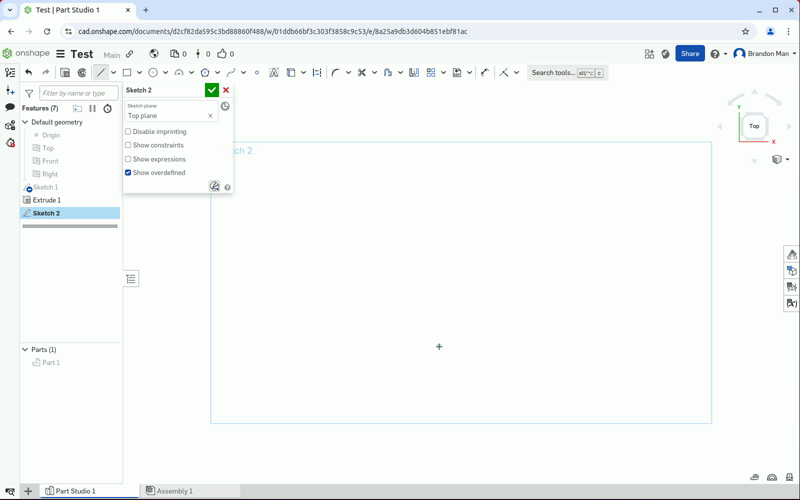
mouse_move(573, 346)
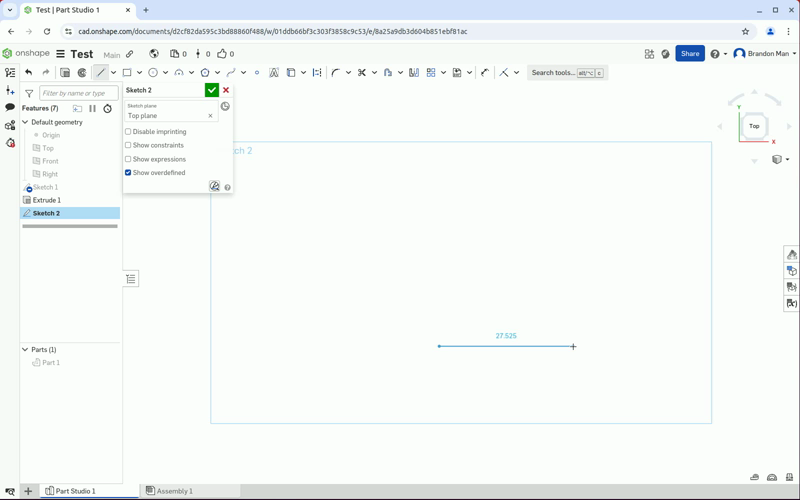
click(573, 346)
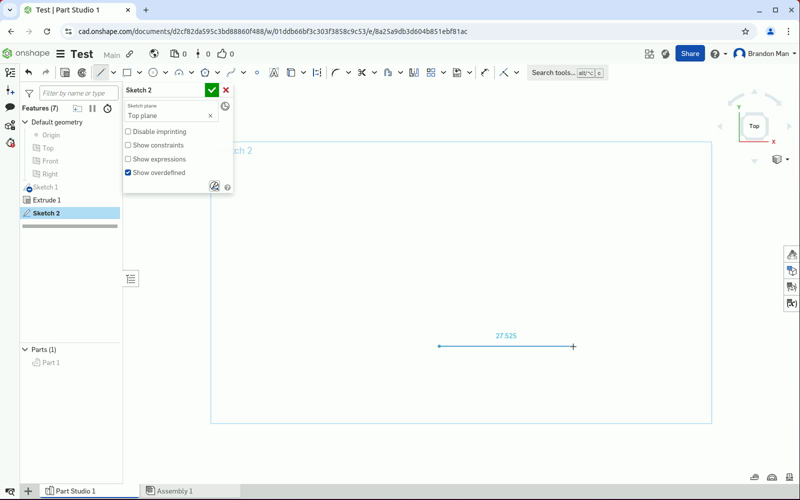
key_up(shift)
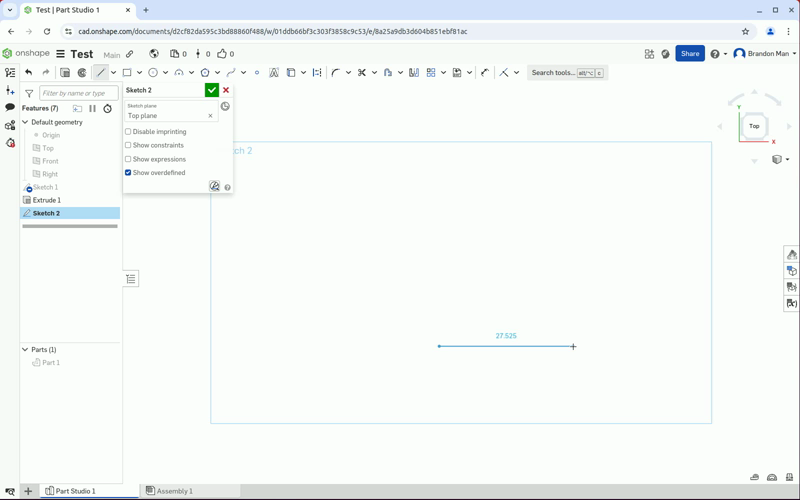
key_down(shift)
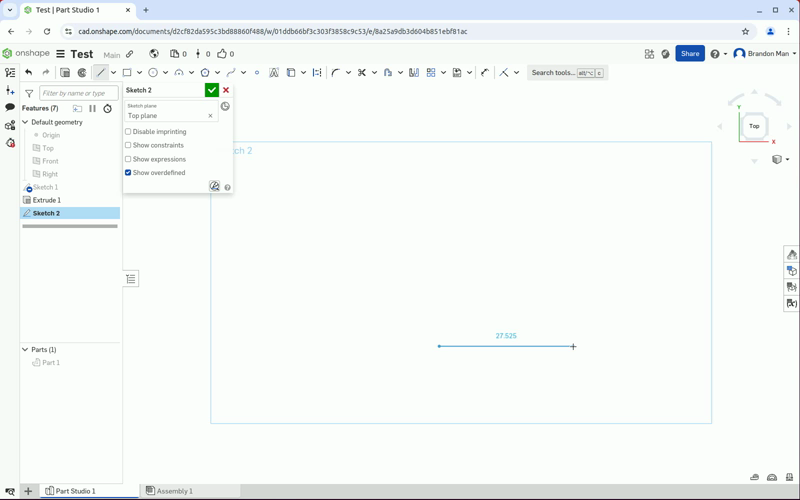
mouse_move(573, 270)
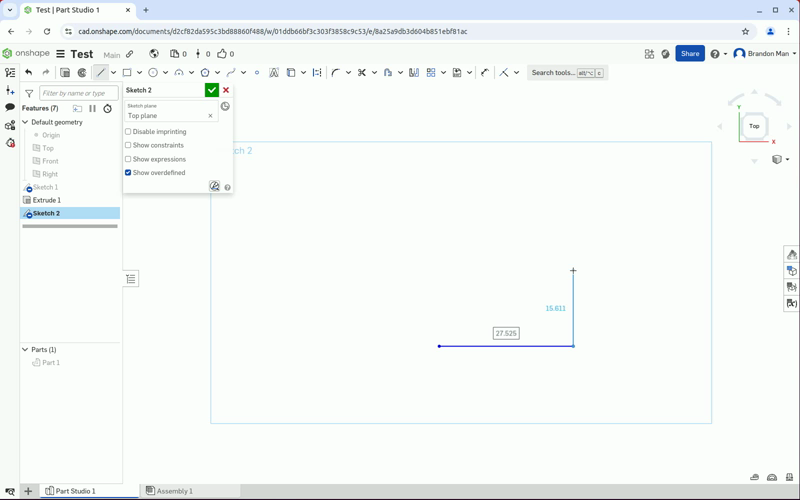
click(573, 270)
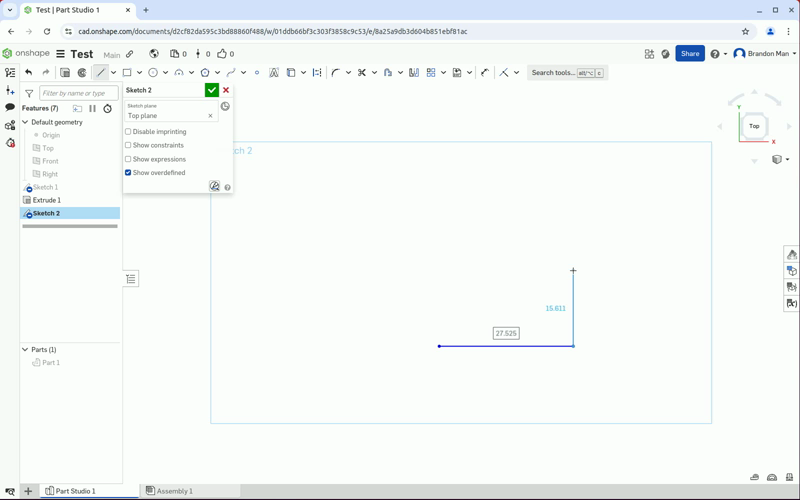
key_up(shift)
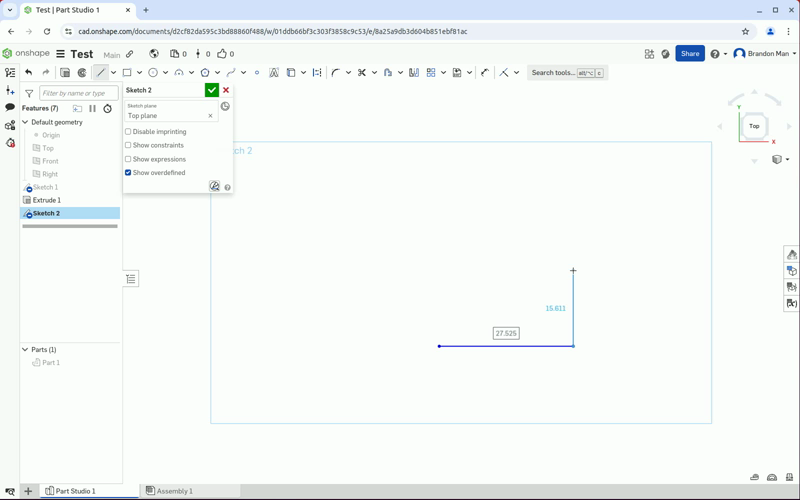
key_down(shift)
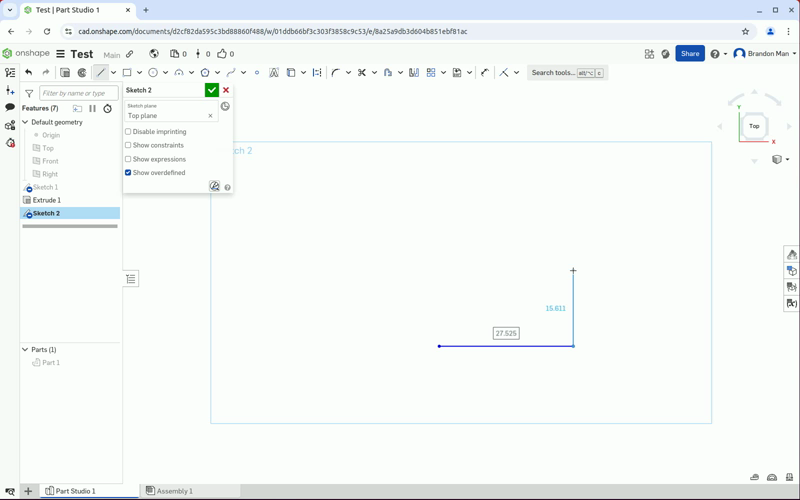
mouse_move(439, 270)
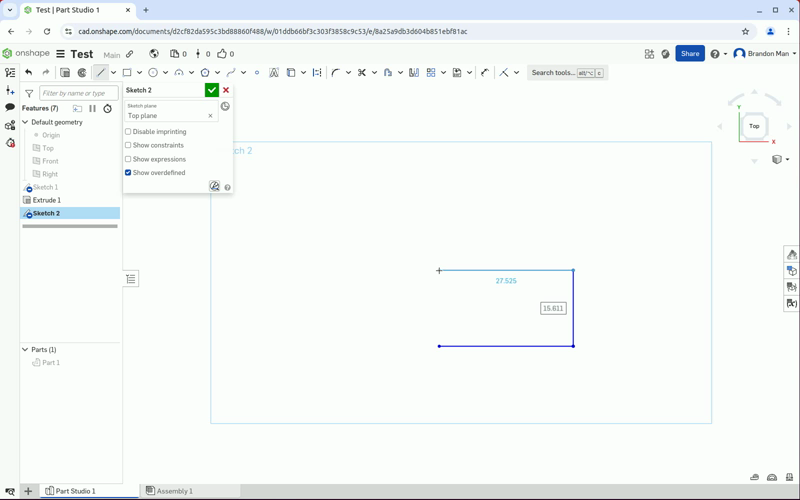
click(439, 270)
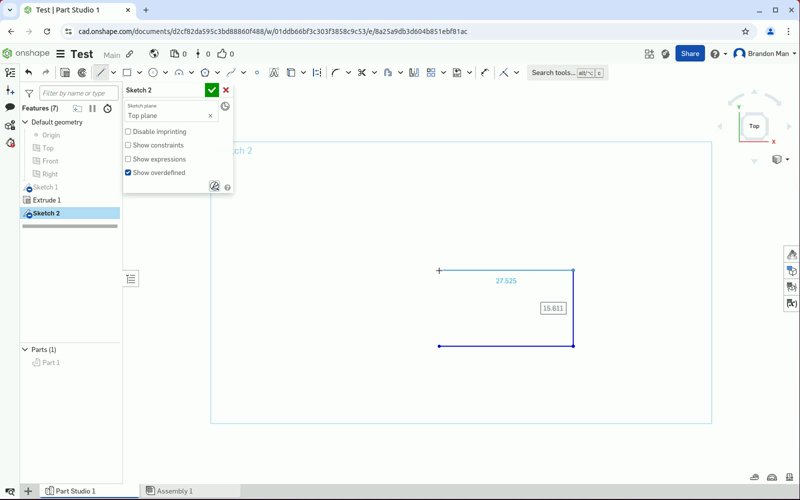
key_up(shift)
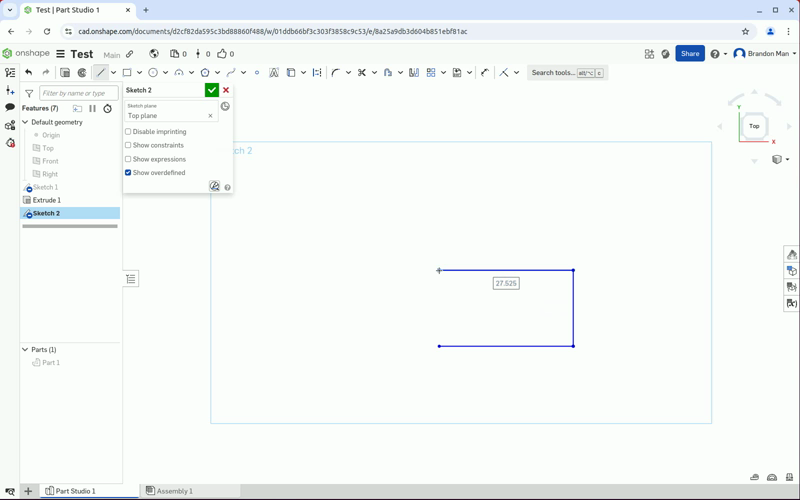
key_down(shift)
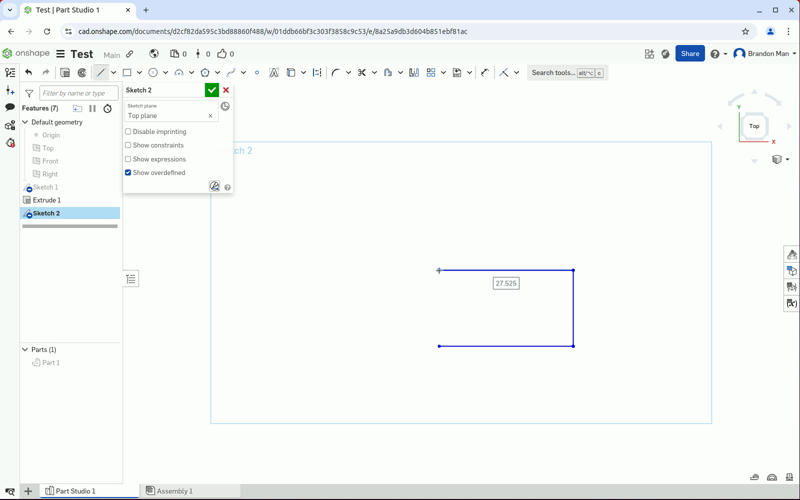
mouse_move(469, 270)
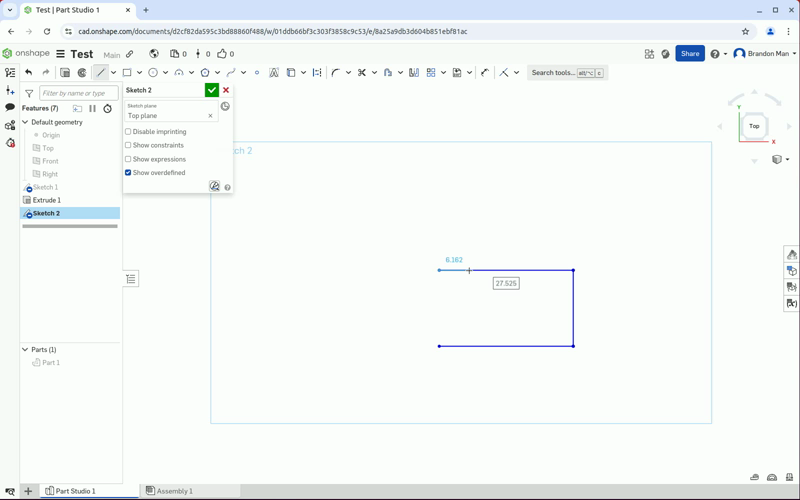
mouse_move(439, 274)
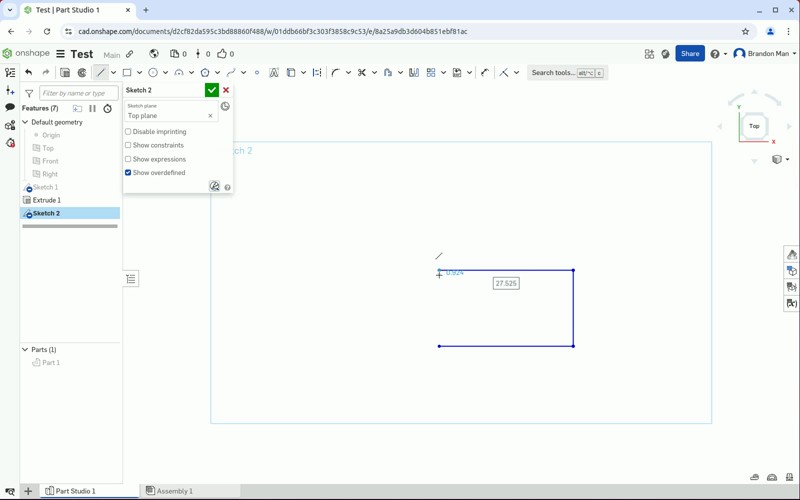
scroll(6)
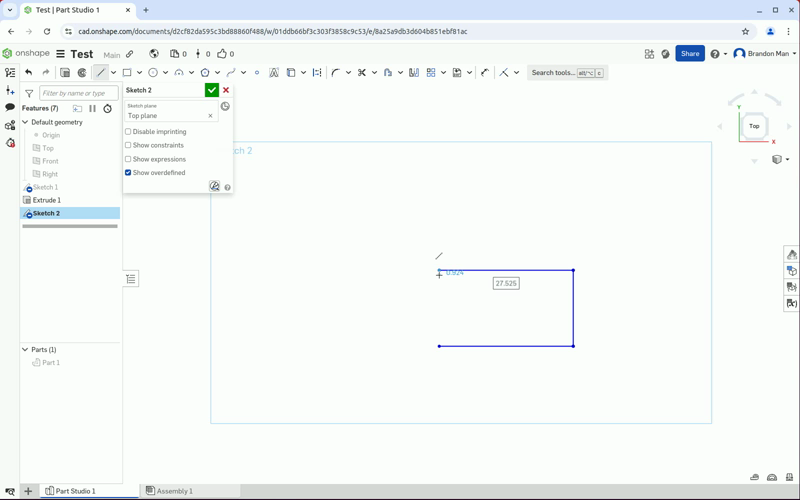
scroll(6)
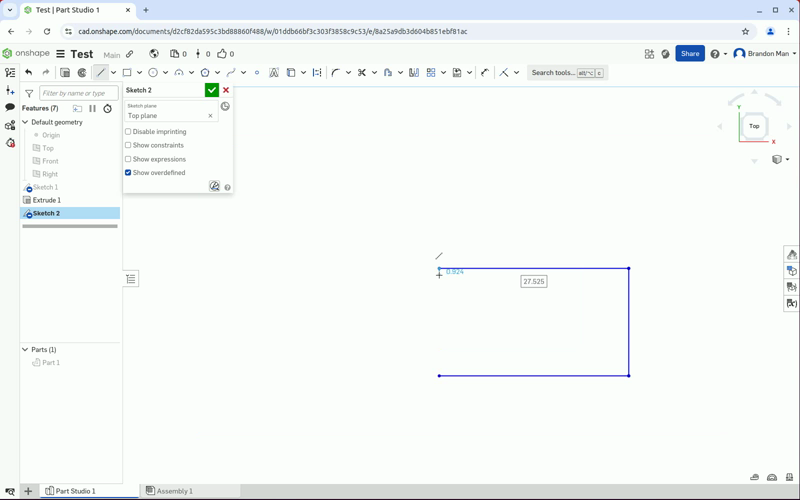
scroll(6)
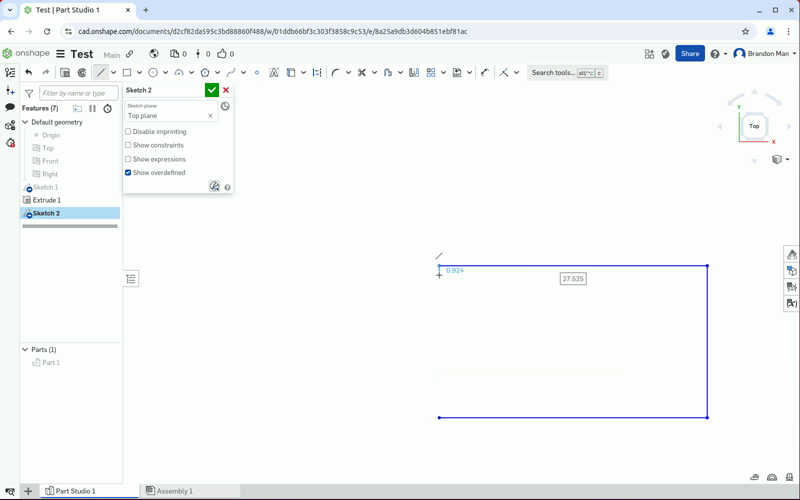
scroll(6)
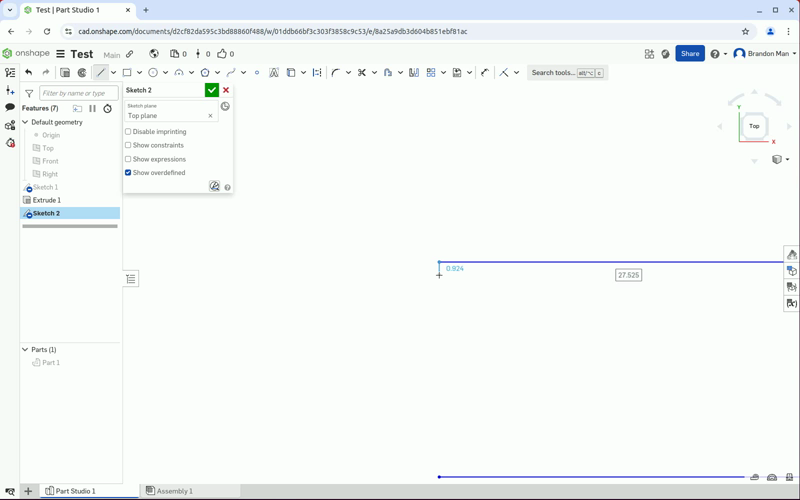
scroll(6)
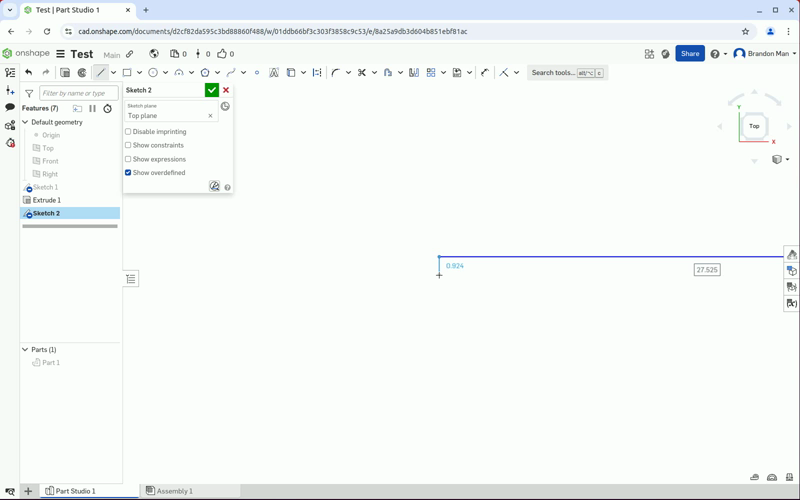
scroll(6)
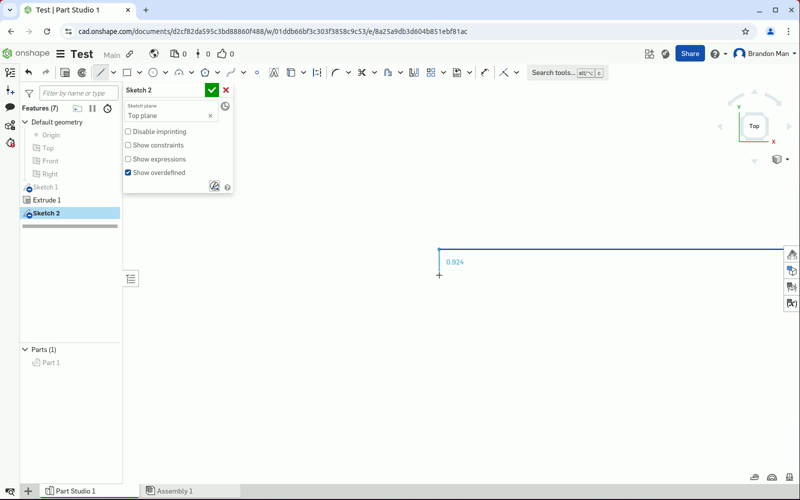
scroll(6)
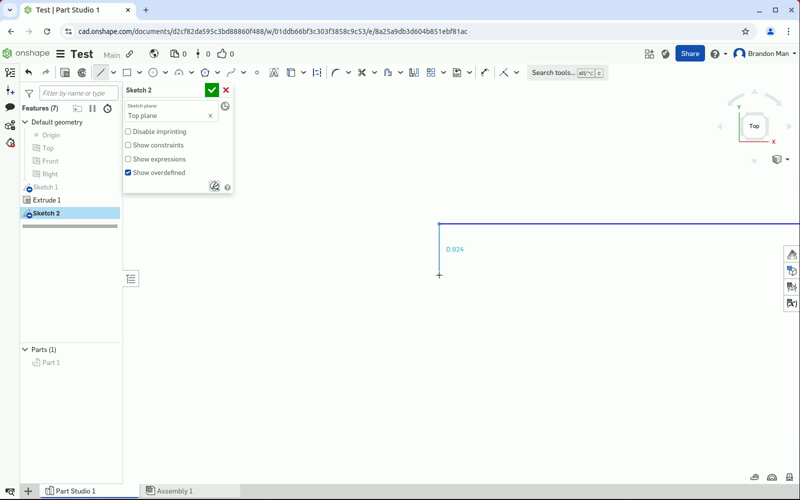
click(439, 274)
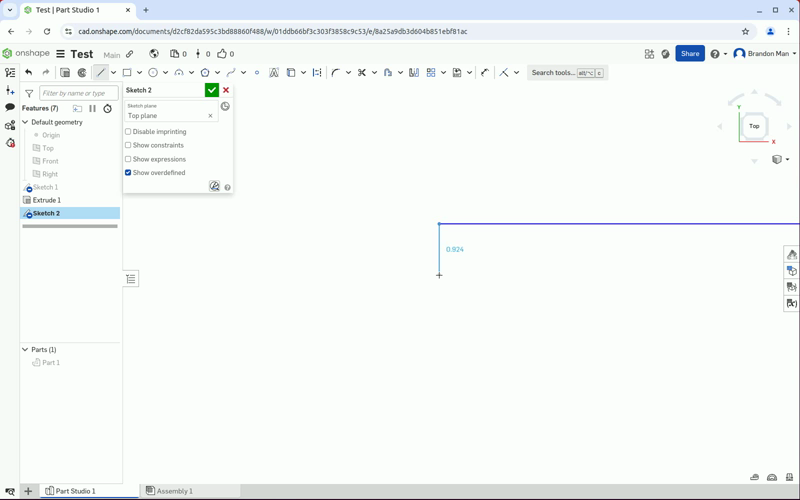
scroll(-6)
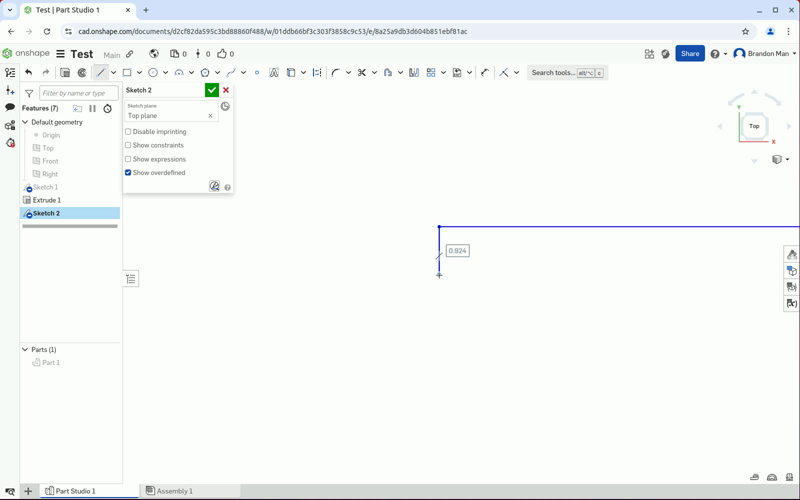
scroll(-6)
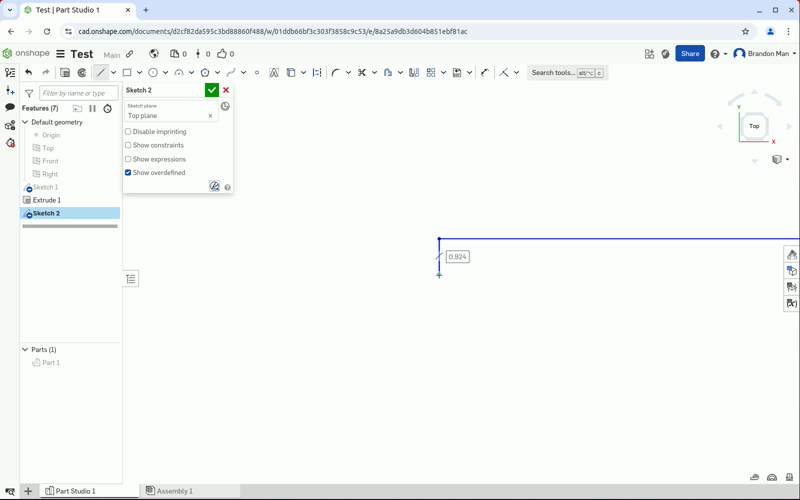
scroll(-6)
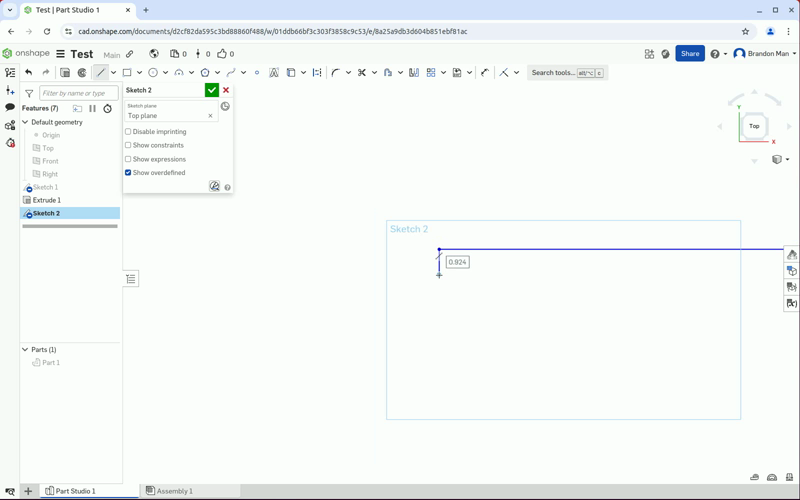
scroll(-6)
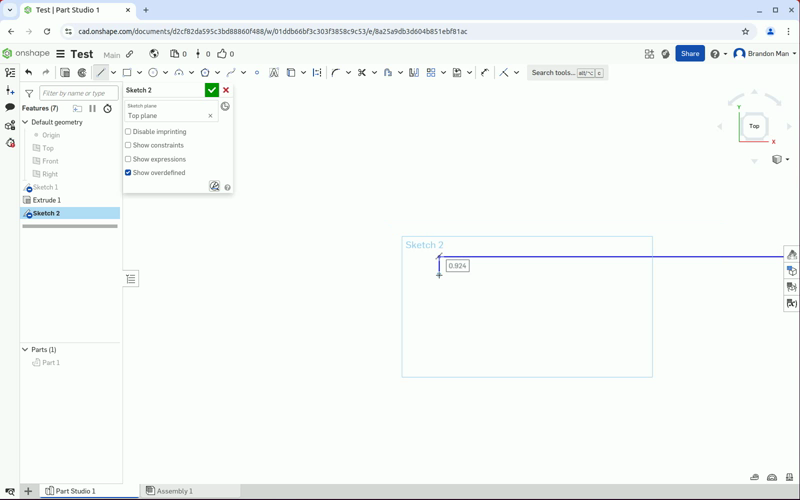
scroll(-6)
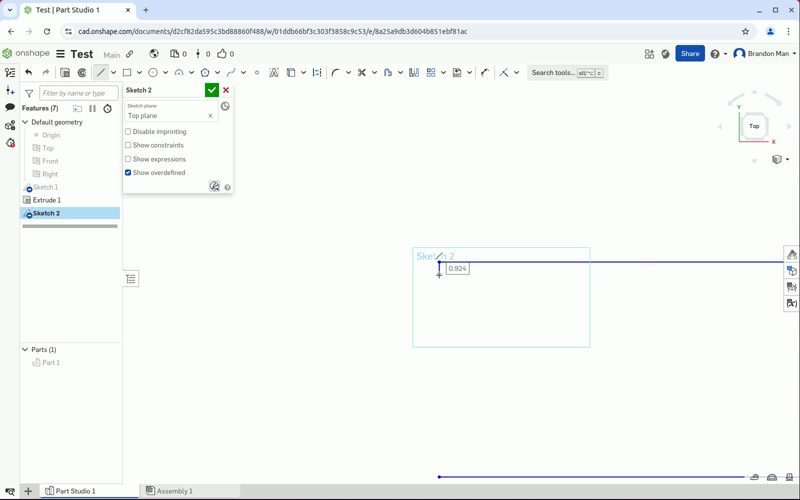
scroll(-6)
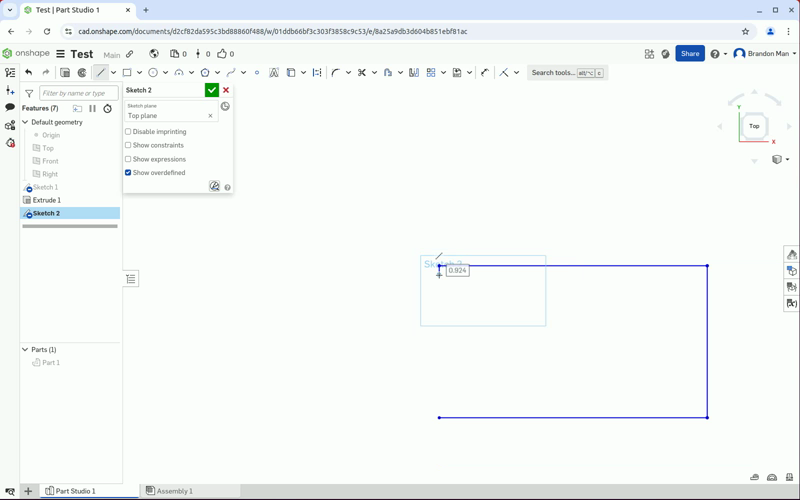
scroll(-6)
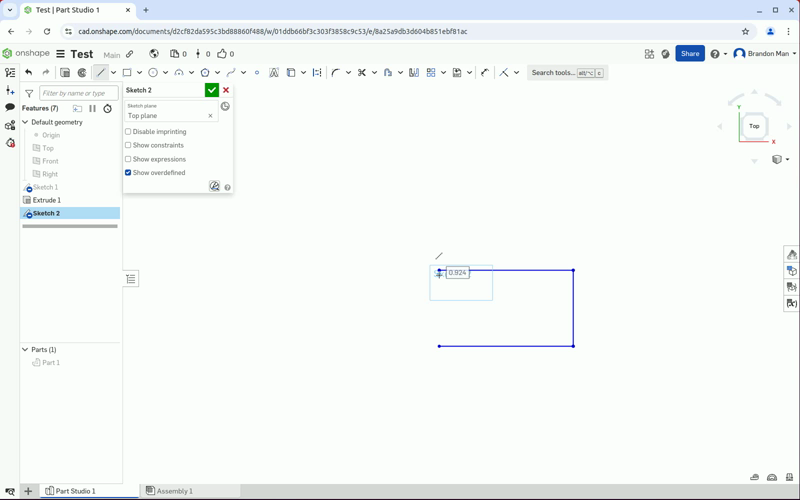
key_up(shift)
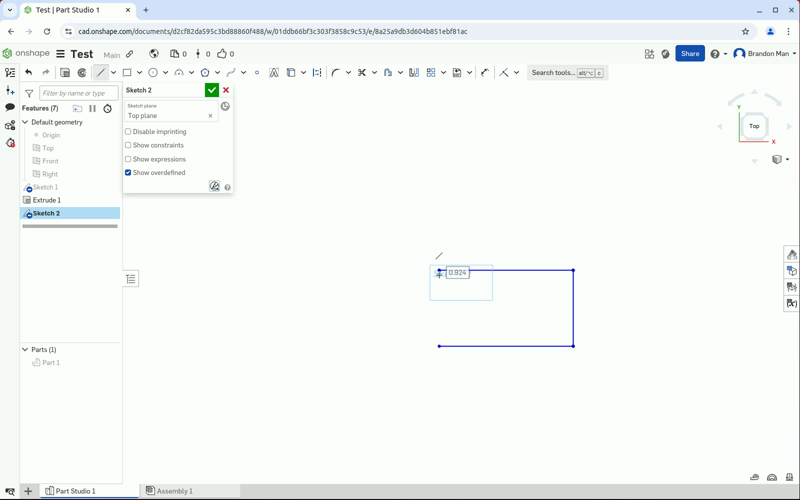
key_down(shift)
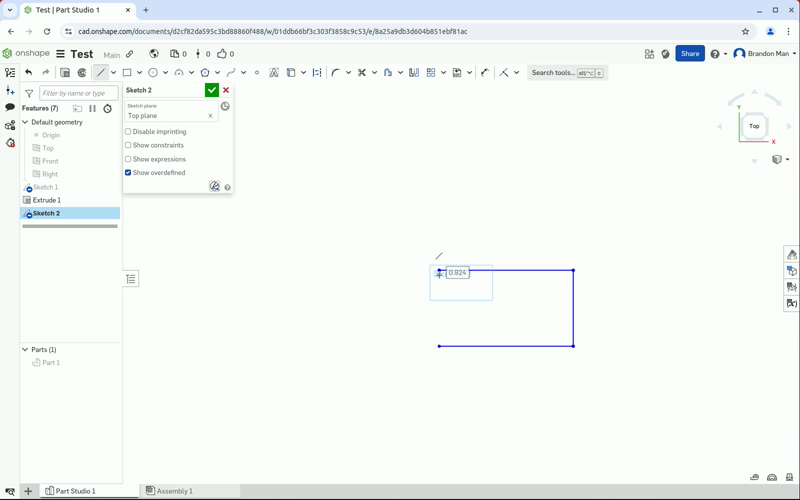
mouse_move(439, 342)
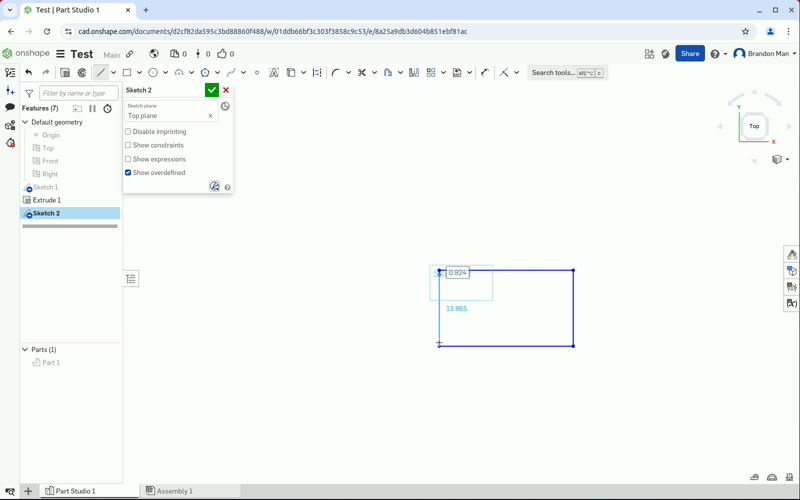
scroll(6)
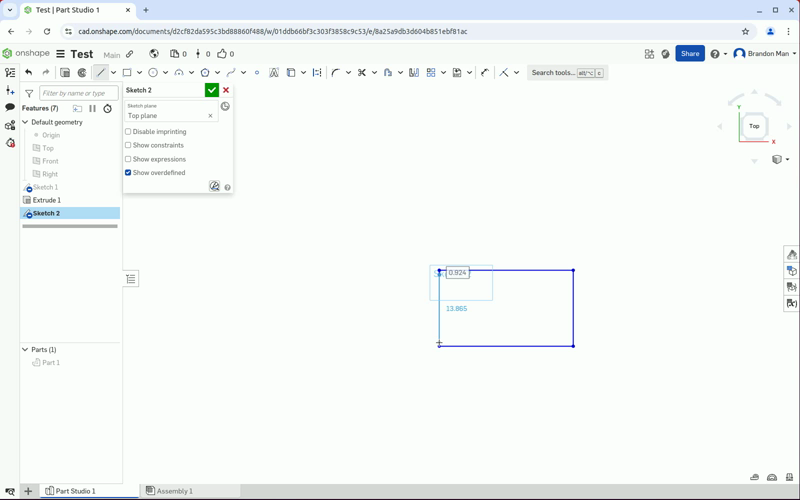
scroll(6)
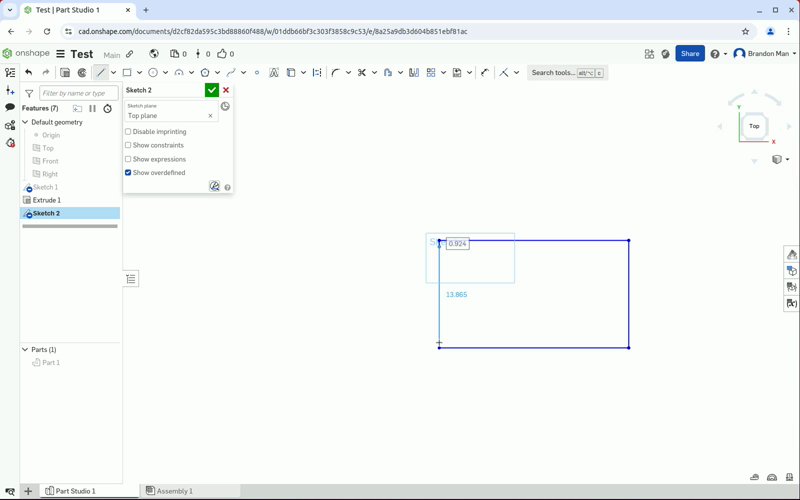
scroll(6)
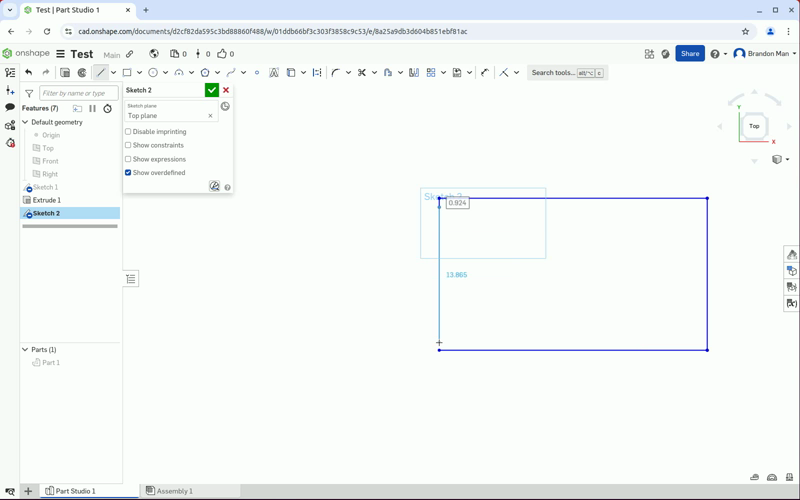
scroll(6)
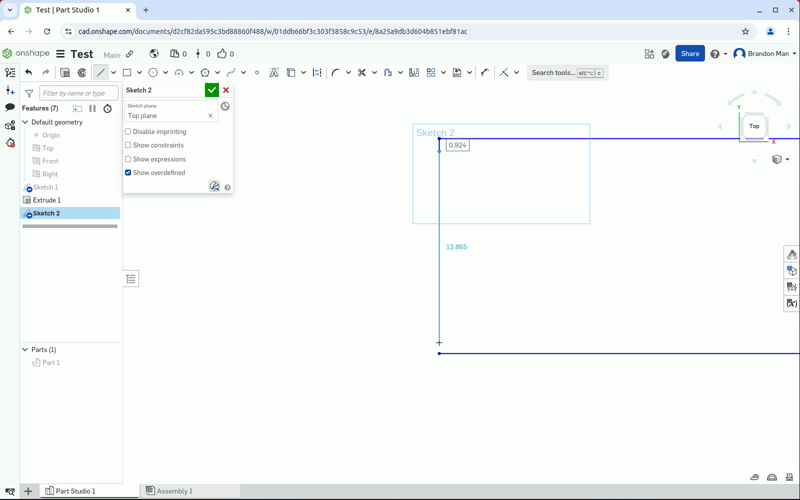
scroll(6)
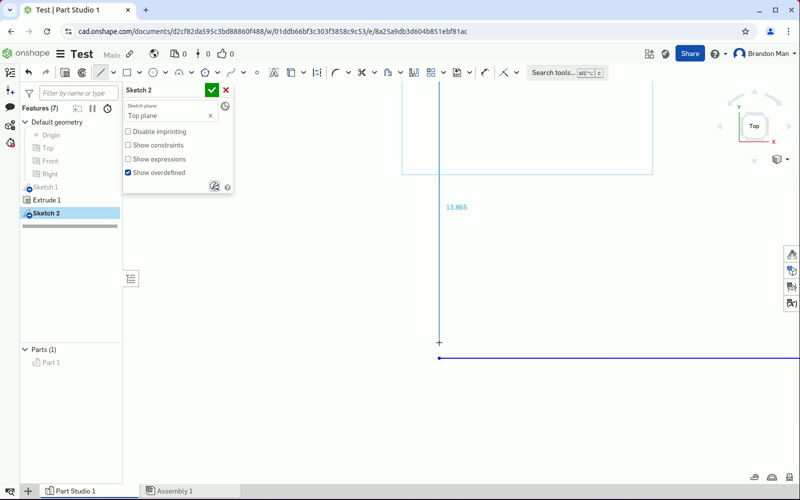
scroll(6)
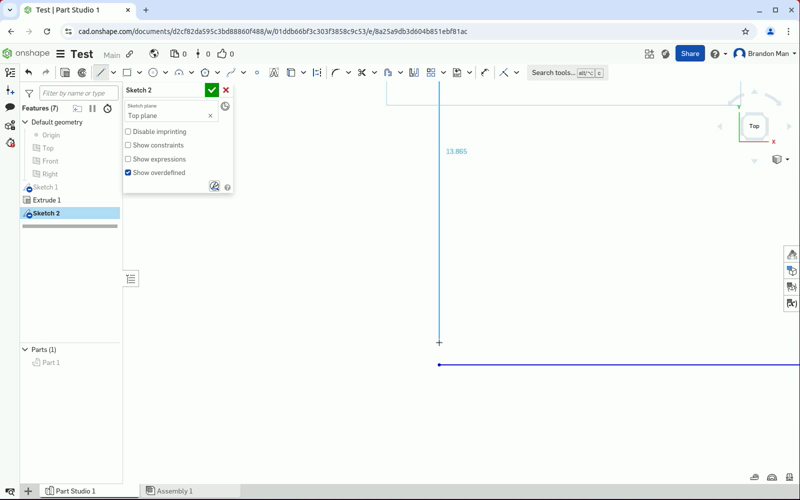
scroll(6)
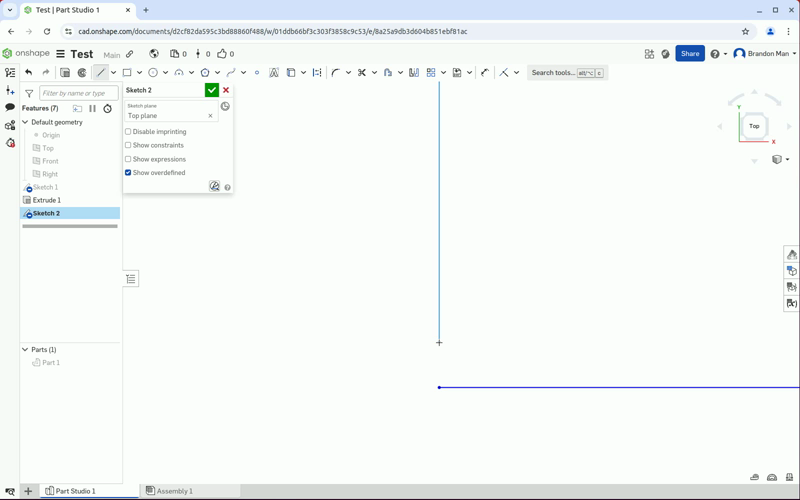
click(439, 342)
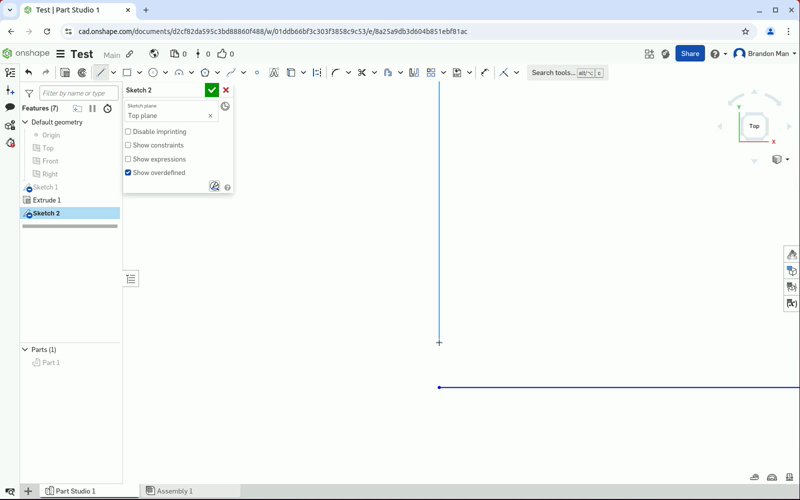
scroll(-6)
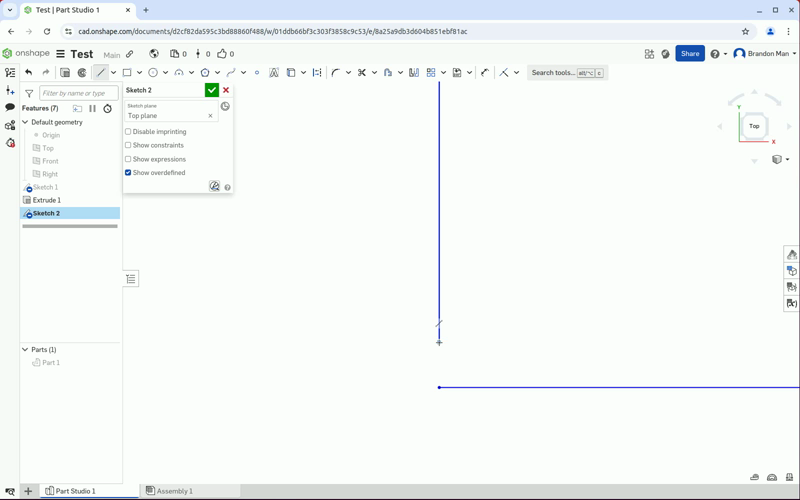
scroll(-6)
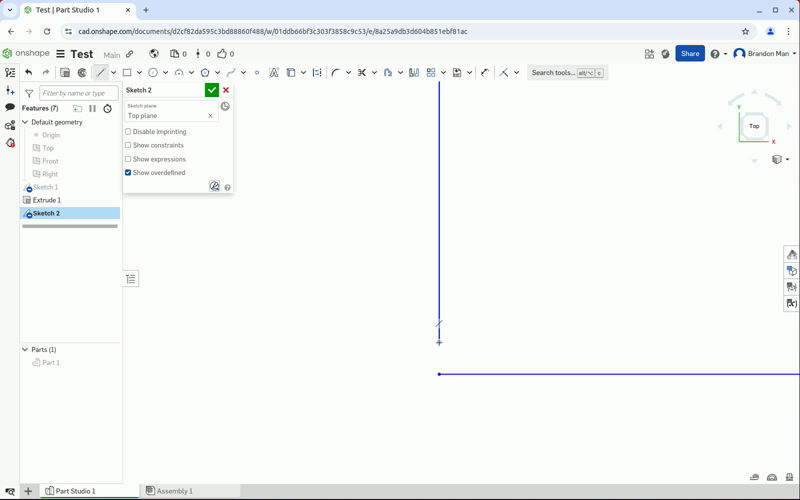
scroll(-6)
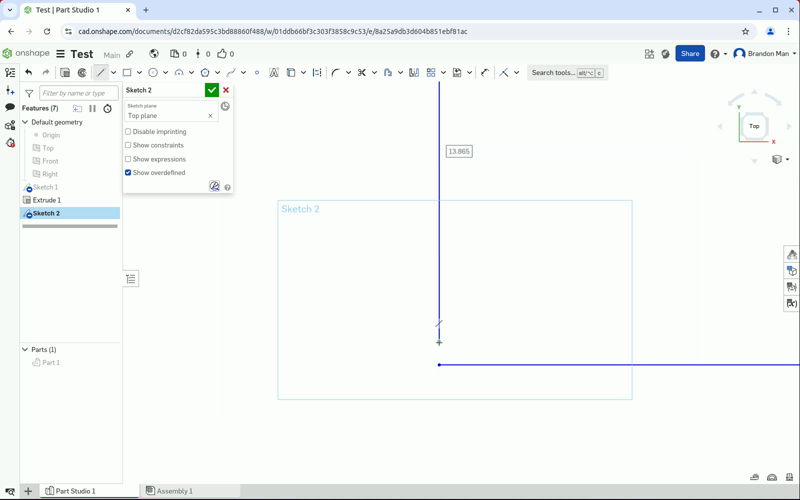
scroll(-6)
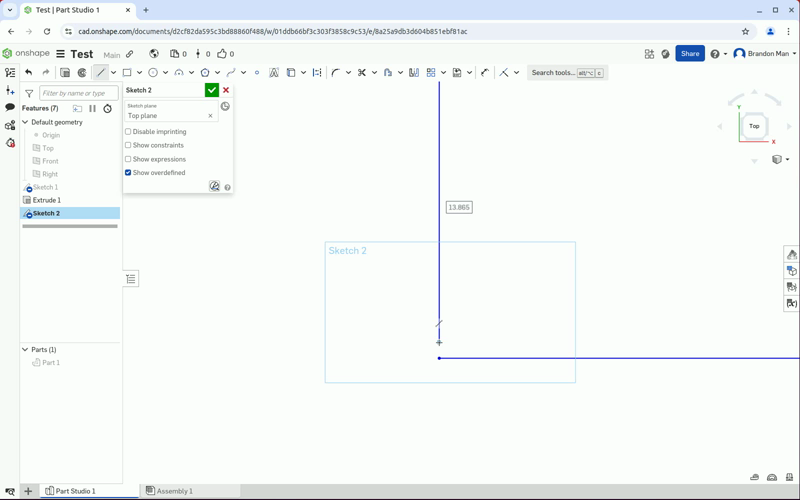
scroll(-6)
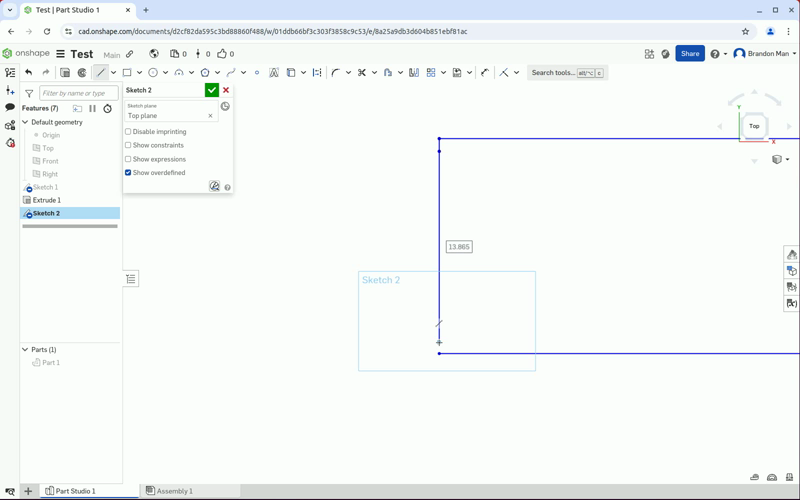
scroll(-6)
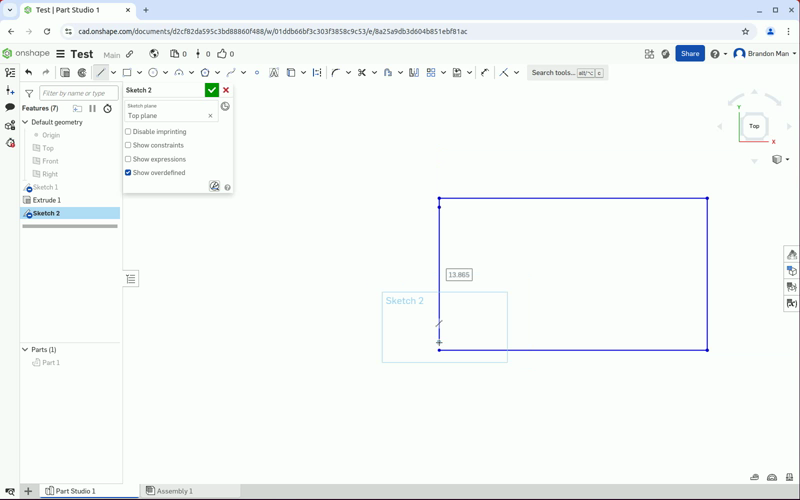
scroll(-6)
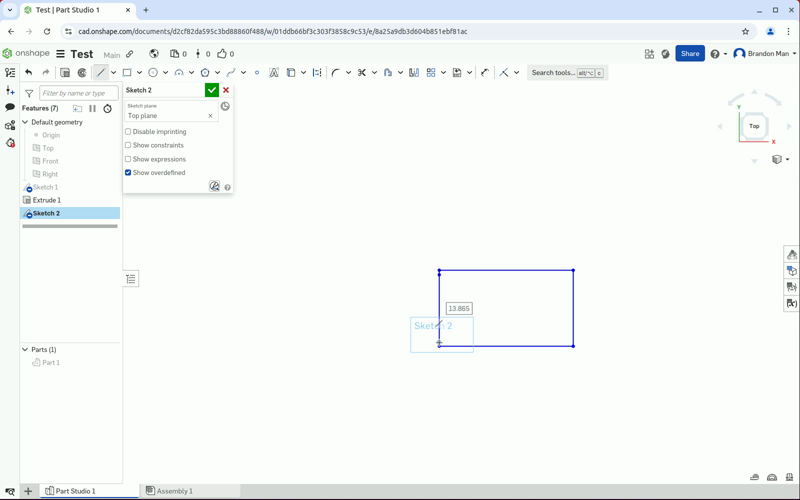
key_up(shift)
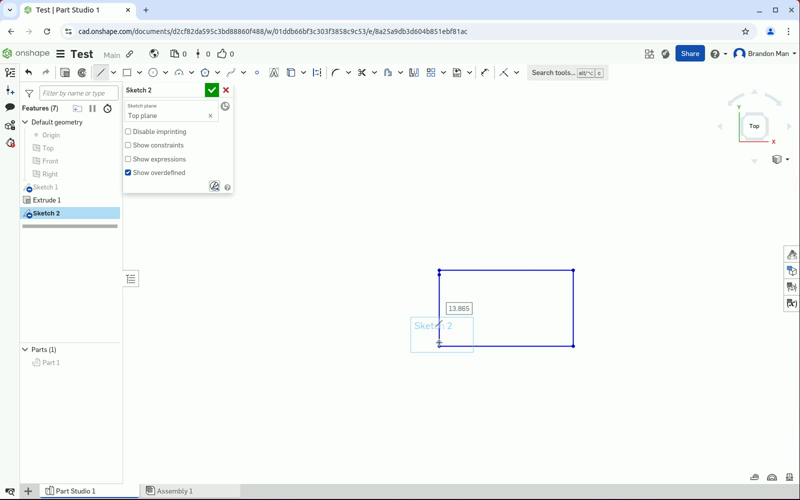
mouse_move(469, 342)
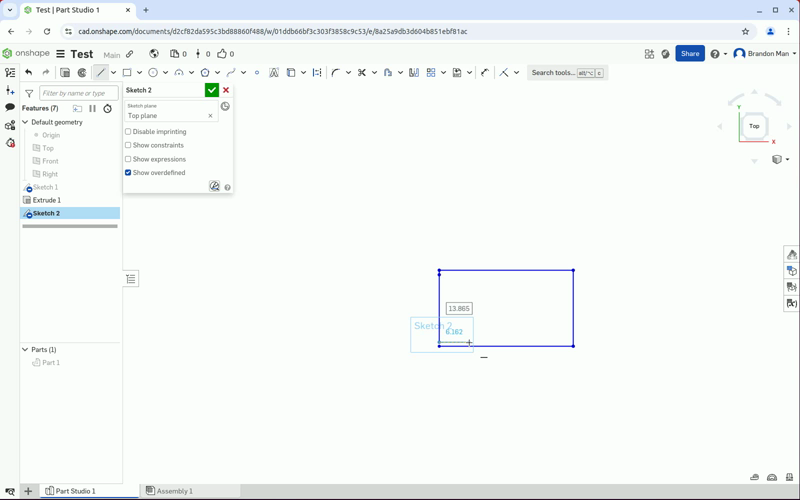
key_down(shift)
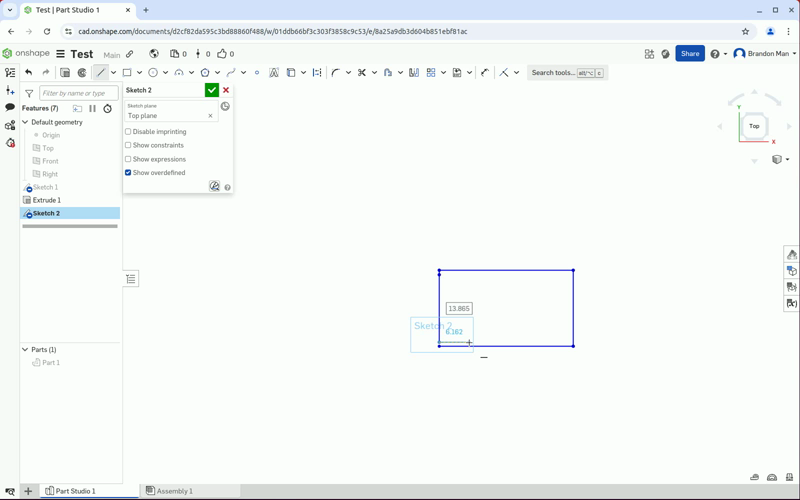
mouse_move(439, 346)
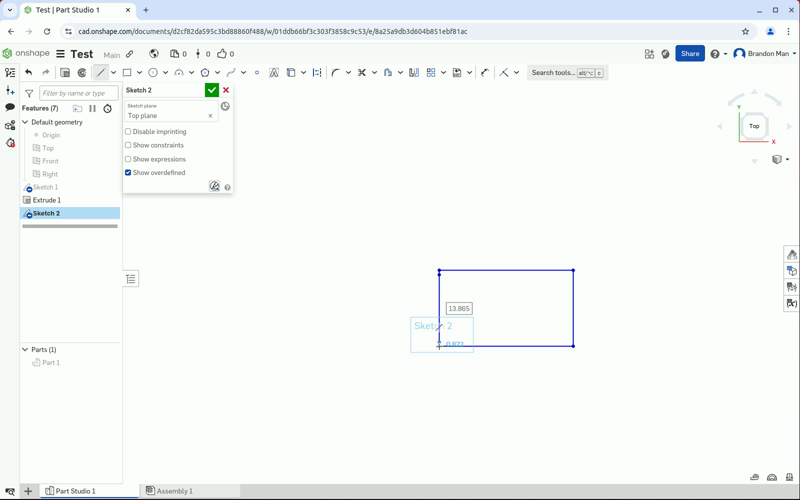
scroll(6)
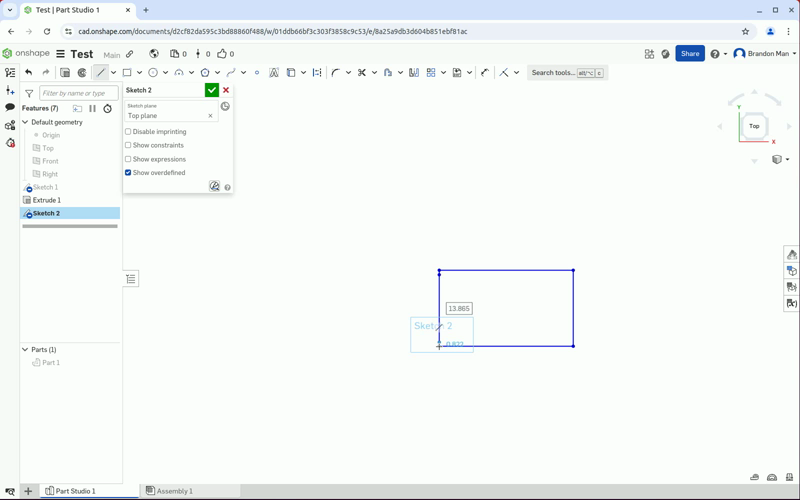
scroll(6)
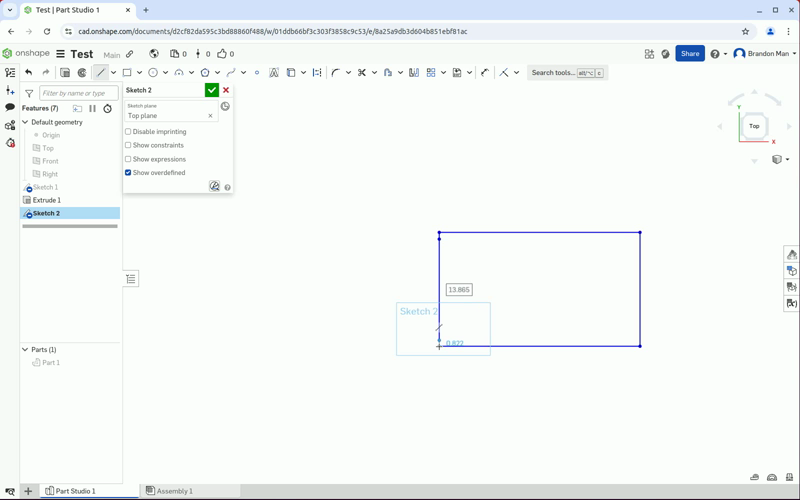
scroll(6)
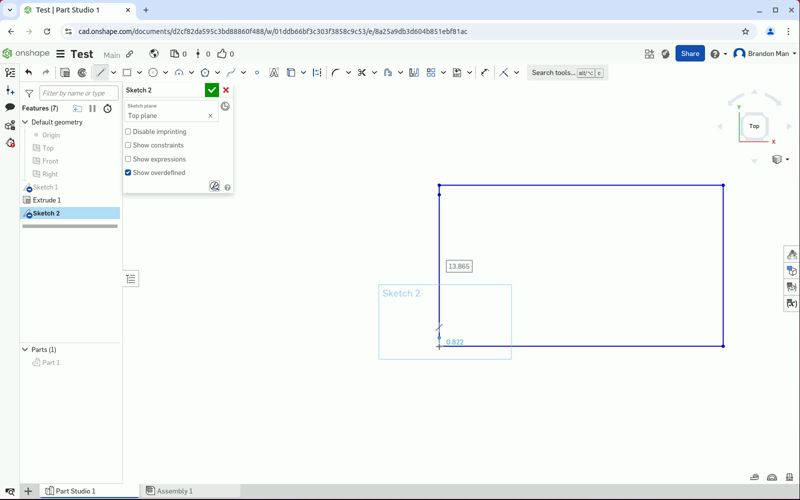
scroll(6)
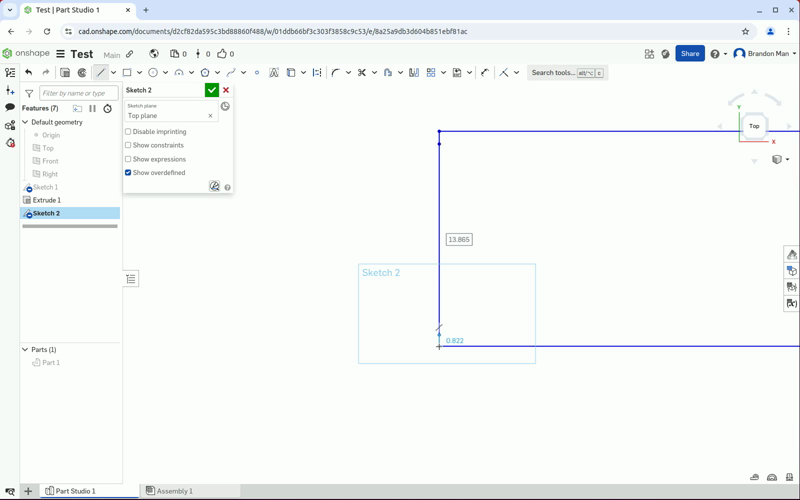
scroll(6)
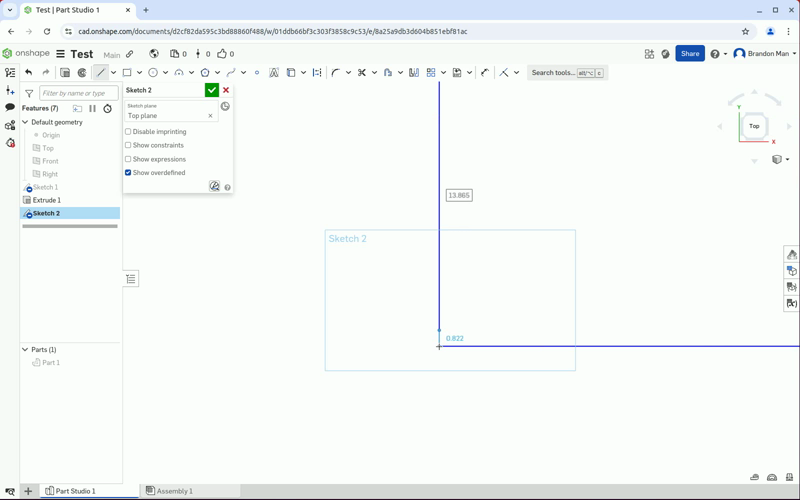
scroll(6)
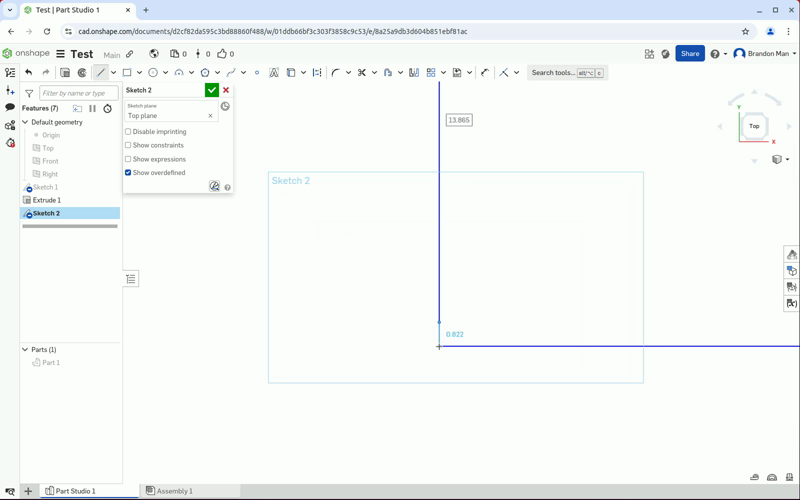
scroll(6)
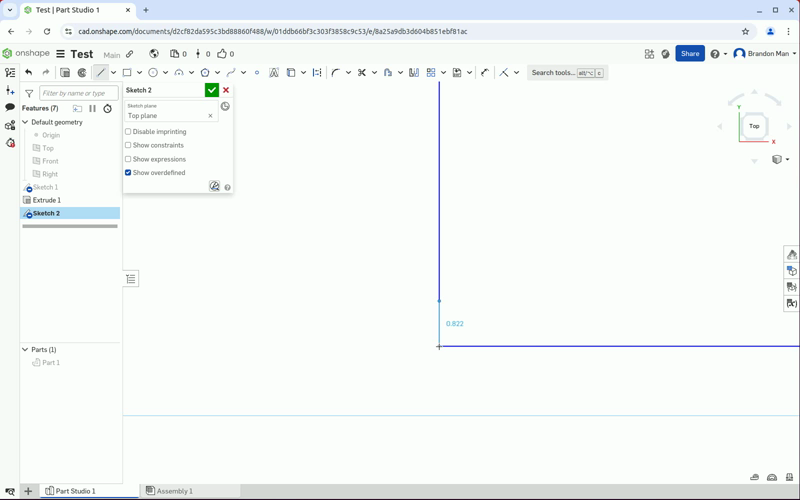
key_up(shift)
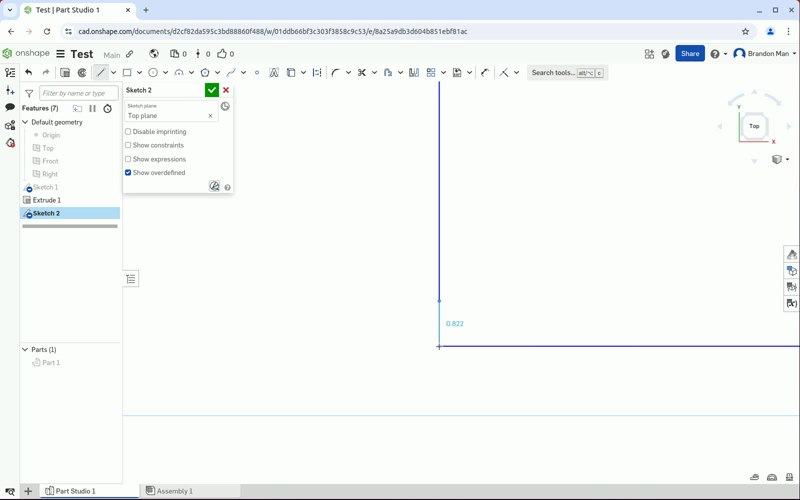
click(439, 346)
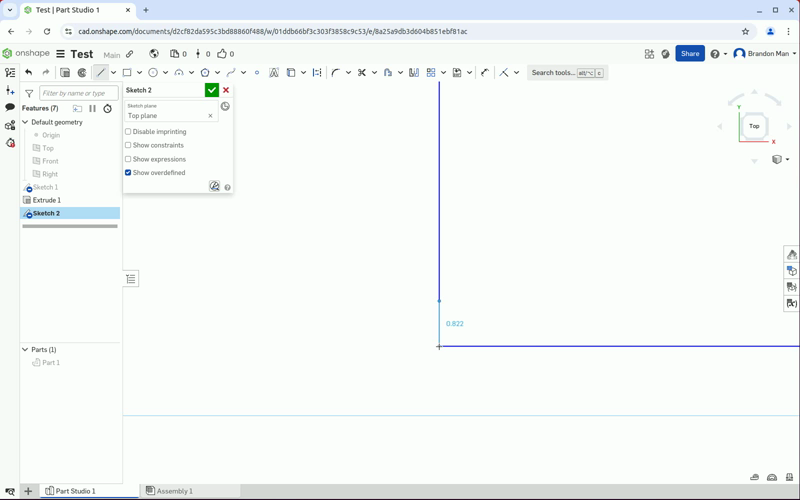
scroll(-6)
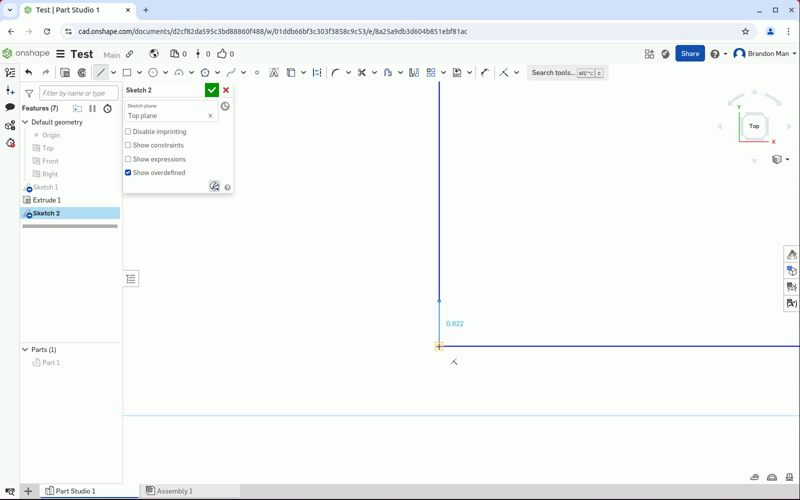
scroll(-6)
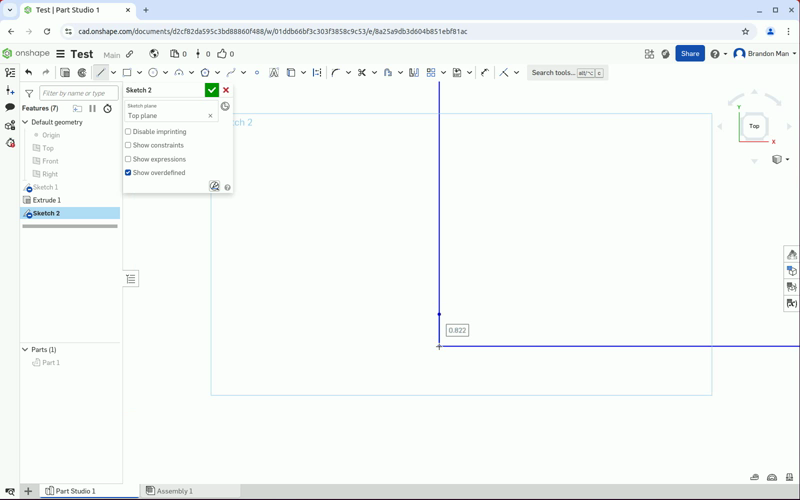
scroll(-6)
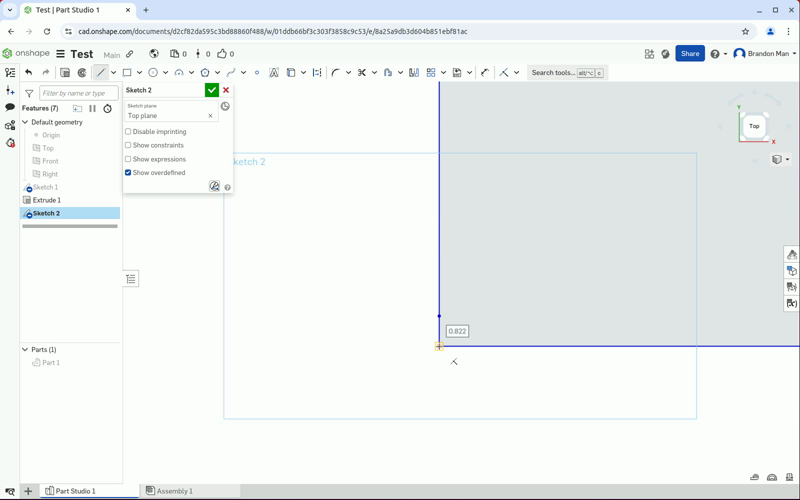
scroll(-6)
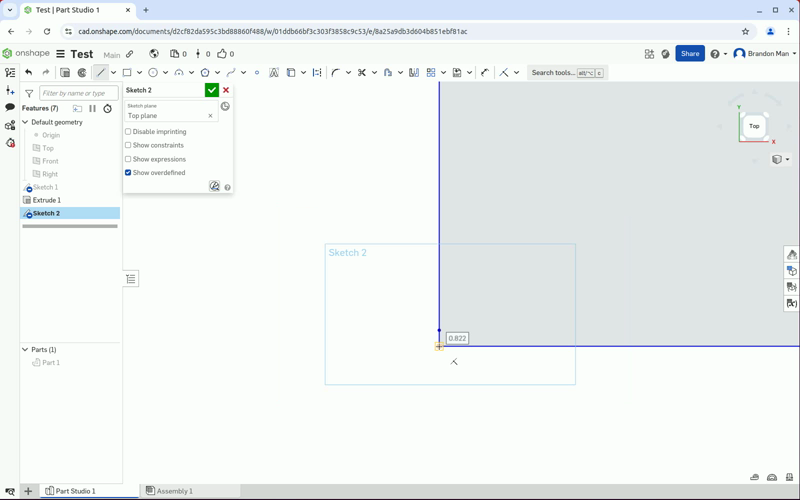
scroll(-6)
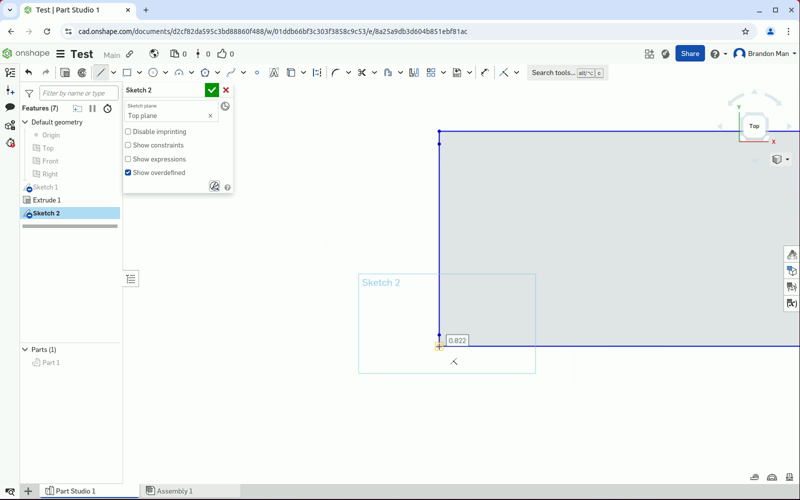
scroll(-6)
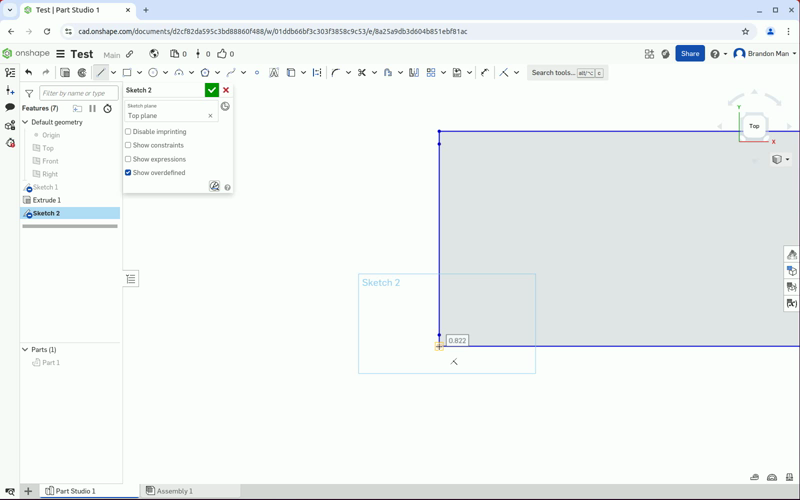
scroll(-6)
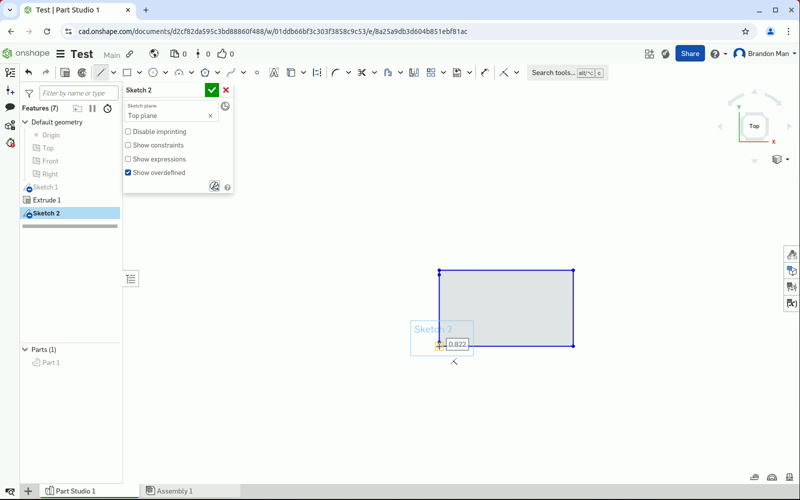
key(esc)
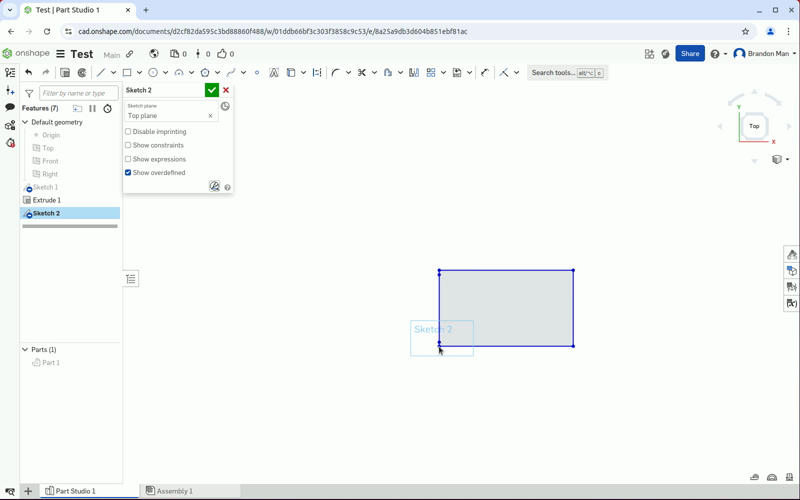
key(l)
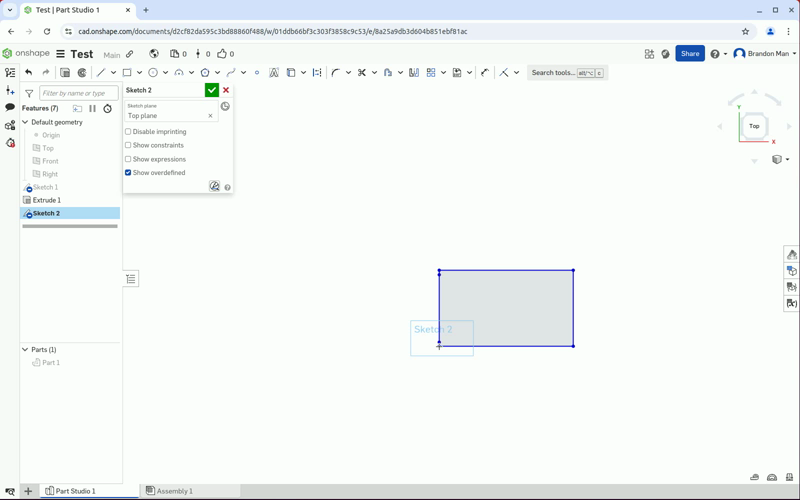
key_down(shift)
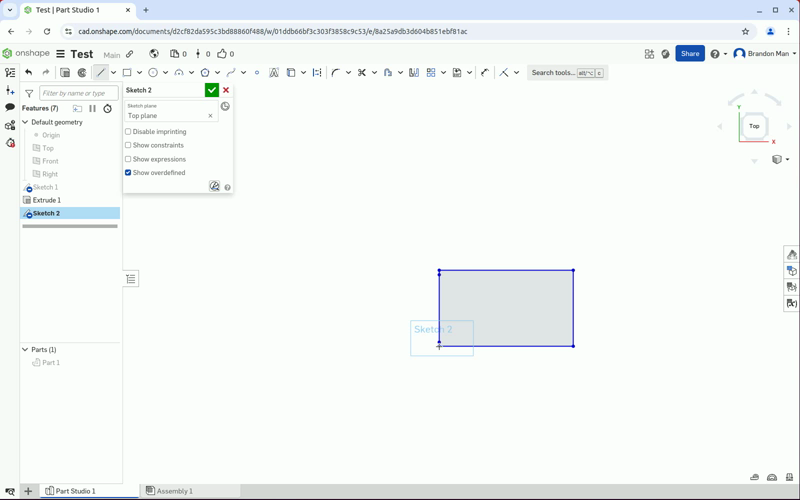
mouse_move(442, 343)
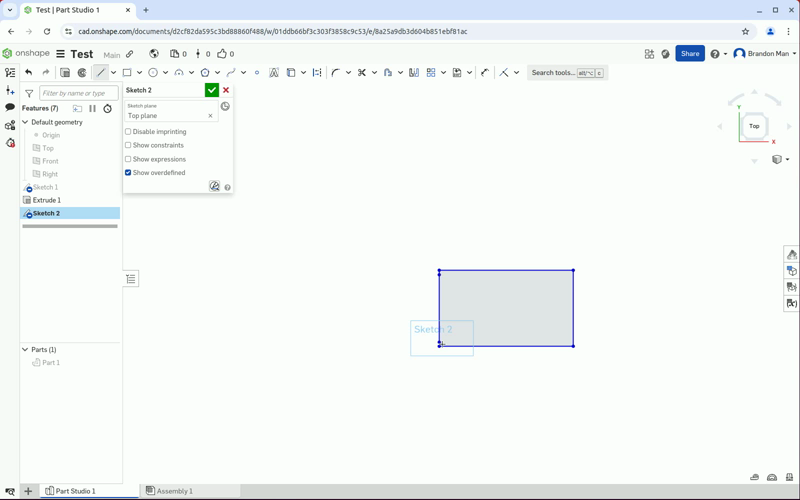
scroll(6)
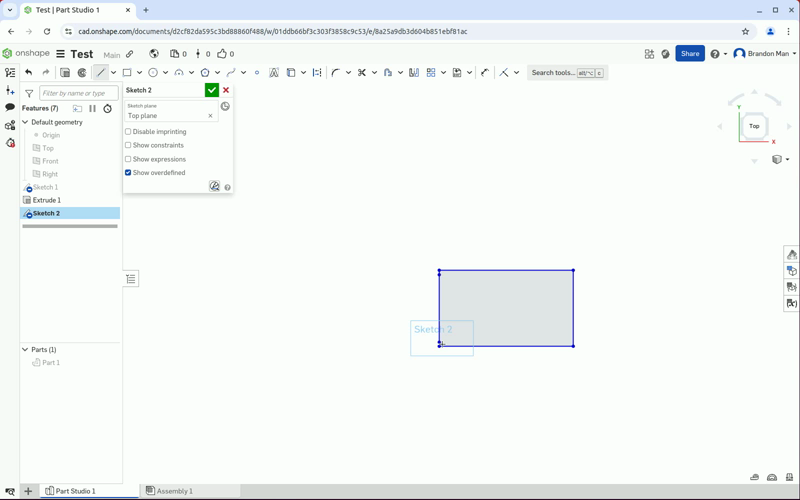
scroll(6)
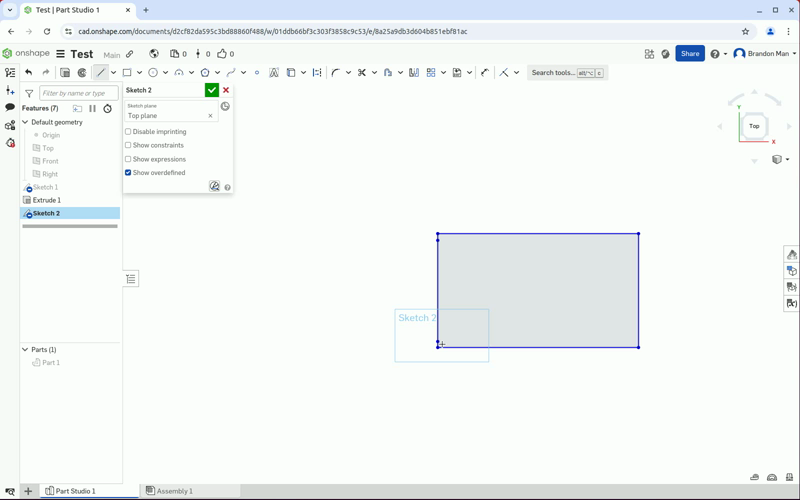
scroll(6)
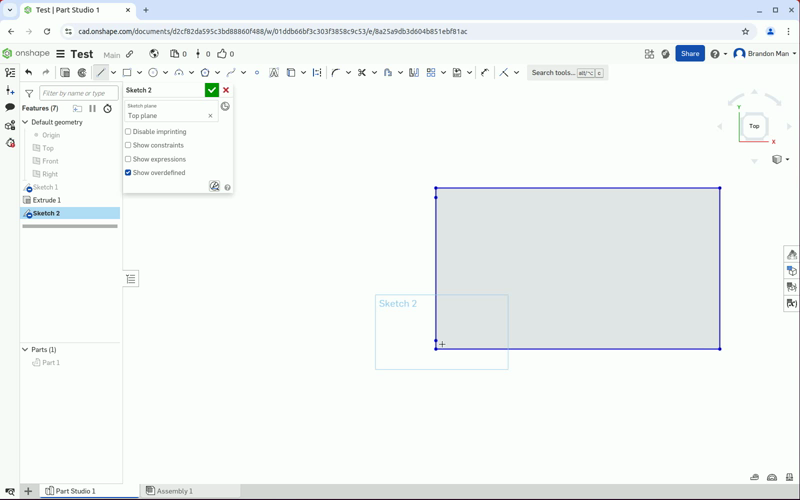
scroll(6)
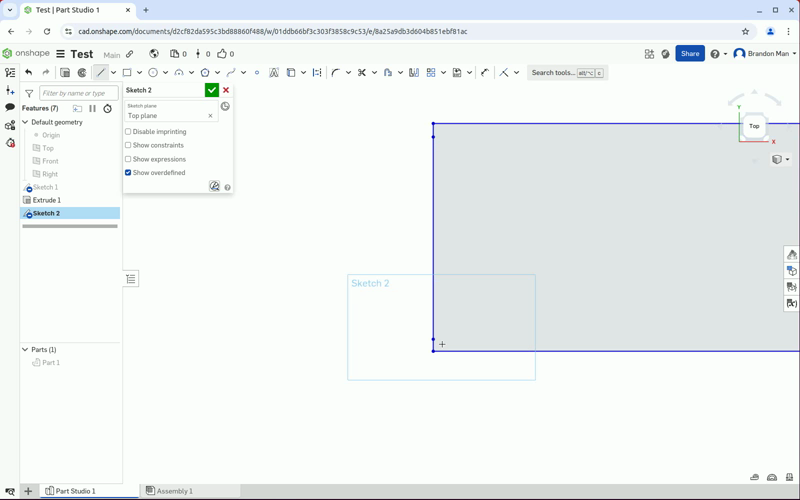
scroll(6)
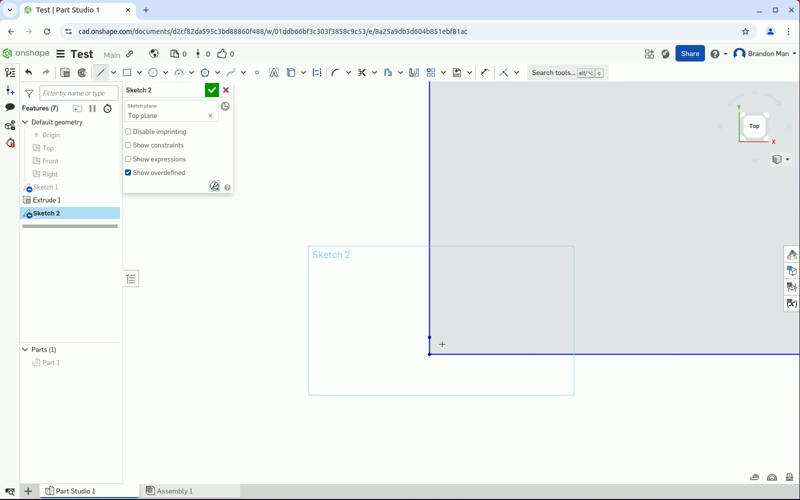
scroll(6)
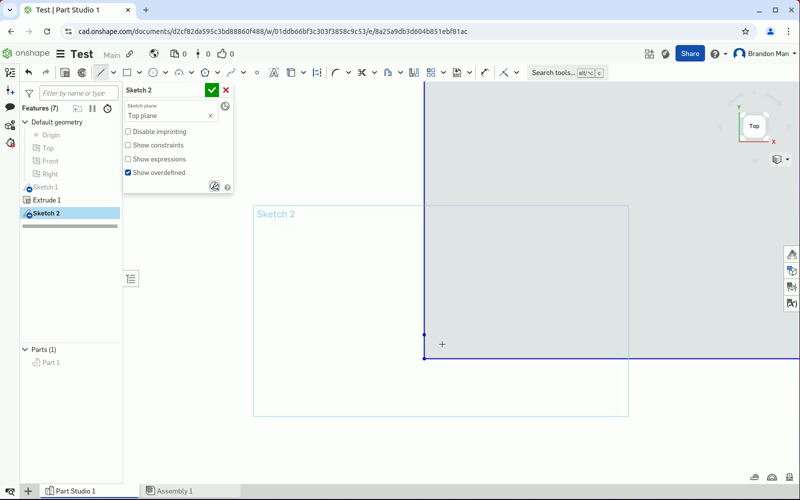
scroll(6)
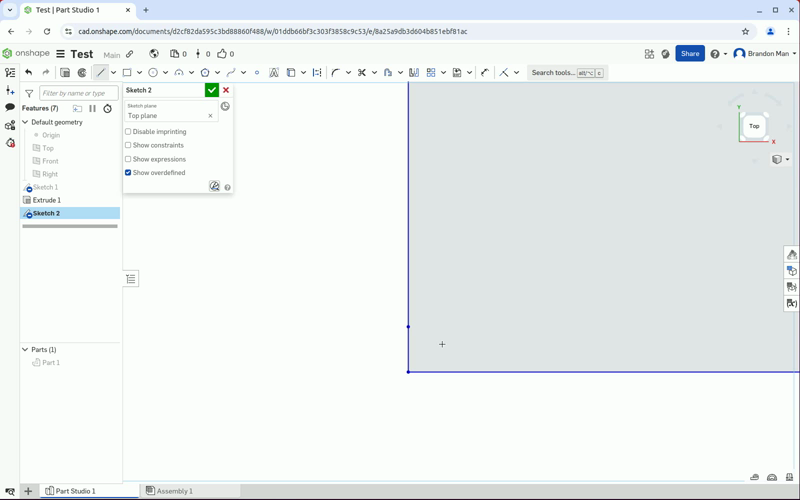
click(442, 343)
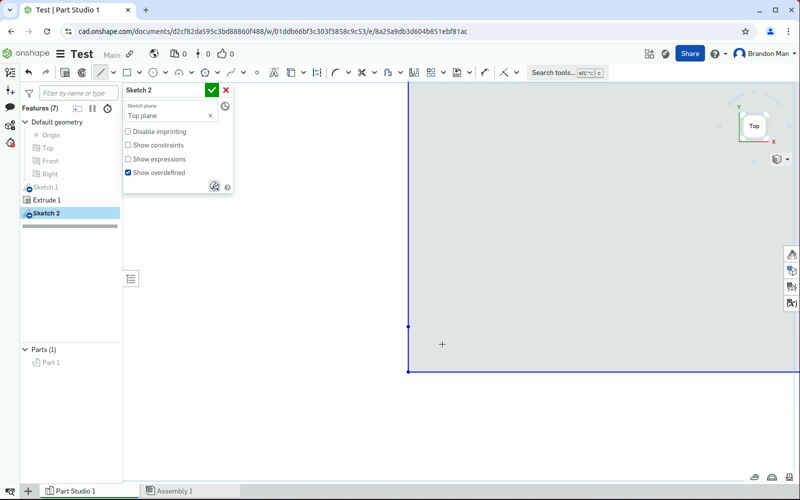
scroll(-6)
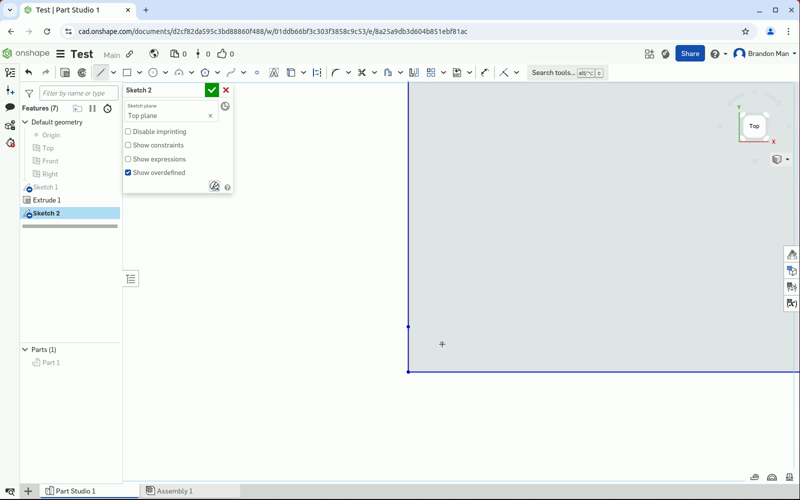
scroll(-6)
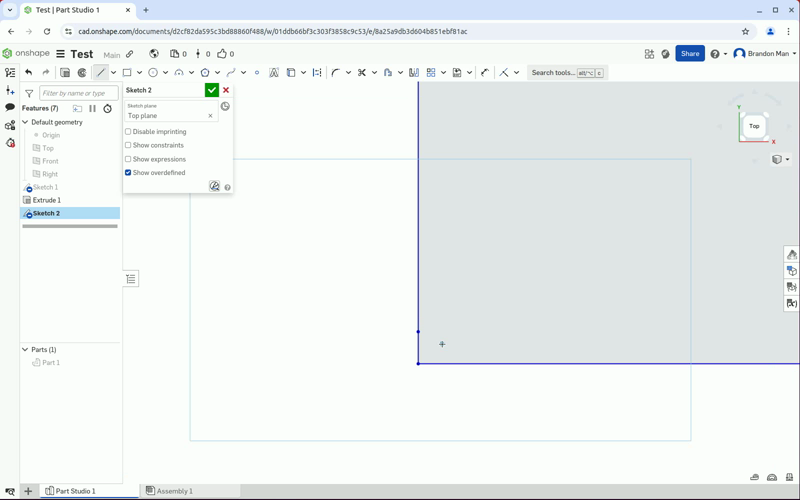
scroll(-6)
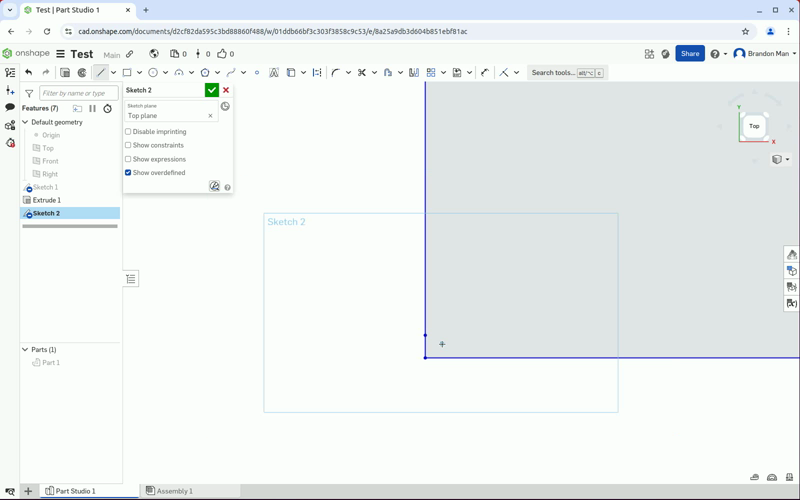
scroll(-6)
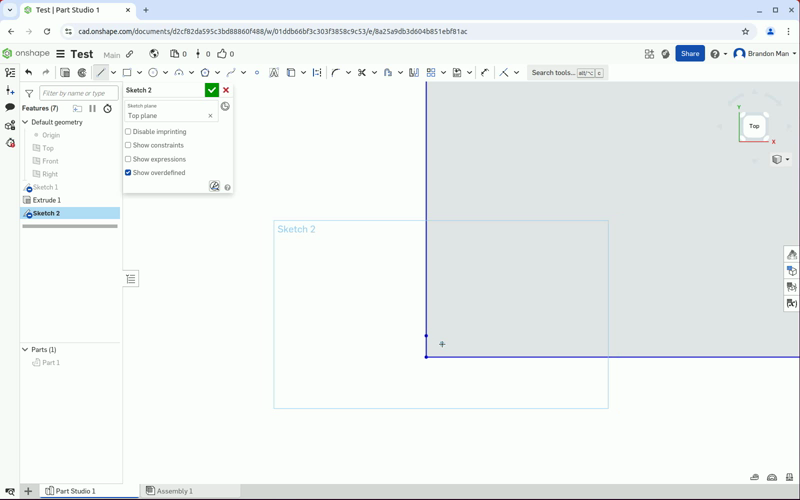
scroll(-6)
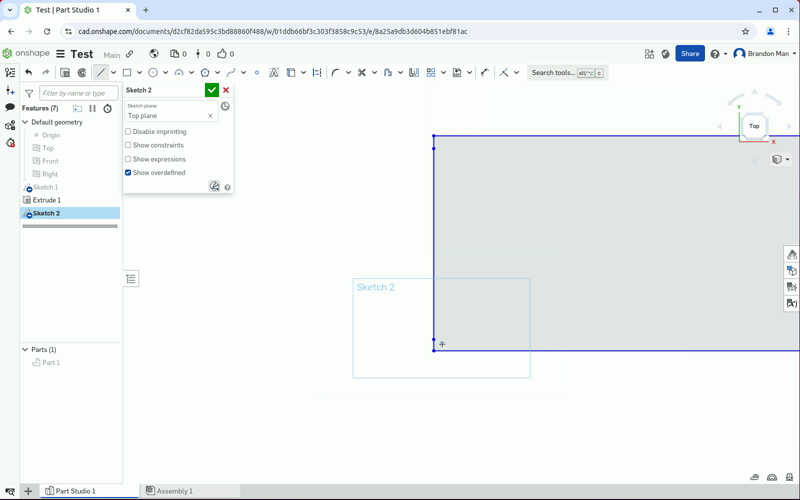
scroll(-6)
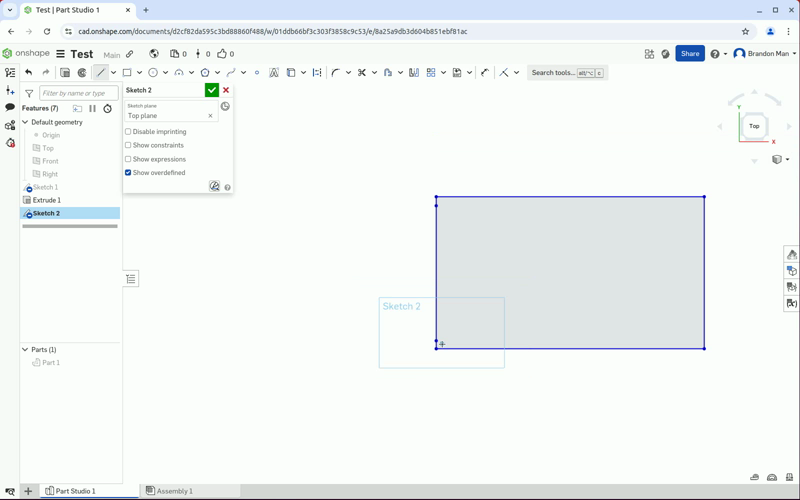
scroll(-6)
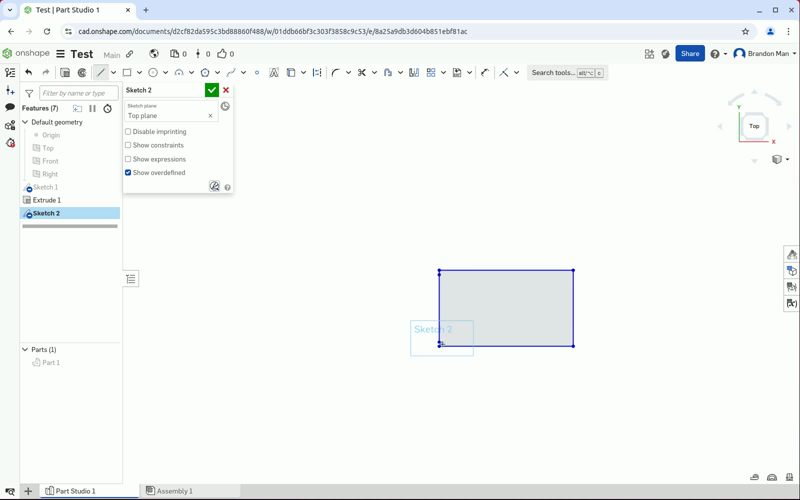
key_up(shift)
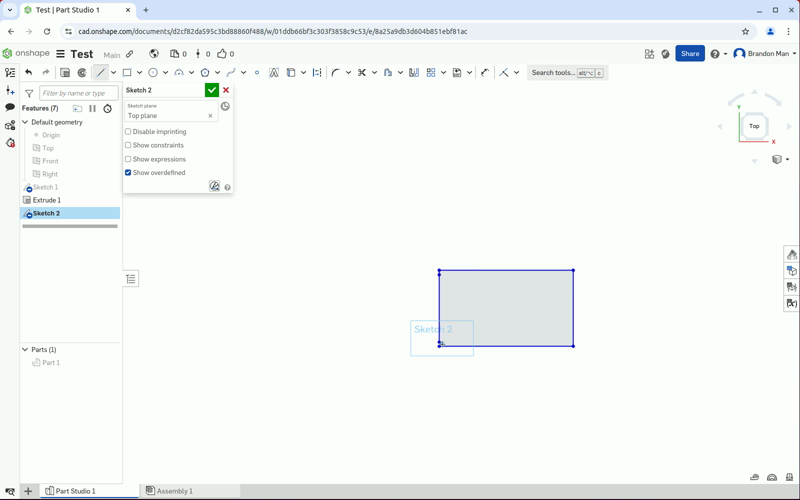
key_down(shift)
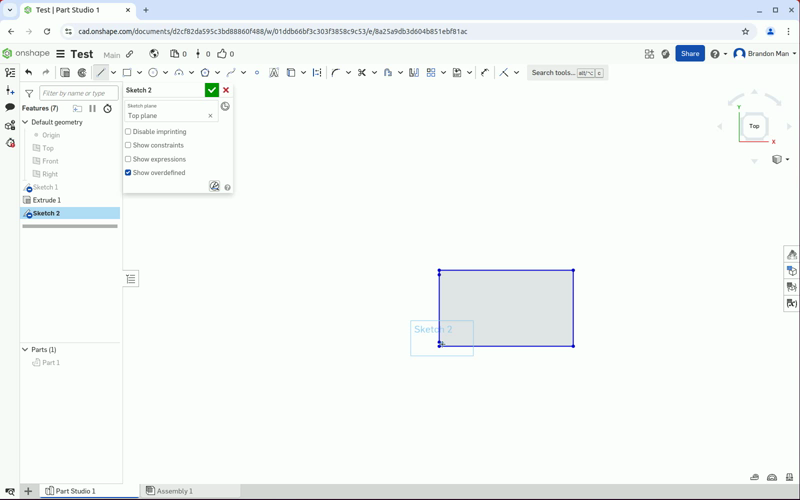
mouse_move(472, 343)
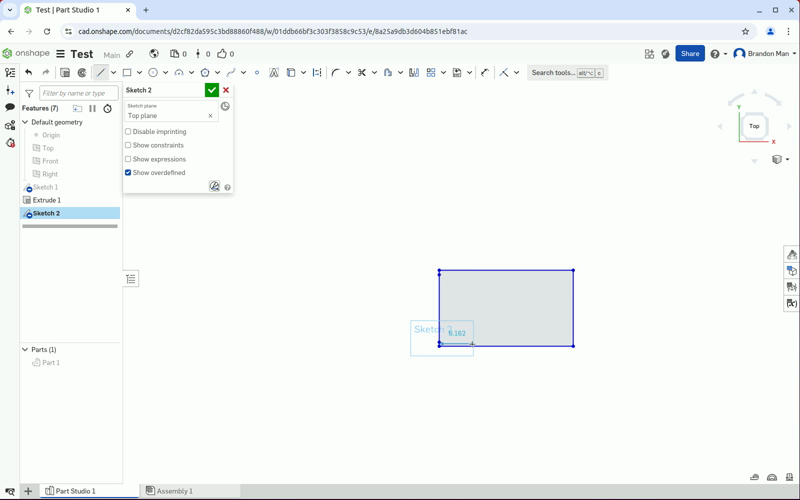
mouse_move(483, 343)
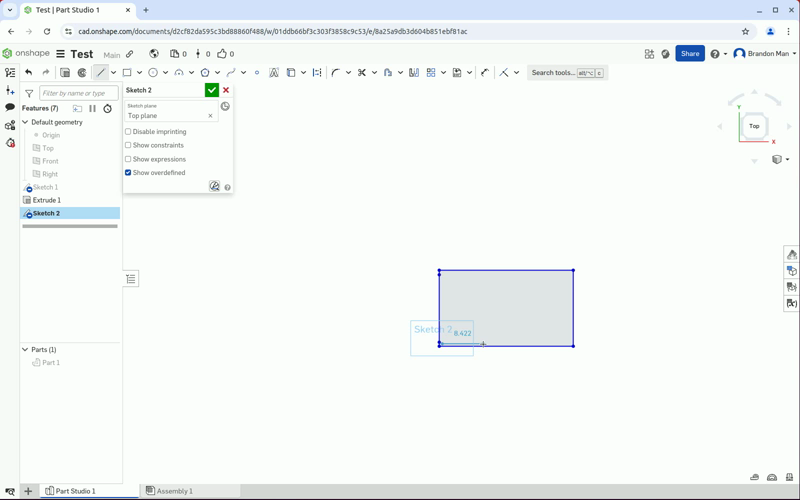
click(483, 343)
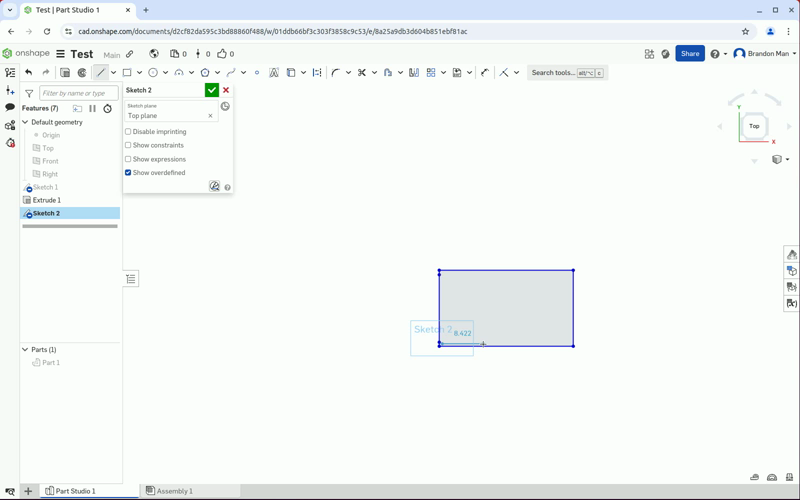
key_up(shift)
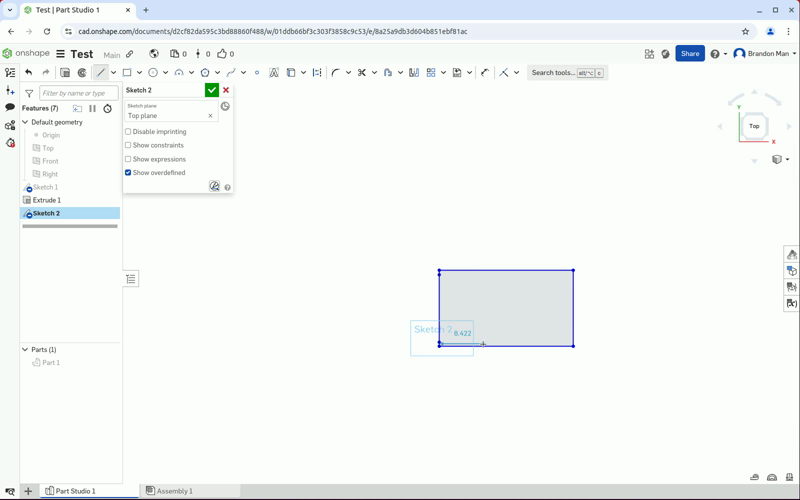
key_down(shift)
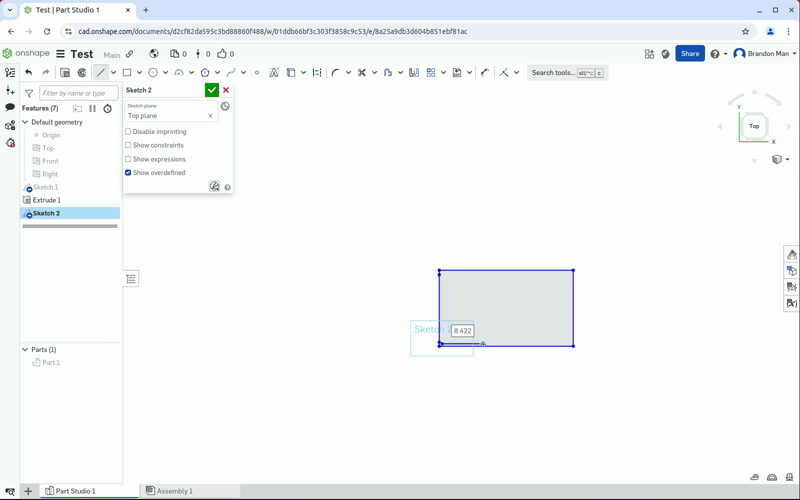
mouse_move(513, 343)
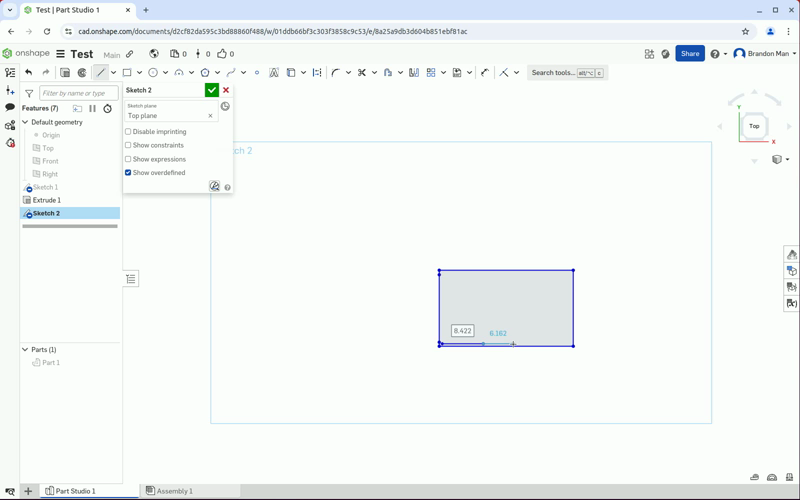
mouse_move(486, 343)
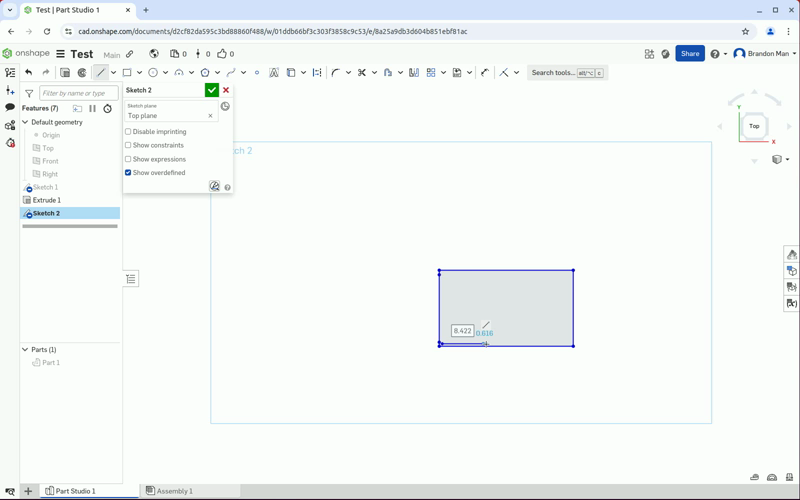
scroll(6)
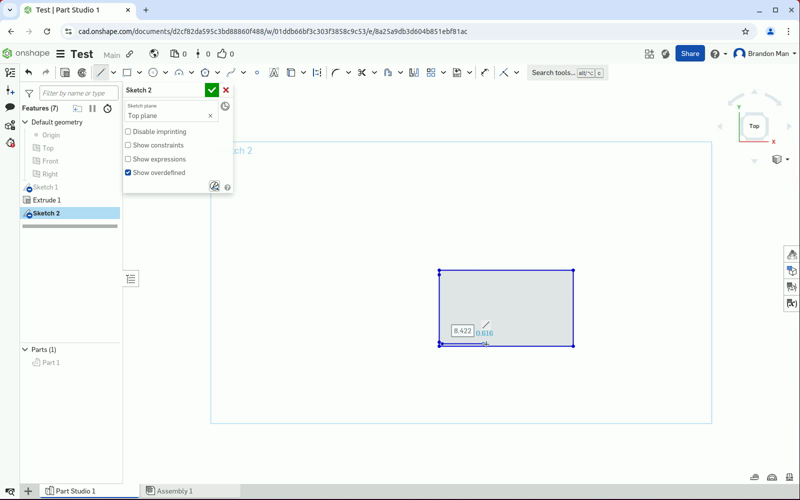
scroll(6)
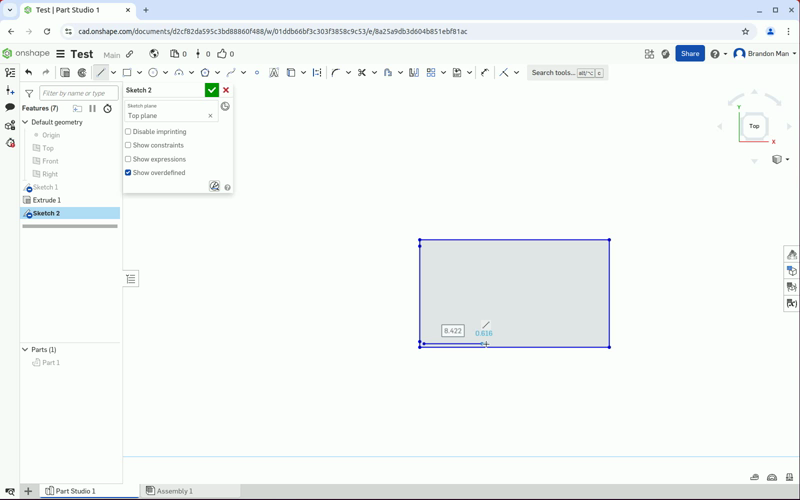
scroll(6)
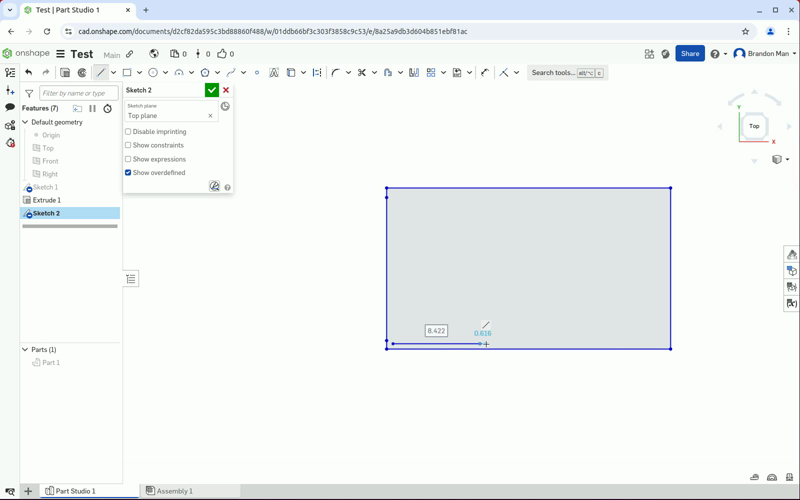
scroll(6)
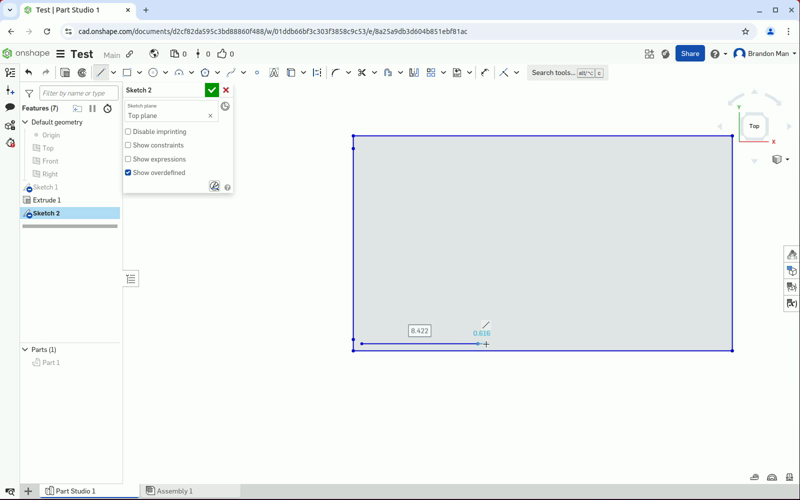
scroll(6)
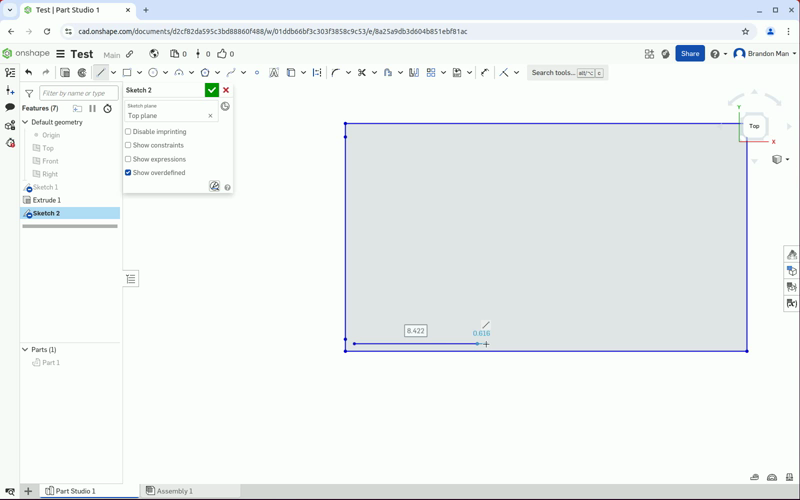
scroll(6)
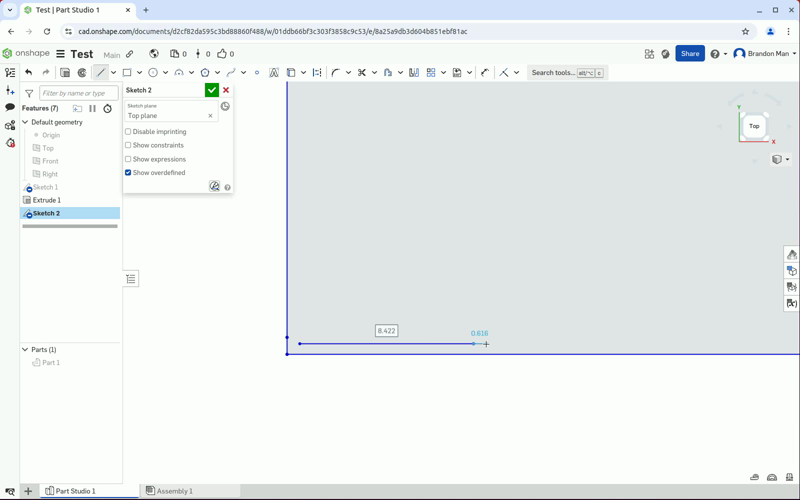
scroll(6)
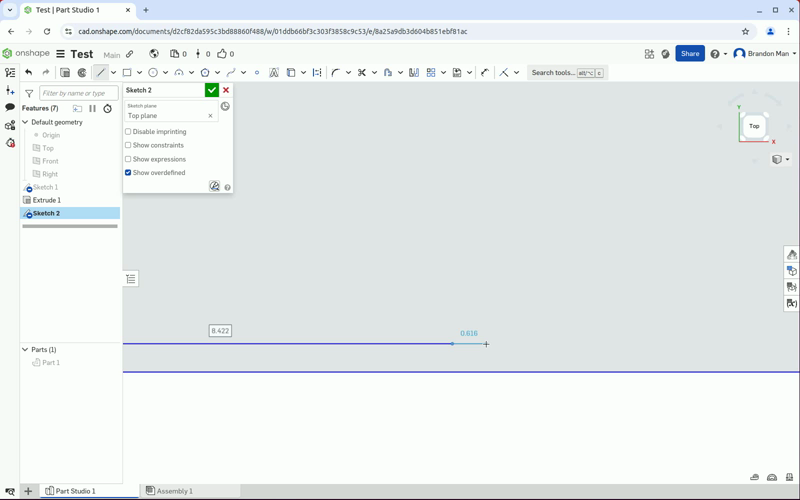
click(486, 343)
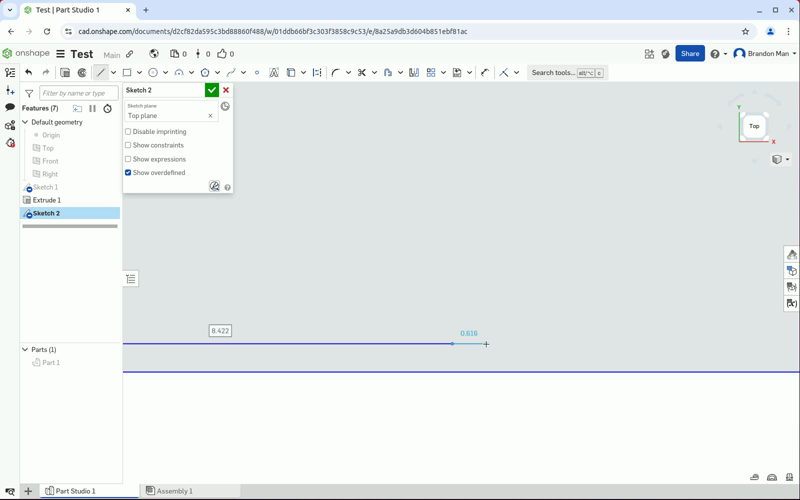
scroll(-6)
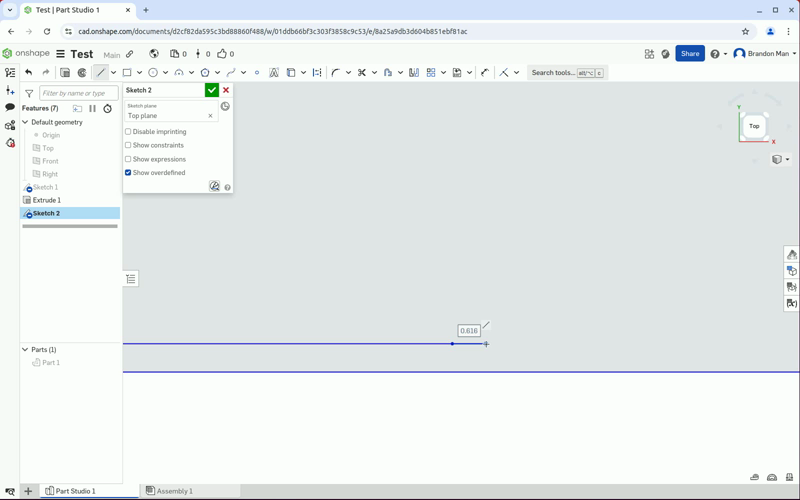
scroll(-6)
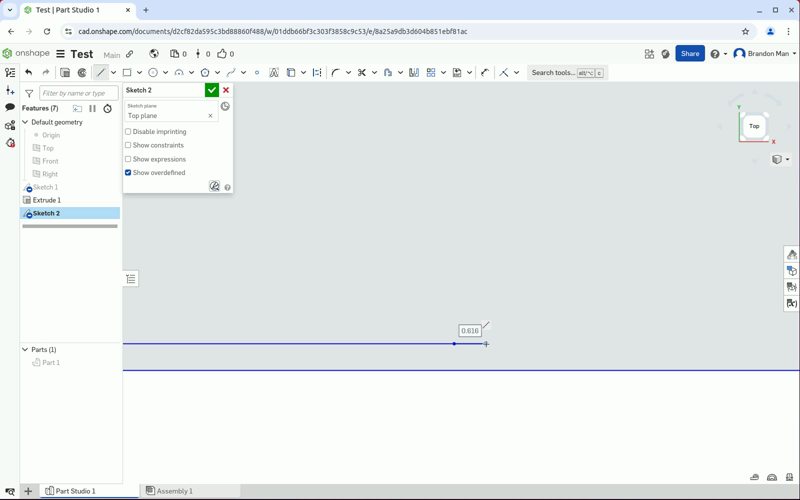
scroll(-6)
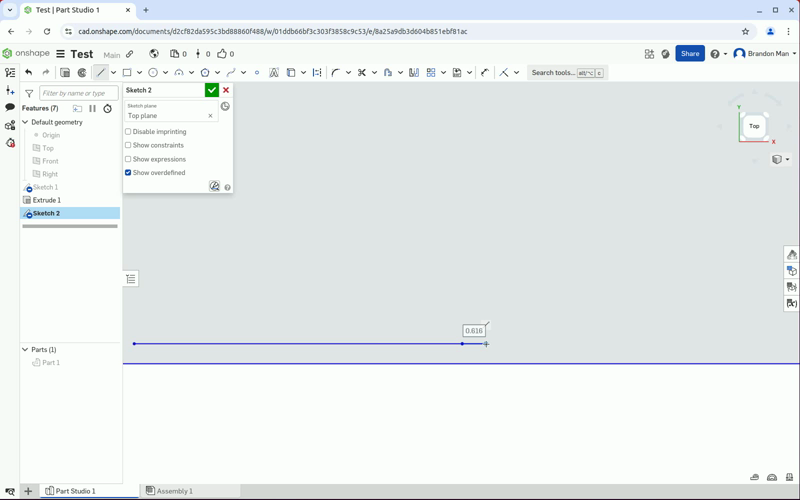
scroll(-6)
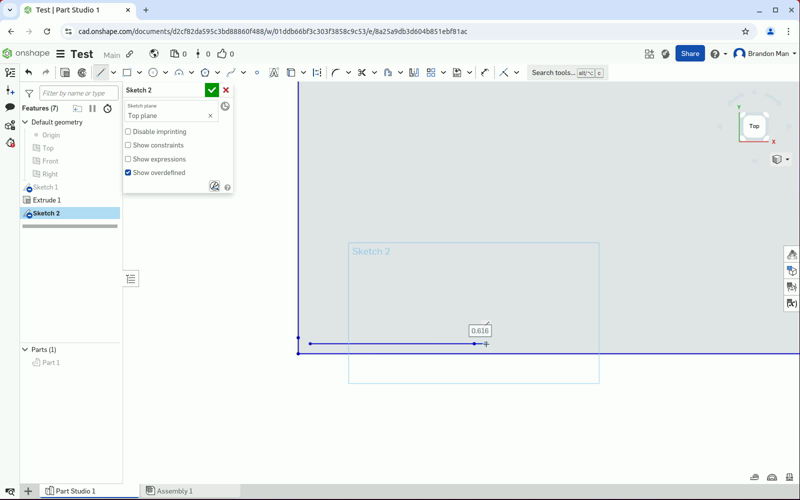
scroll(-6)
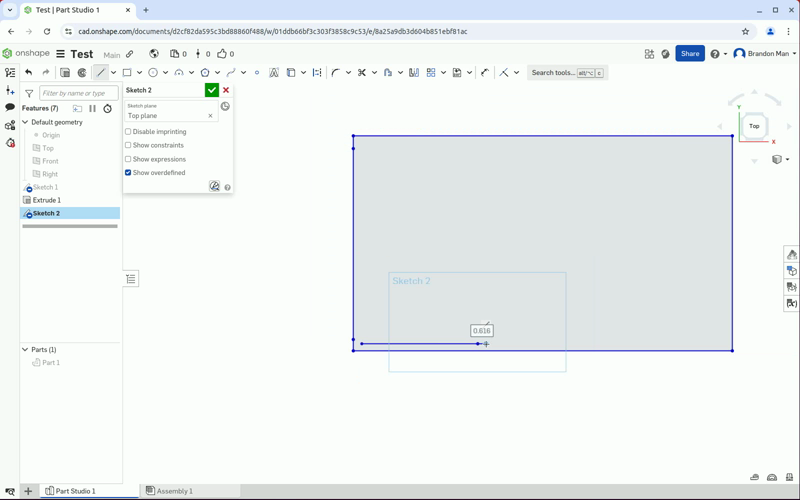
scroll(-6)
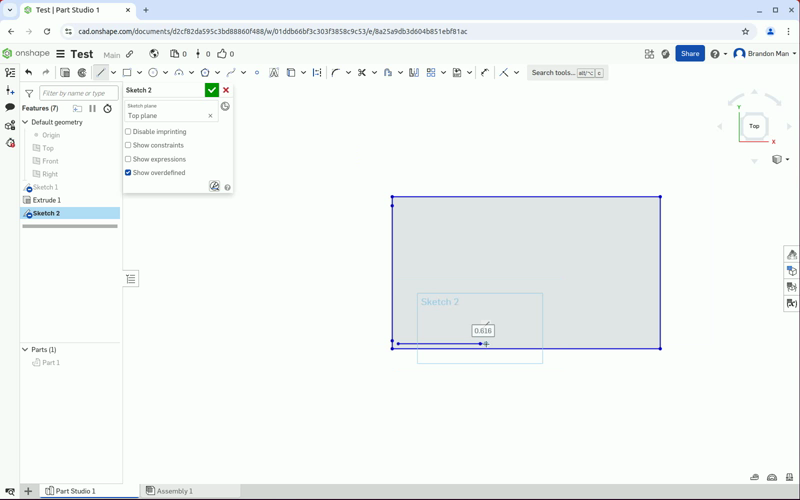
scroll(-6)
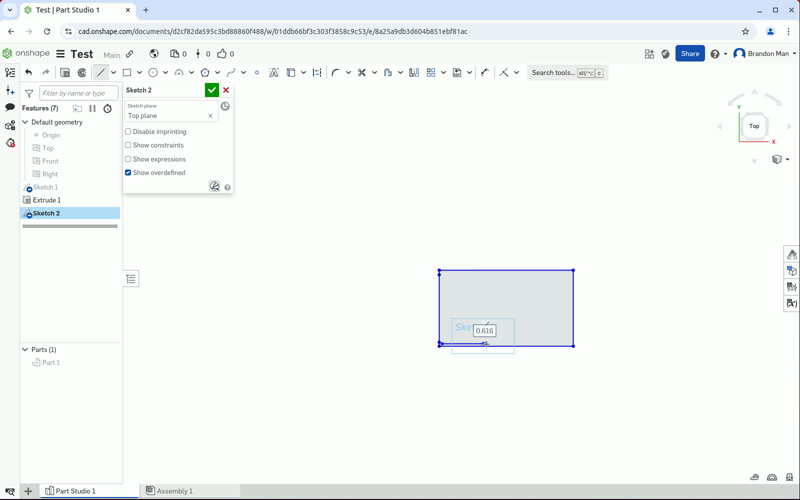
key_up(shift)
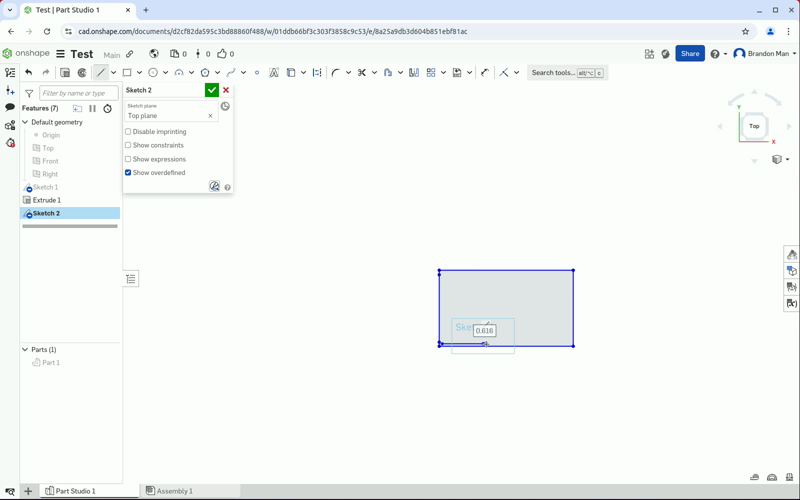
key_down(shift)
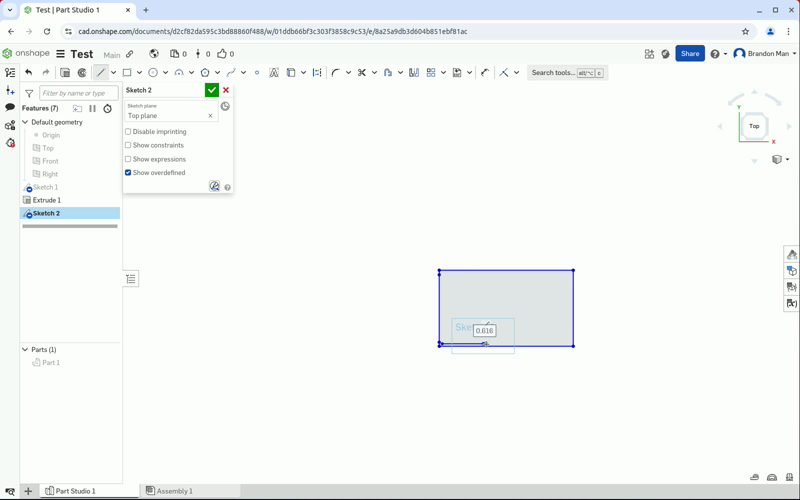
mouse_move(516, 343)
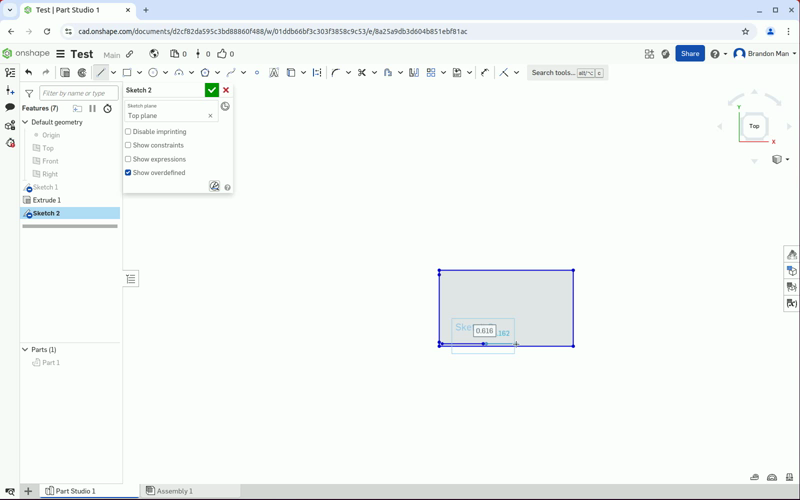
mouse_move(526, 343)
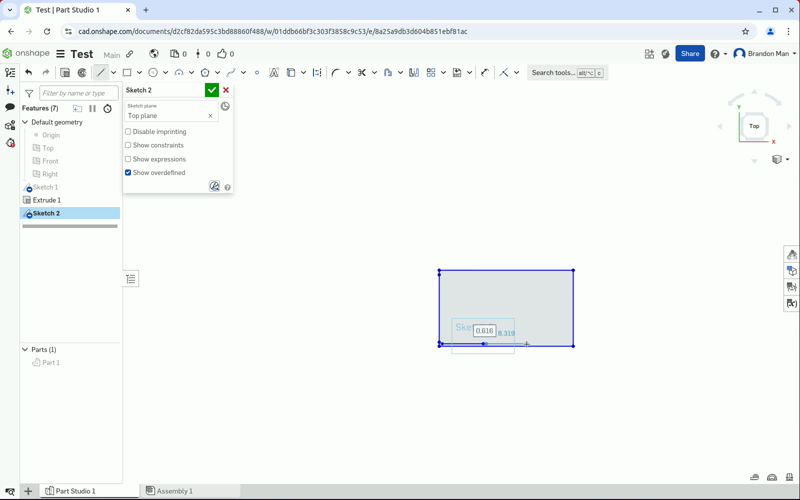
click(526, 343)
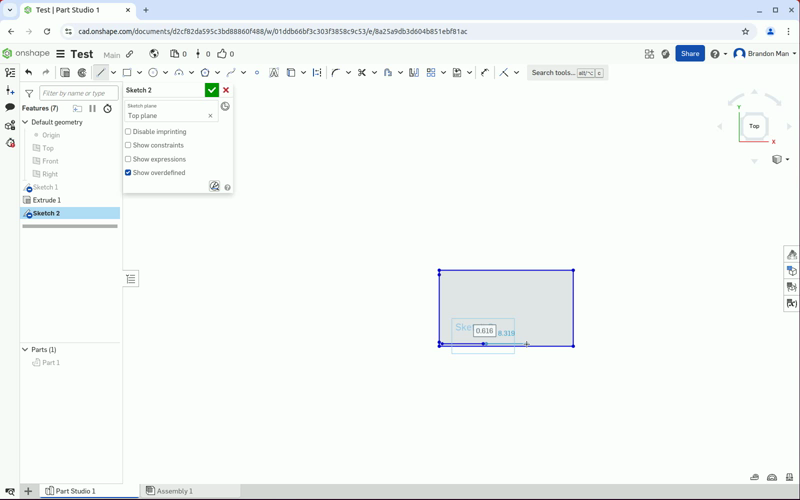
key_up(shift)
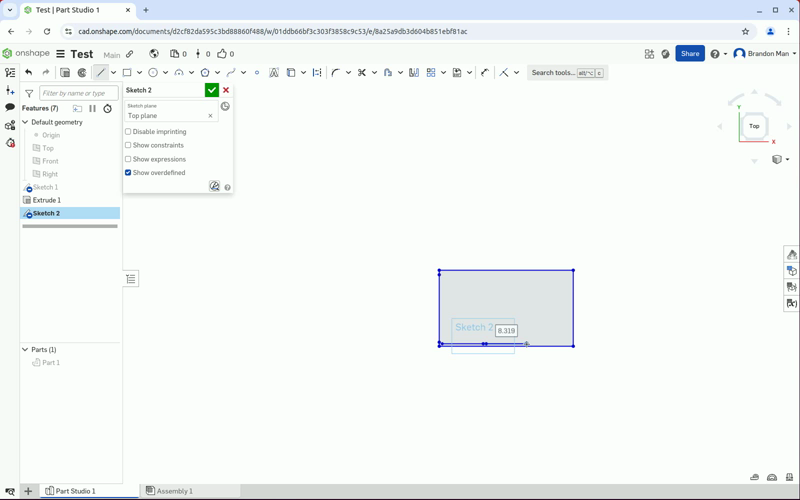
key_down(shift)
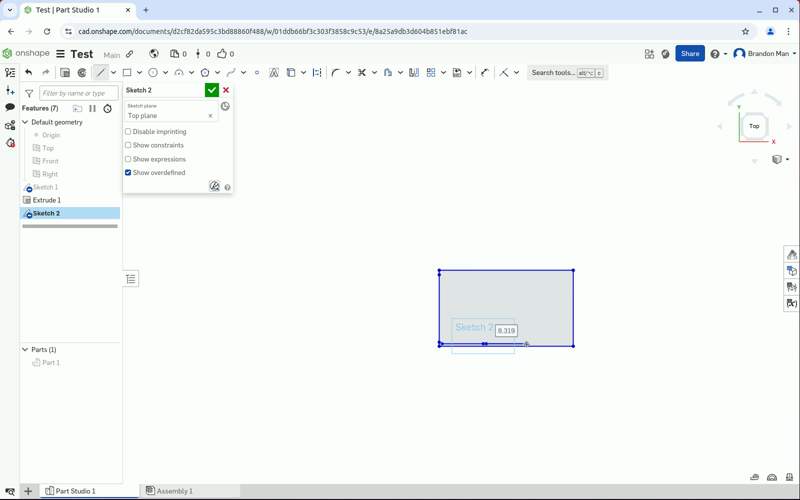
mouse_move(556, 343)
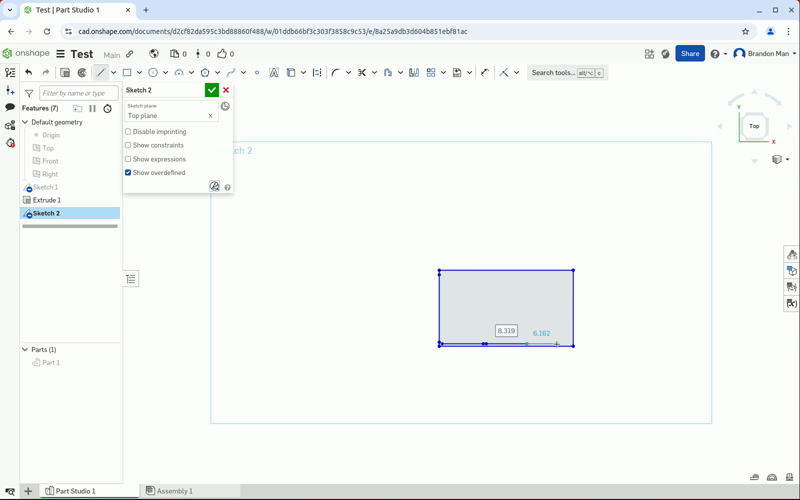
mouse_move(529, 343)
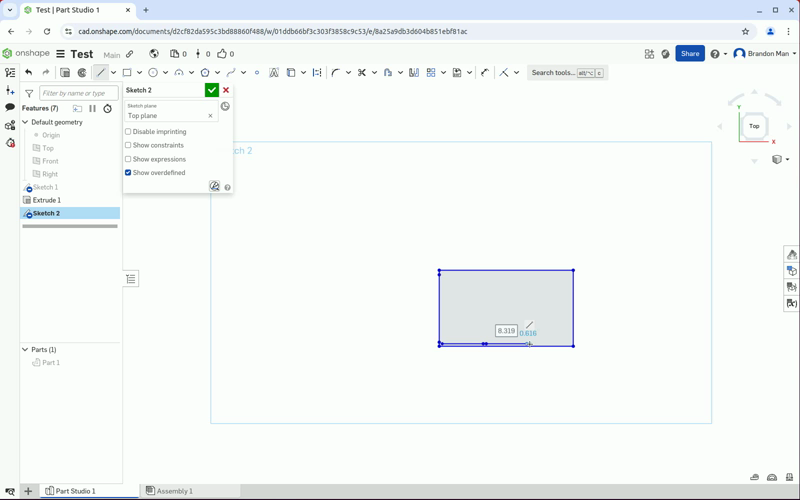
scroll(6)
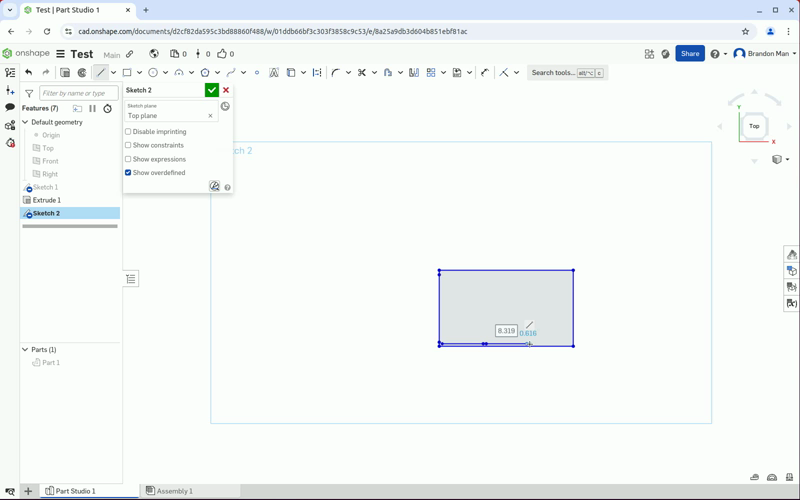
scroll(6)
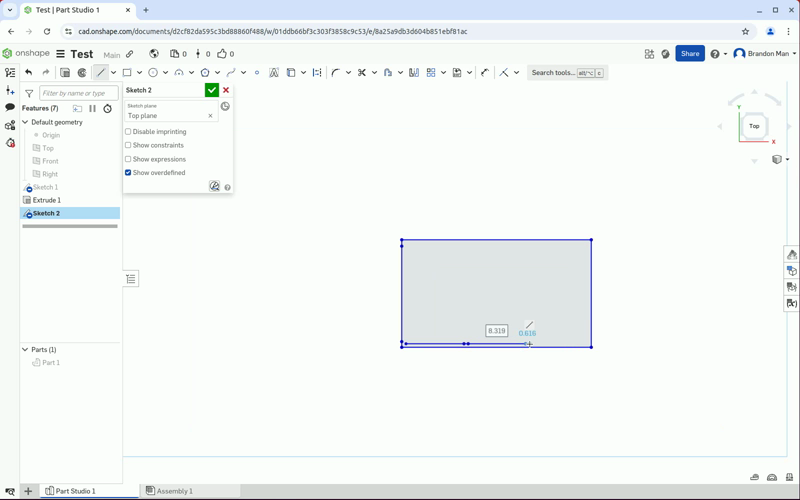
scroll(6)
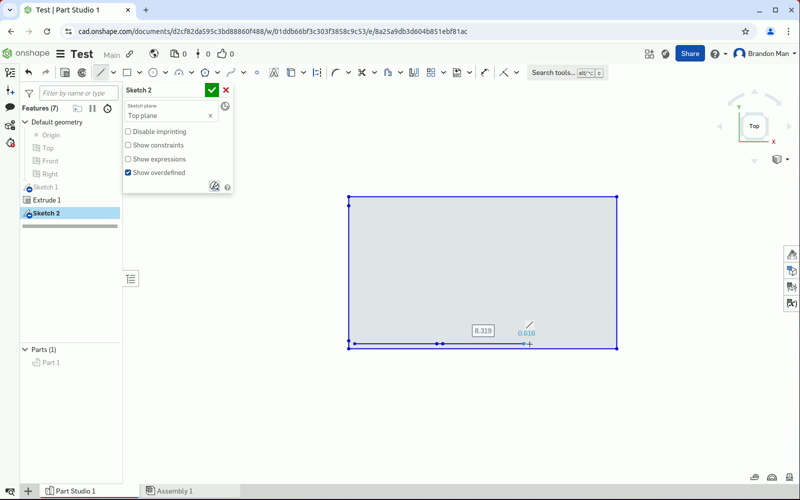
scroll(6)
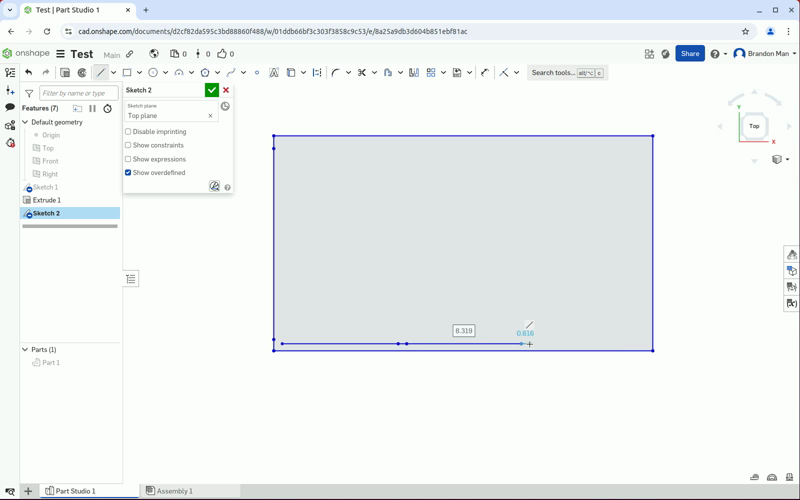
scroll(6)
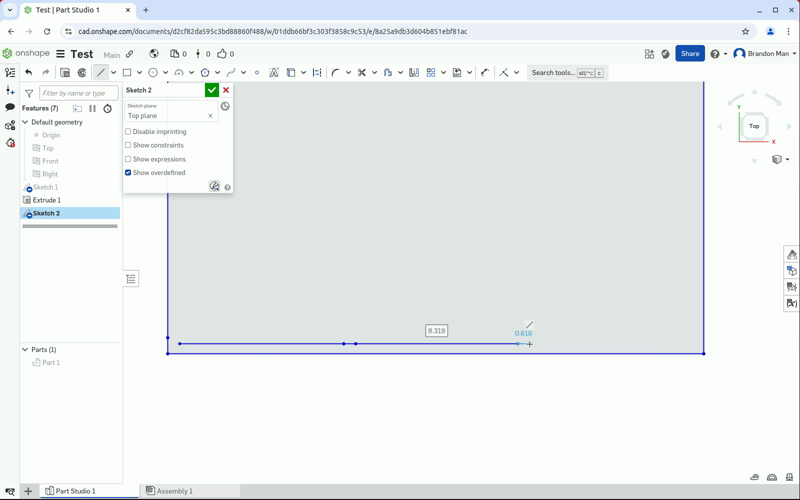
scroll(6)
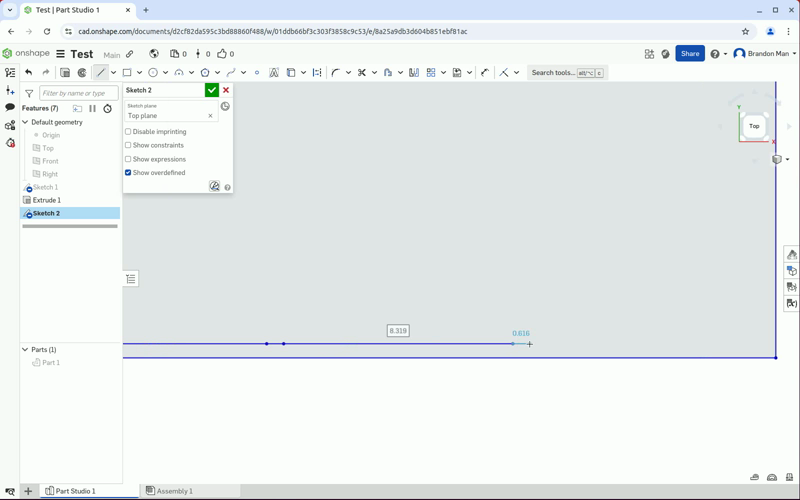
scroll(6)
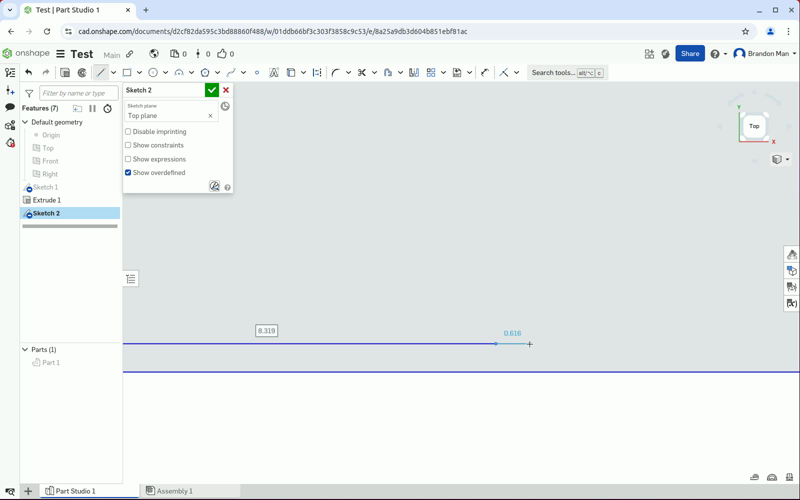
click(529, 343)
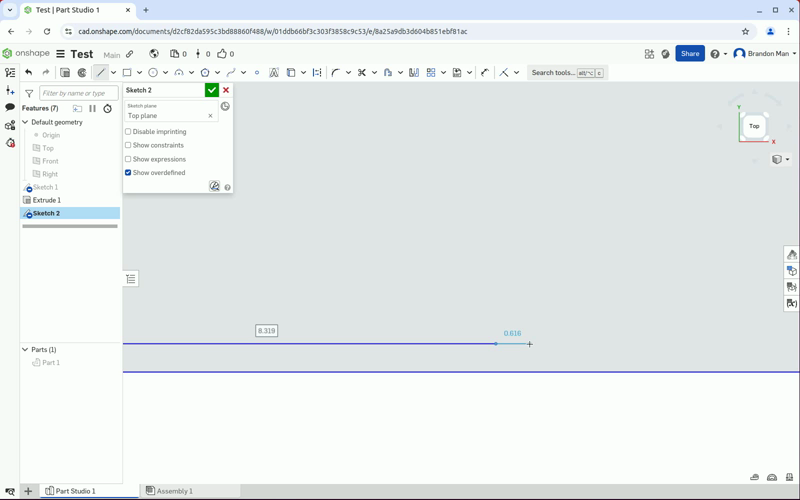
scroll(-6)
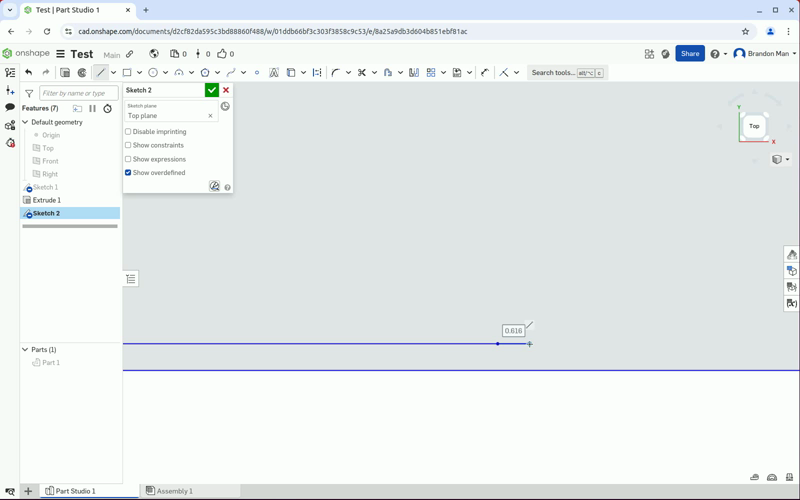
scroll(-6)
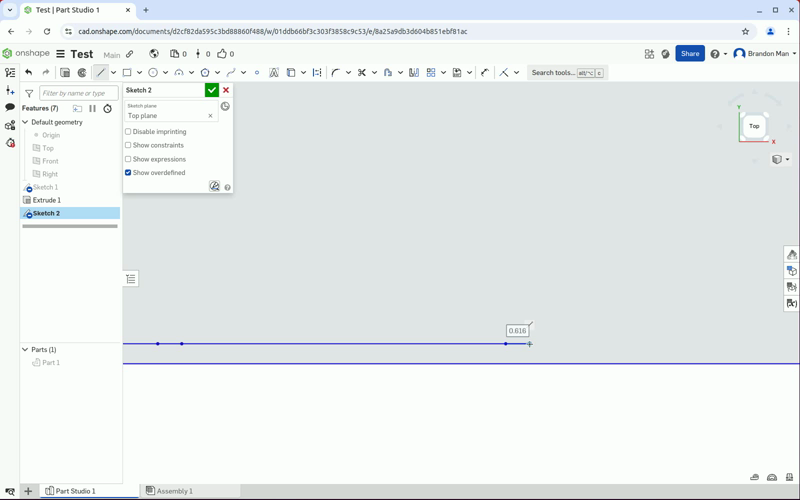
scroll(-6)
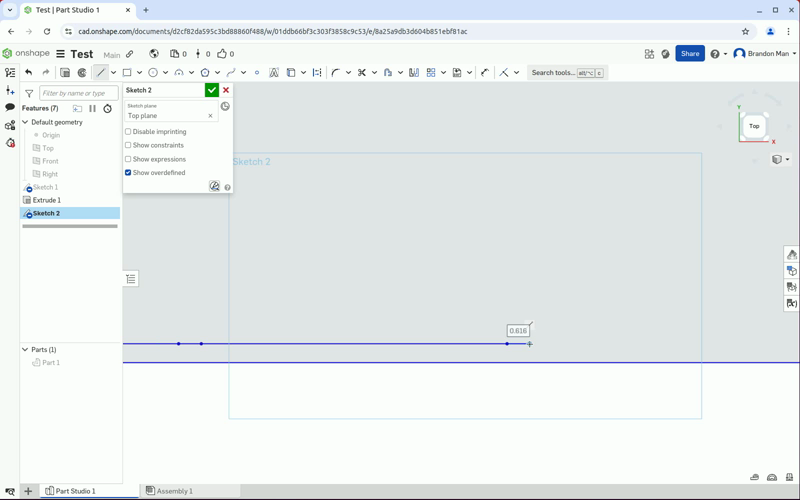
scroll(-6)
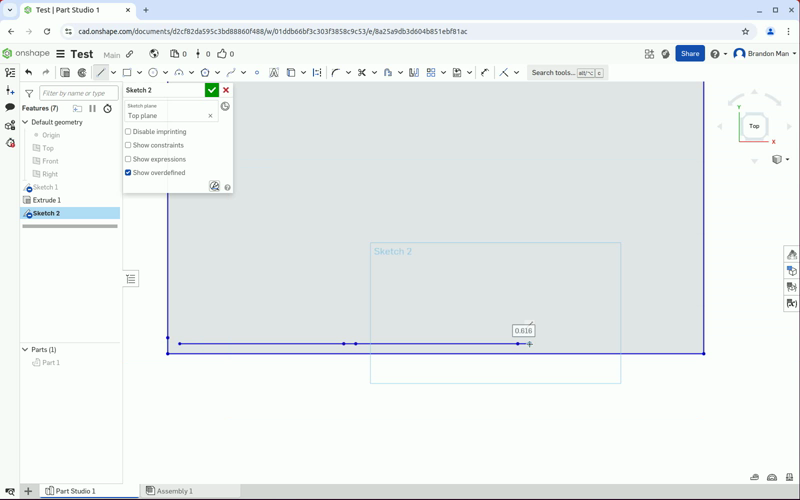
scroll(-6)
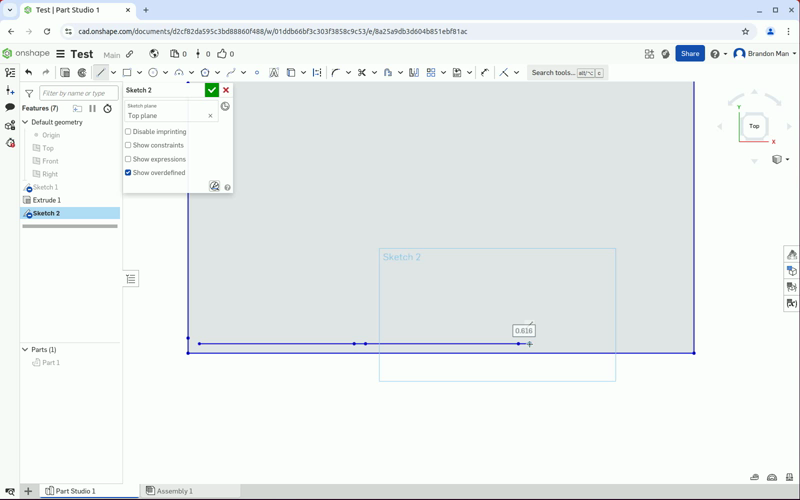
scroll(-6)
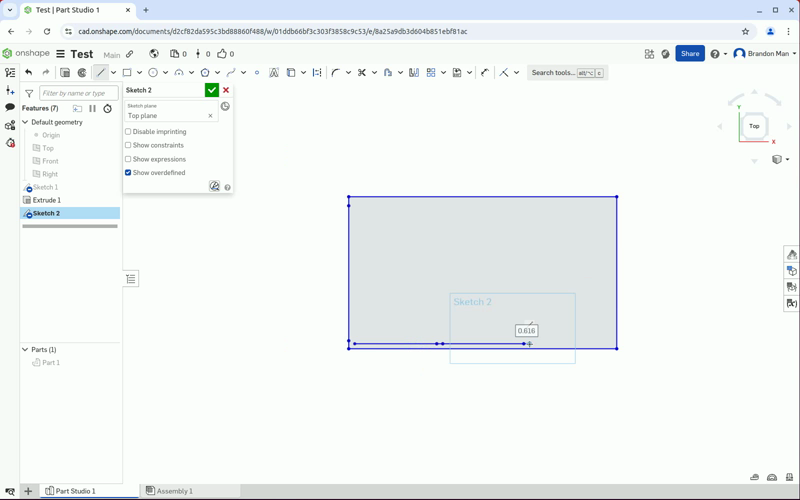
scroll(-6)
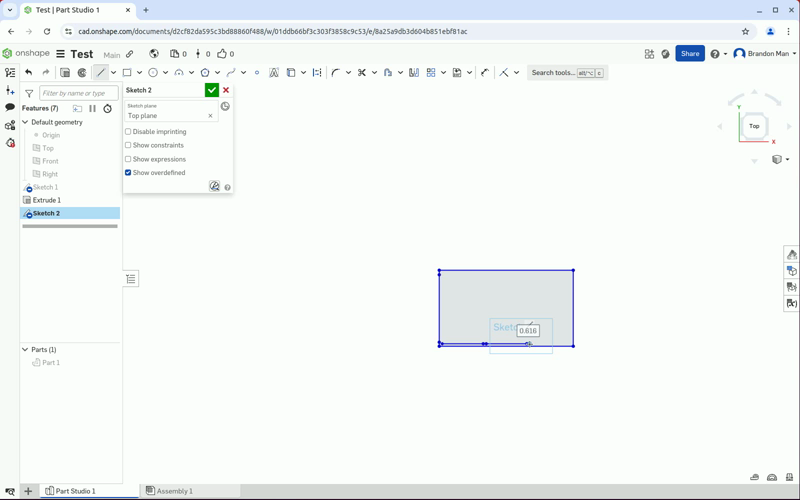
key_up(shift)
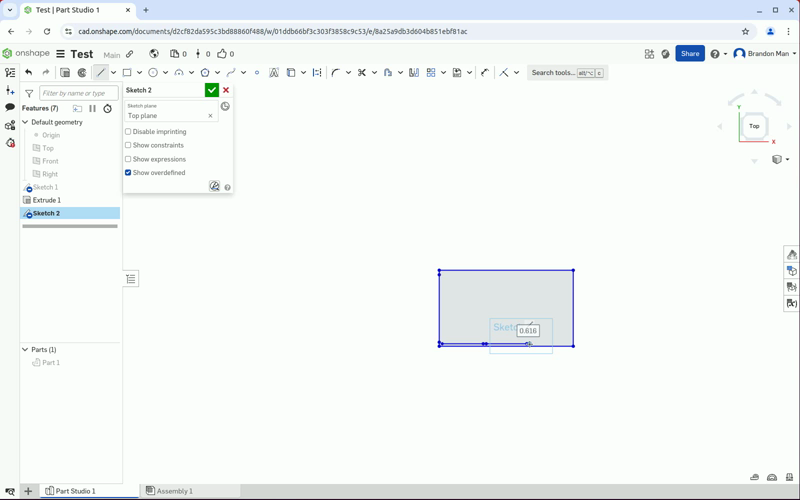
key_down(shift)
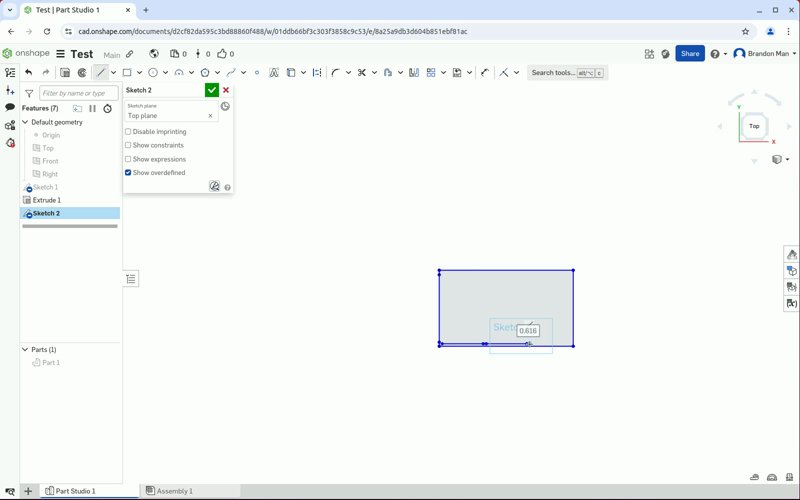
mouse_move(559, 343)
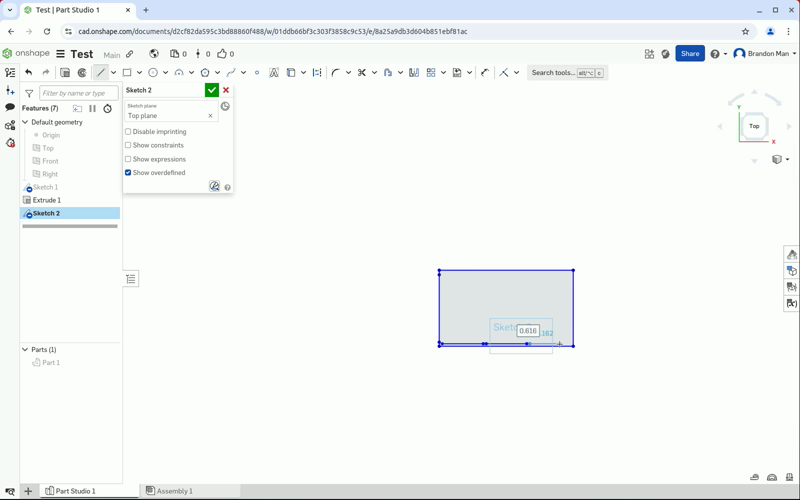
mouse_move(570, 343)
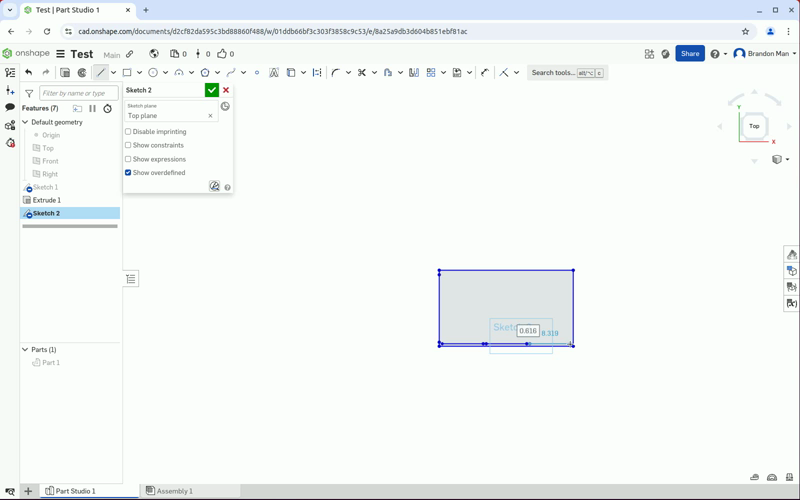
scroll(6)
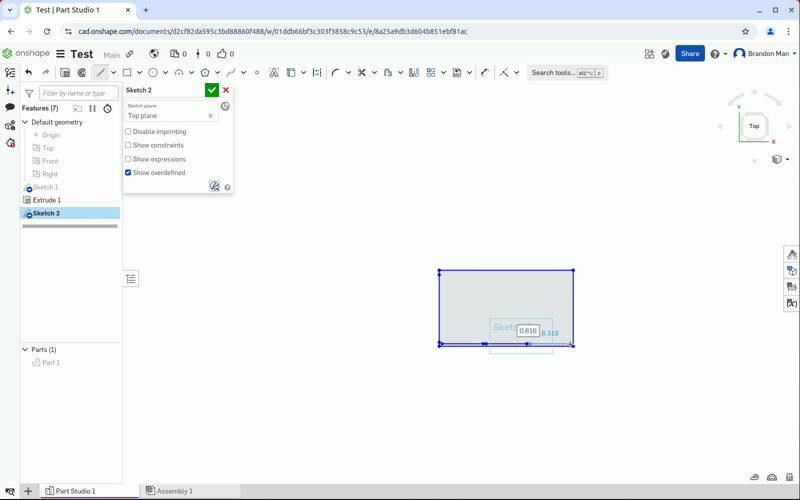
scroll(6)
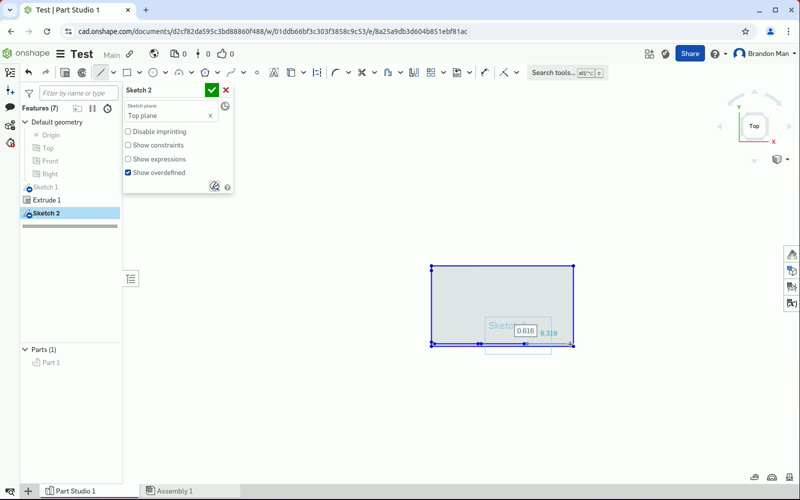
scroll(6)
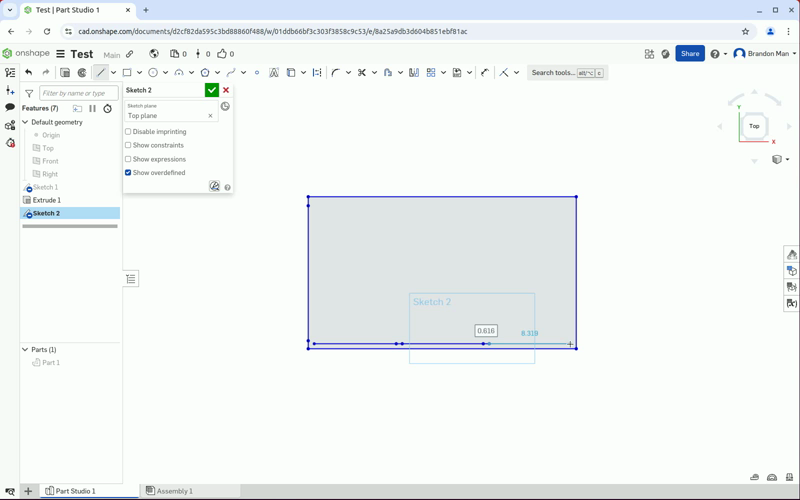
scroll(6)
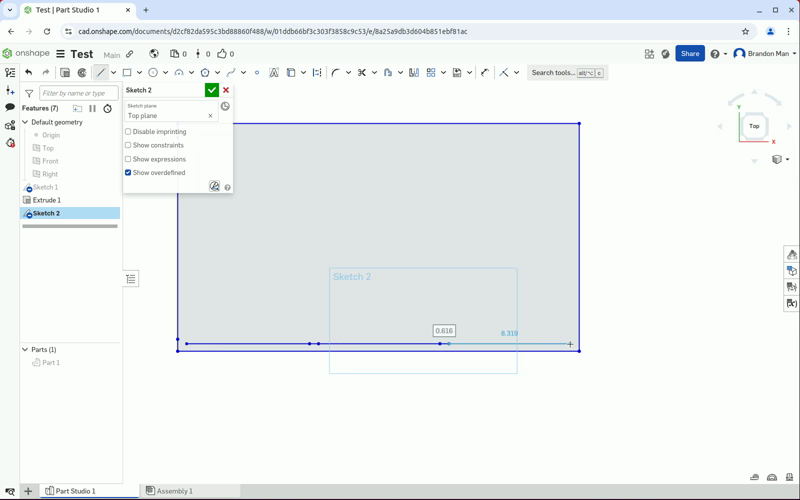
scroll(6)
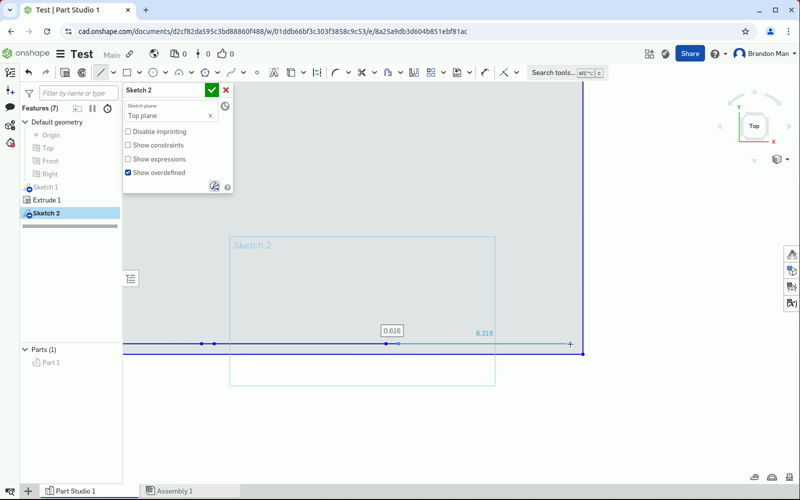
scroll(6)
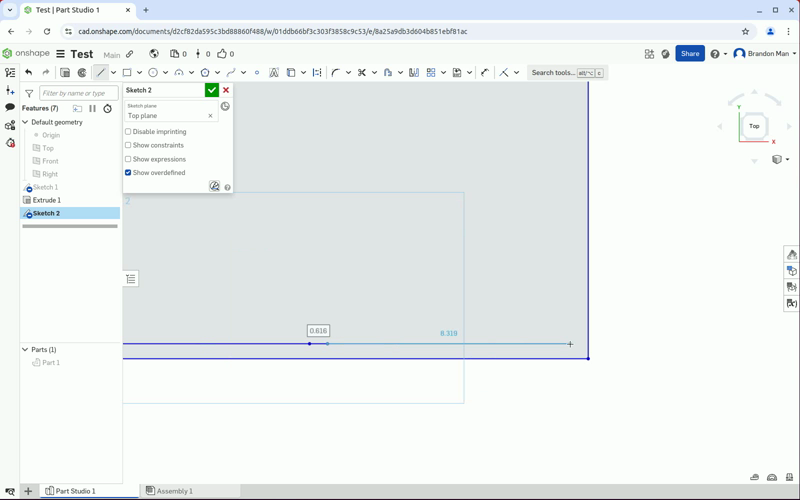
scroll(6)
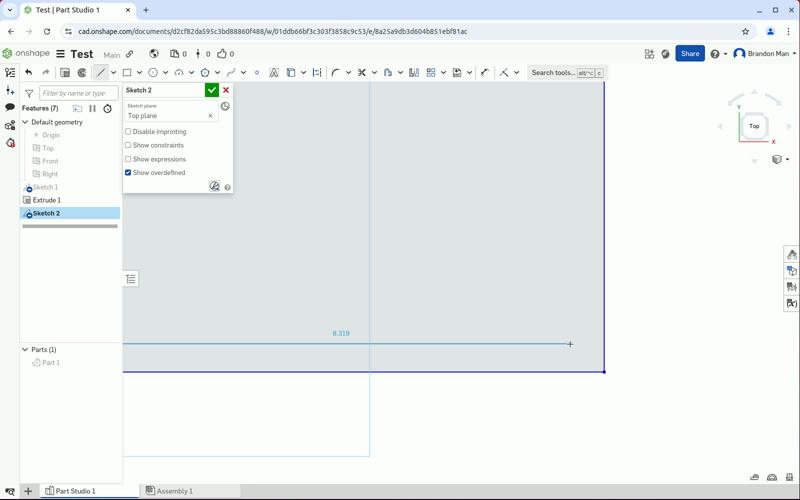
click(570, 343)
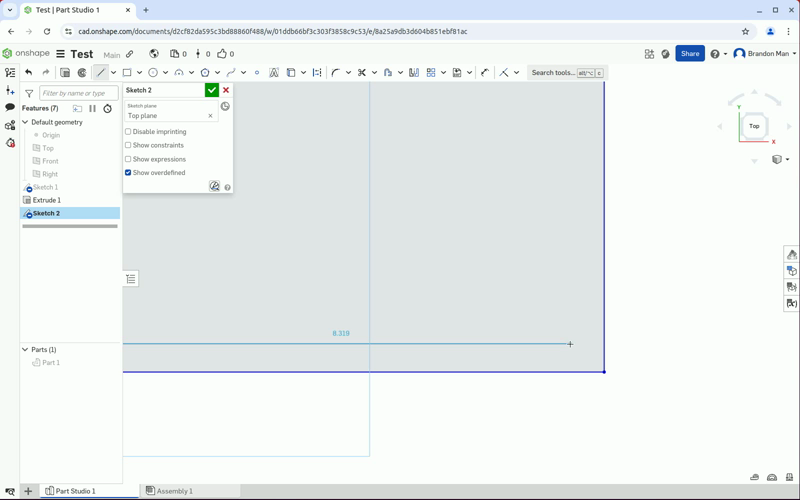
scroll(-6)
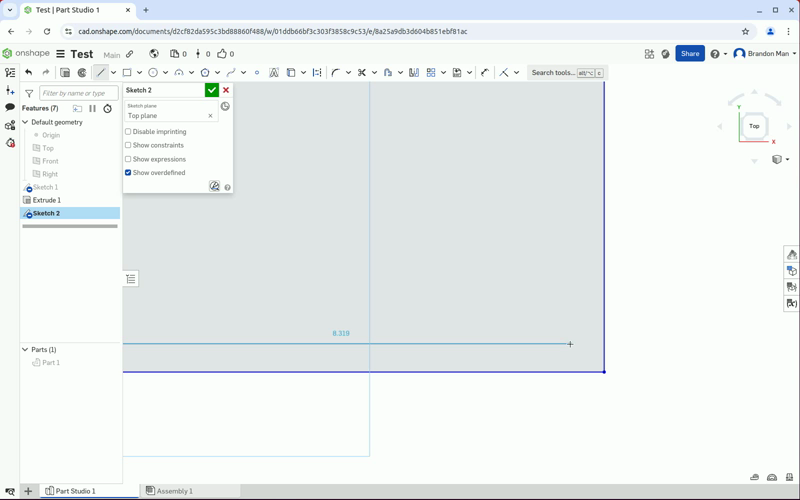
scroll(-6)
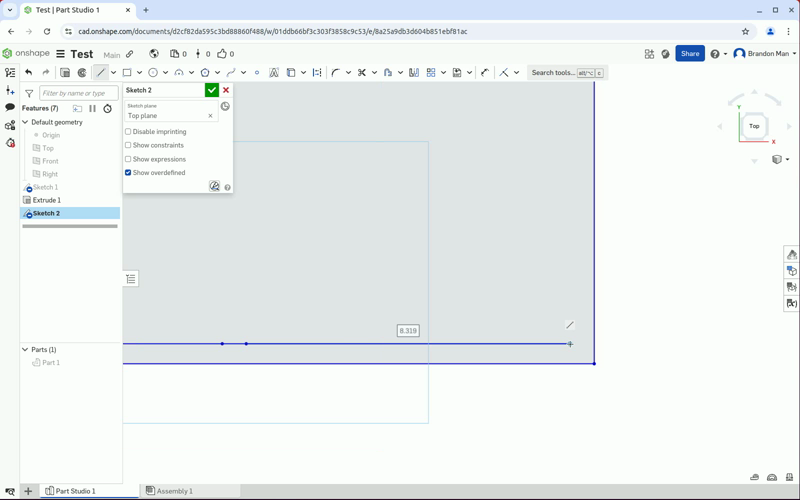
scroll(-6)
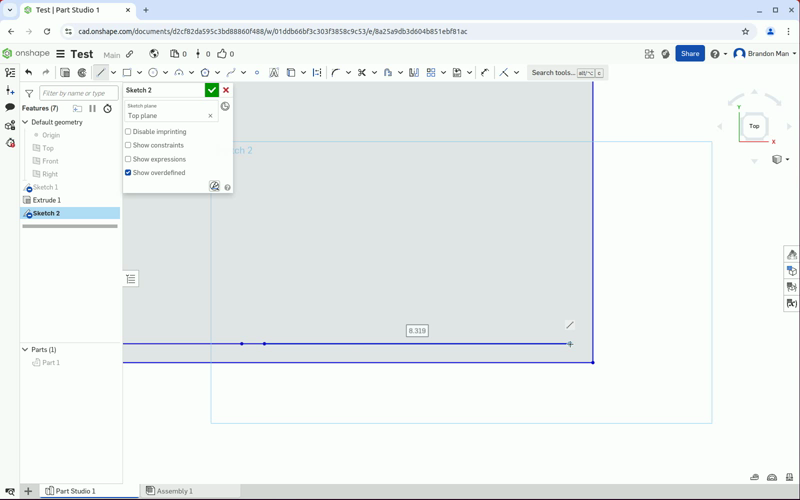
scroll(-6)
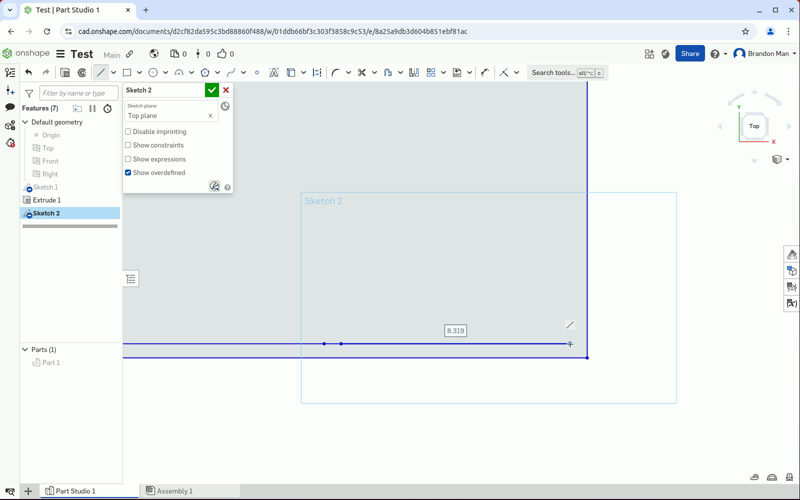
scroll(-6)
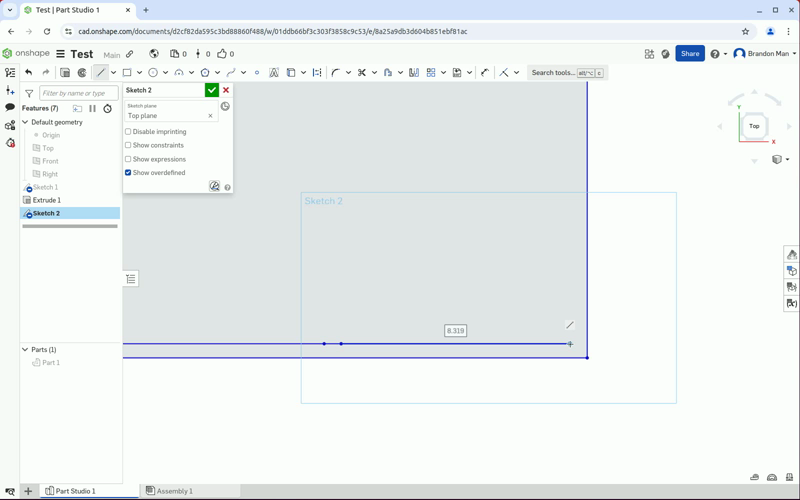
scroll(-6)
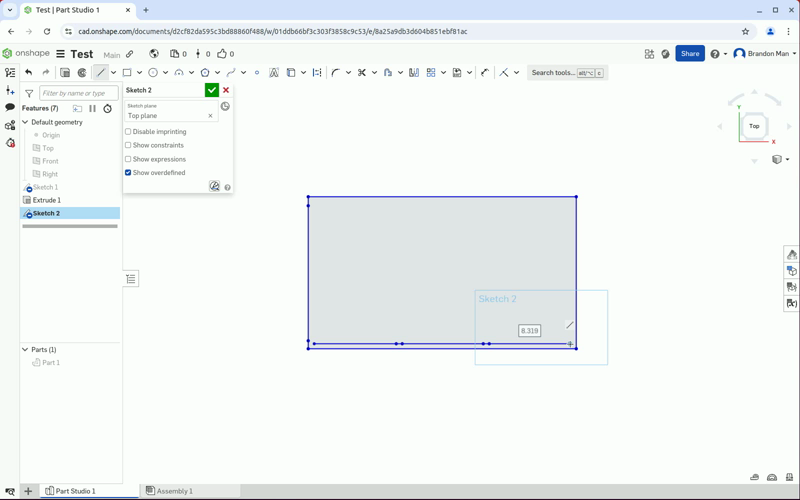
scroll(-6)
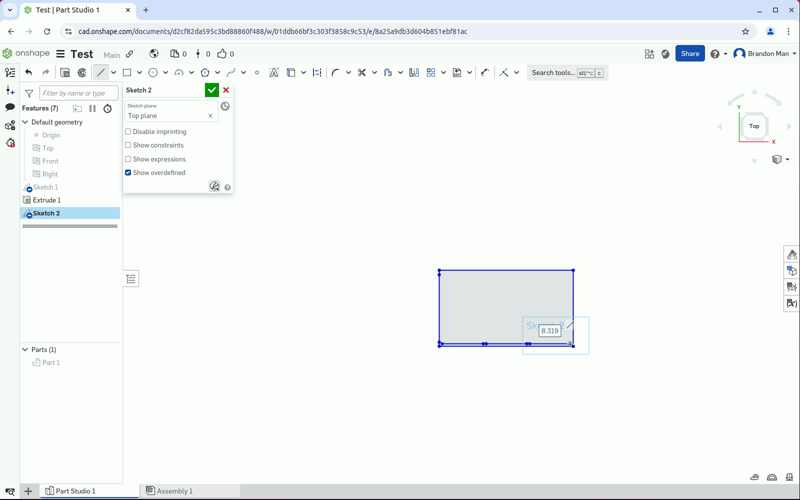
key_up(shift)
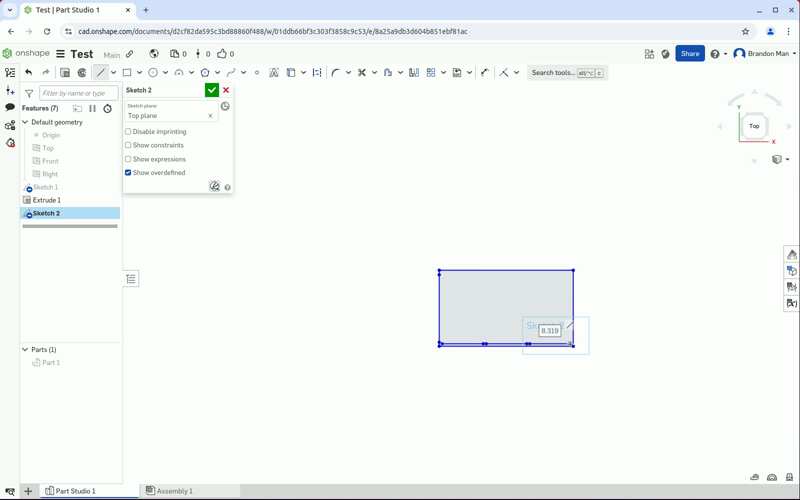
key_down(shift)
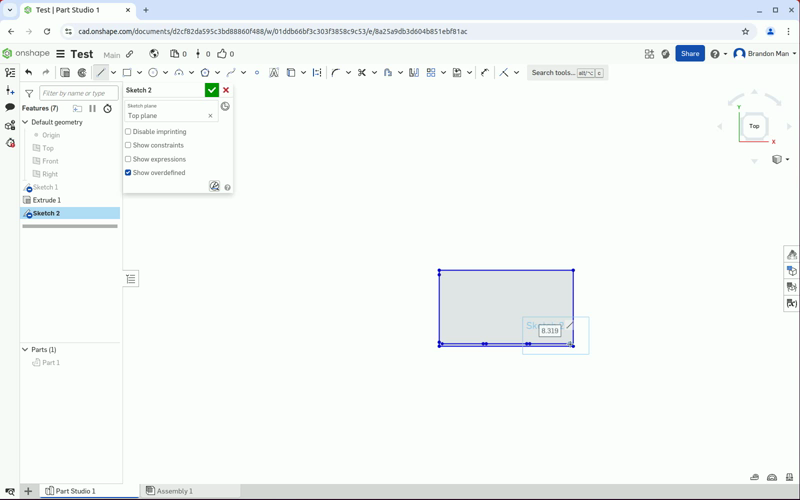
mouse_move(570, 274)
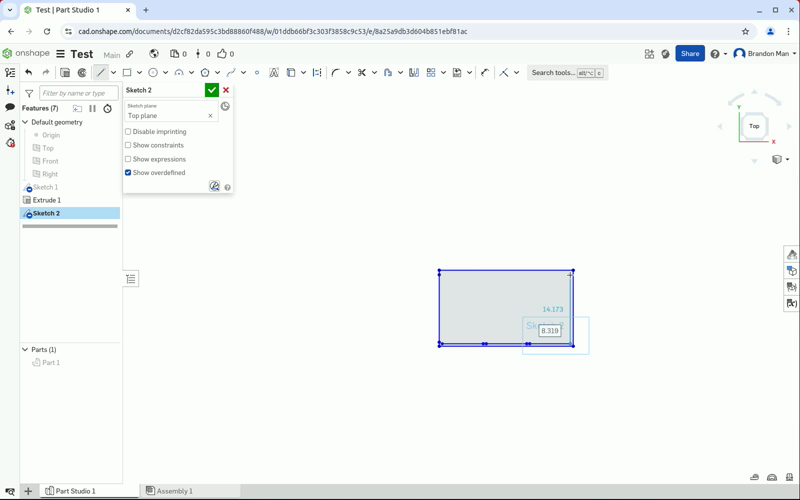
click(570, 274)
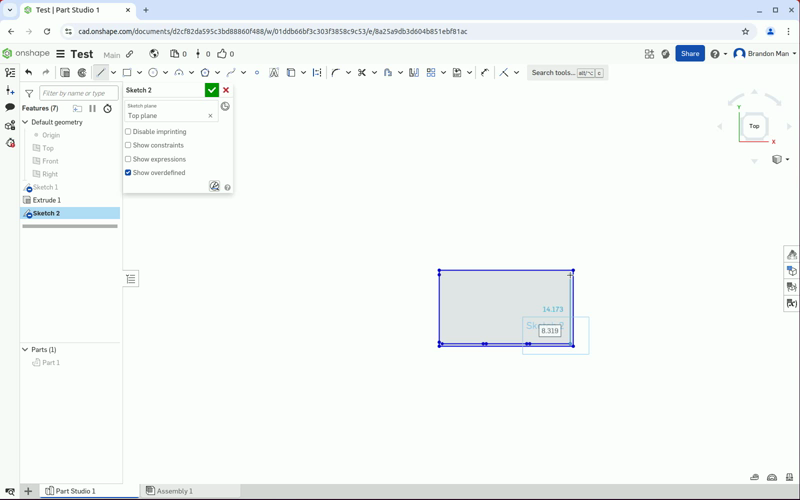
key_up(shift)
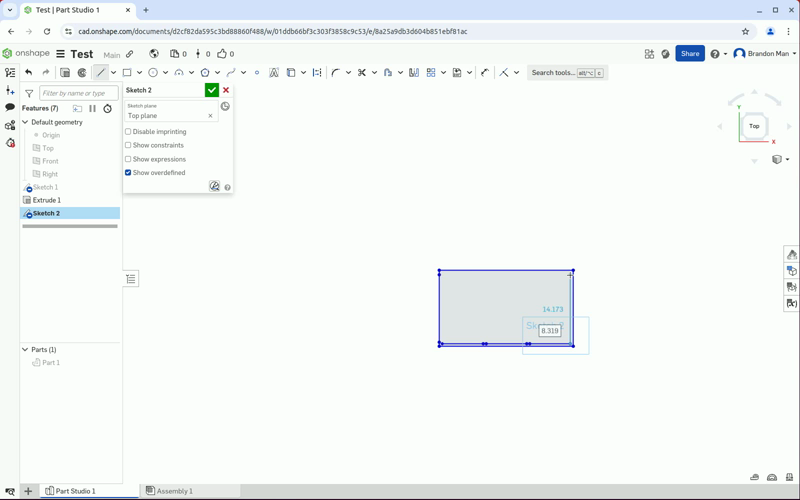
key_down(shift)
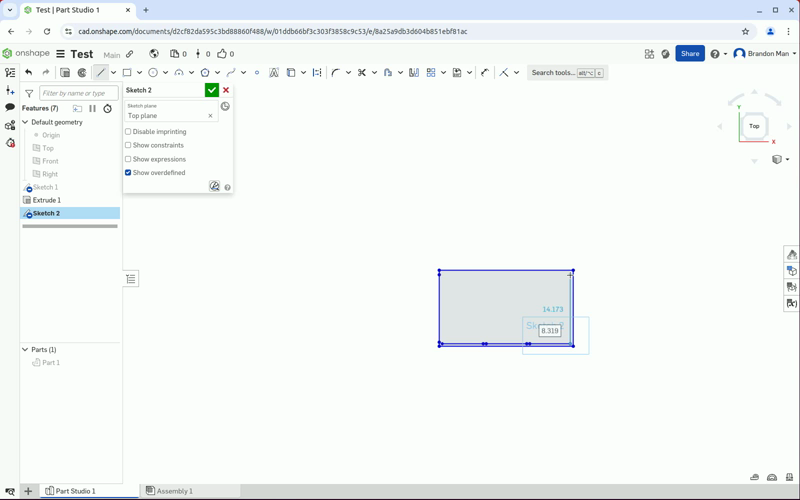
mouse_move(589, 274)
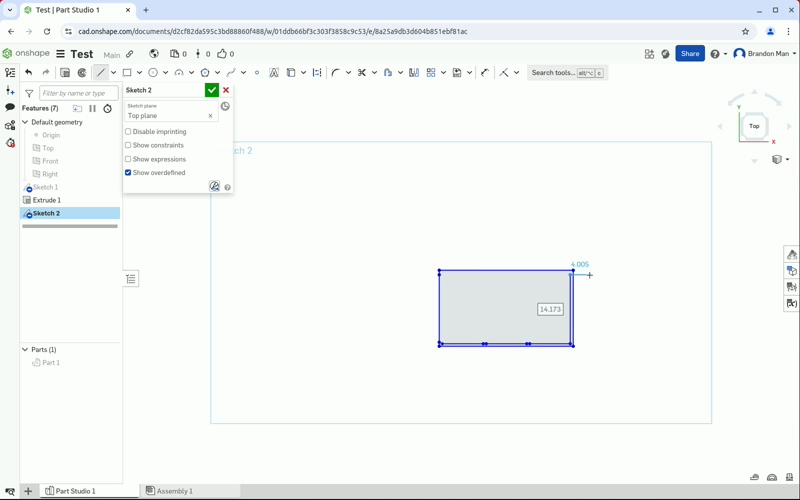
mouse_move(529, 274)
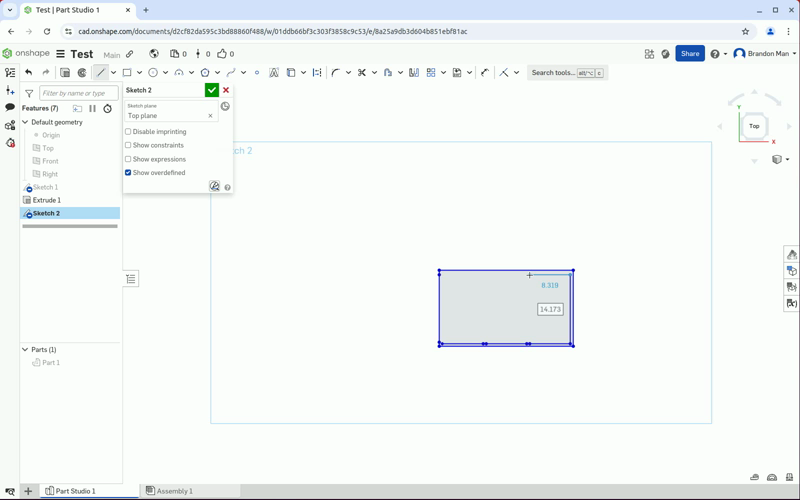
click(529, 274)
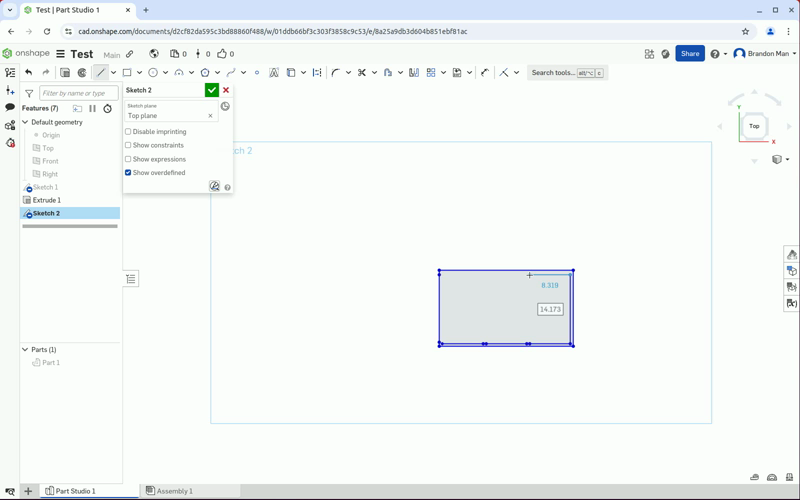
key_up(shift)
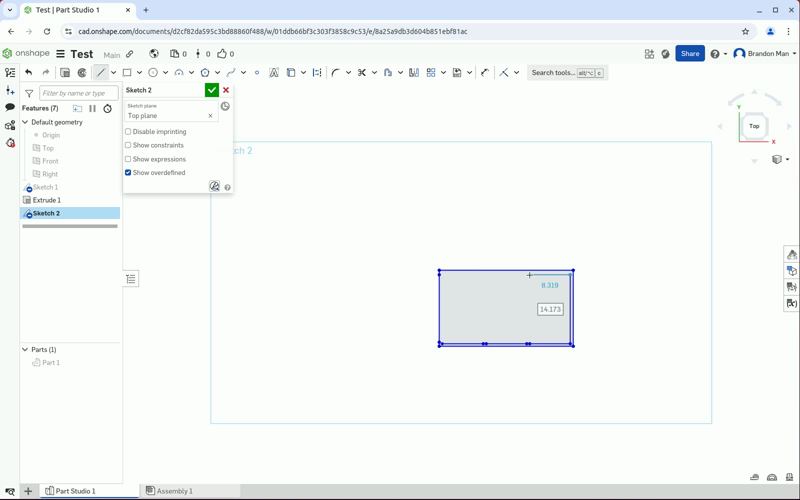
key_down(shift)
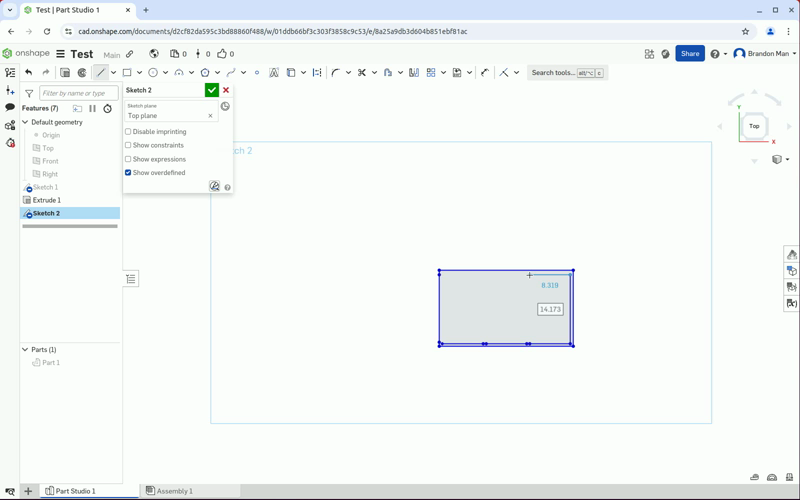
mouse_move(559, 274)
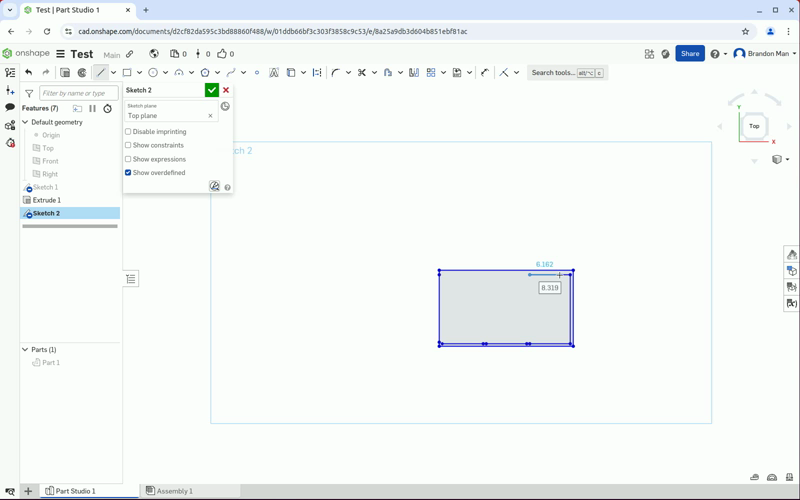
mouse_move(526, 274)
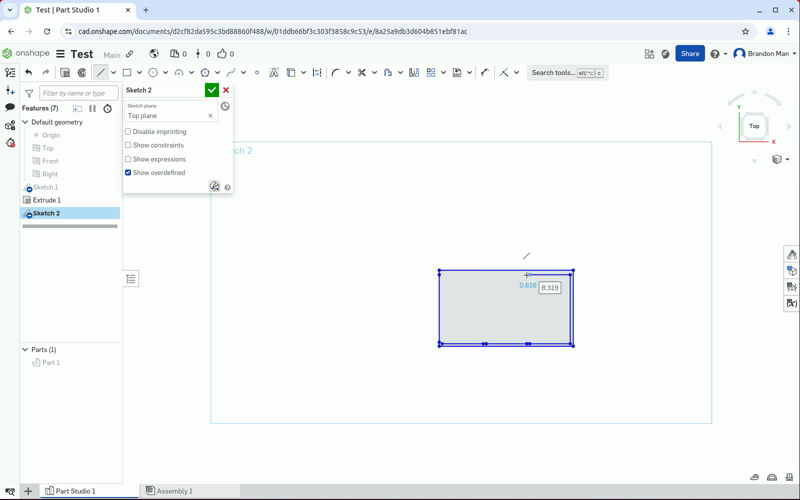
scroll(6)
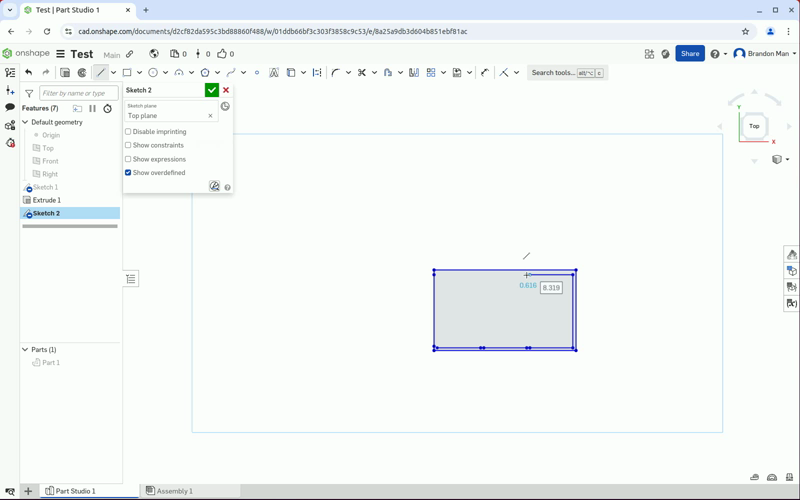
scroll(6)
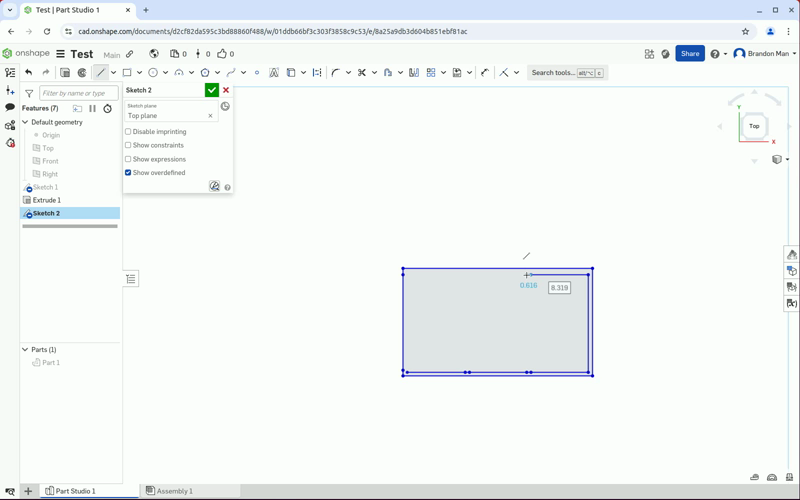
scroll(6)
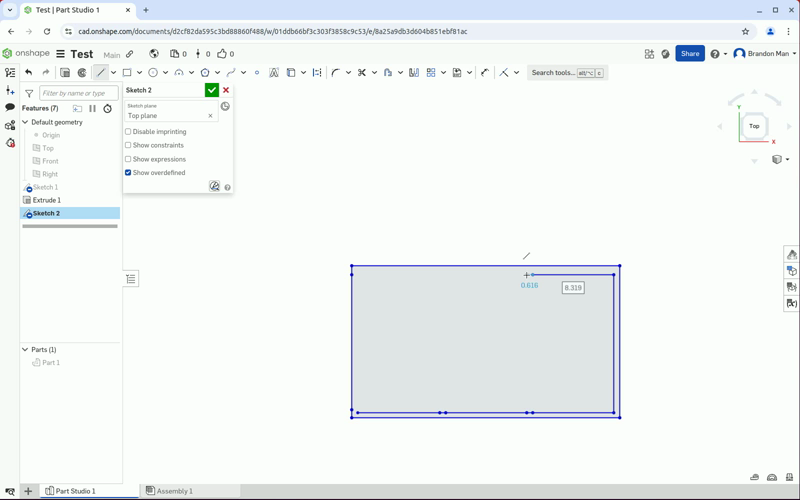
scroll(6)
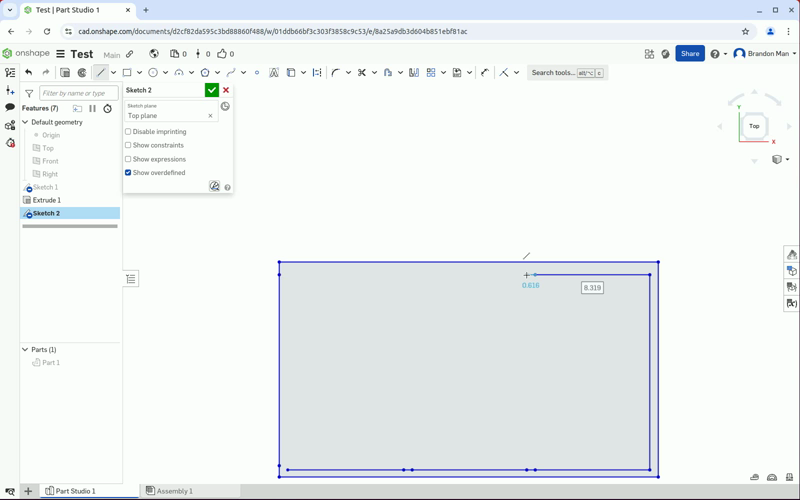
scroll(6)
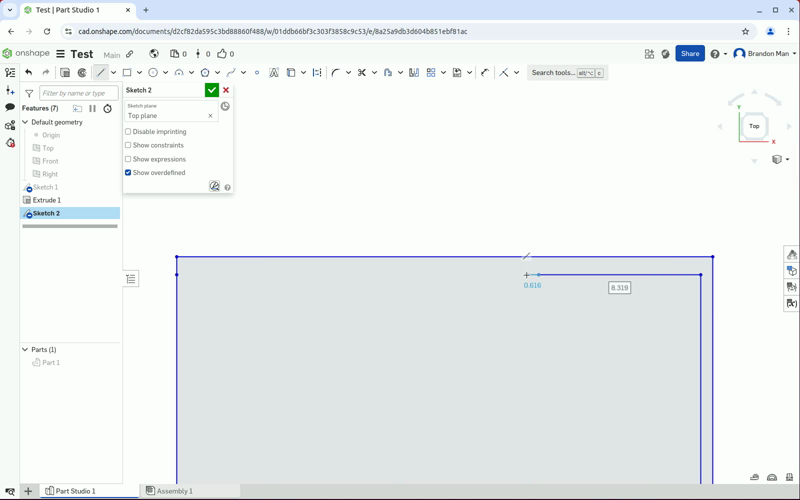
scroll(6)
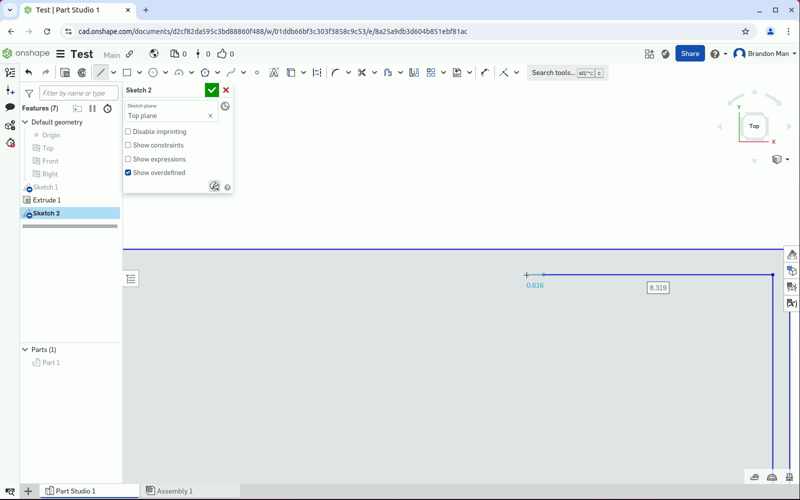
scroll(6)
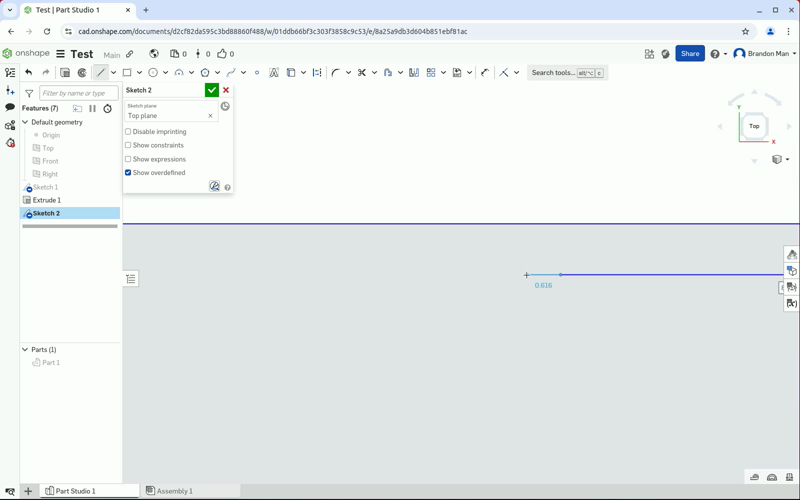
click(526, 274)
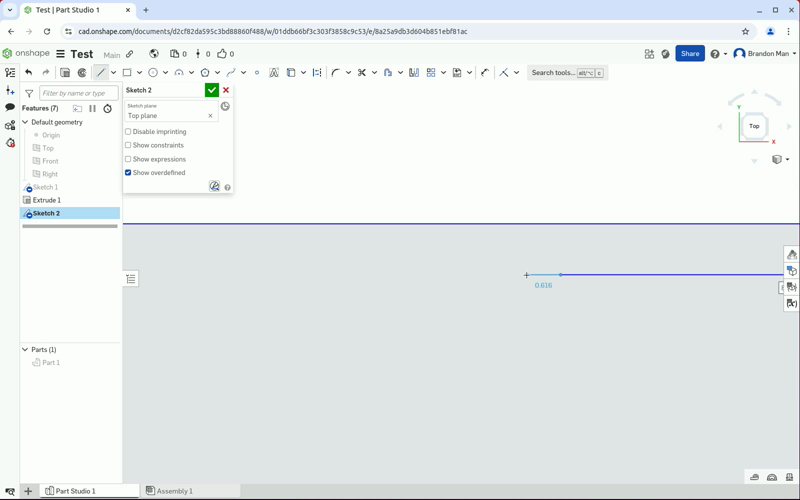
scroll(-6)
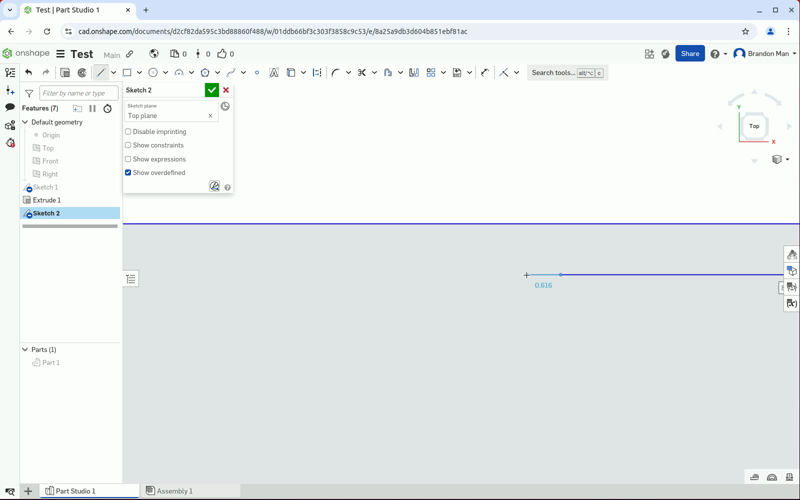
scroll(-6)
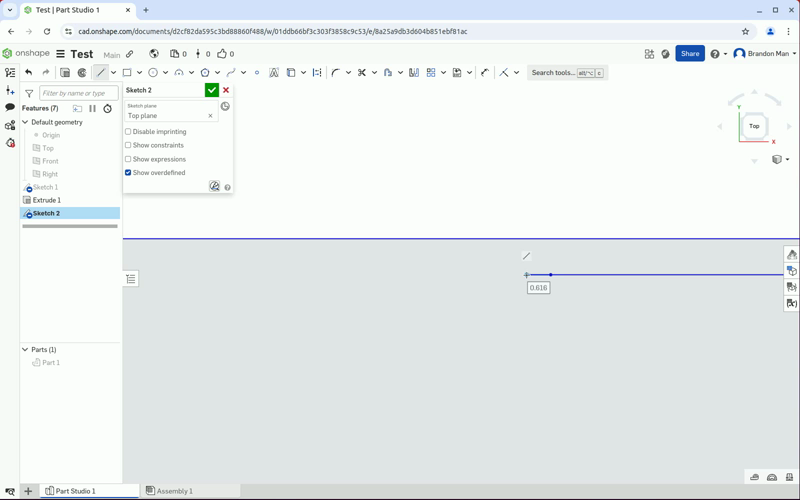
scroll(-6)
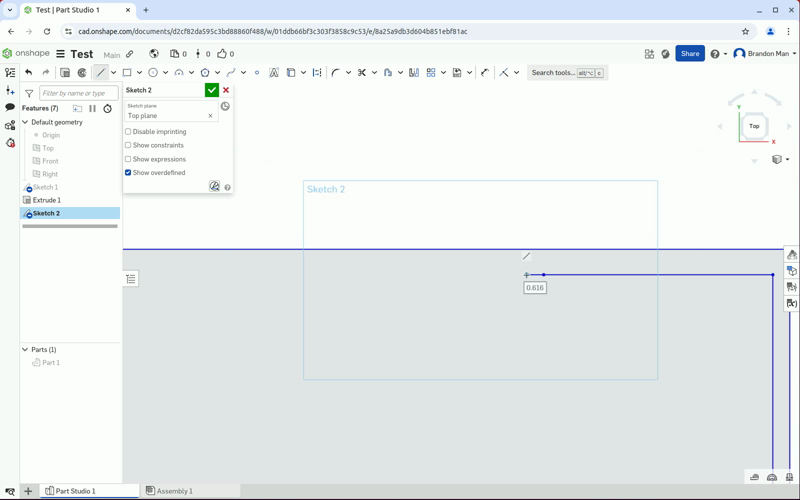
scroll(-6)
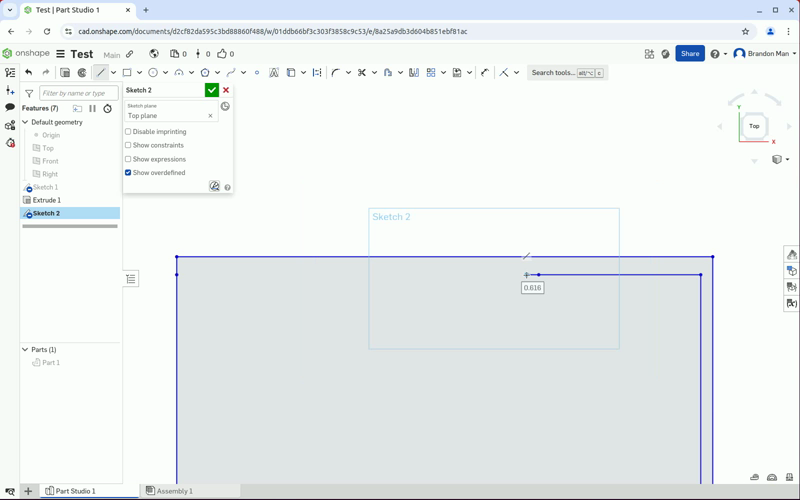
scroll(-6)
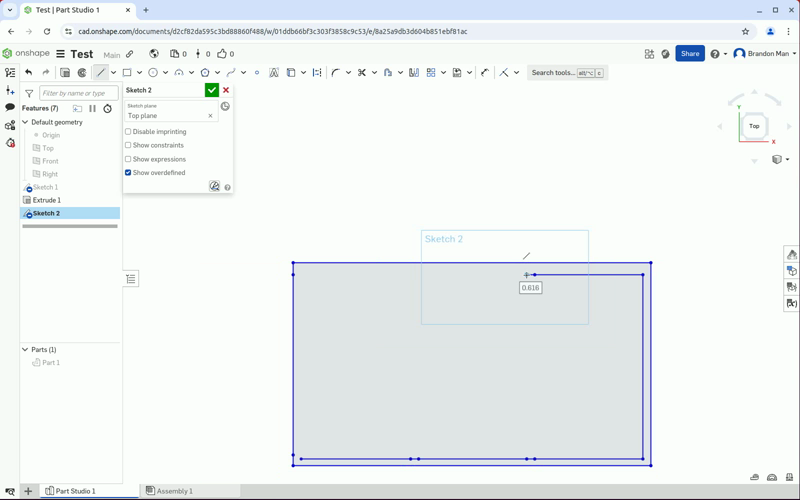
scroll(-6)
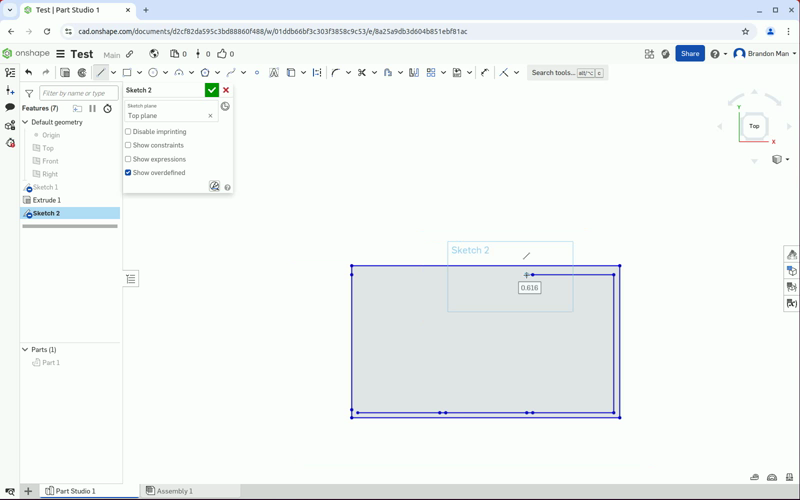
scroll(-6)
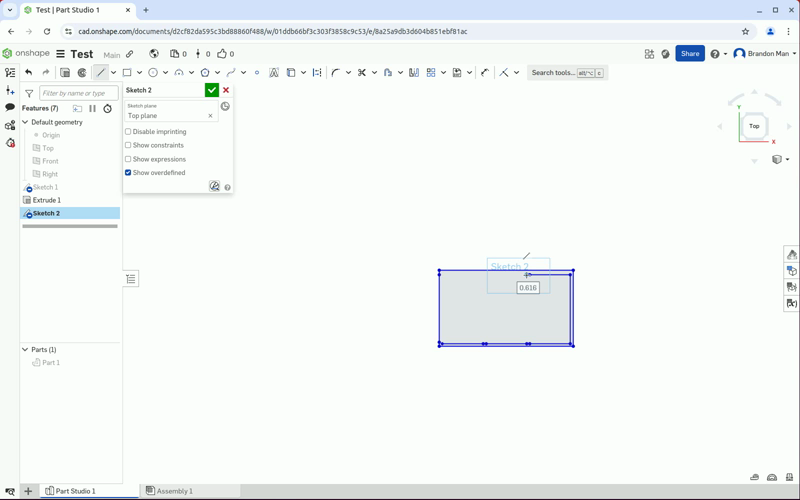
key_up(shift)
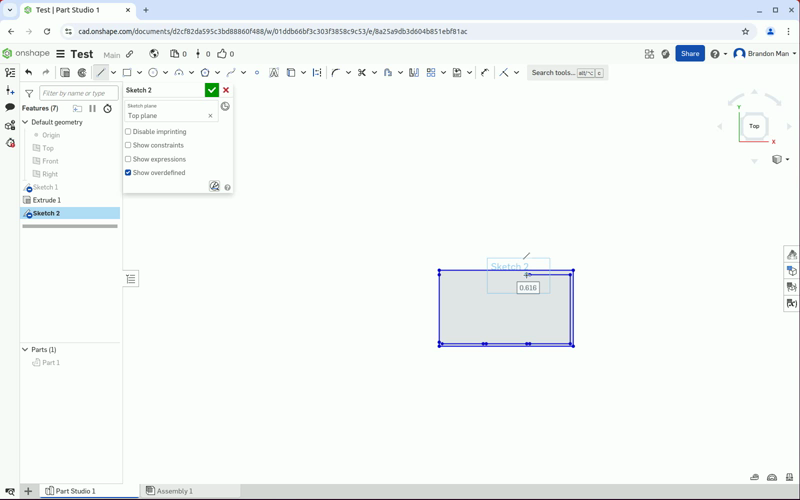
key_down(shift)
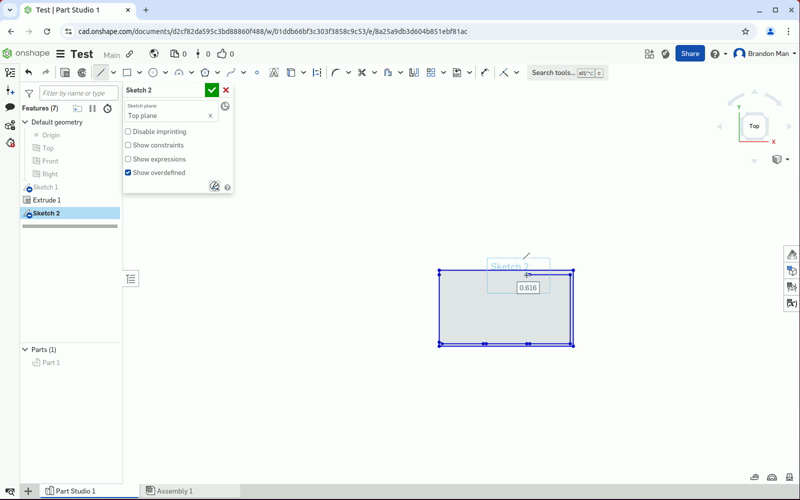
mouse_move(556, 274)
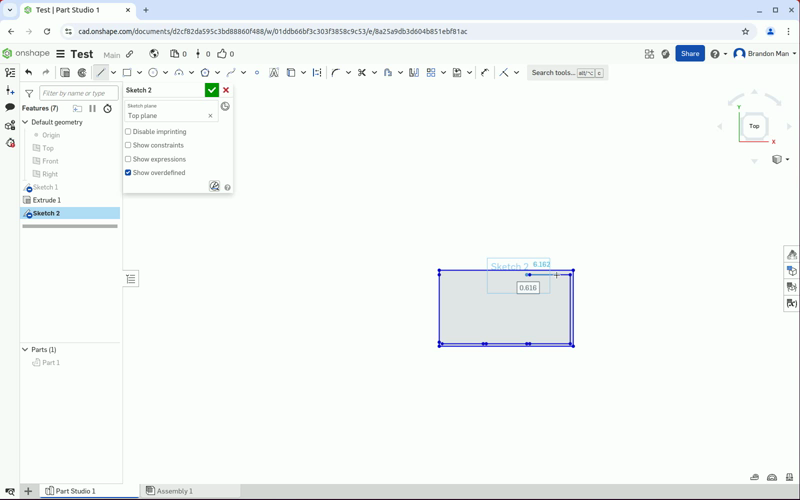
mouse_move(486, 274)
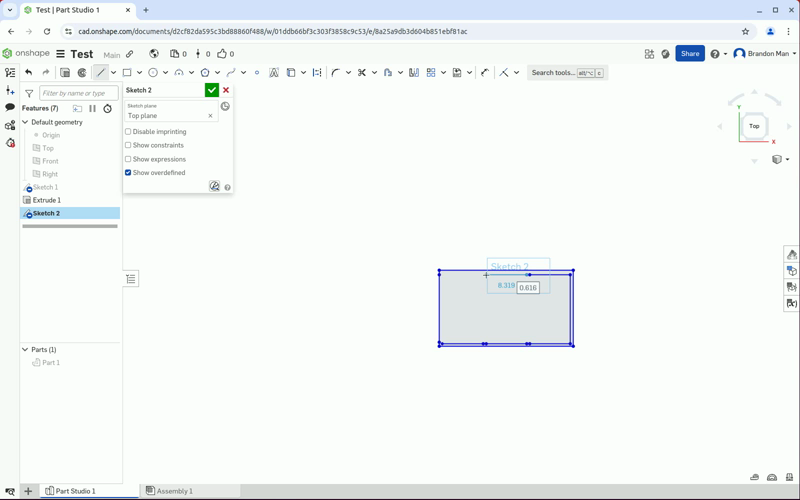
click(486, 274)
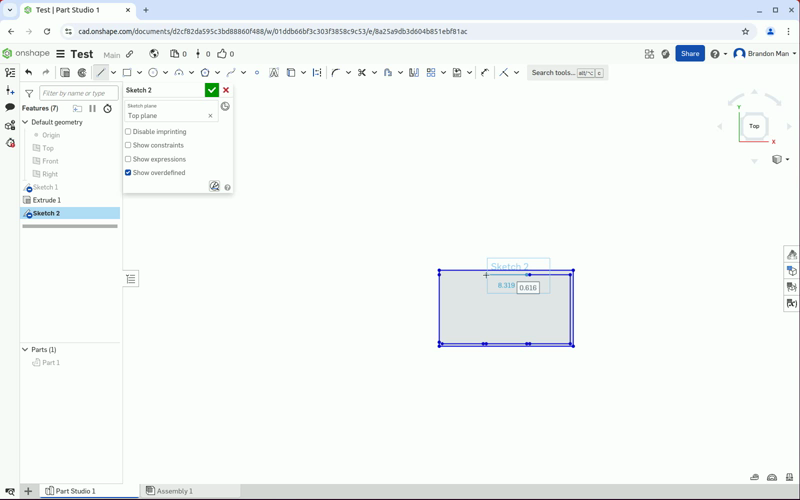
key_up(shift)
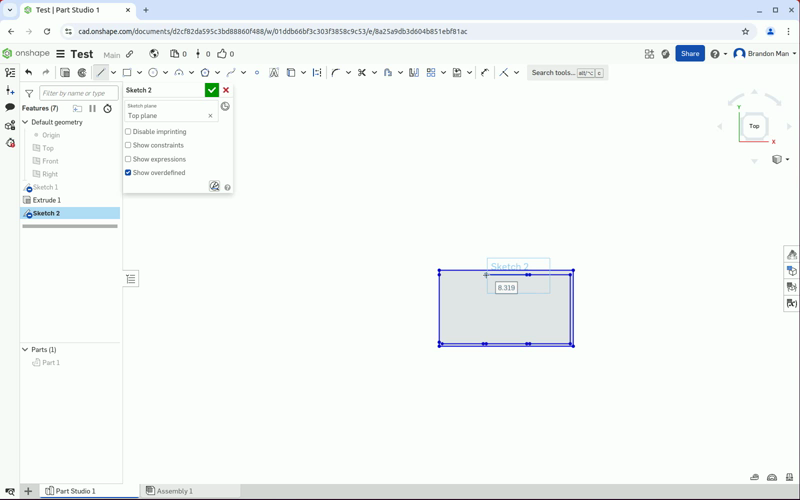
key_down(shift)
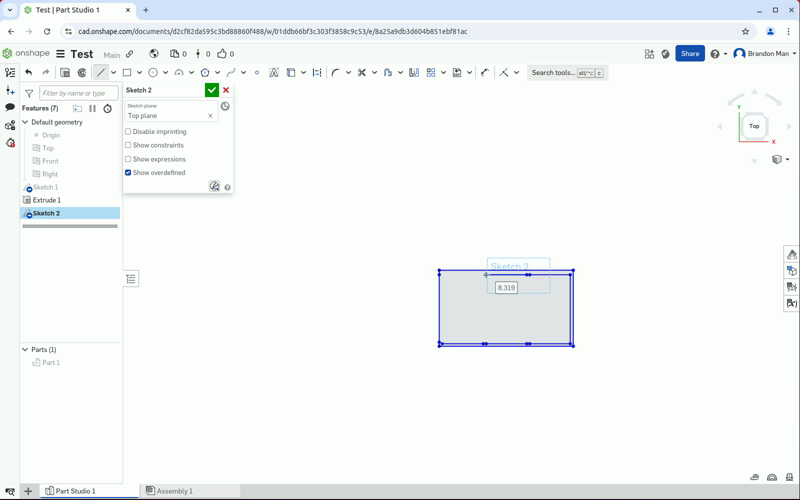
mouse_move(516, 274)
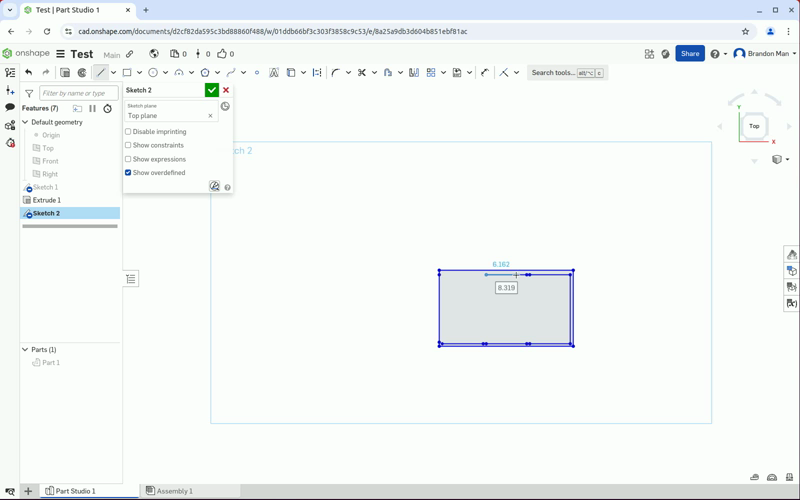
mouse_move(483, 274)
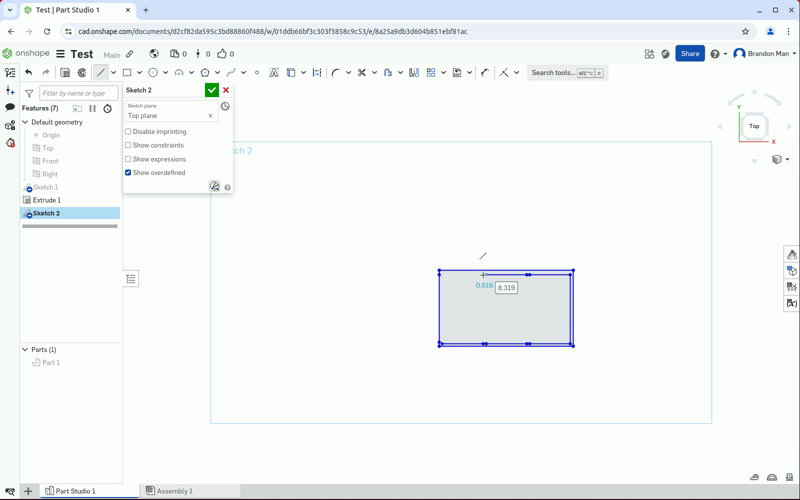
scroll(6)
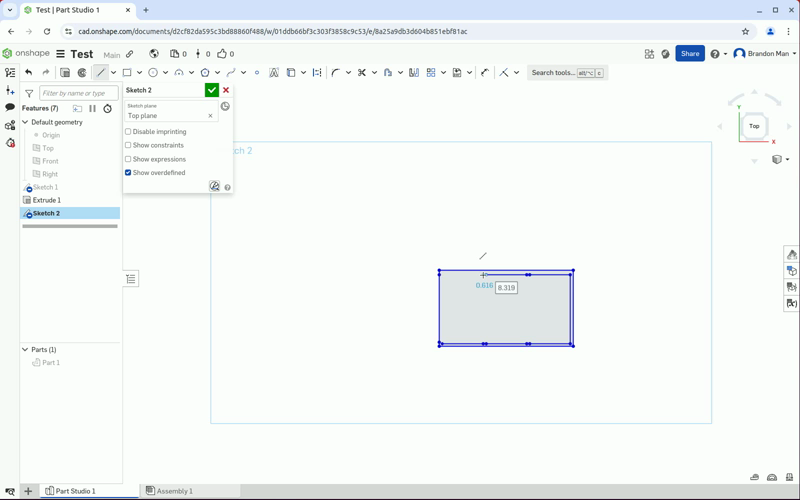
scroll(6)
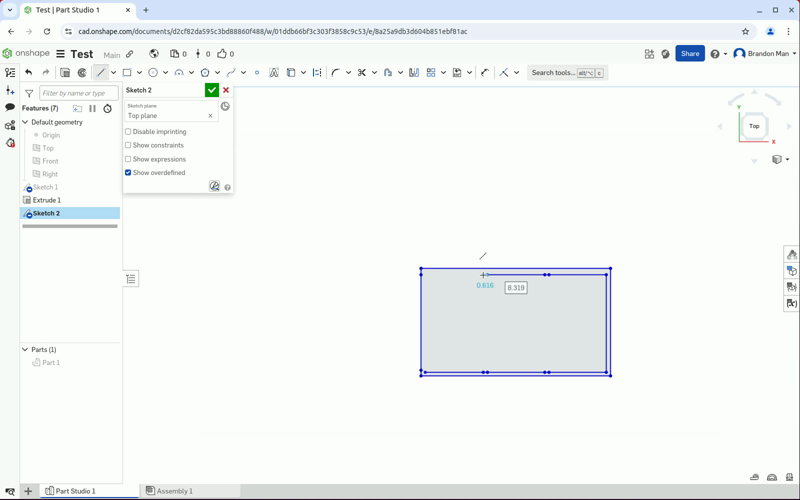
scroll(6)
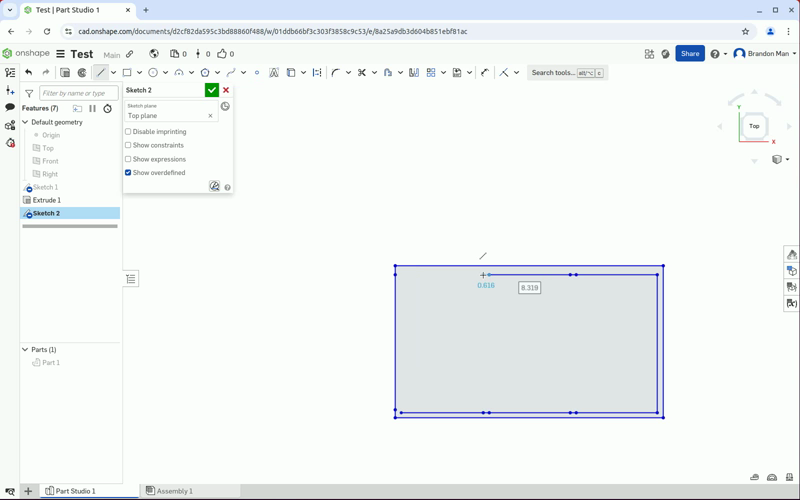
scroll(6)
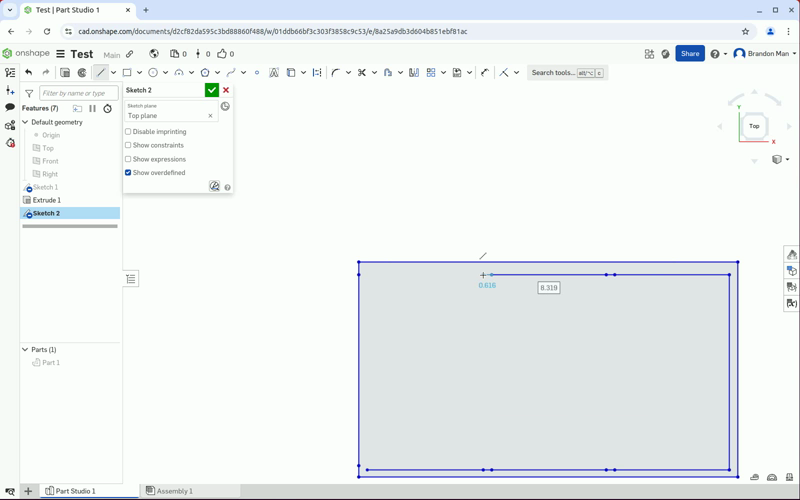
scroll(6)
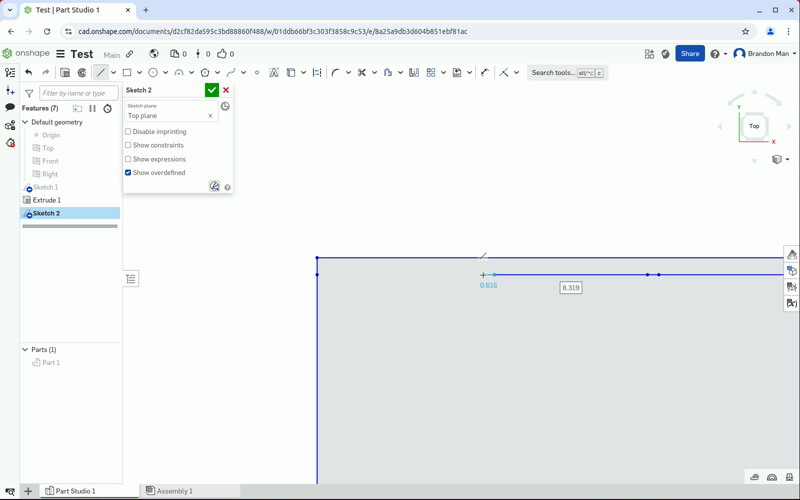
scroll(6)
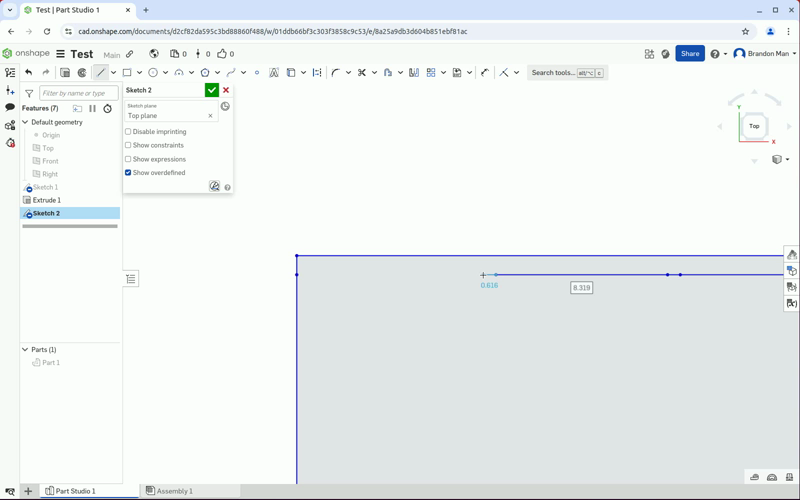
scroll(6)
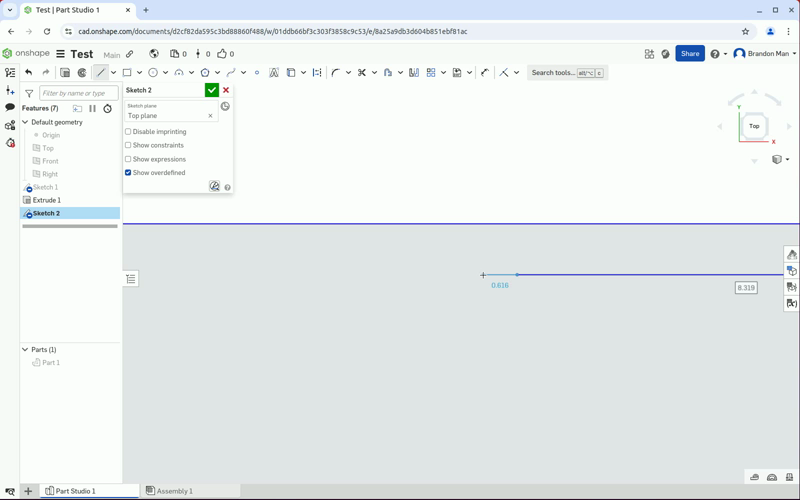
click(483, 274)
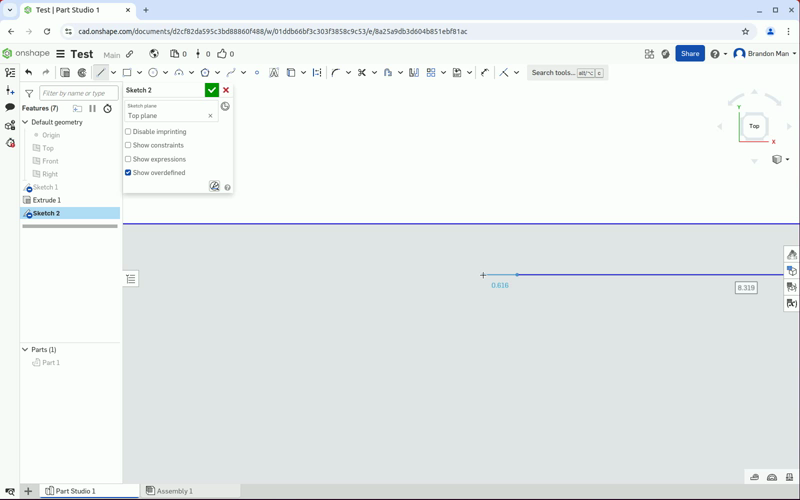
scroll(-6)
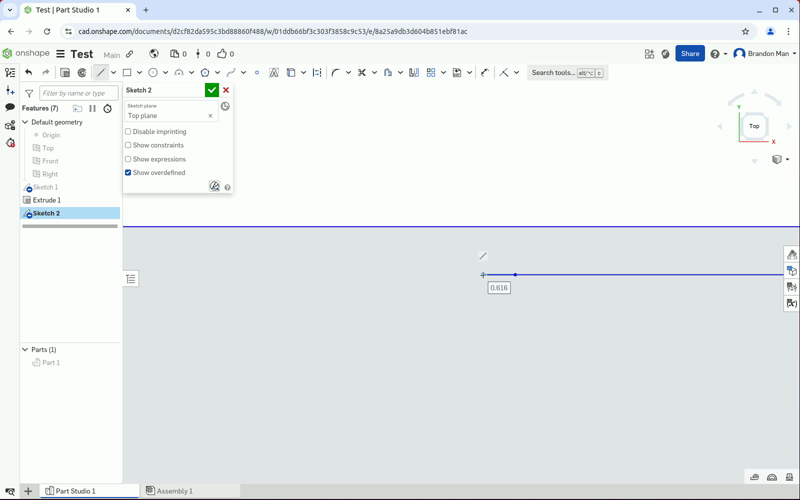
scroll(-6)
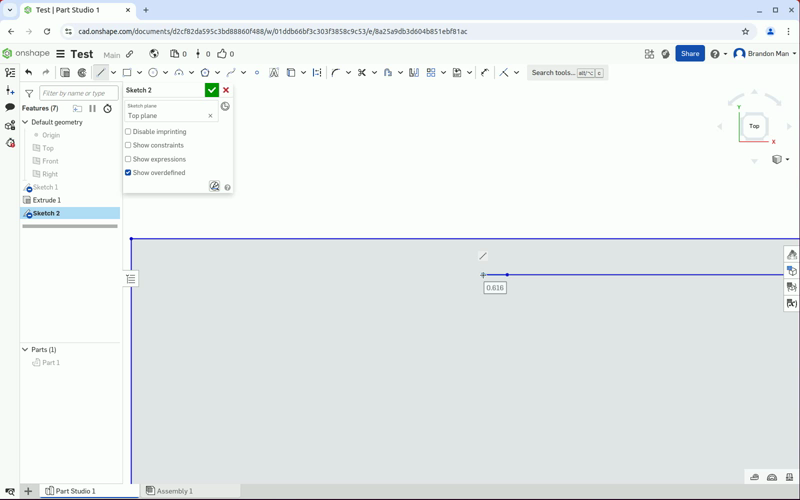
scroll(-6)
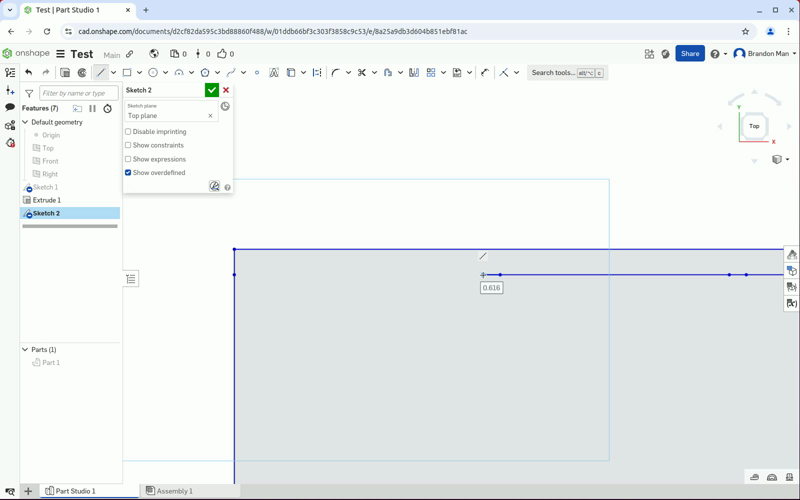
scroll(-6)
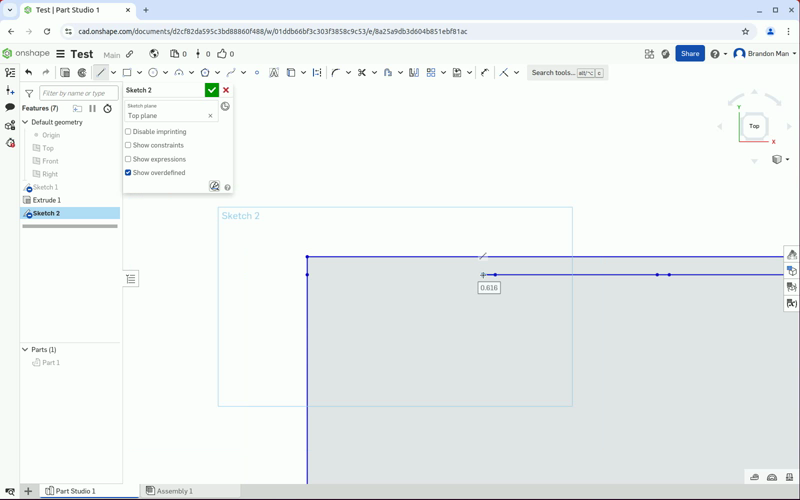
scroll(-6)
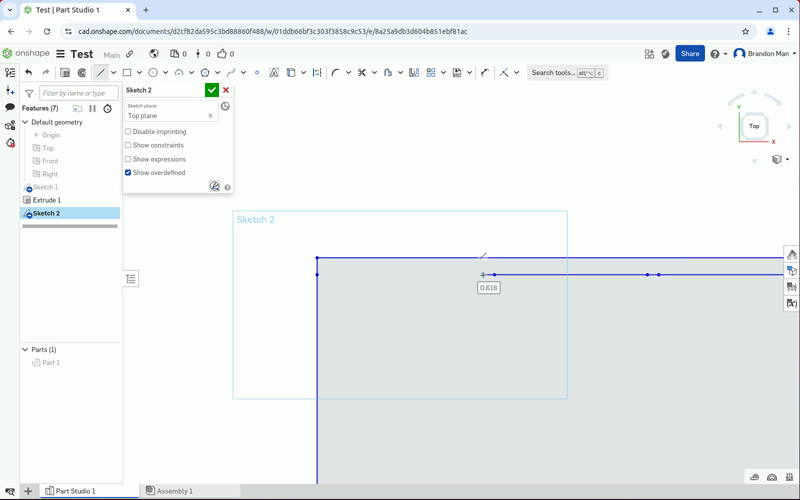
scroll(-6)
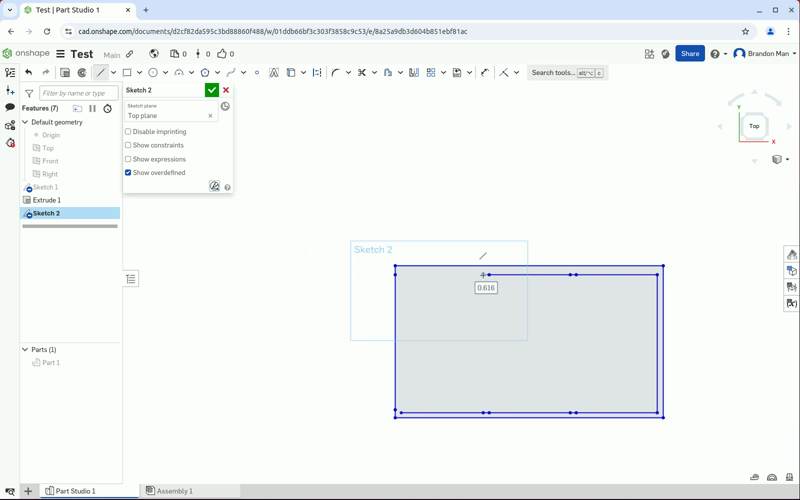
scroll(-6)
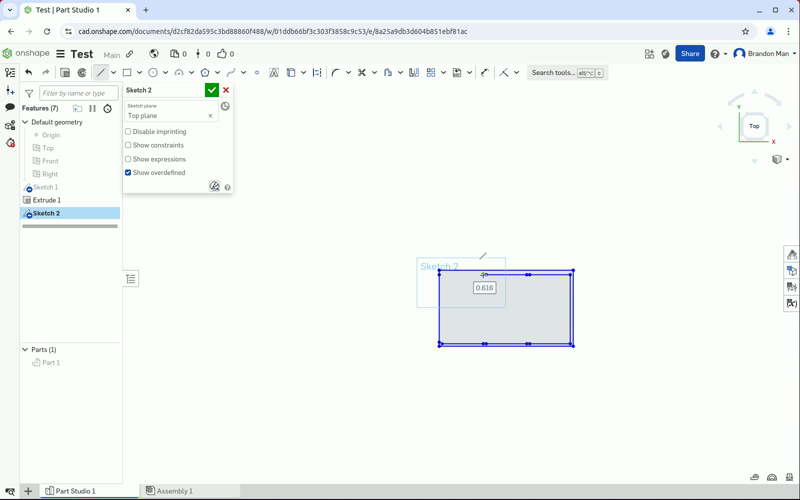
key_up(shift)
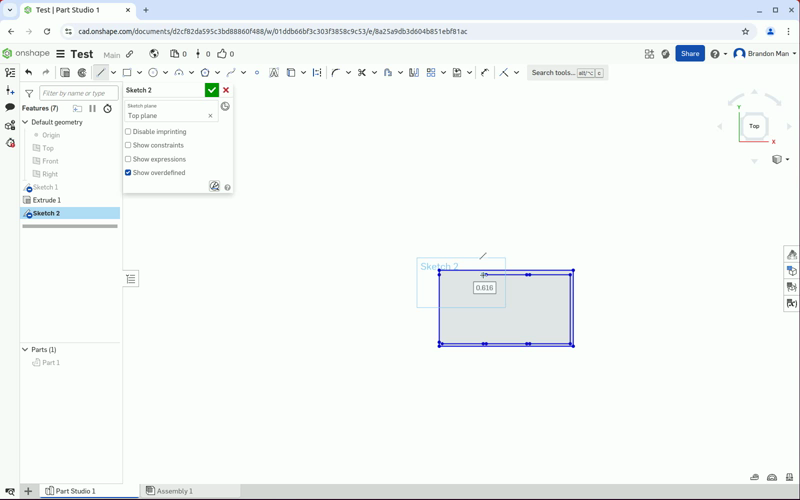
key_down(shift)
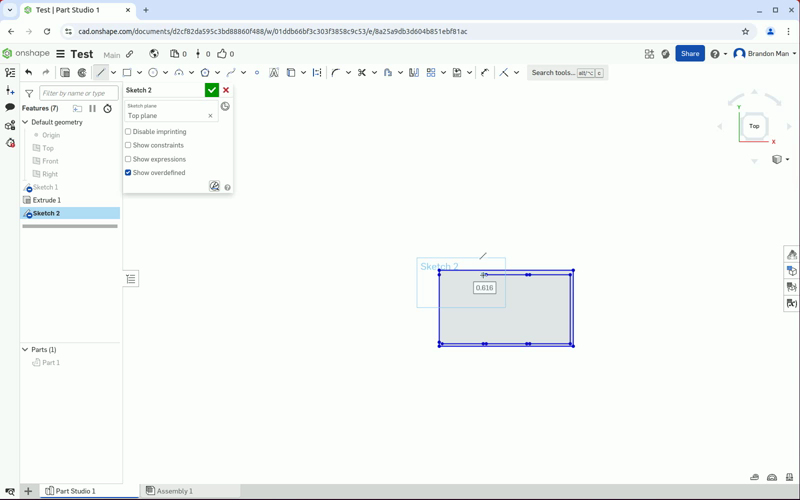
mouse_move(513, 274)
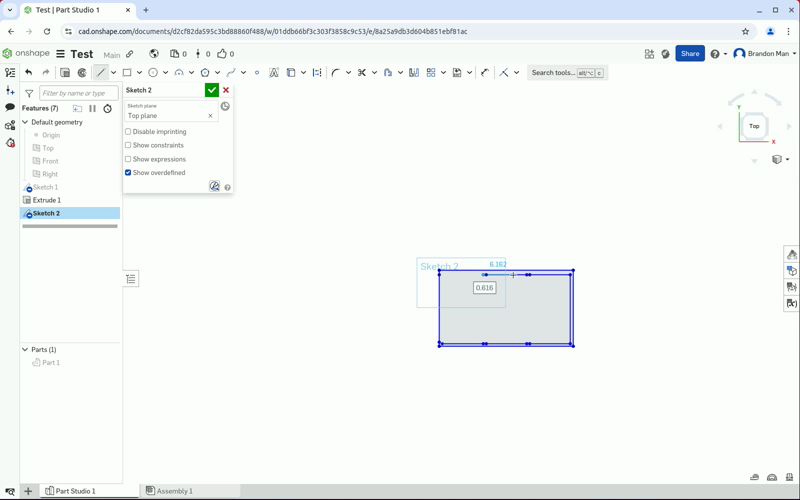
mouse_move(442, 274)
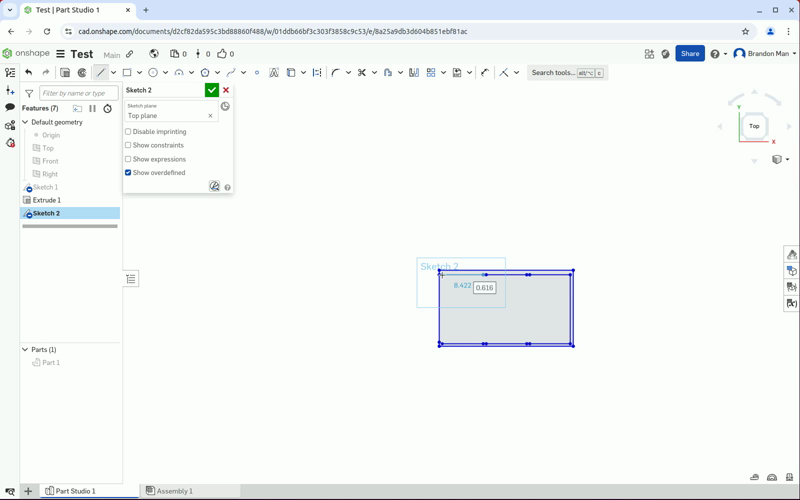
scroll(6)
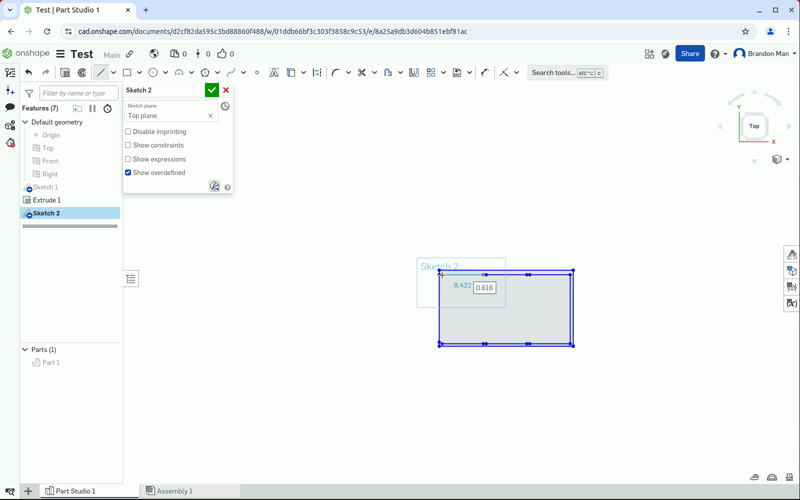
scroll(6)
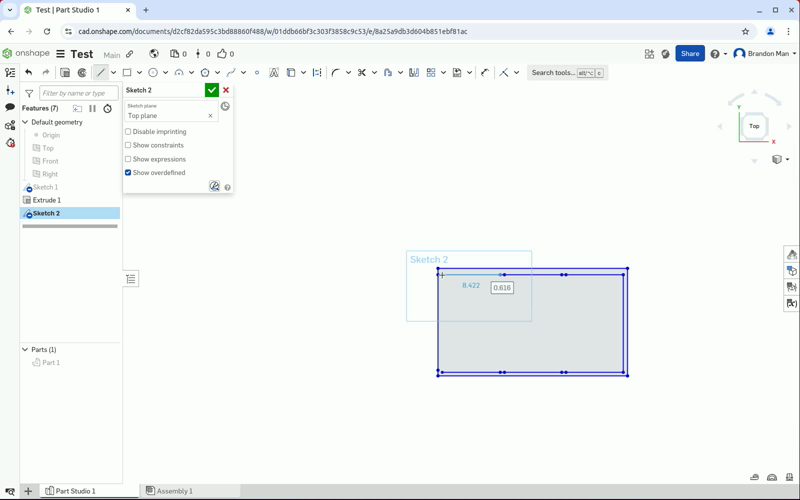
scroll(6)
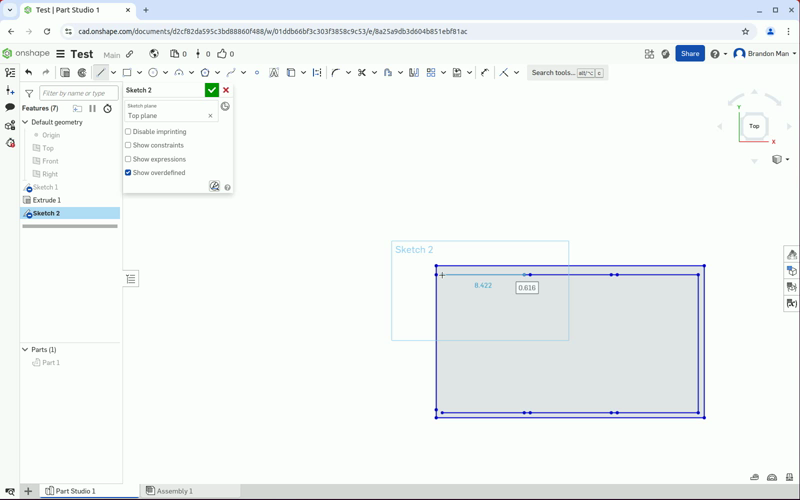
scroll(6)
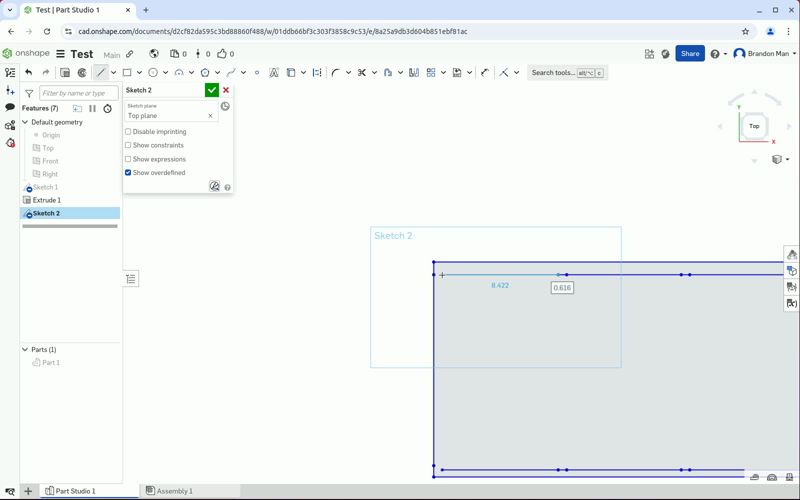
scroll(6)
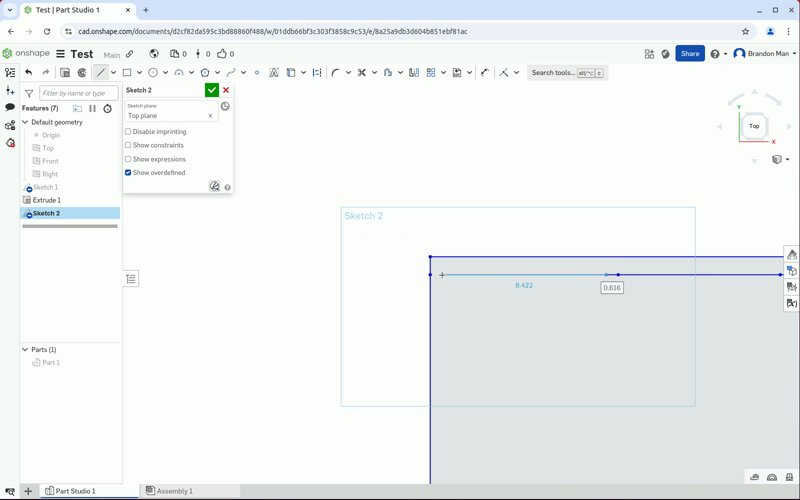
scroll(6)
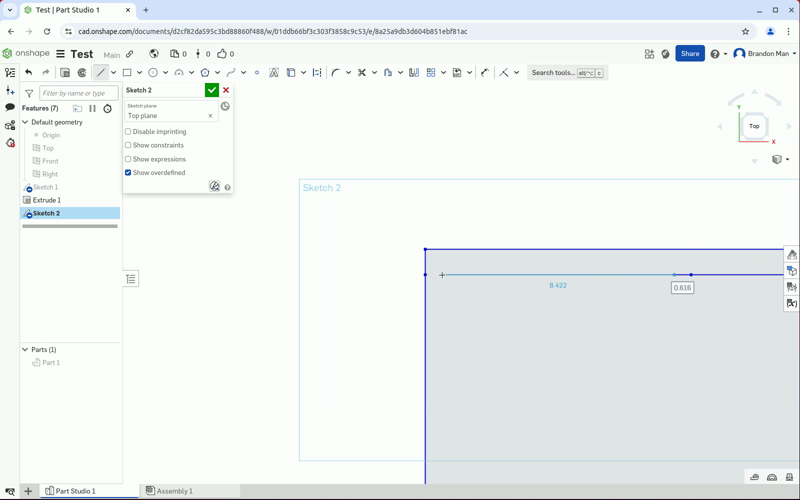
scroll(6)
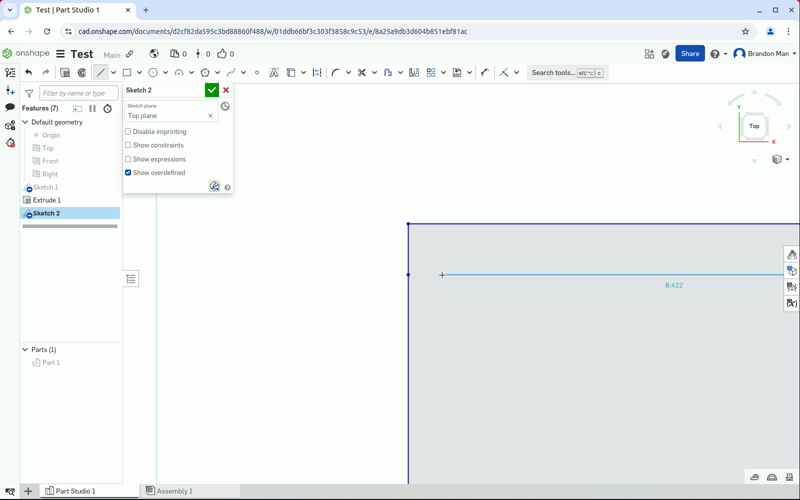
click(442, 274)
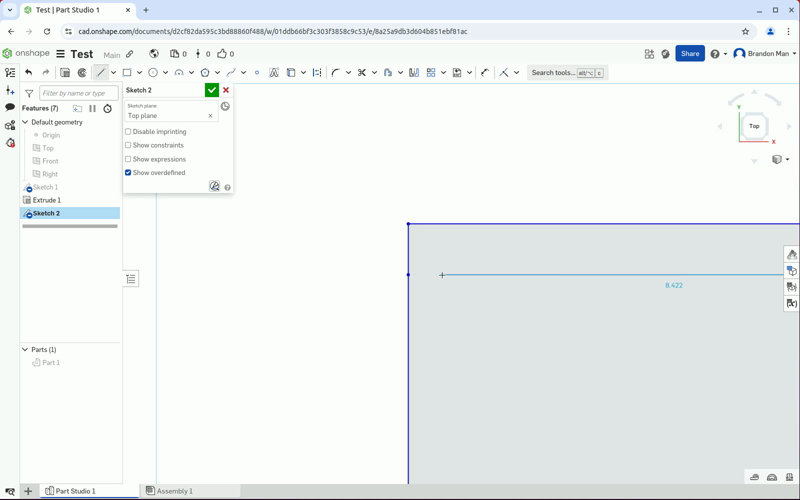
scroll(-6)
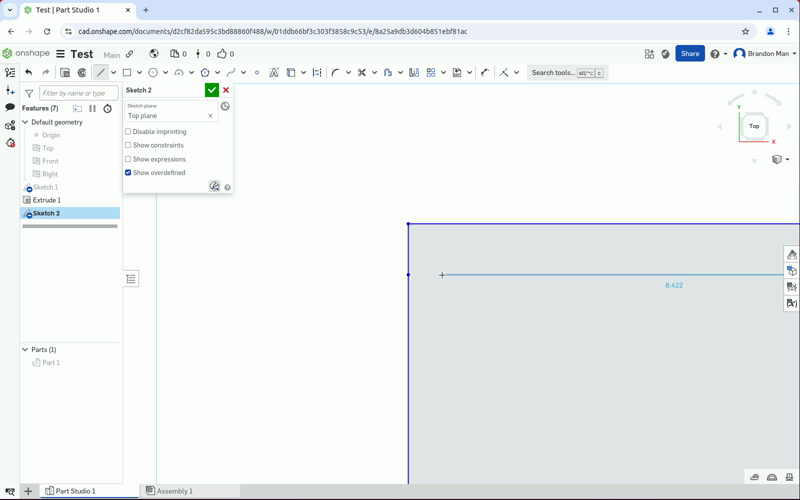
scroll(-6)
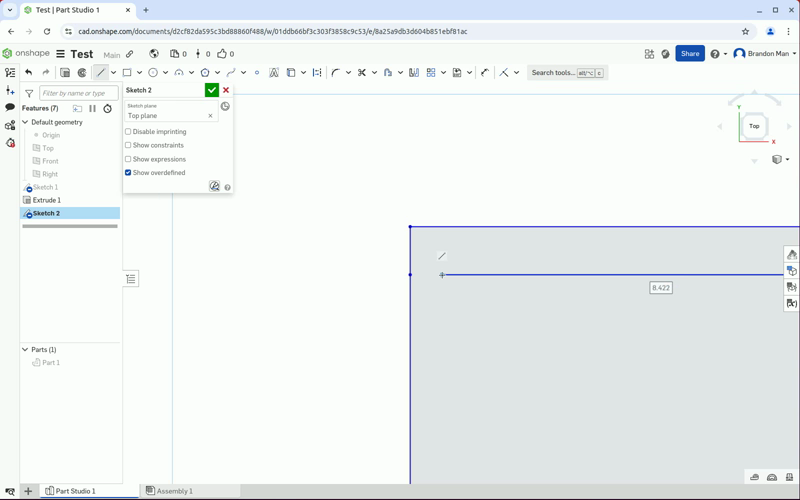
scroll(-6)
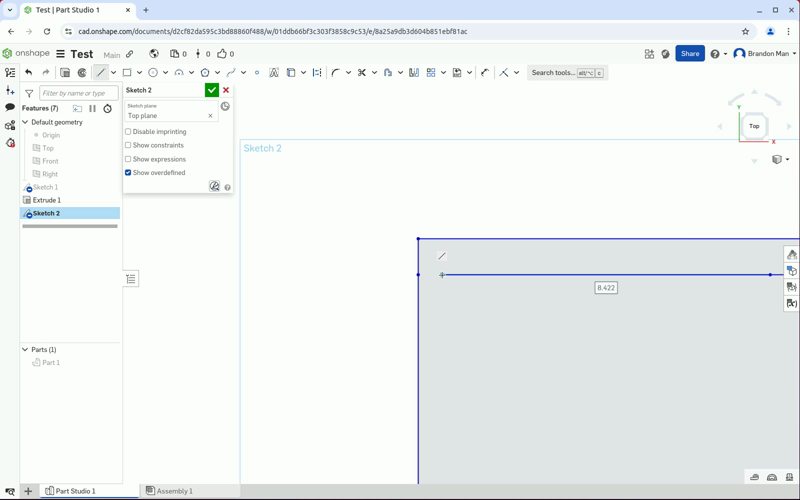
scroll(-6)
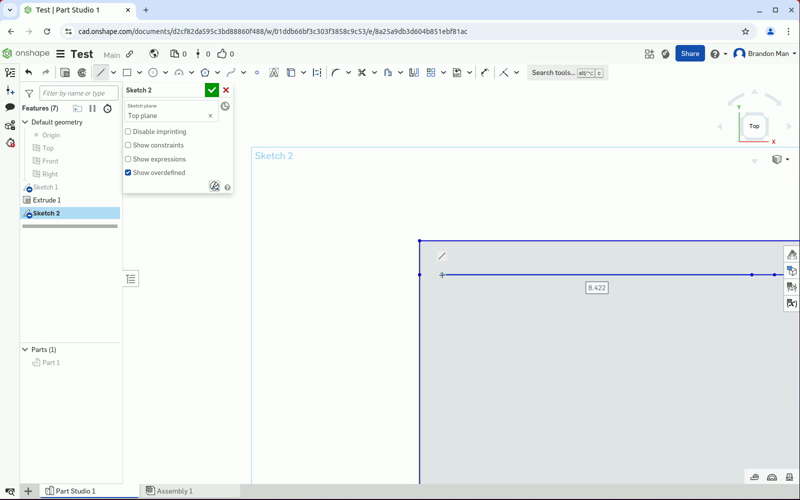
scroll(-6)
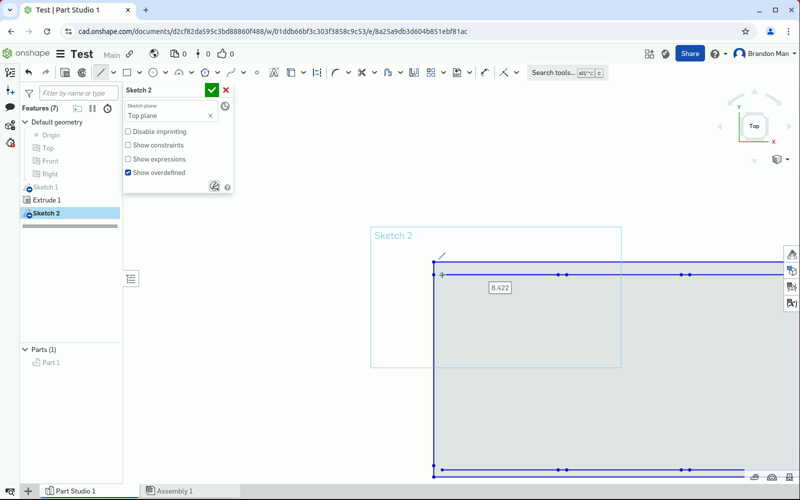
scroll(-6)
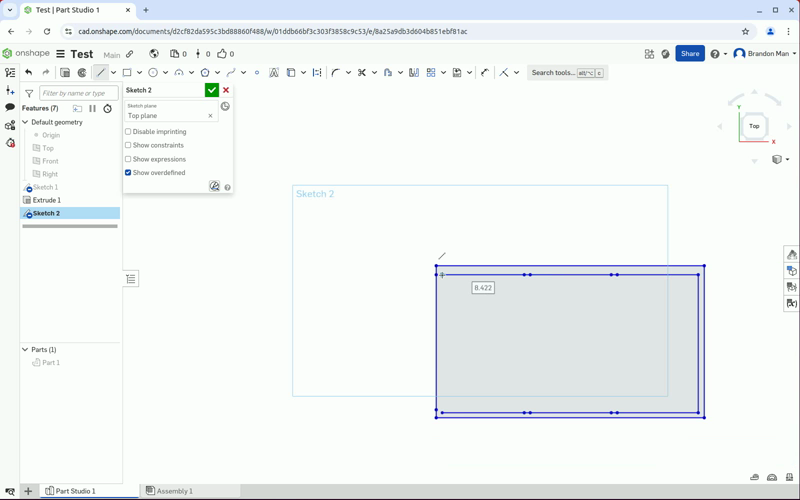
scroll(-6)
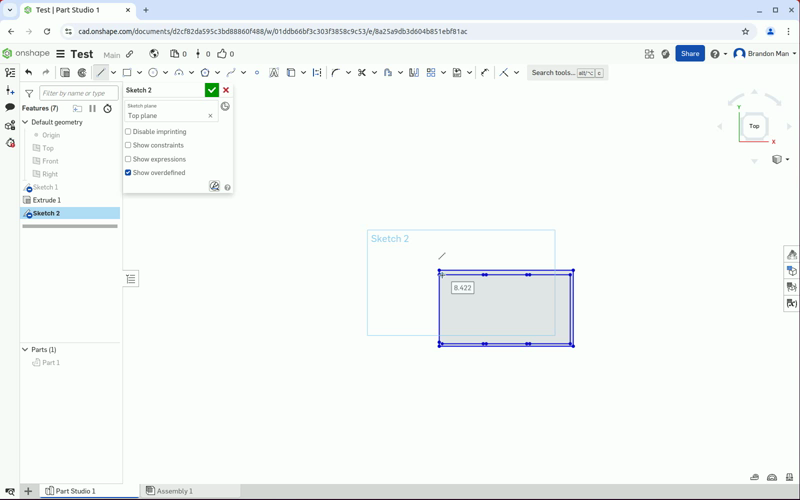
key_up(shift)
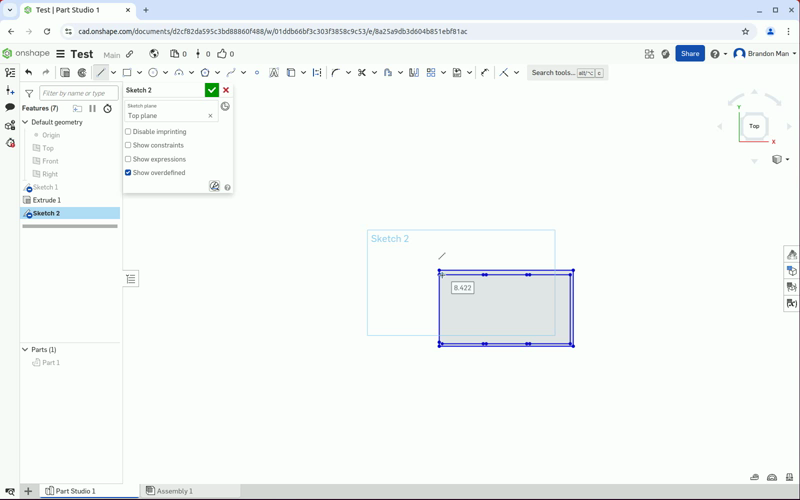
key_down(shift)
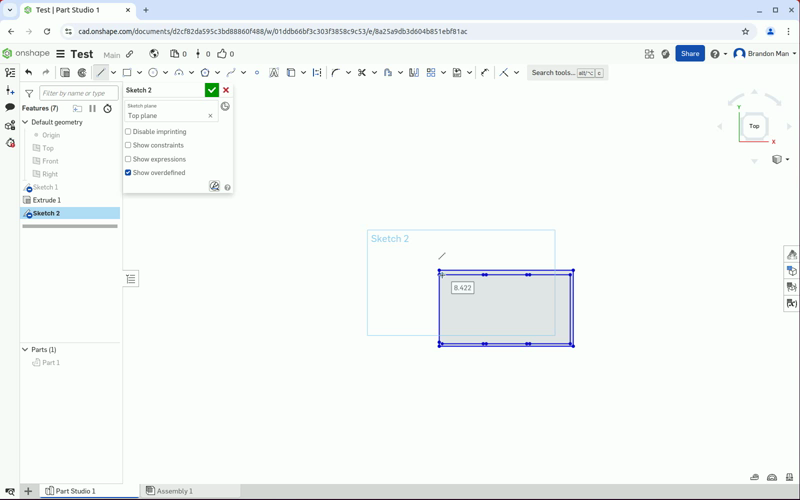
mouse_move(442, 343)
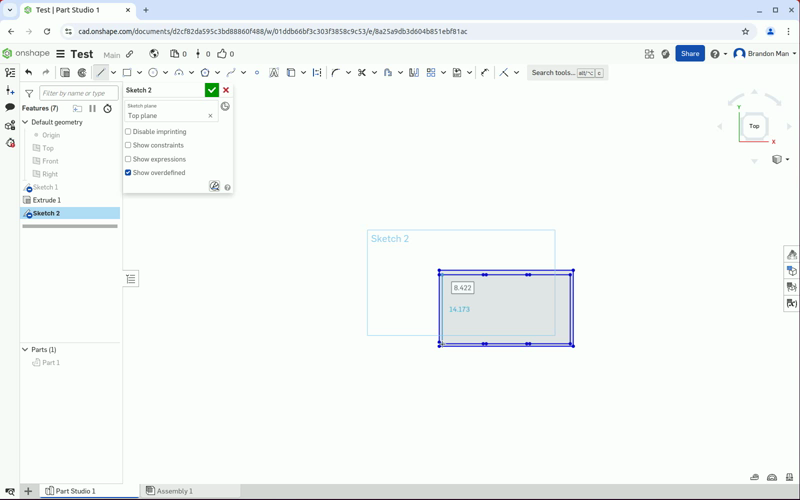
scroll(6)
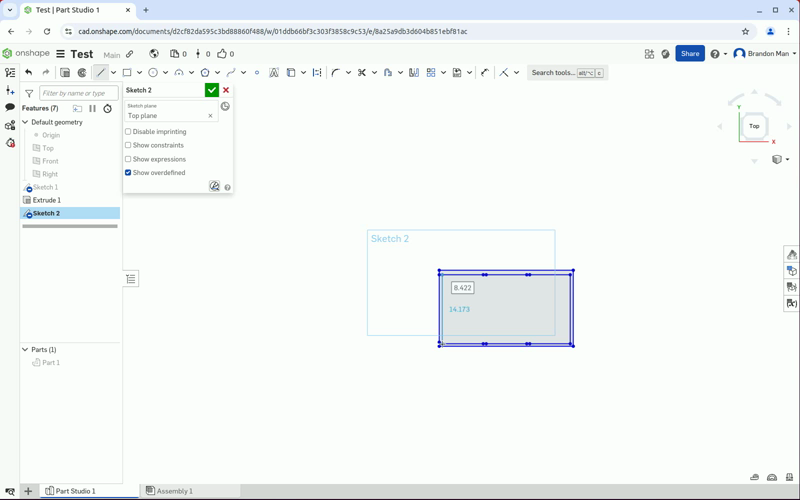
scroll(6)
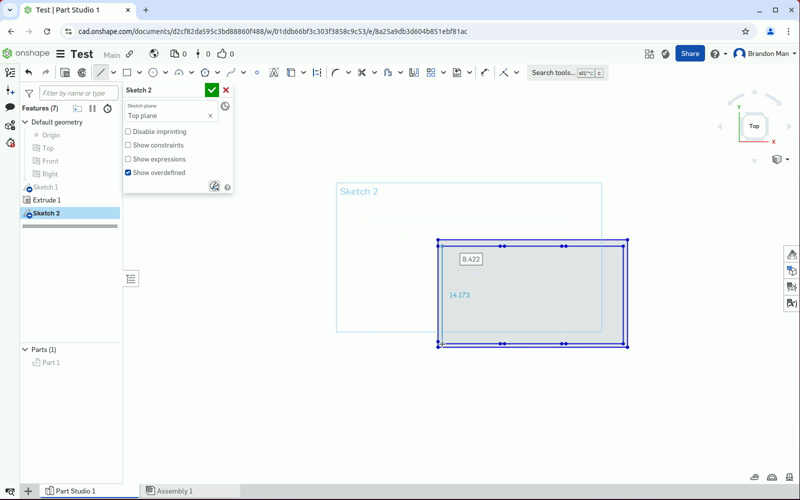
scroll(6)
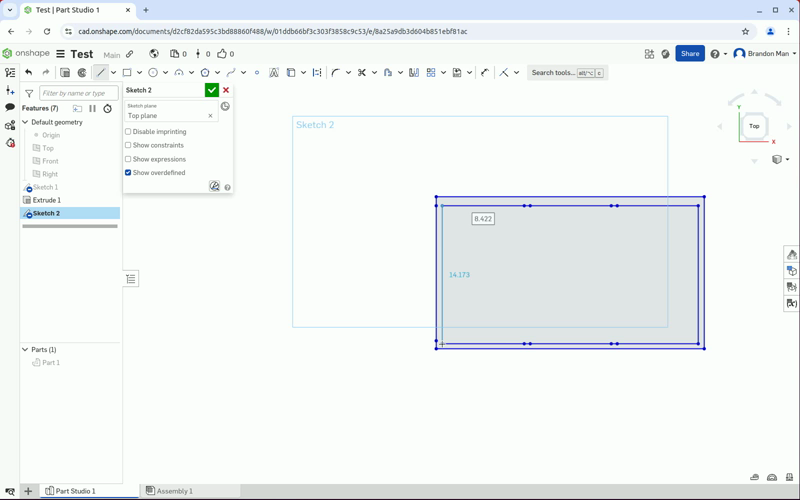
scroll(6)
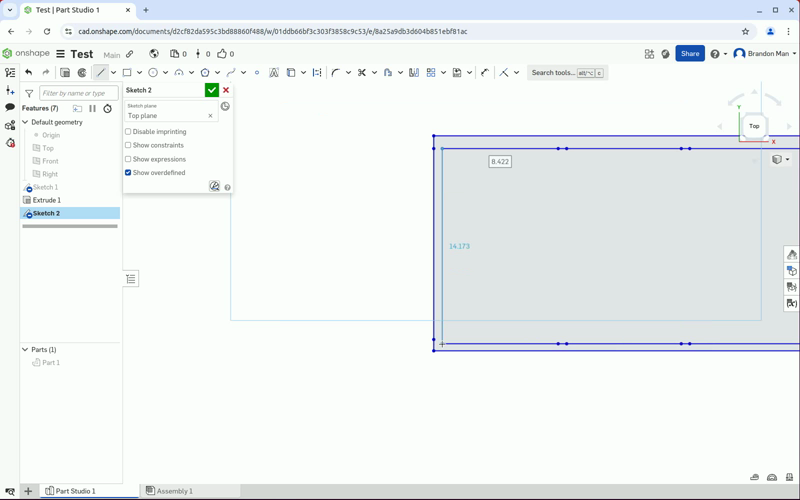
scroll(6)
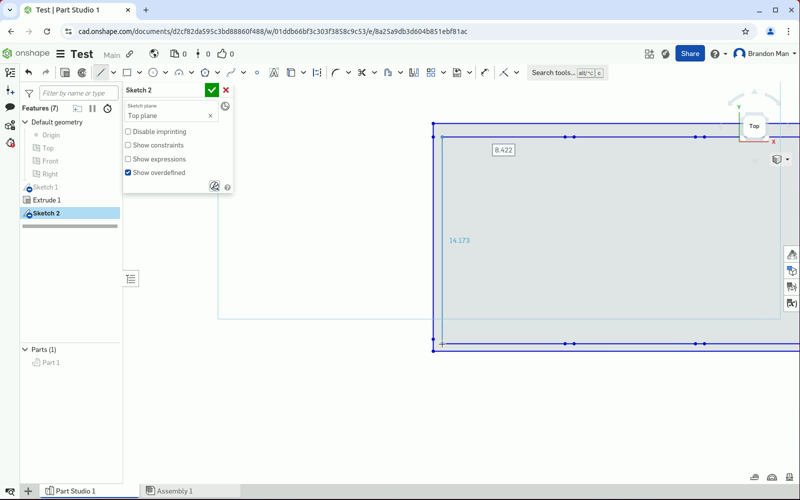
scroll(6)
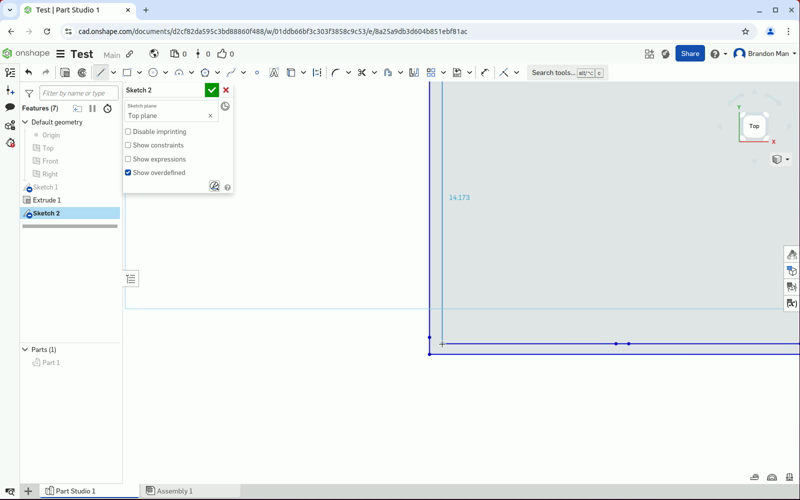
scroll(6)
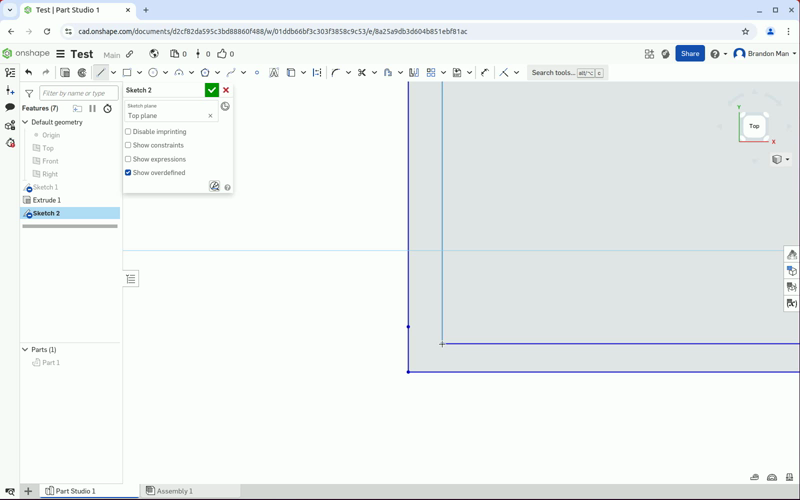
key_up(shift)
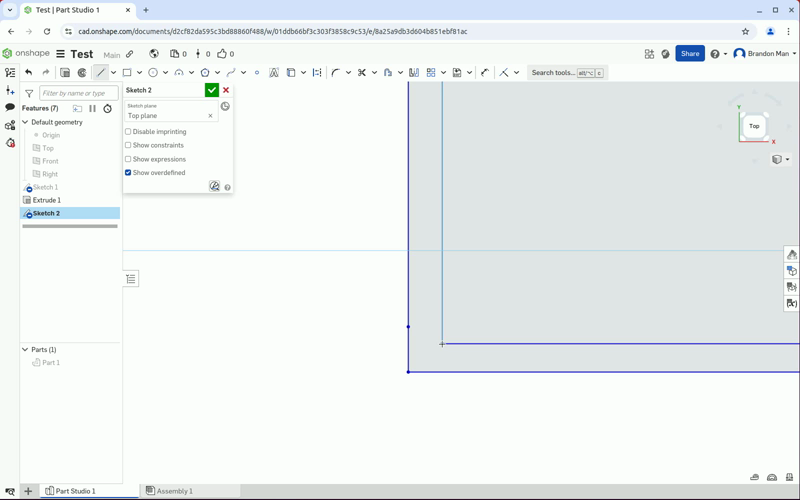
click(442, 343)
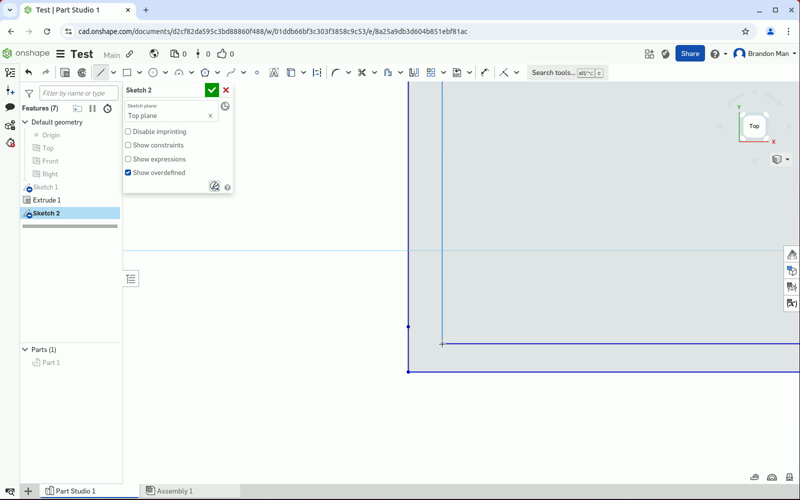
scroll(-6)
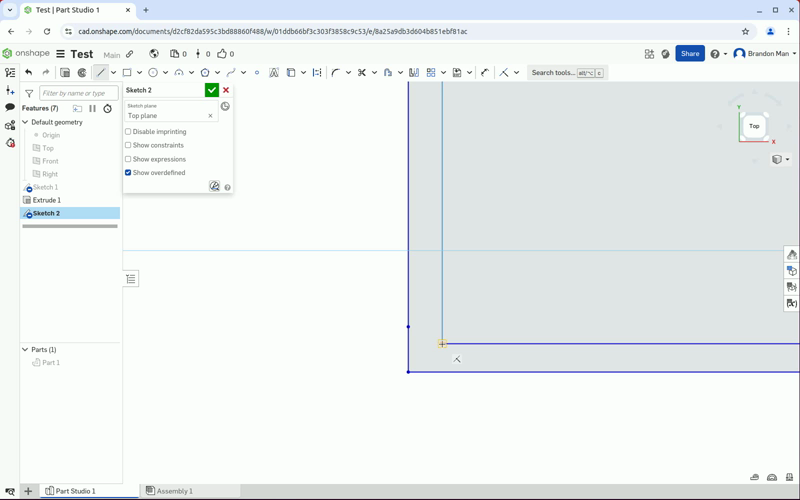
scroll(-6)
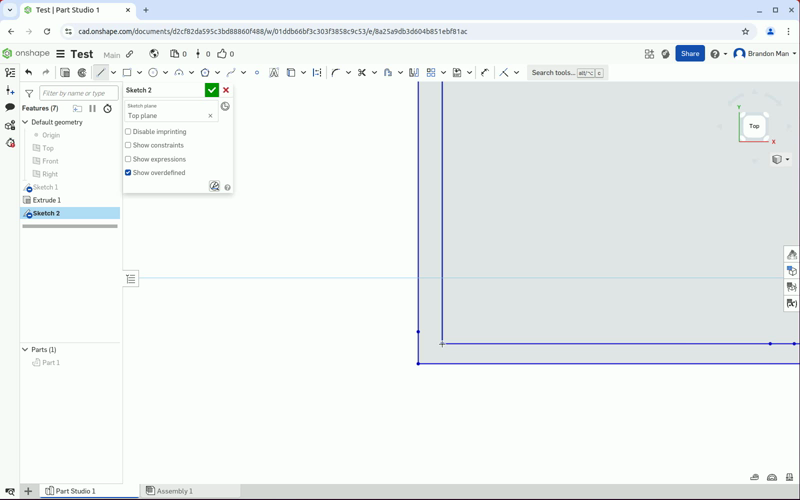
scroll(-6)
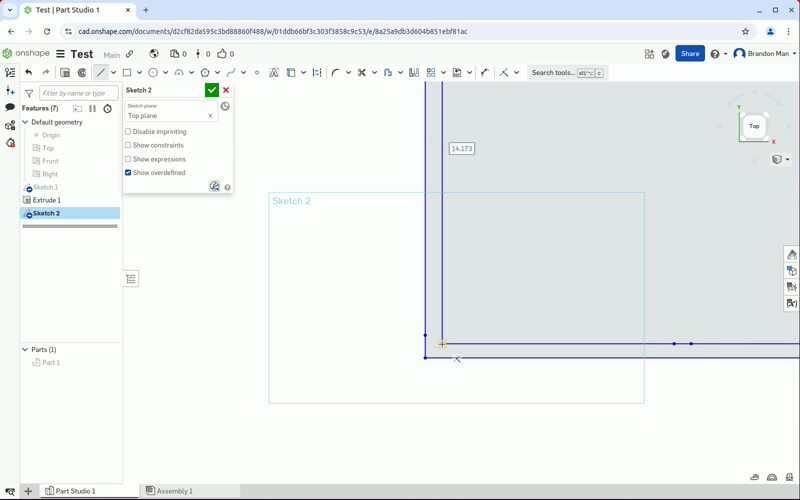
scroll(-6)
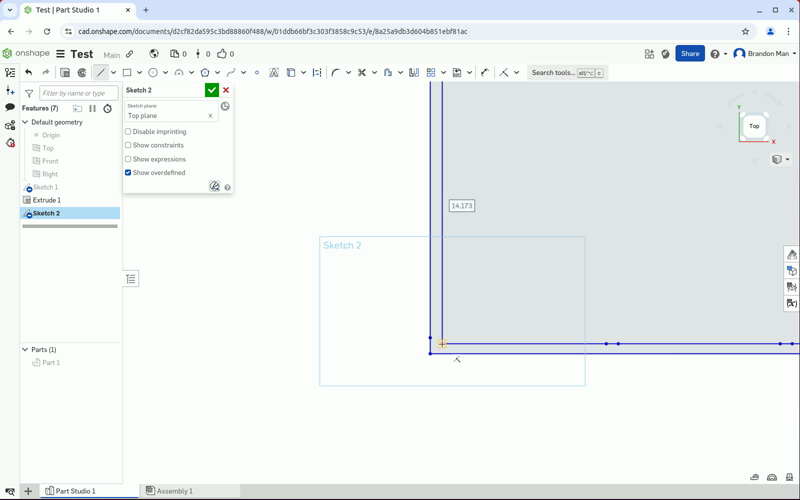
scroll(-6)
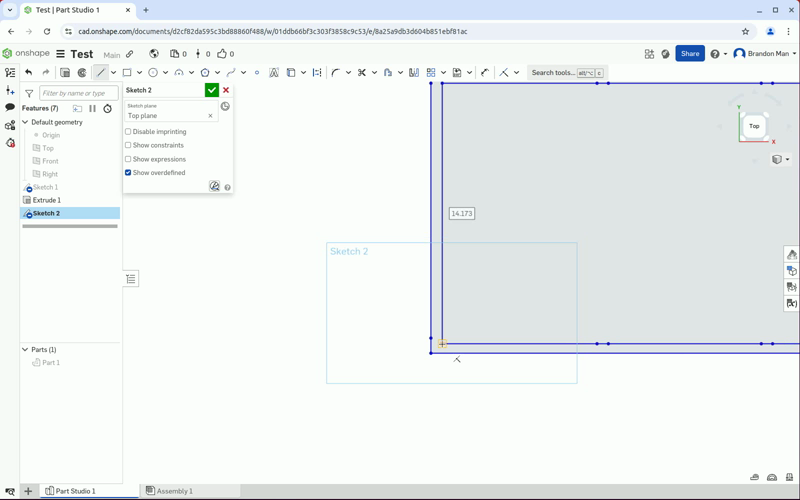
scroll(-6)
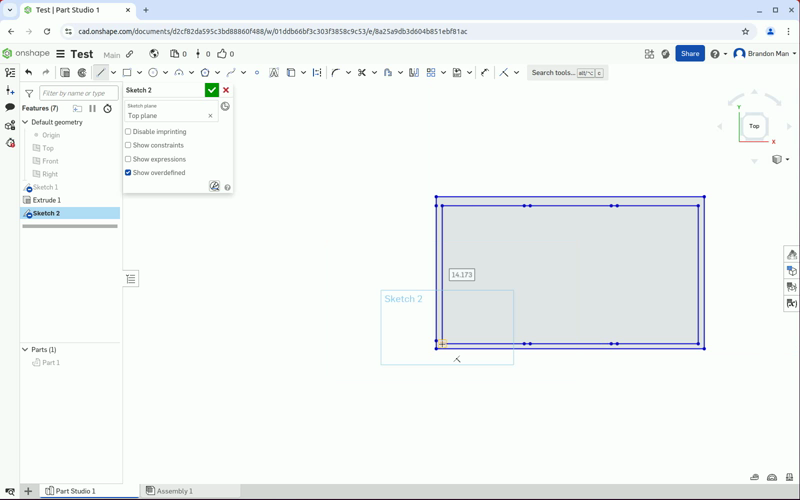
scroll(-6)
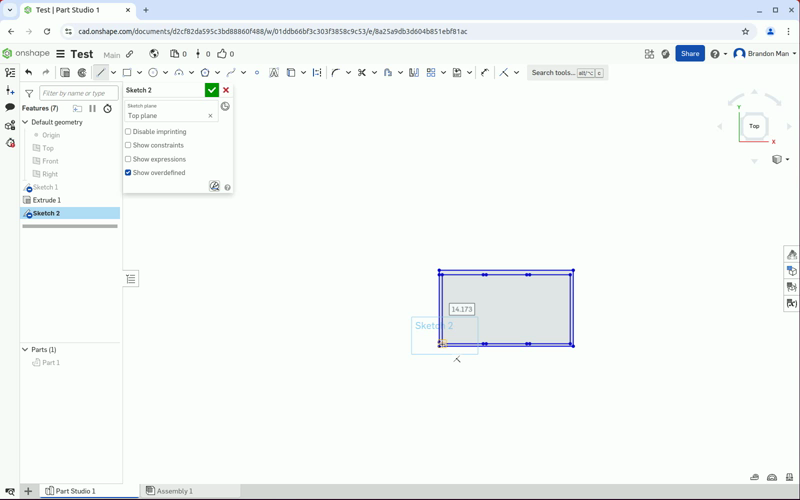
key(esc)
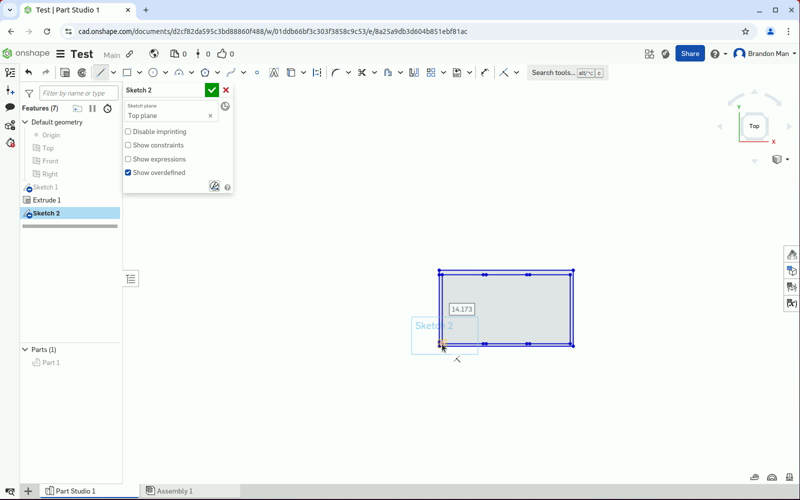
mouse_move(530, 271)
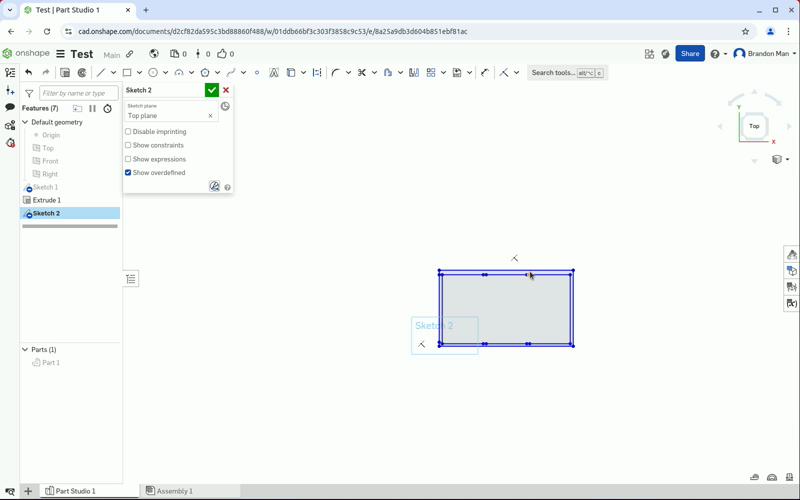
scroll(6)
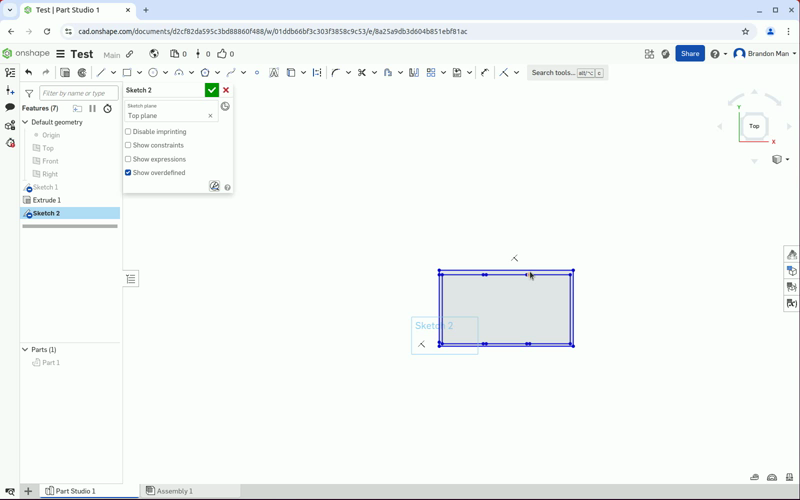
scroll(6)
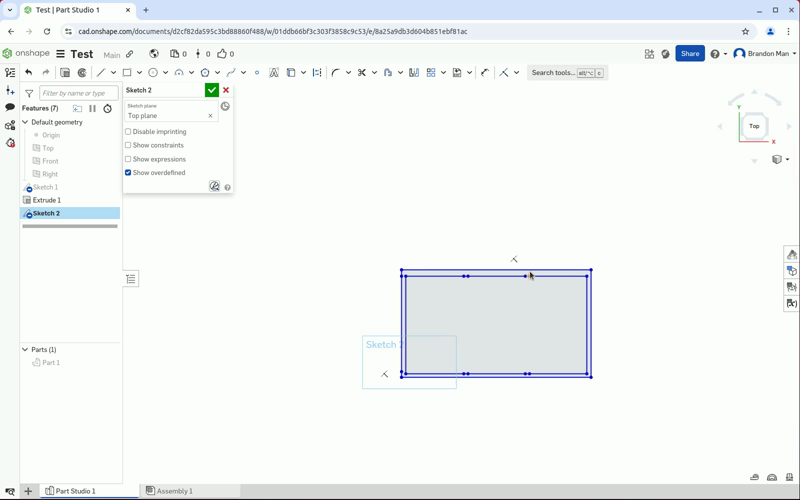
scroll(6)
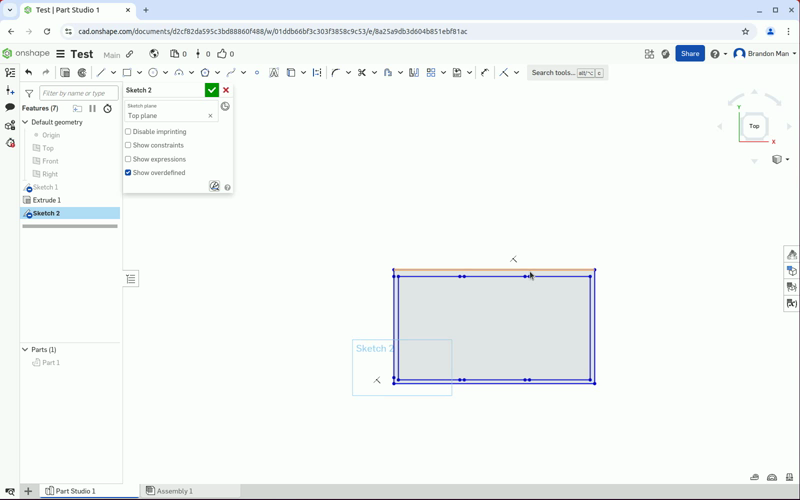
scroll(6)
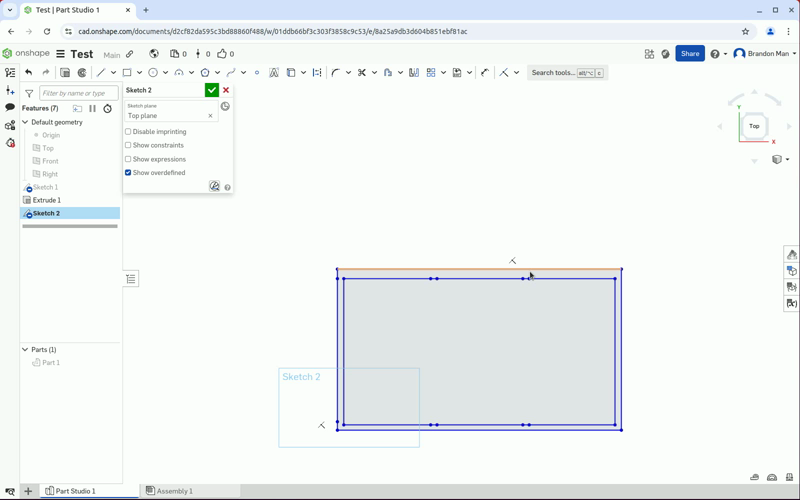
scroll(6)
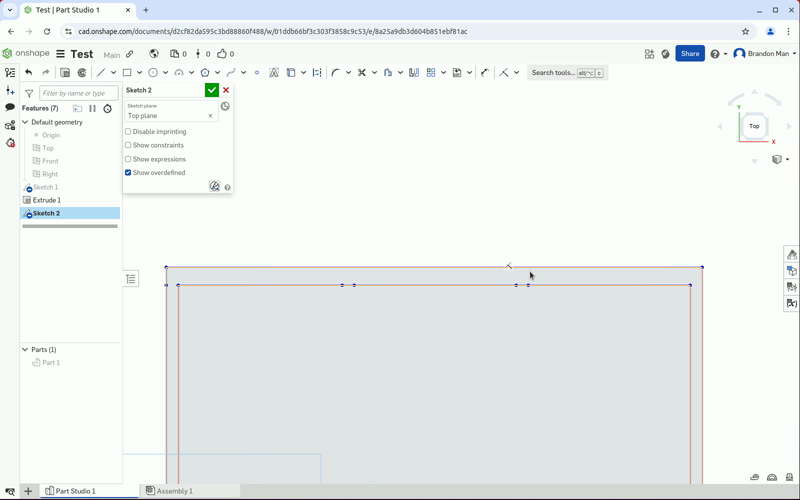
scroll(6)
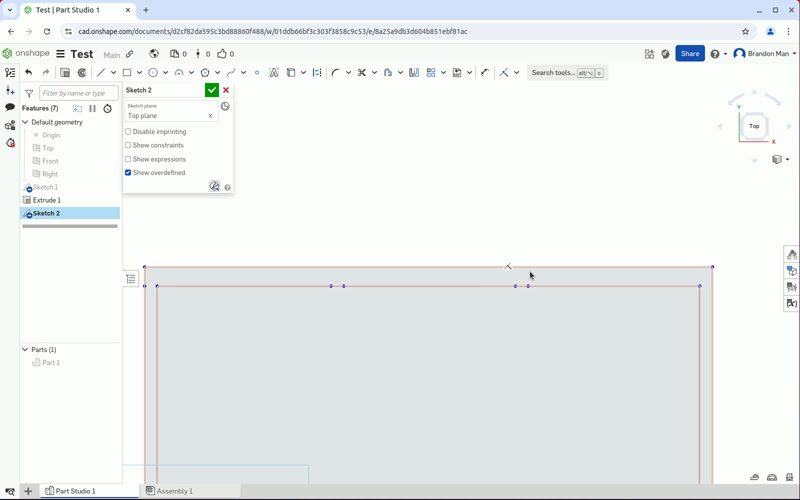
scroll(6)
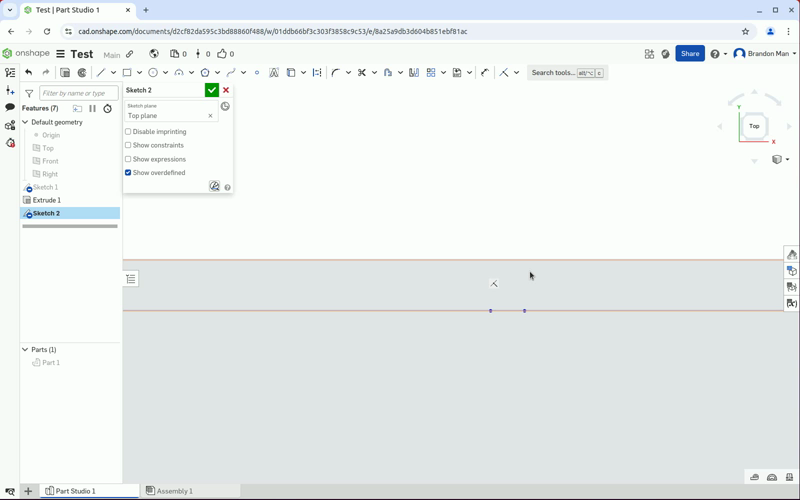
click(530, 271)
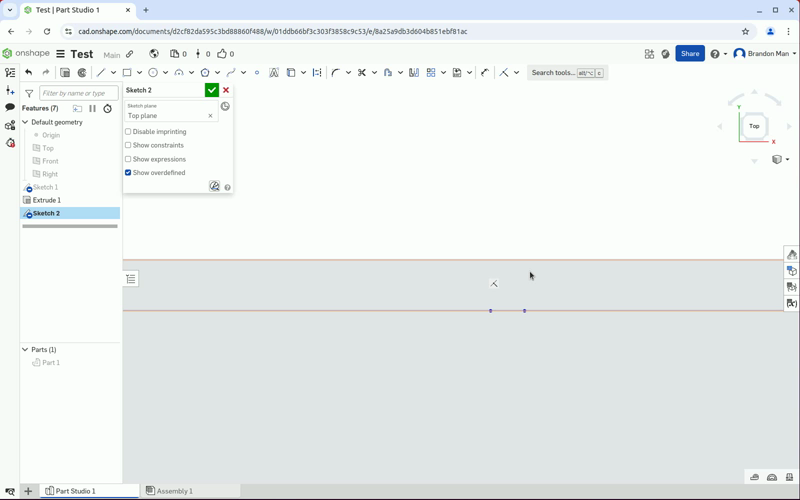
scroll(-6)
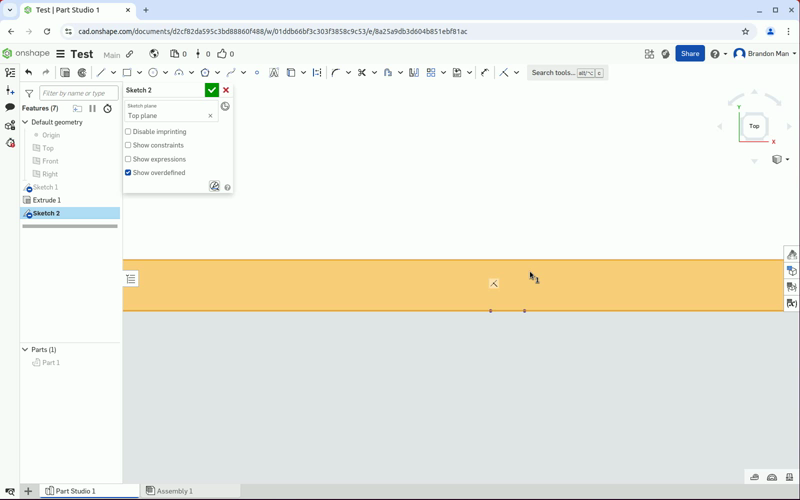
scroll(-6)
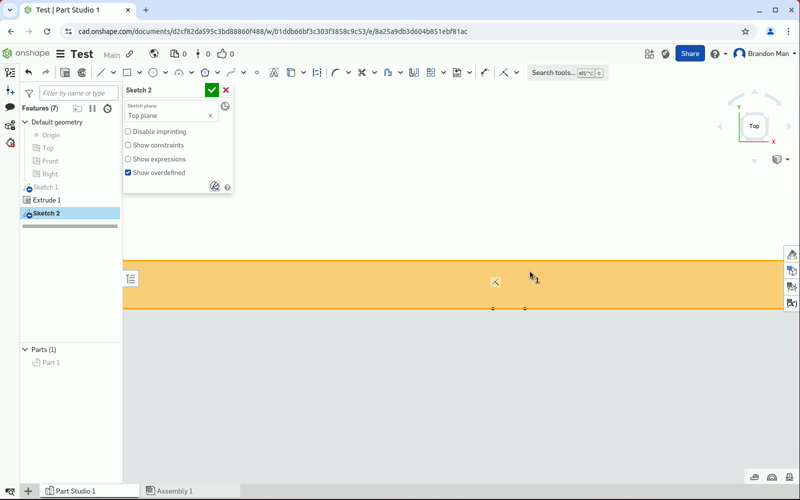
scroll(-6)
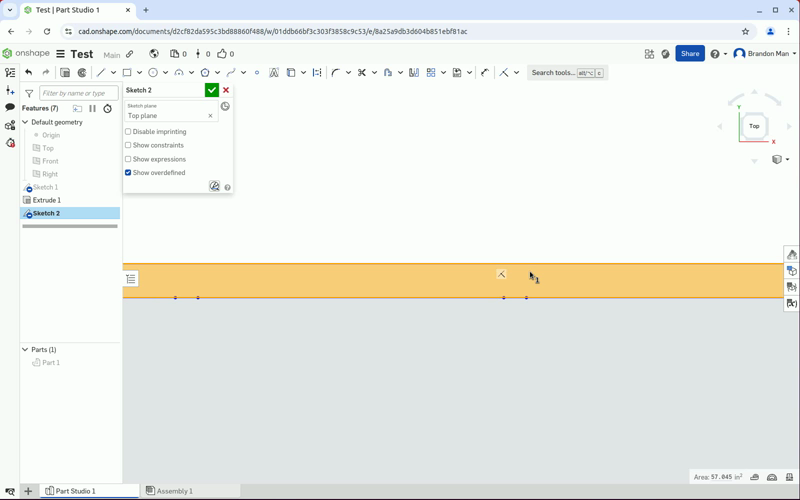
scroll(-6)
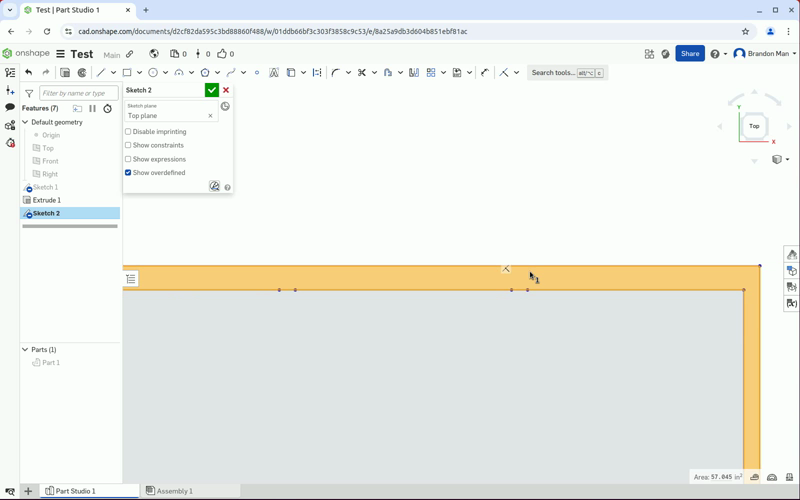
scroll(-6)
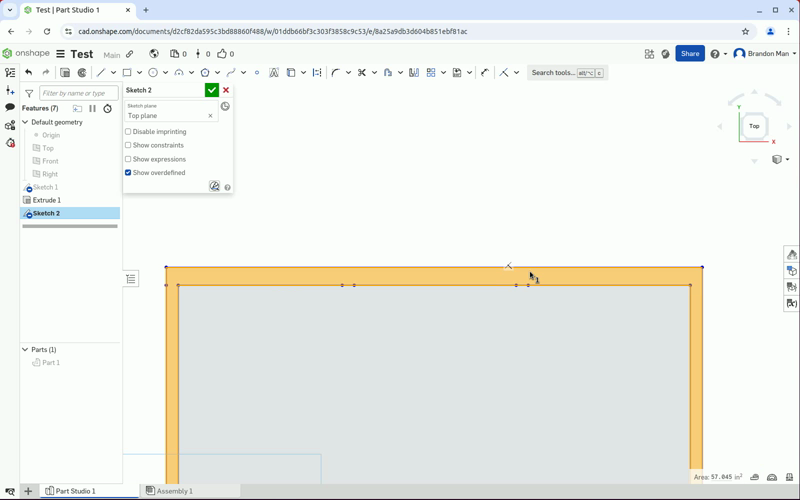
scroll(-6)
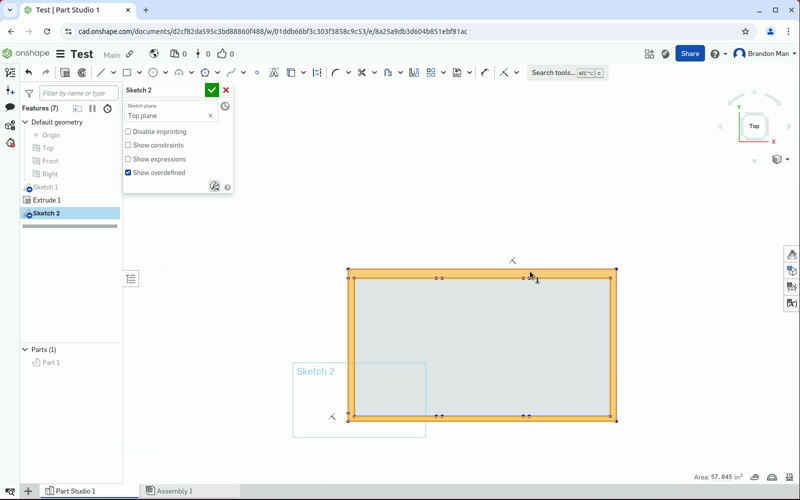
scroll(-6)
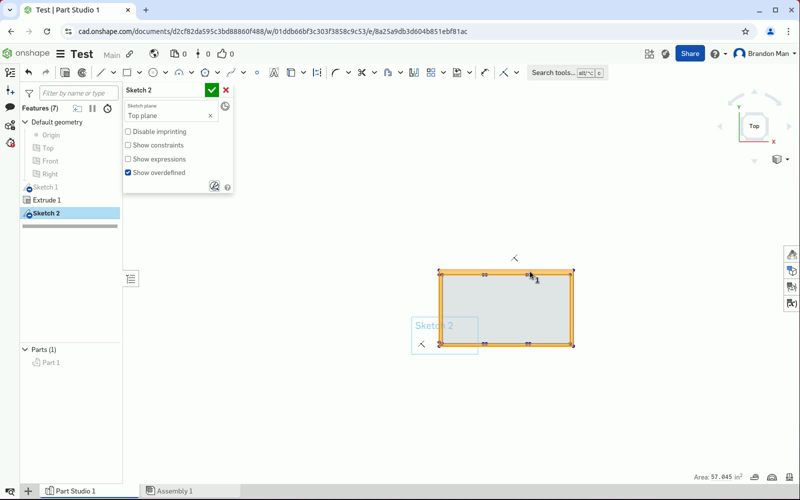
mouse_move(73, 352)
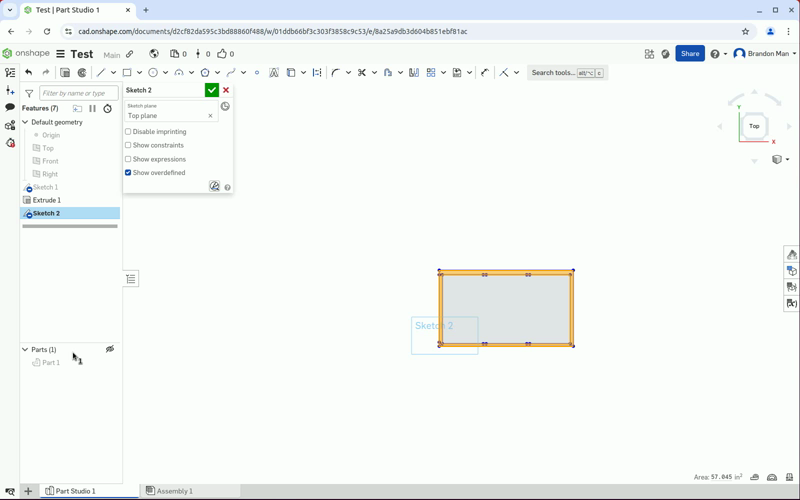
key(shift+y)
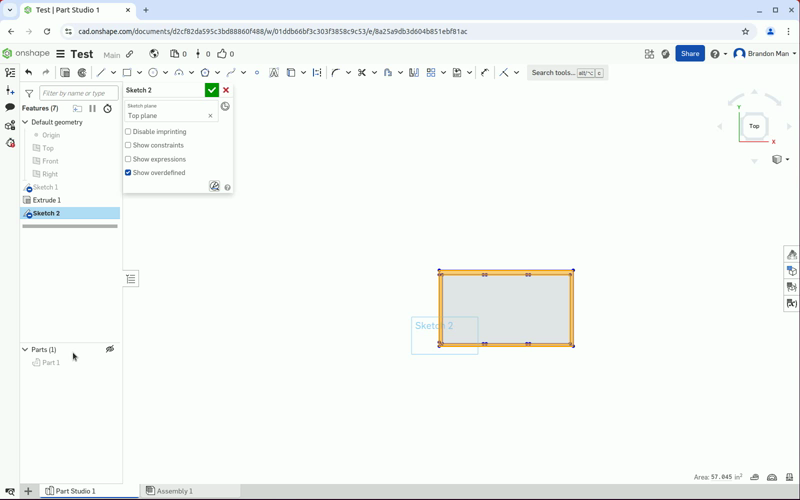
key(shift+e)
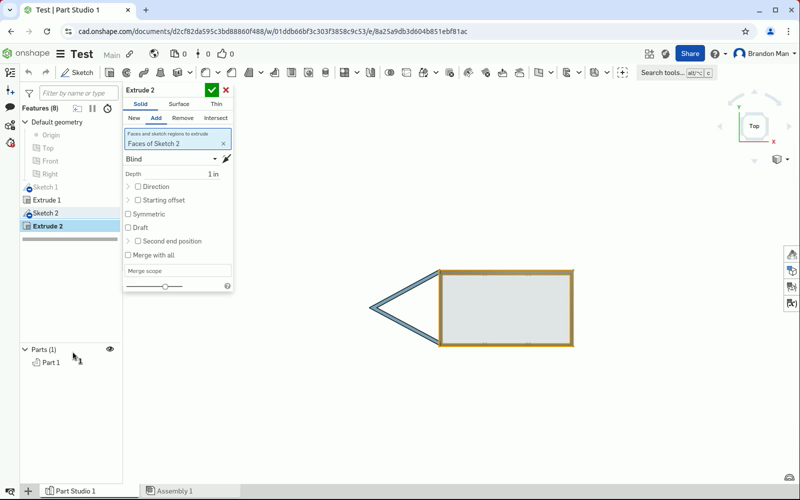
mouse_move(143, 106)
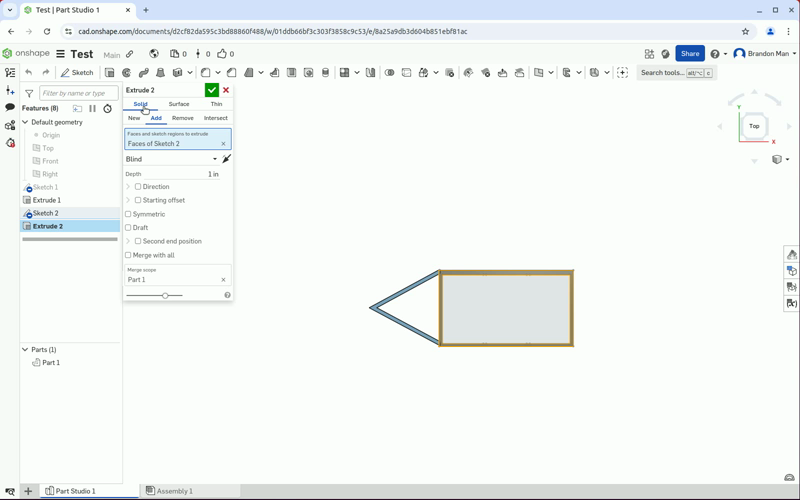
click(143, 106)
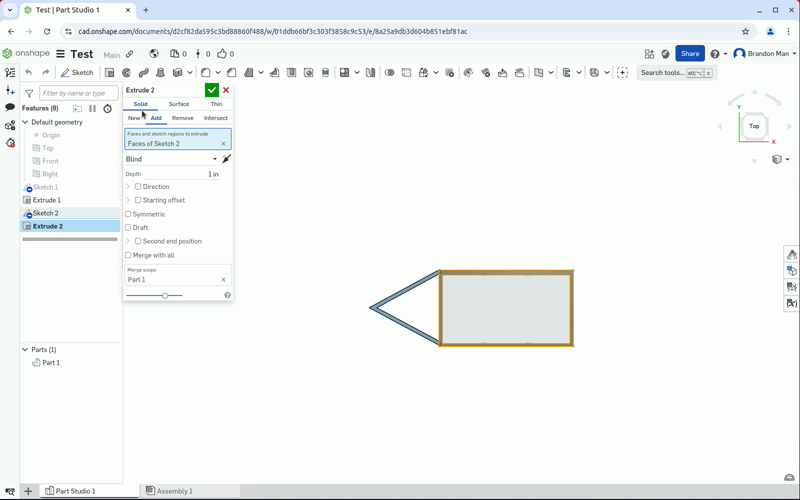
mouse_move(137, 120)
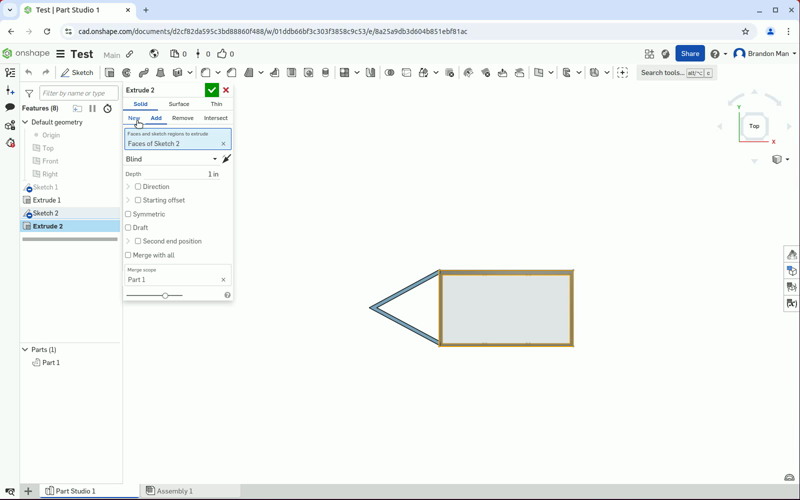
click(137, 120)
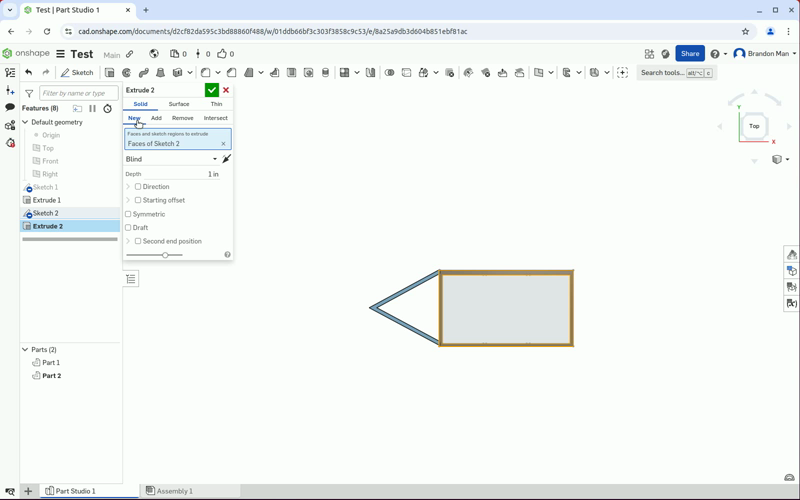
key(tab, 4)
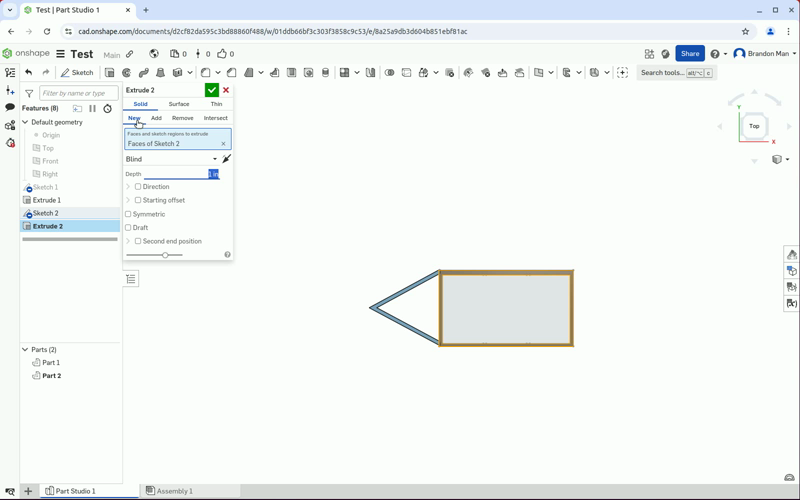
text(1.204)
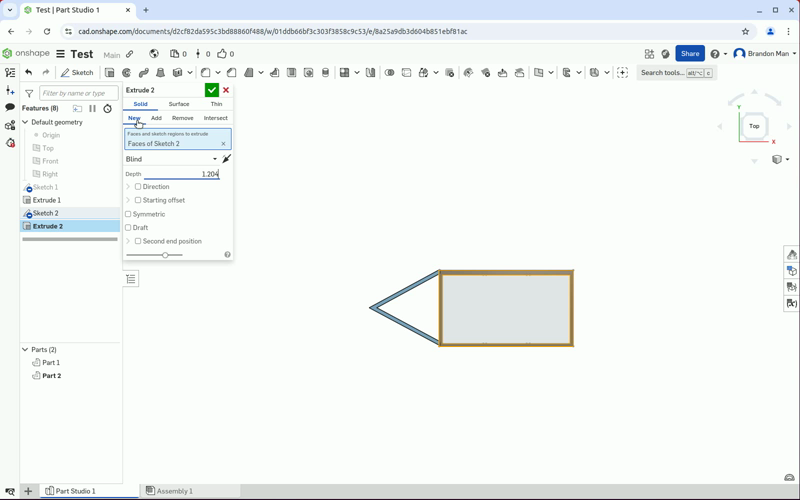
key(enter)
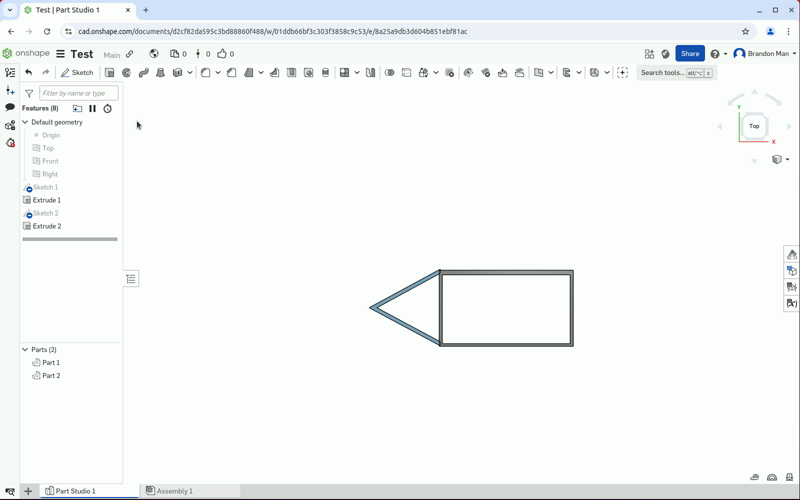
key(shift+h)
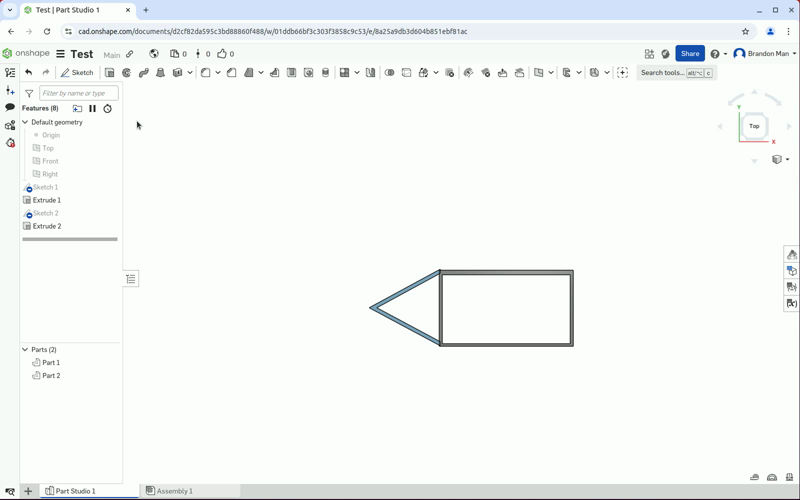
key(shift+h)
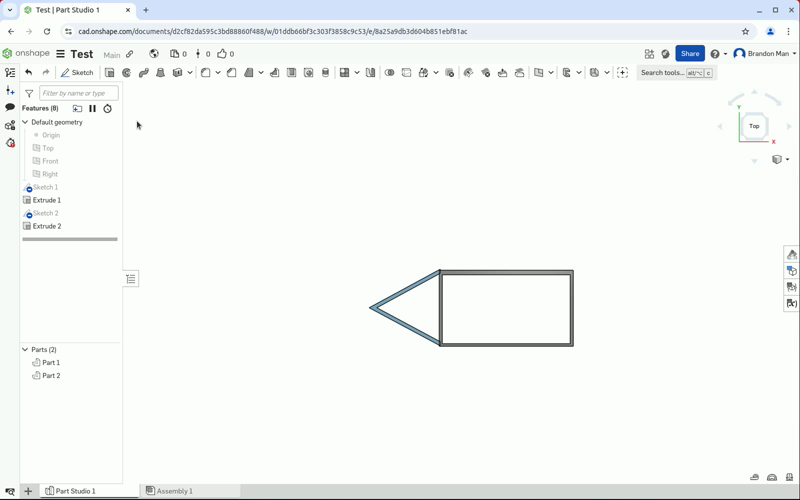
mouse_move(73, 189)
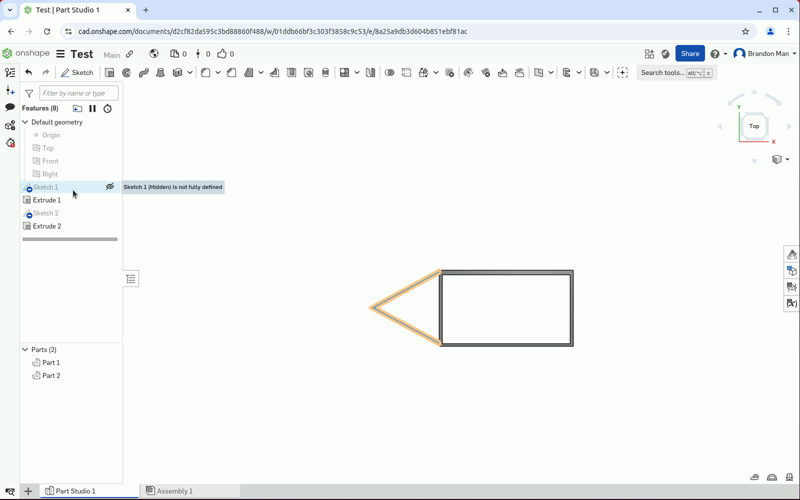
click(73, 189)
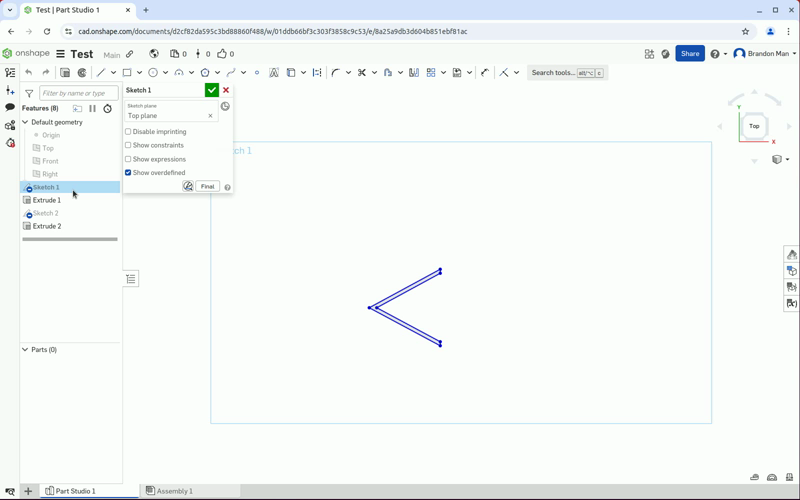
mouse_move(229, 92)
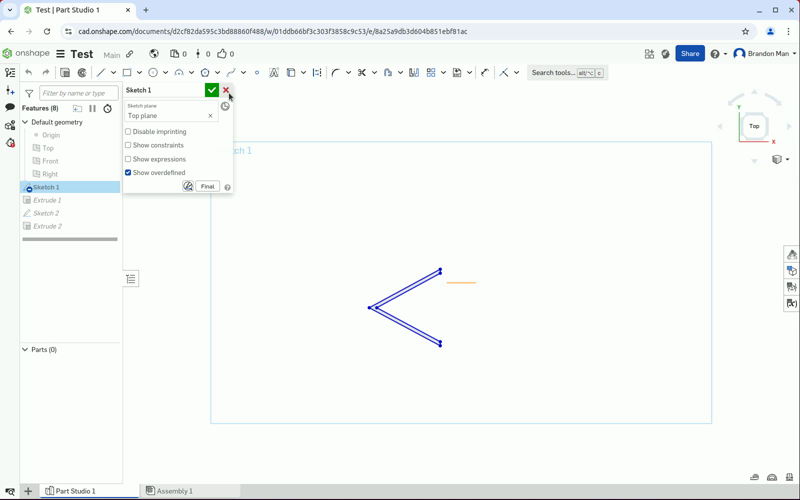
click(229, 92)
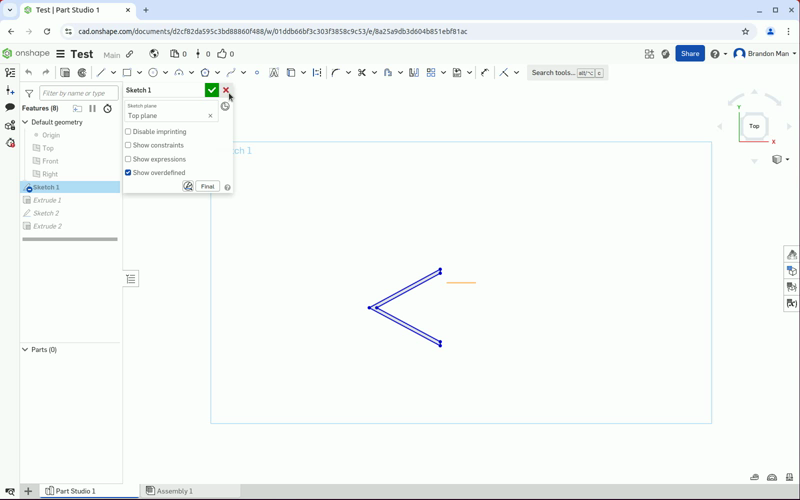
key(shift+s)
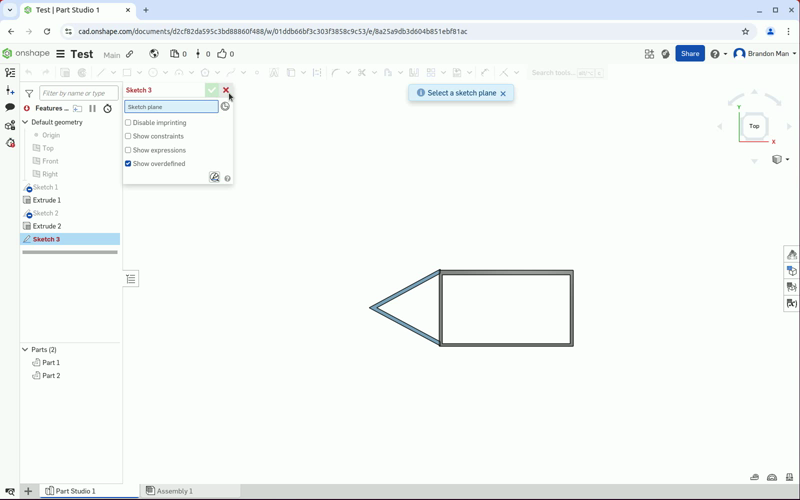
mouse_move(73, 150)
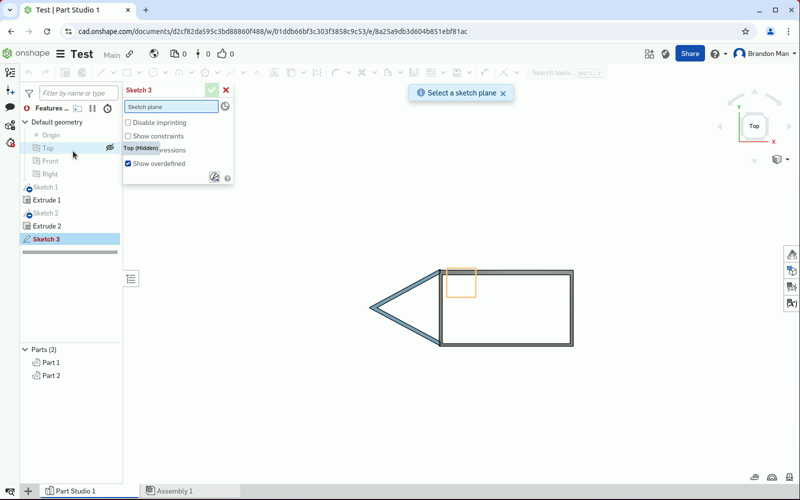
click(73, 150)
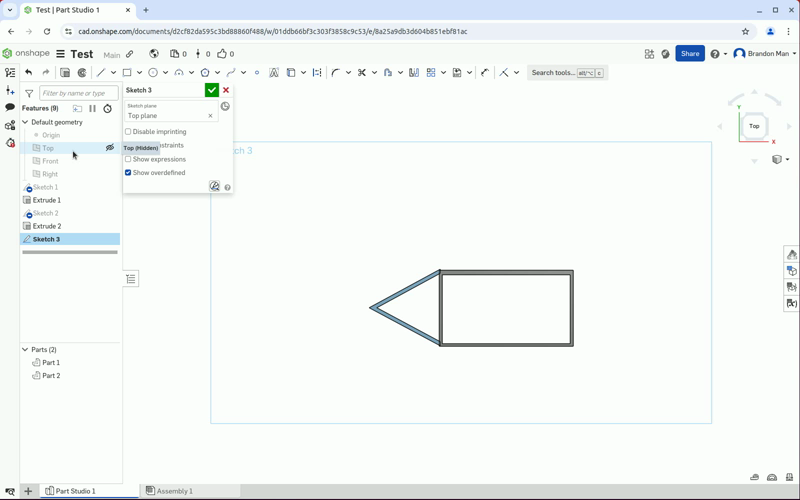
mouse_move(73, 352)
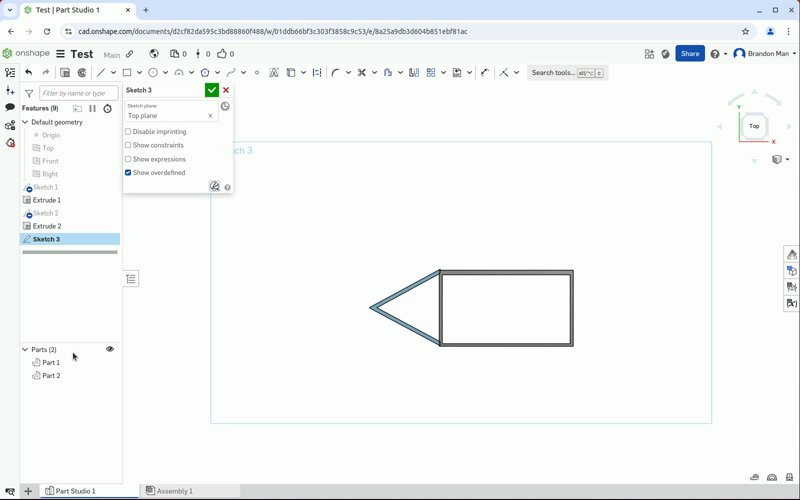
key(y)
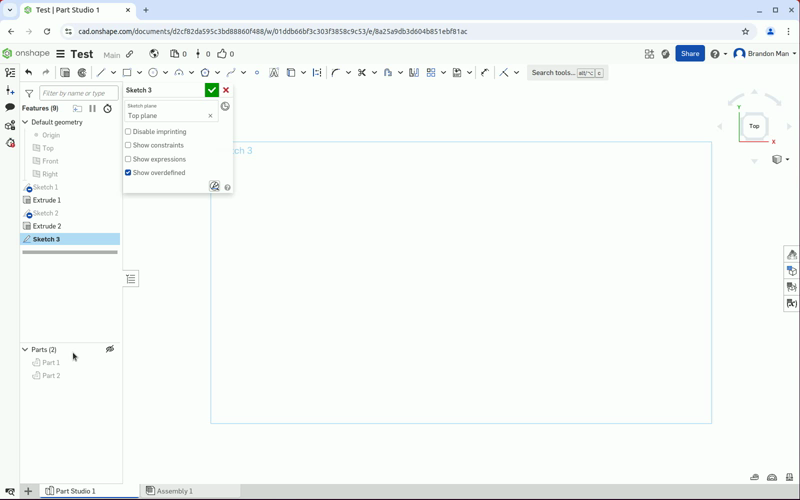
key(l)
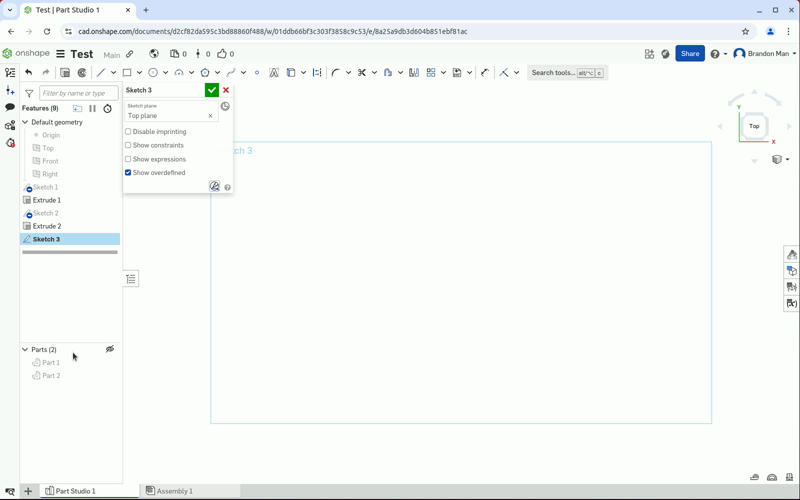
key_down(shift)
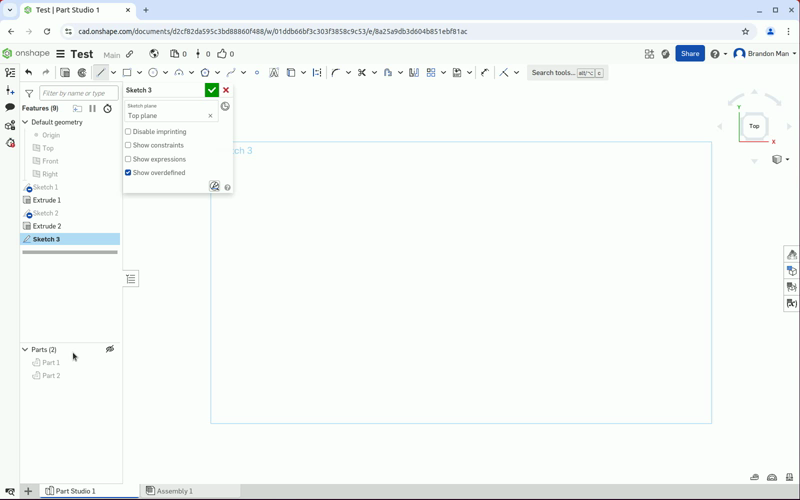
mouse_move(483, 342)
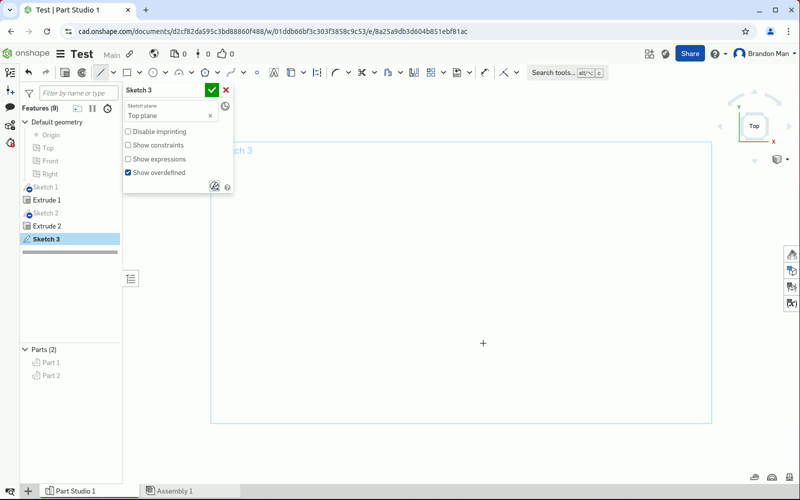
click(483, 342)
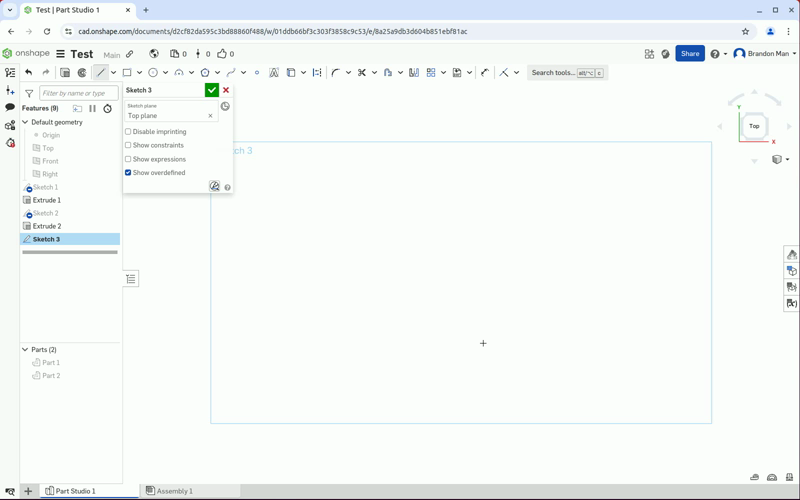
key_up(shift)
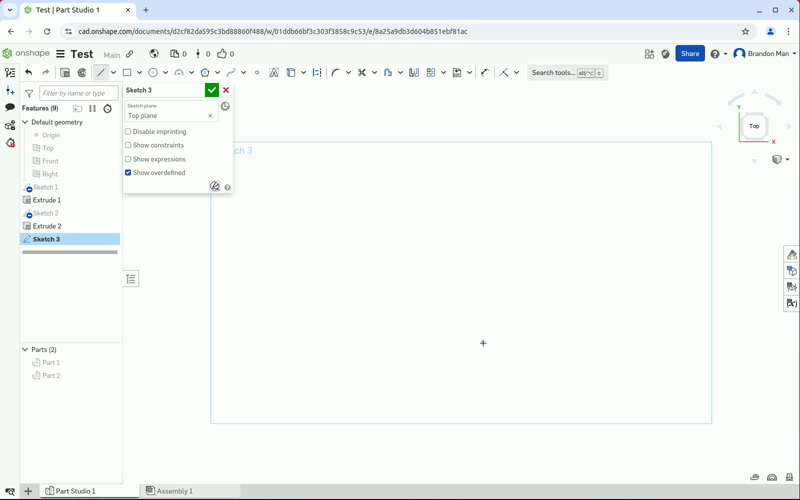
key_down(shift)
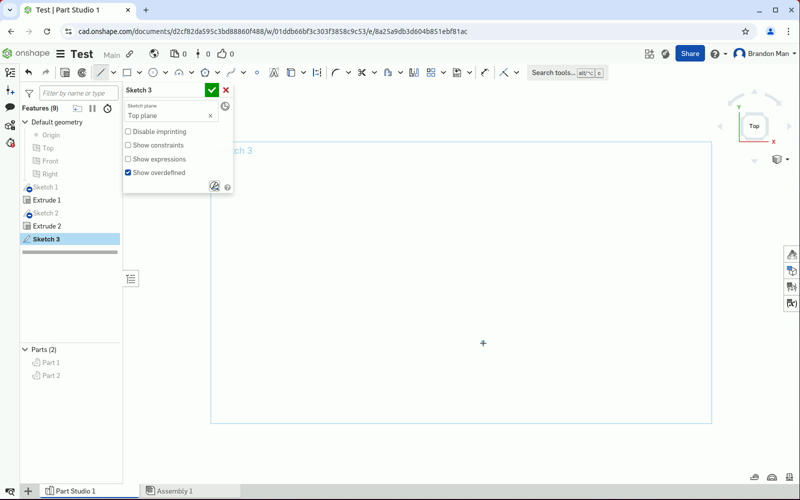
mouse_move(513, 342)
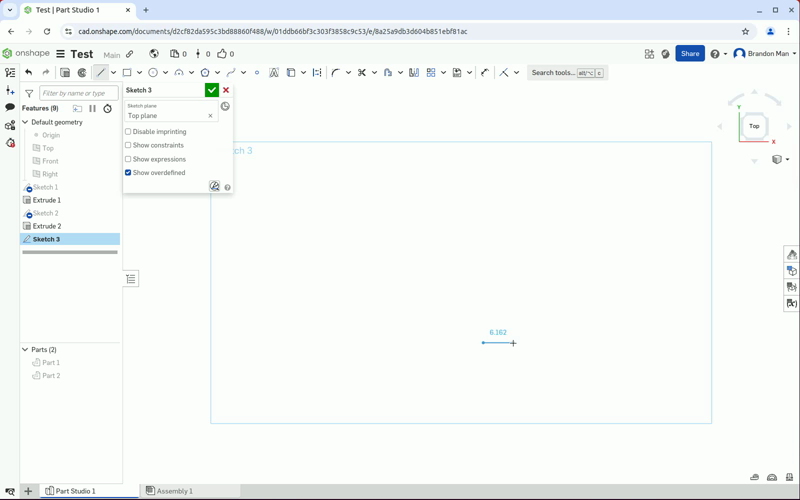
mouse_move(486, 342)
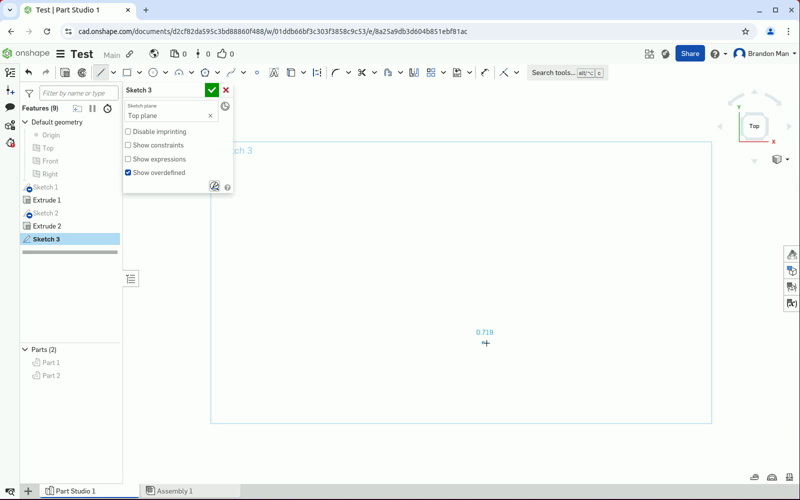
scroll(6)
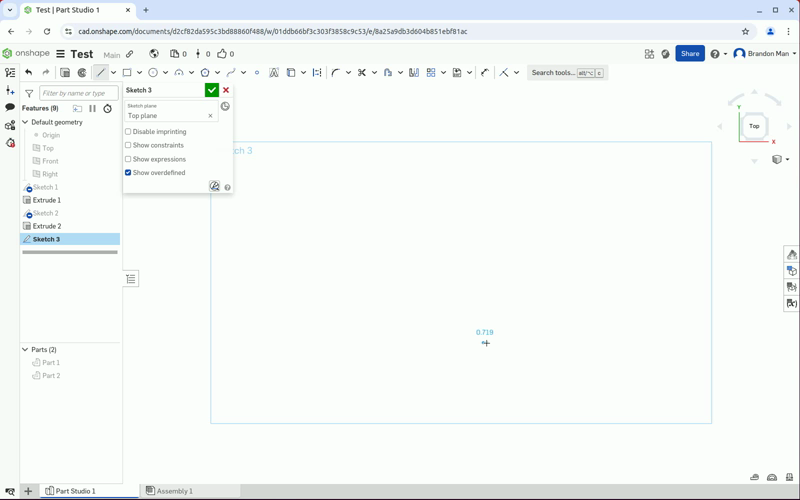
scroll(6)
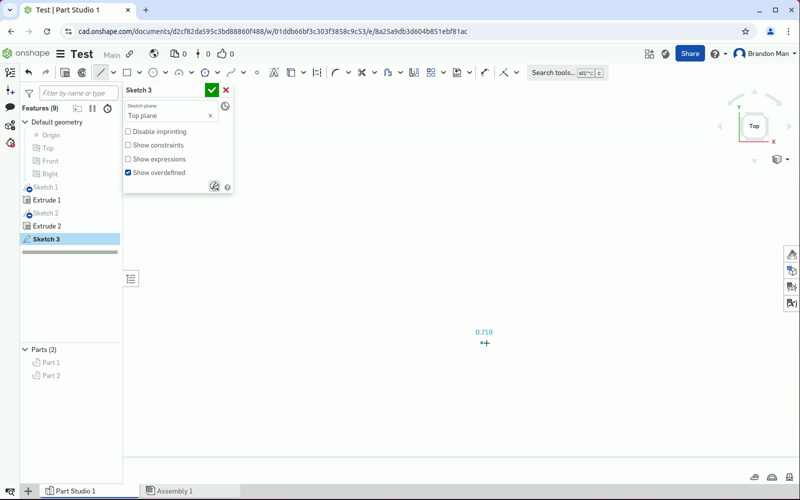
scroll(6)
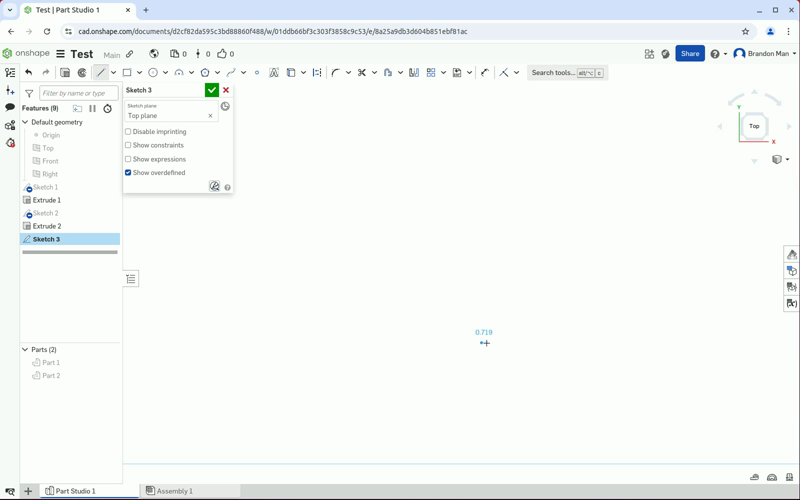
scroll(6)
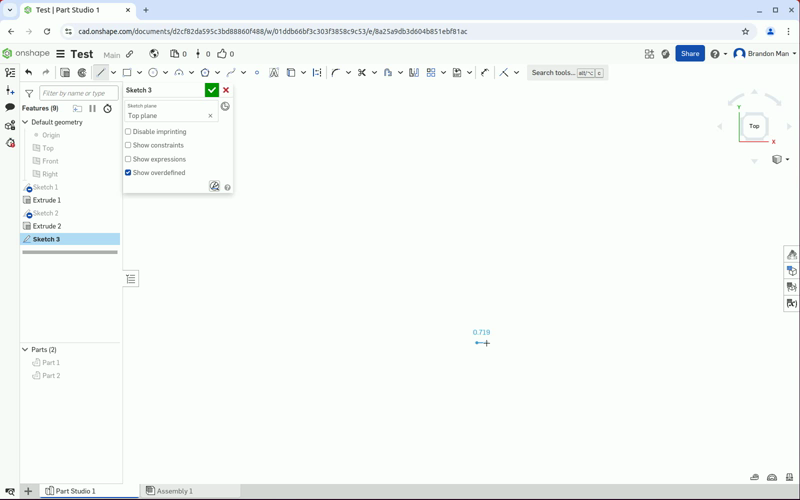
scroll(6)
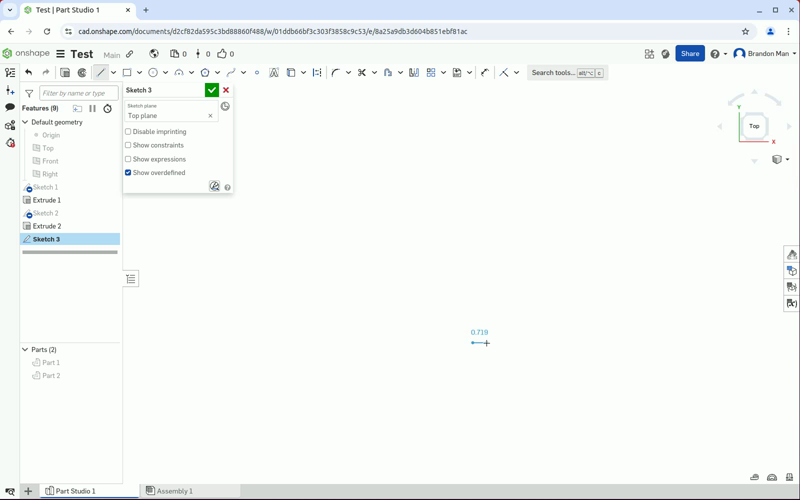
scroll(6)
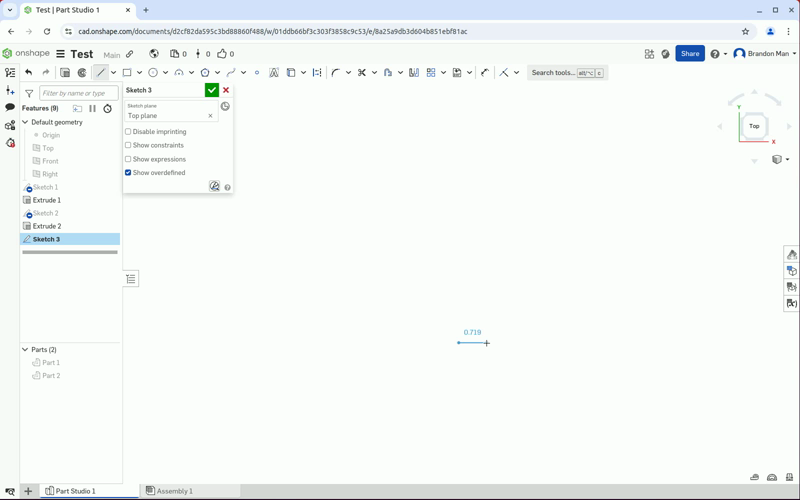
scroll(6)
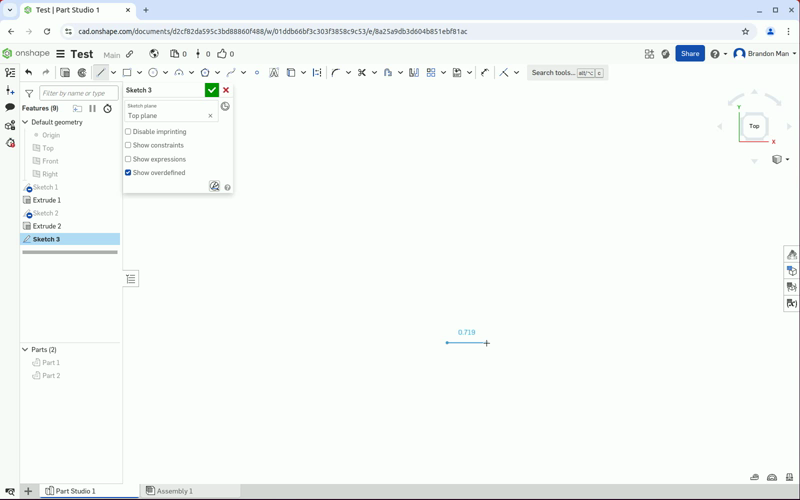
click(486, 342)
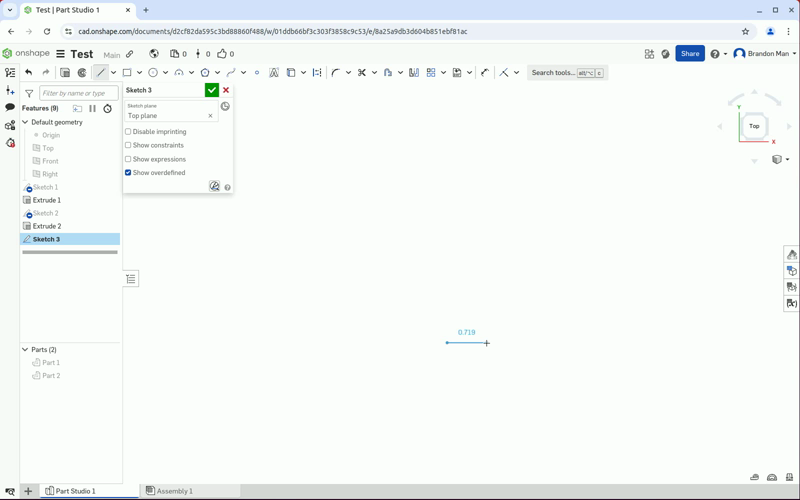
scroll(-6)
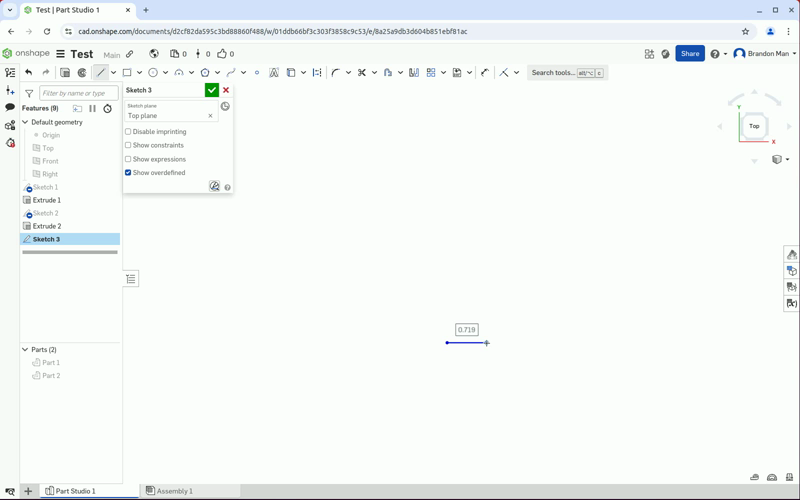
scroll(-6)
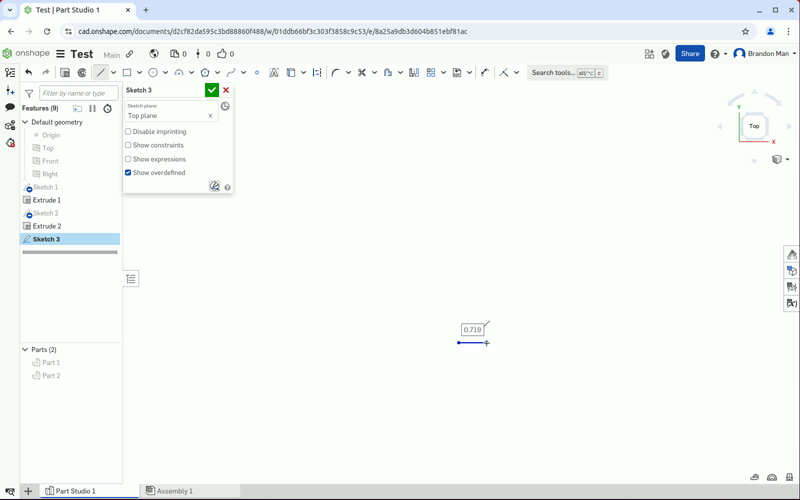
scroll(-6)
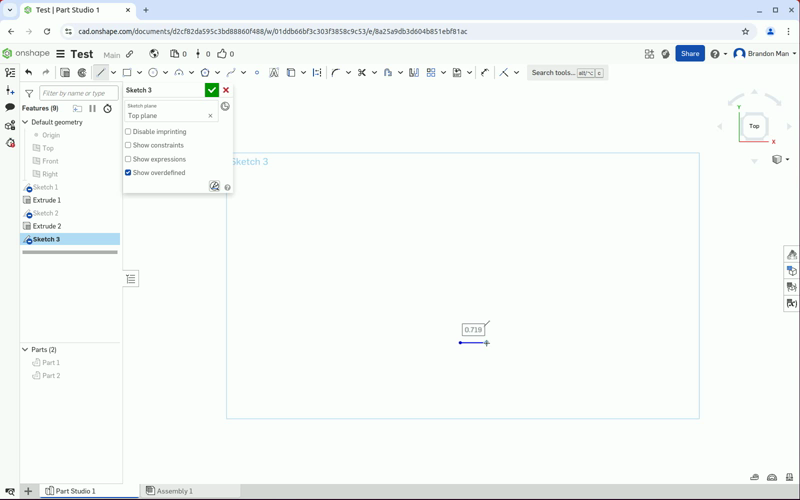
scroll(-6)
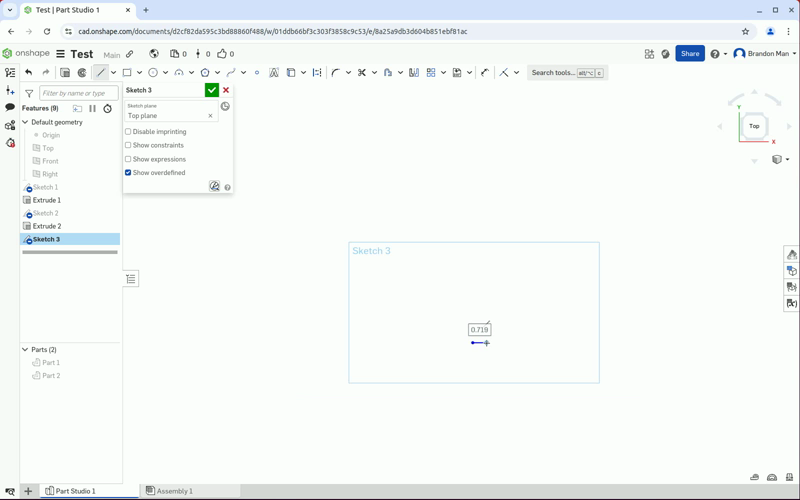
scroll(-6)
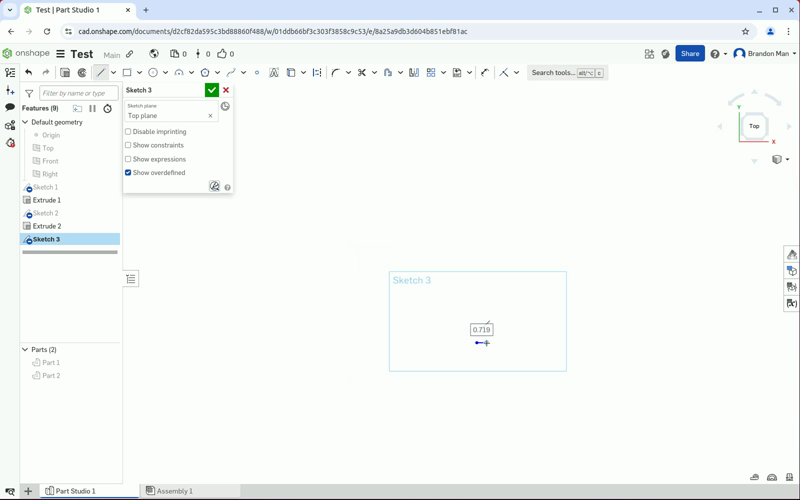
scroll(-6)
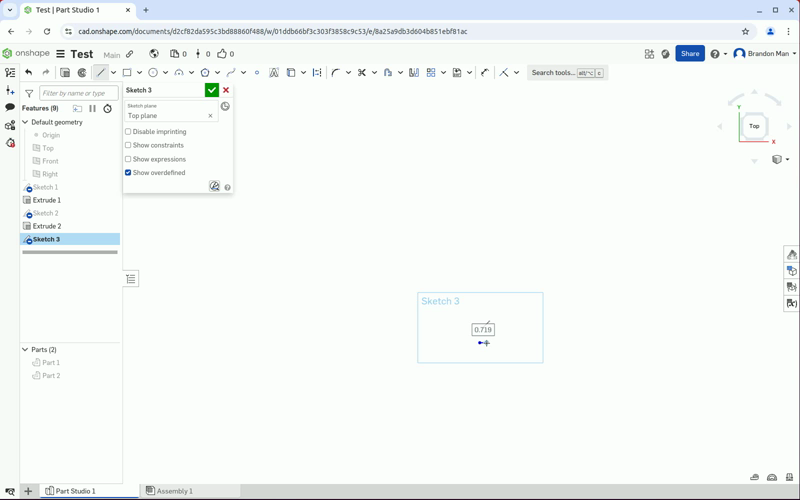
scroll(-6)
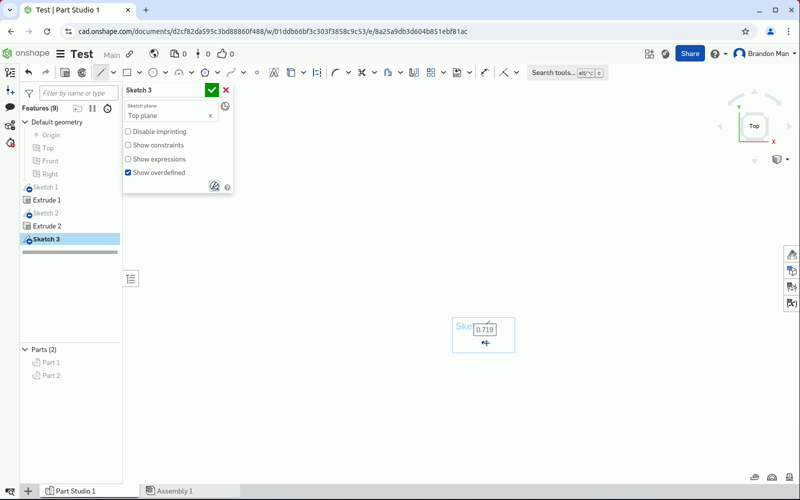
key_up(shift)
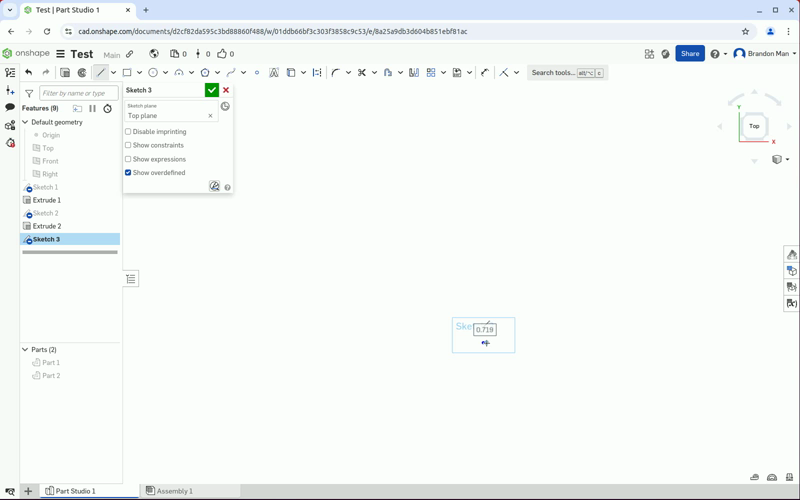
key_down(shift)
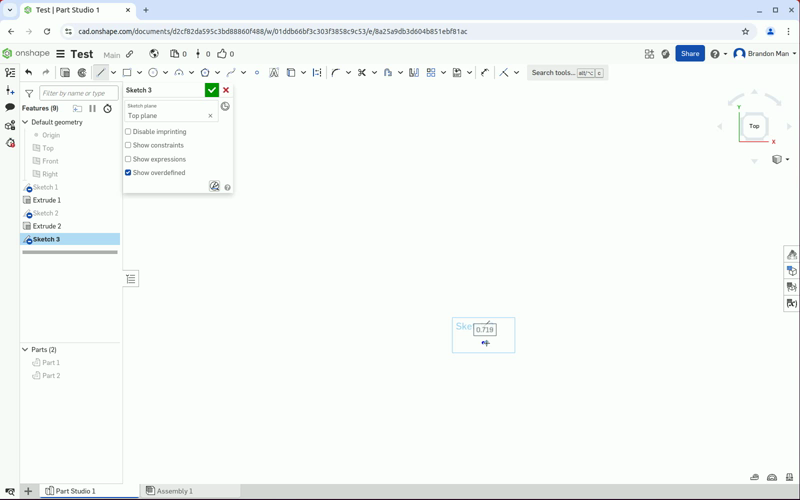
mouse_move(486, 273)
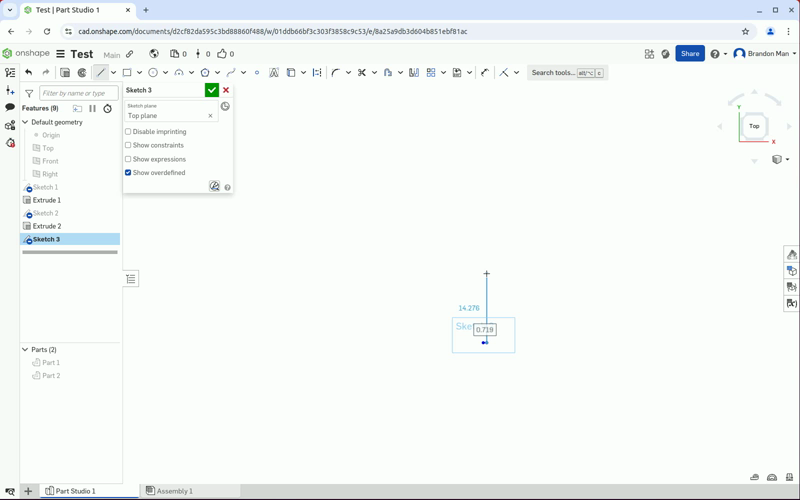
click(486, 273)
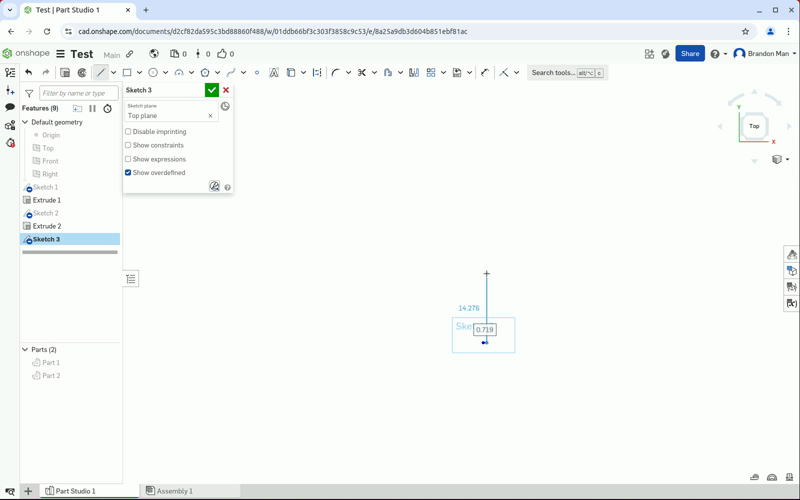
key_up(shift)
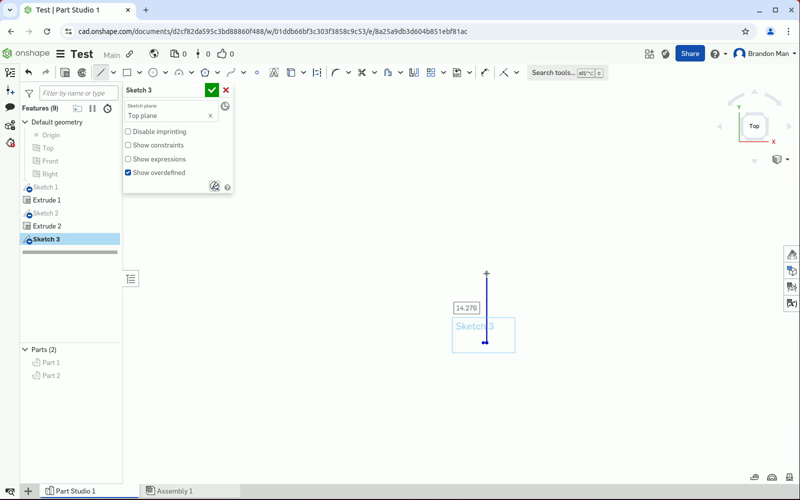
key_down(shift)
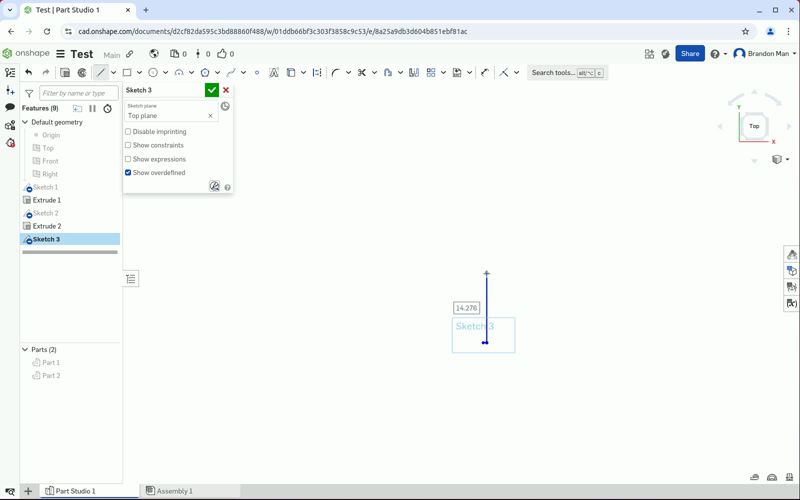
mouse_move(516, 273)
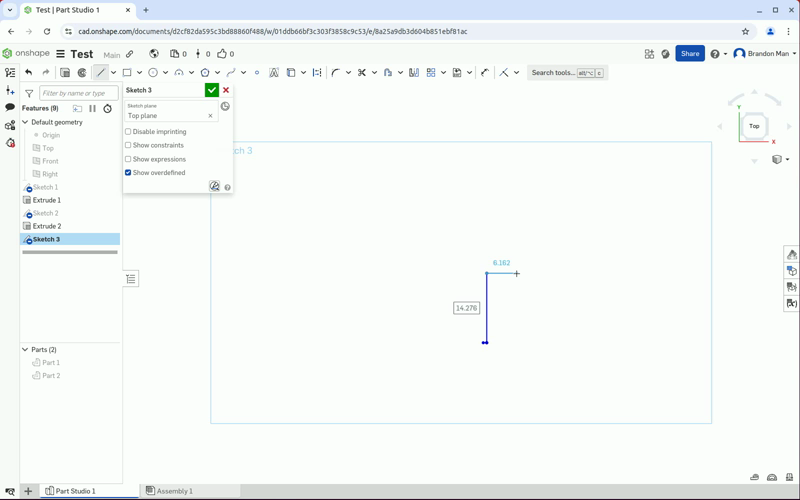
mouse_move(483, 273)
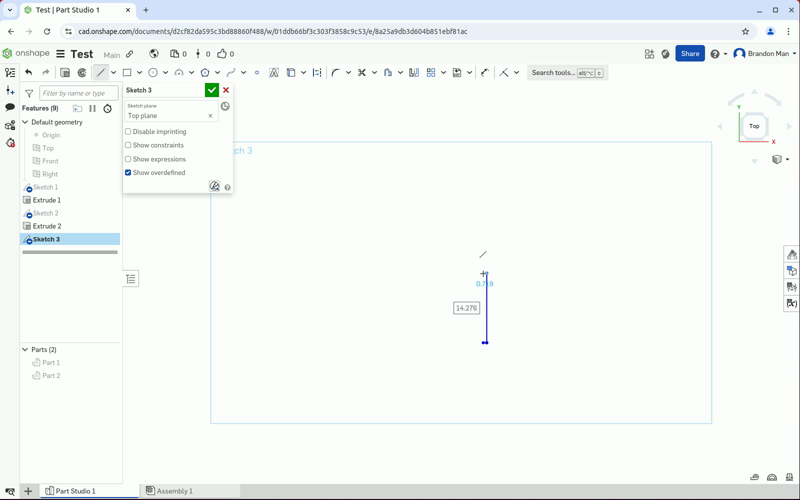
scroll(6)
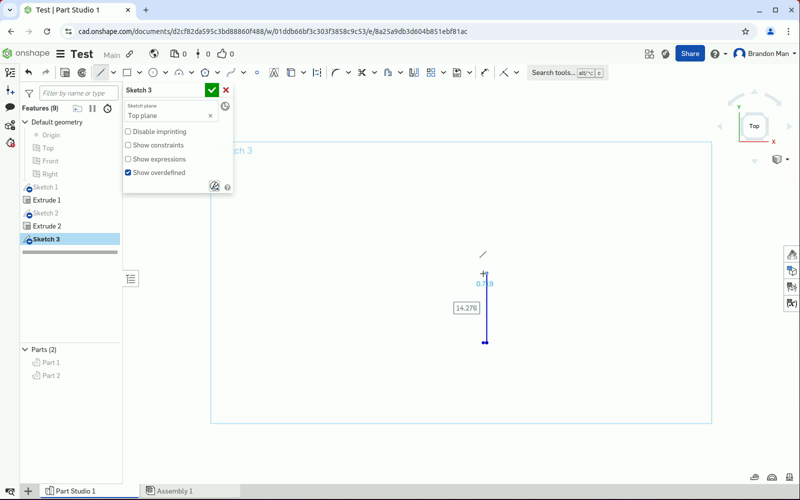
scroll(6)
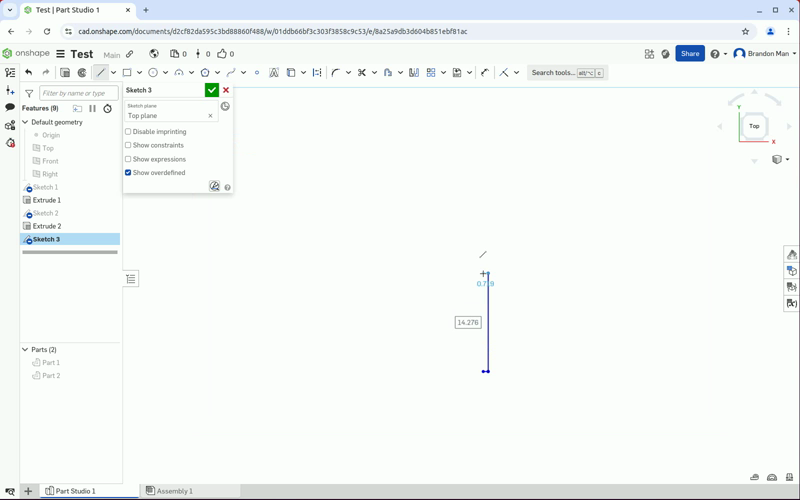
scroll(6)
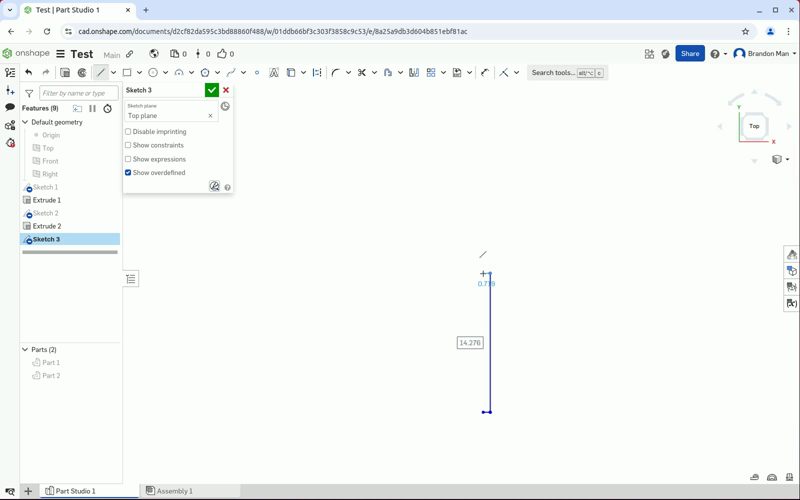
scroll(6)
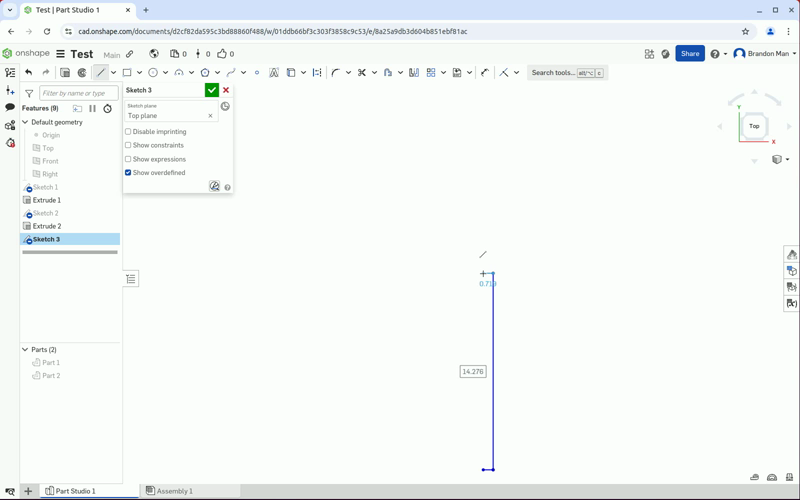
scroll(6)
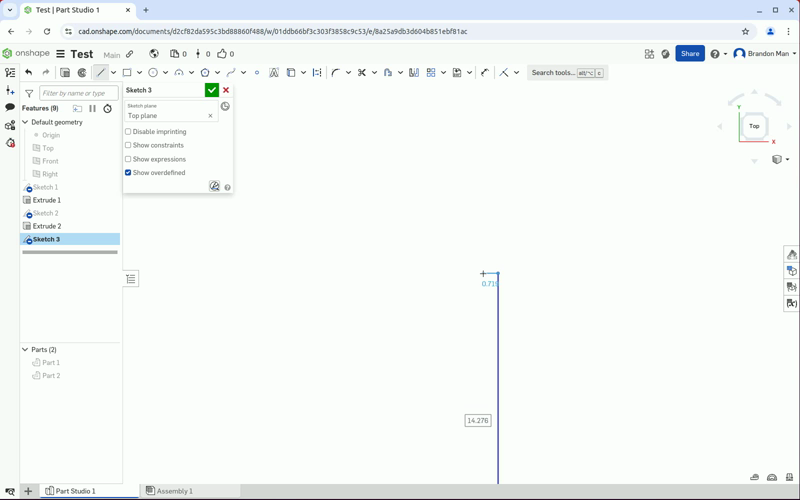
scroll(6)
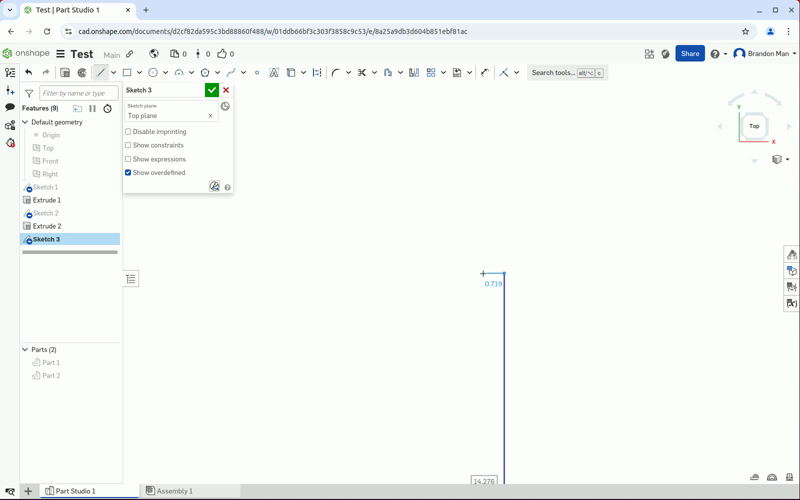
scroll(6)
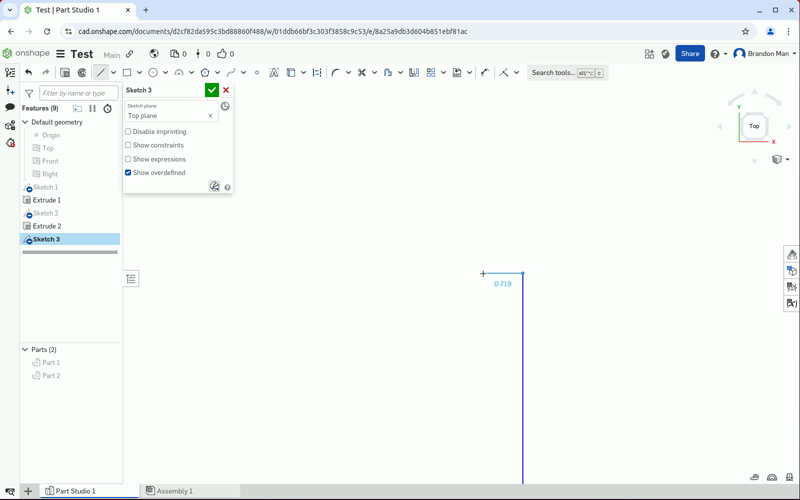
click(483, 273)
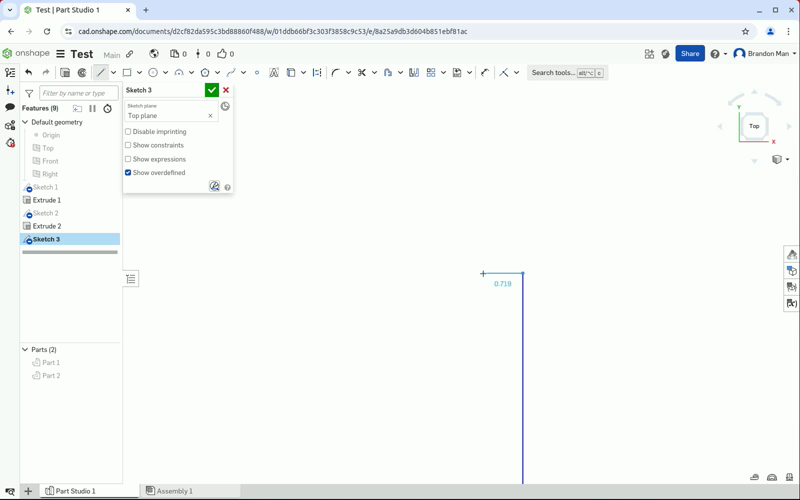
scroll(-6)
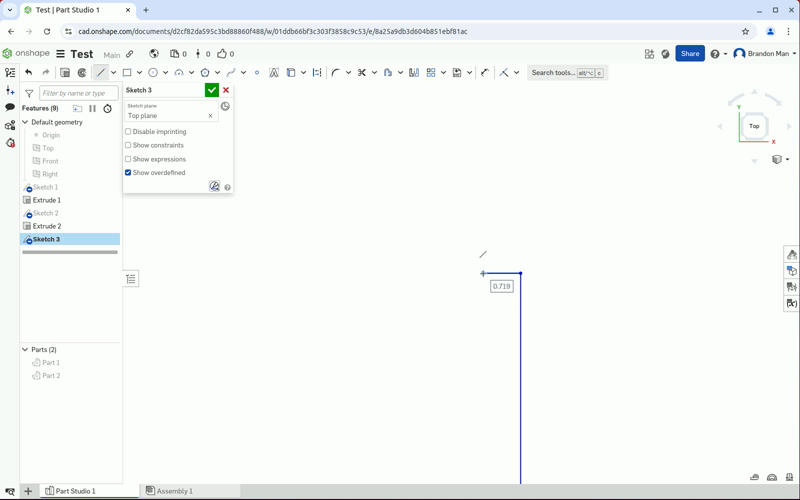
scroll(-6)
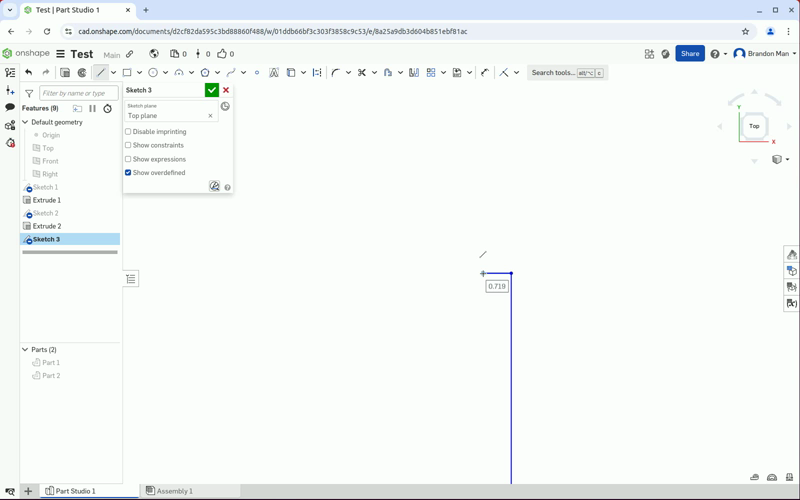
scroll(-6)
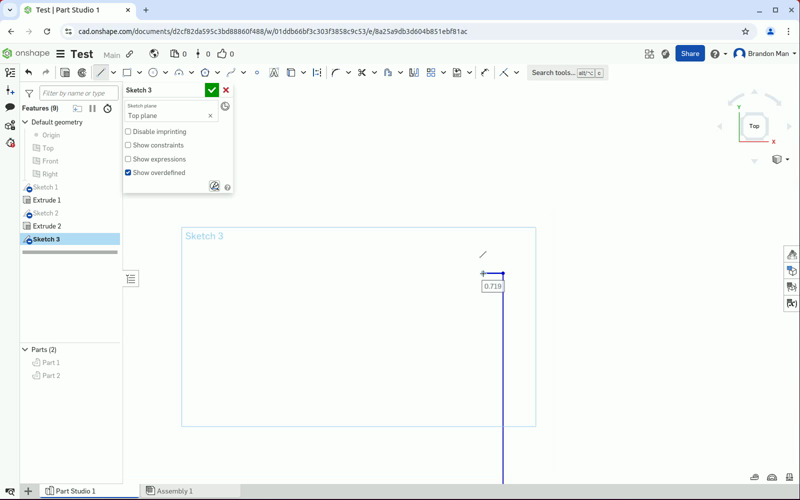
scroll(-6)
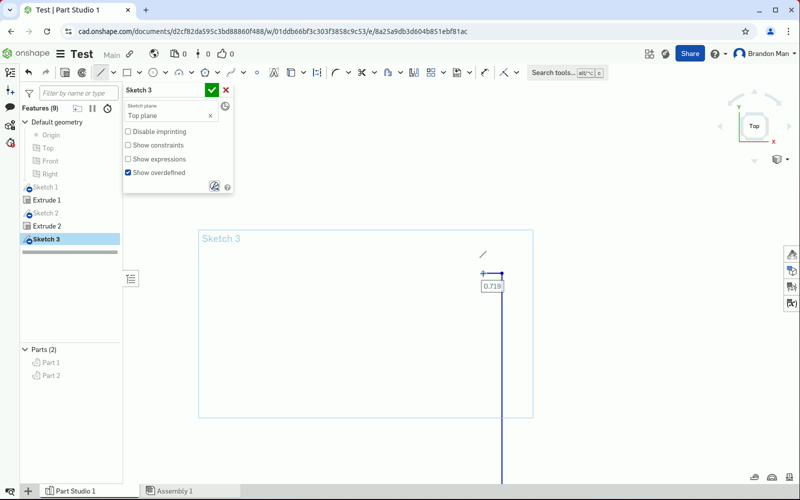
scroll(-6)
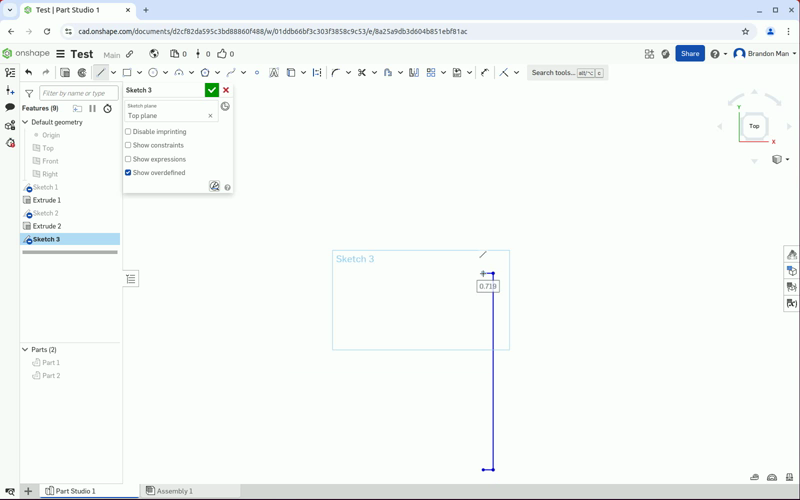
scroll(-6)
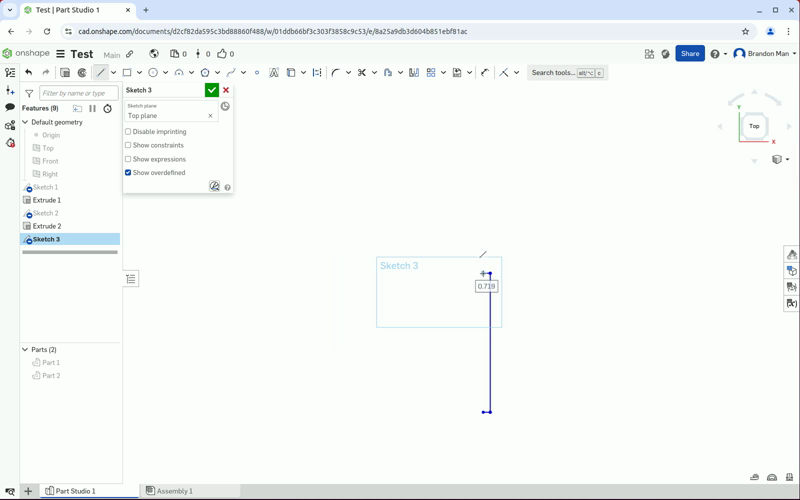
scroll(-6)
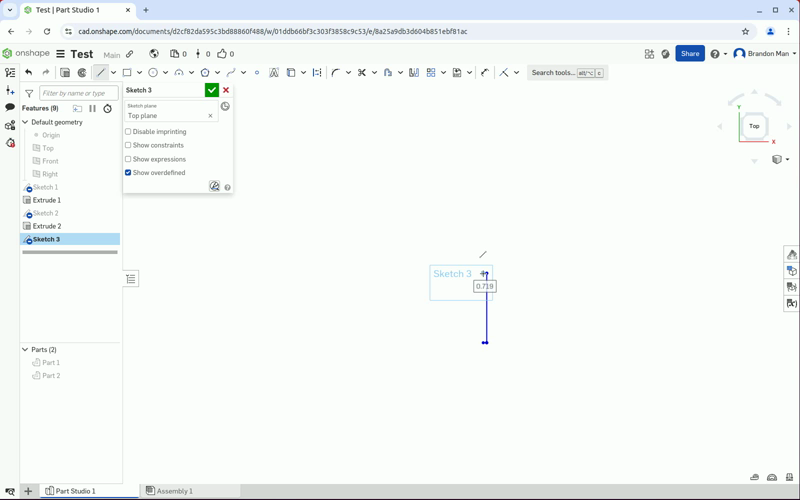
key_up(shift)
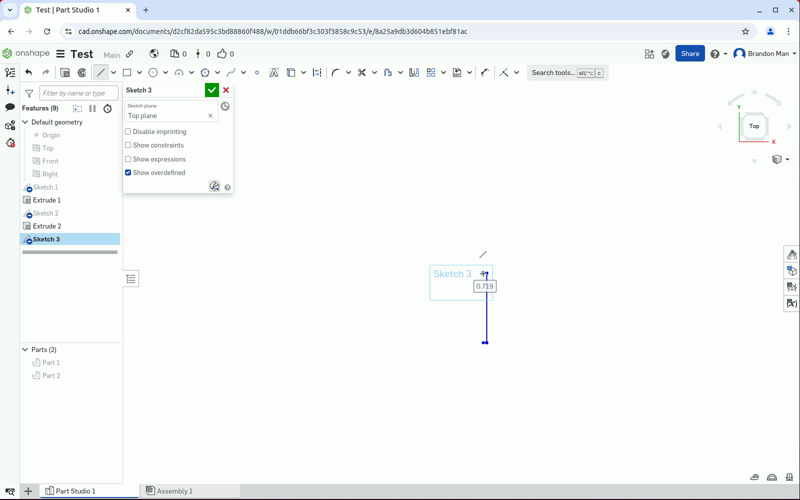
key_down(shift)
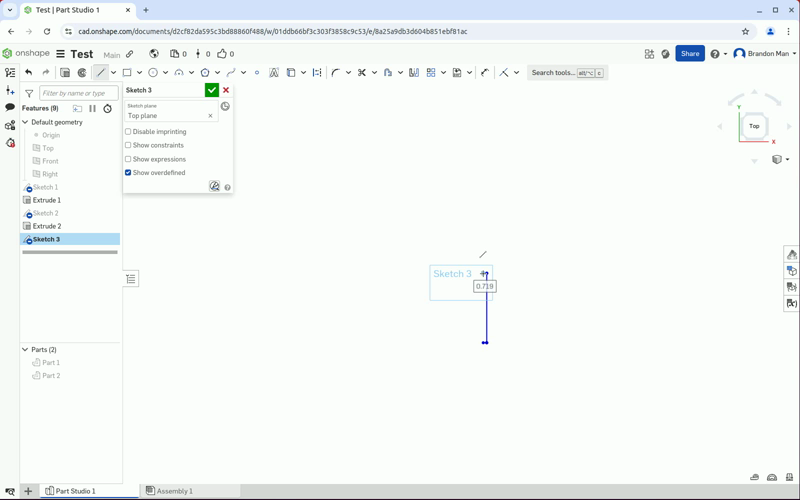
mouse_move(483, 342)
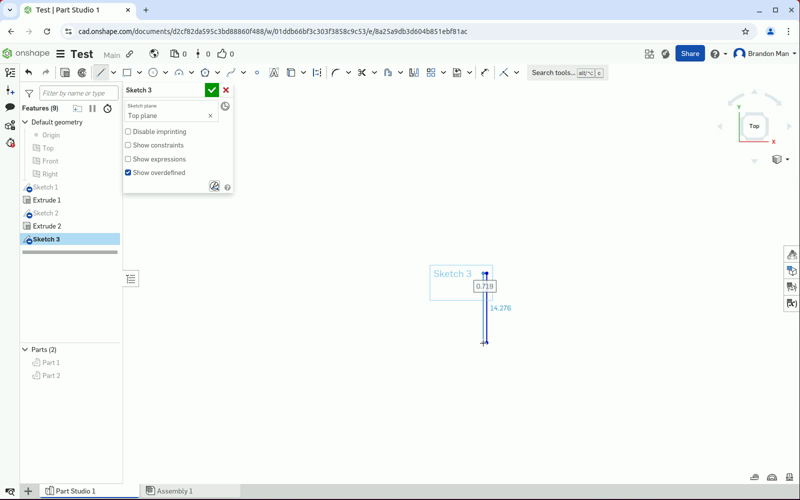
scroll(6)
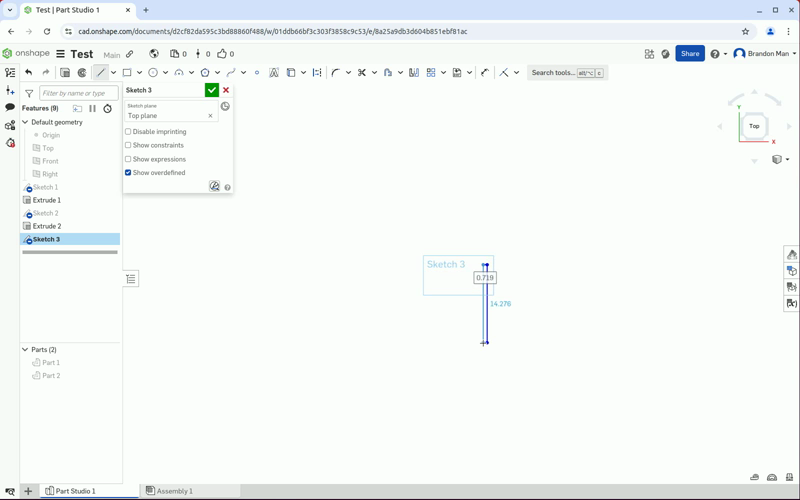
scroll(6)
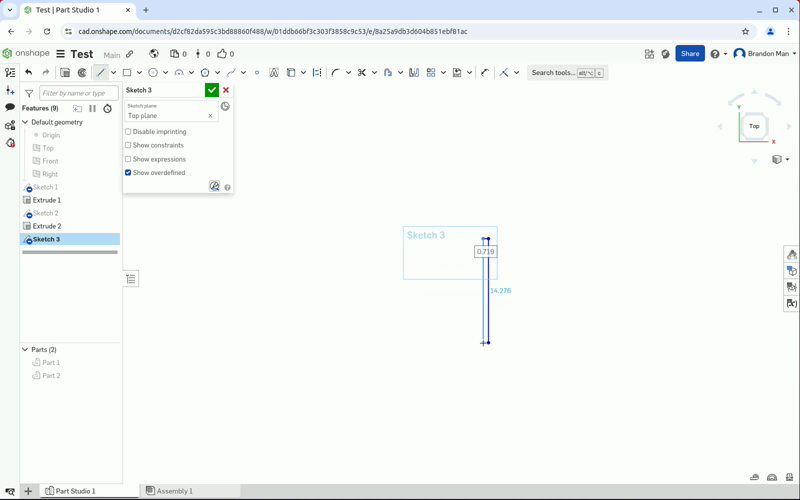
scroll(6)
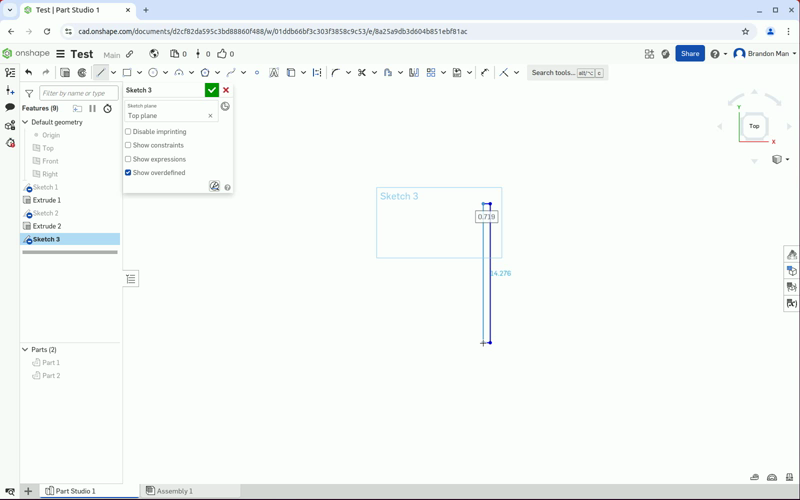
scroll(6)
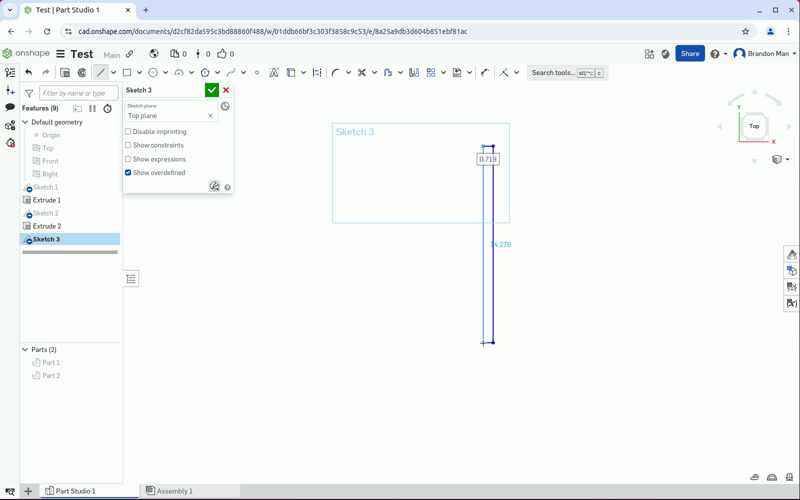
scroll(6)
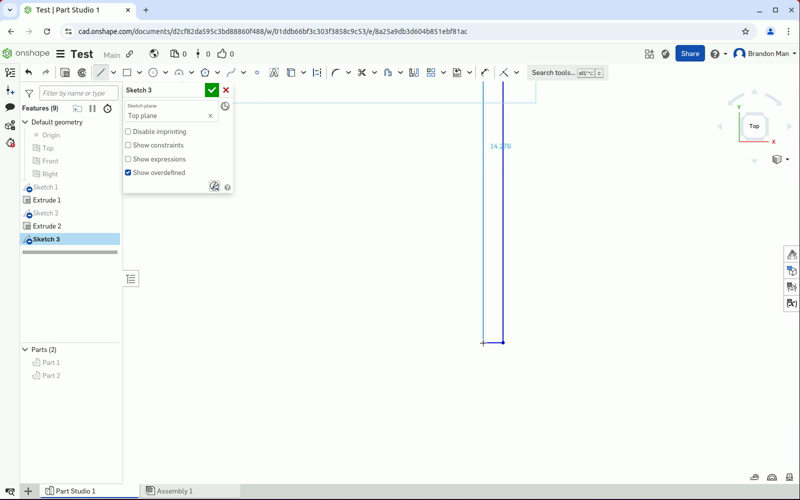
scroll(6)
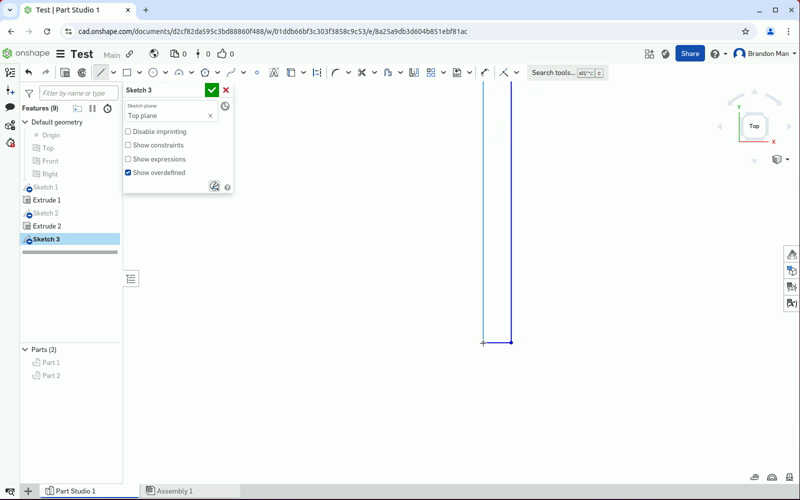
scroll(6)
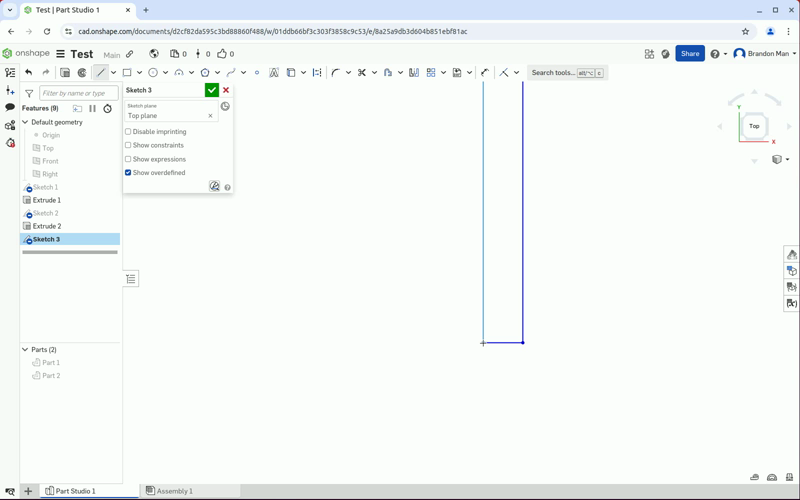
key_up(shift)
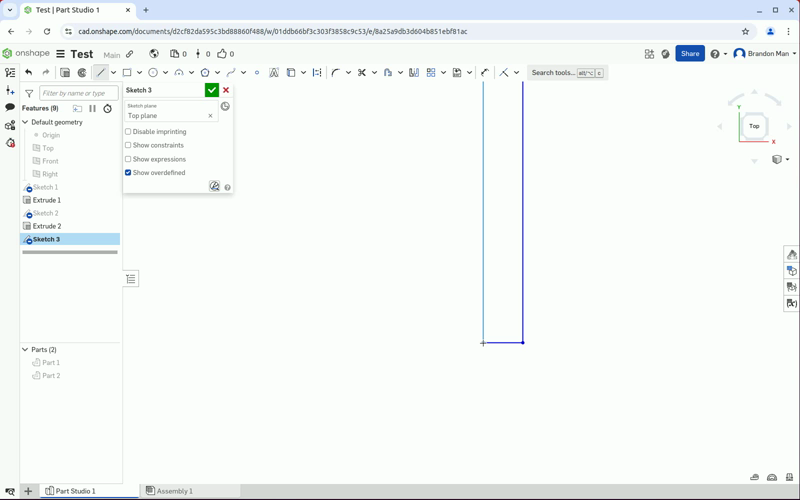
click(483, 342)
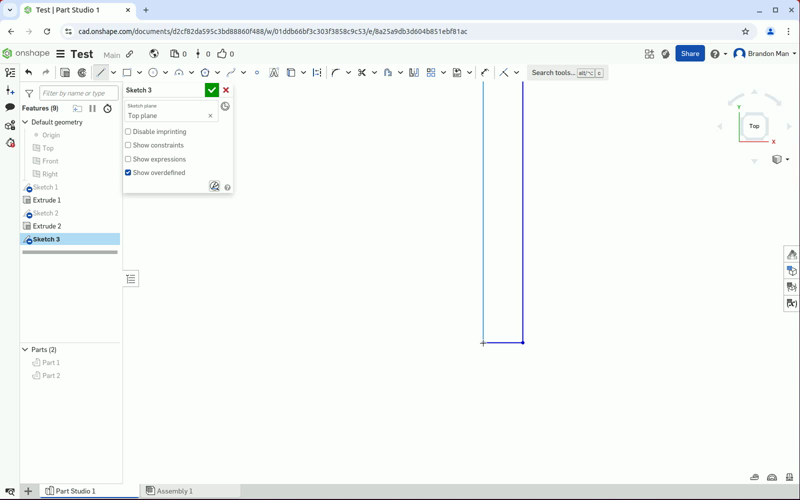
scroll(-6)
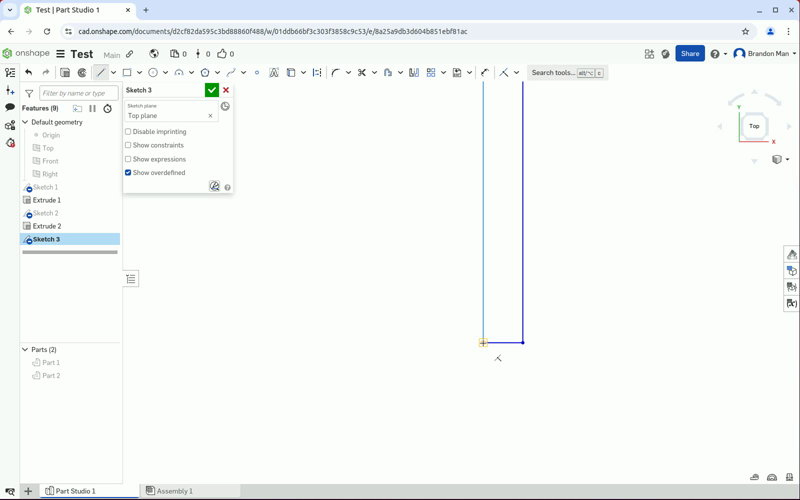
scroll(-6)
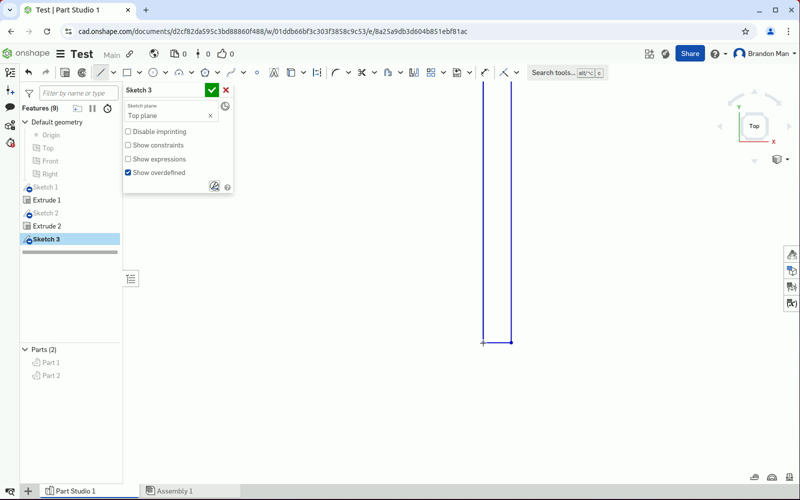
scroll(-6)
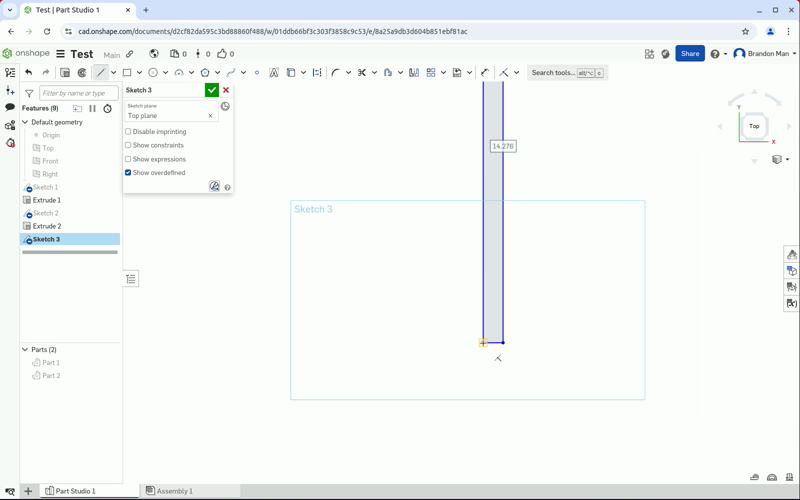
scroll(-6)
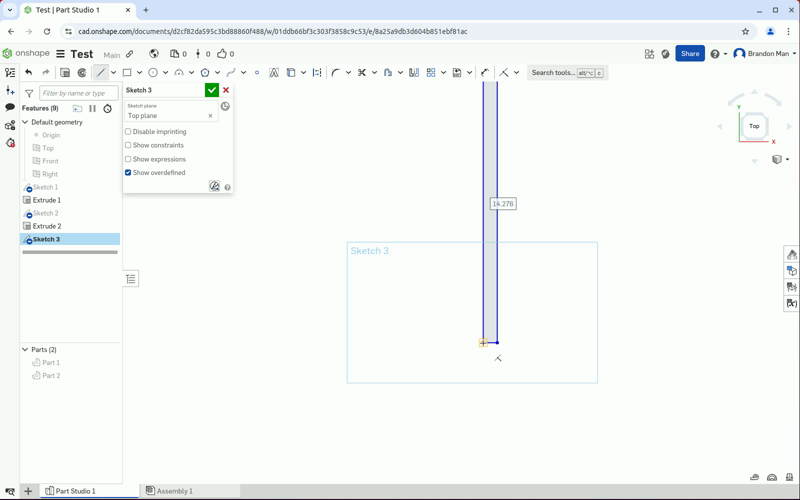
scroll(-6)
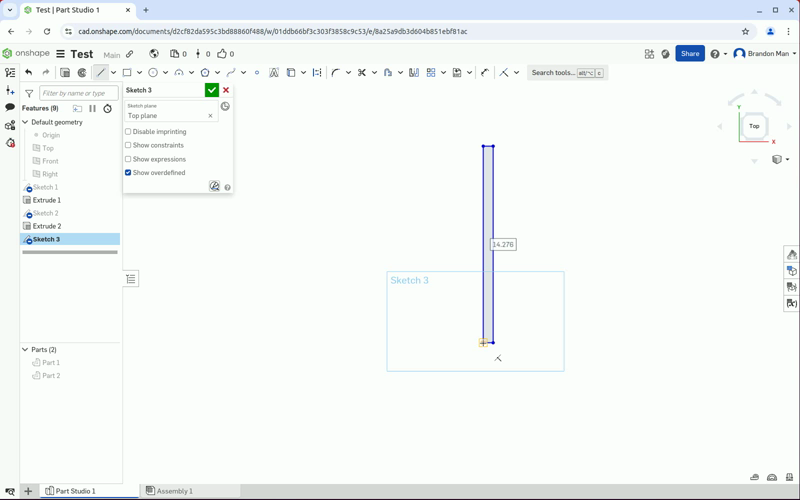
scroll(-6)
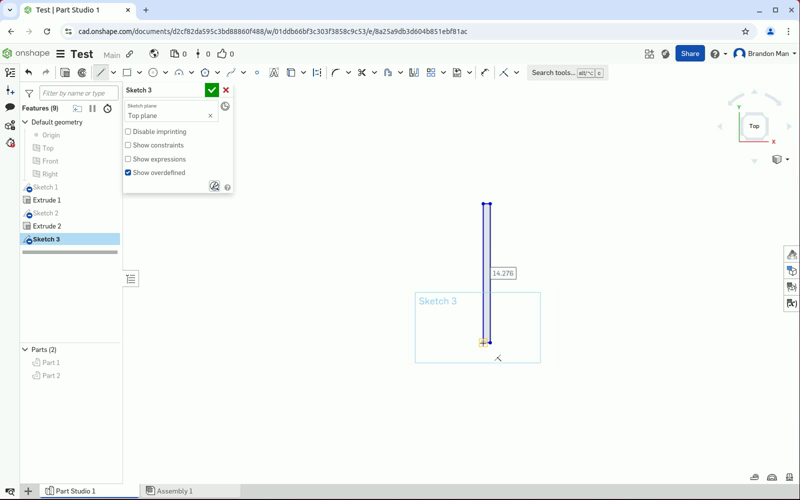
scroll(-6)
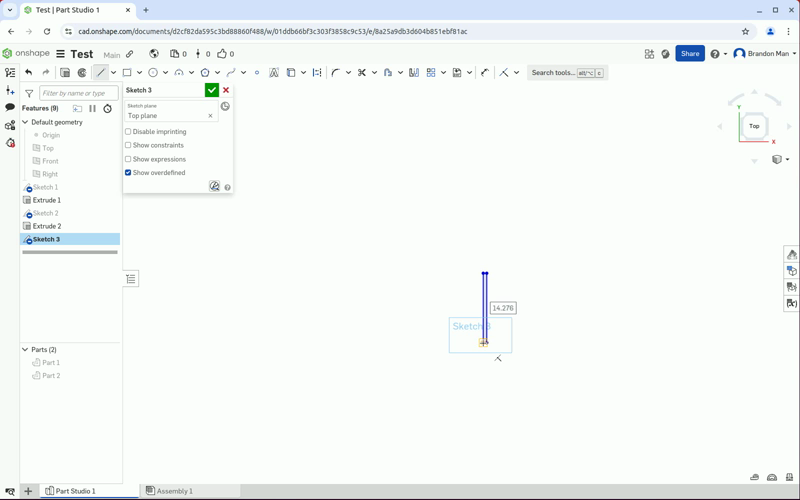
key(esc)
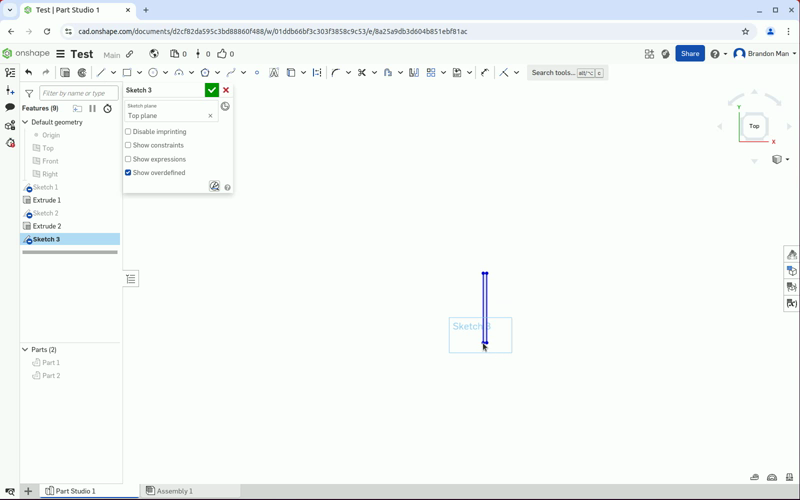
mouse_move(484, 287)
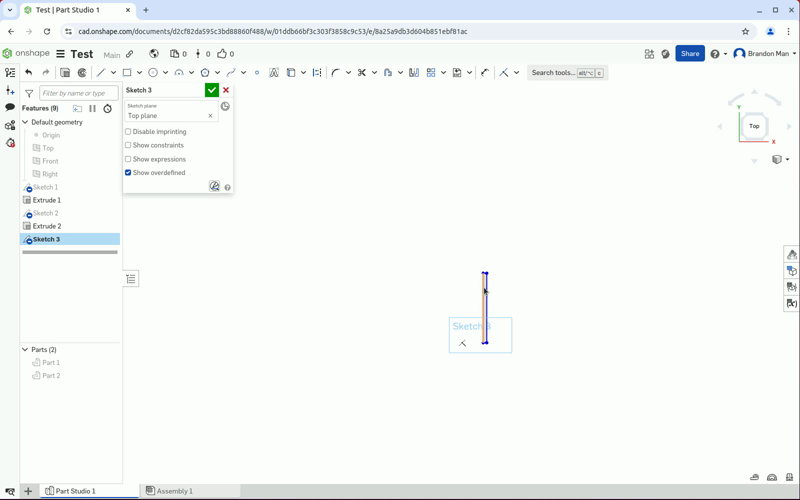
scroll(6)
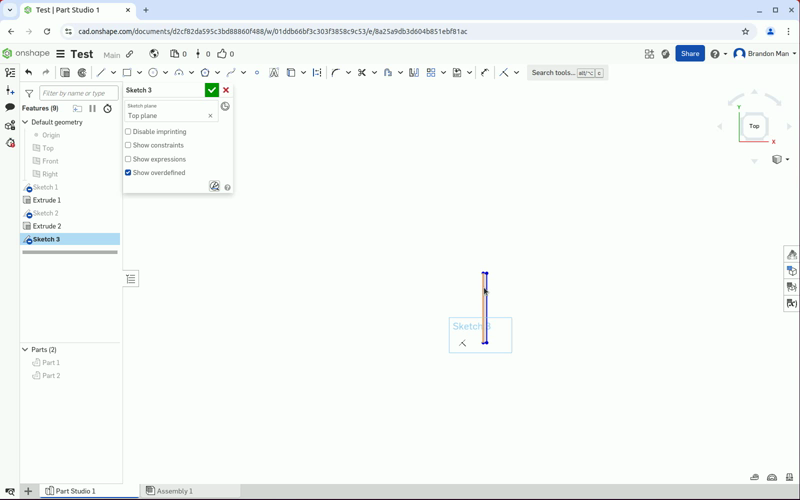
scroll(6)
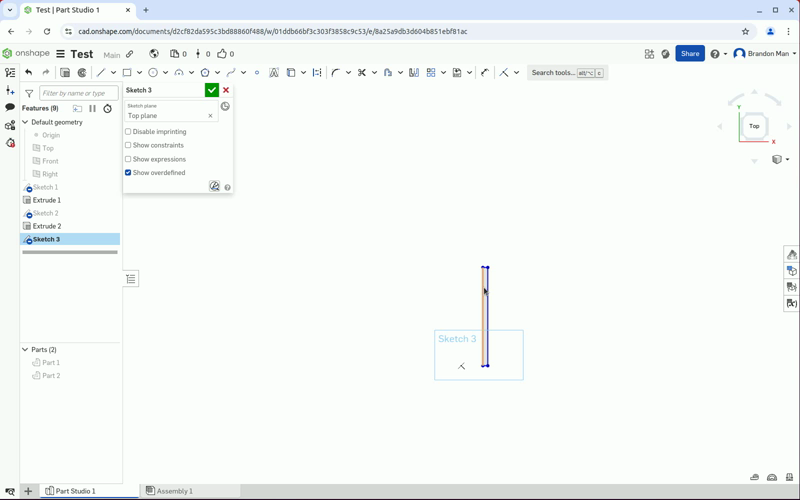
scroll(6)
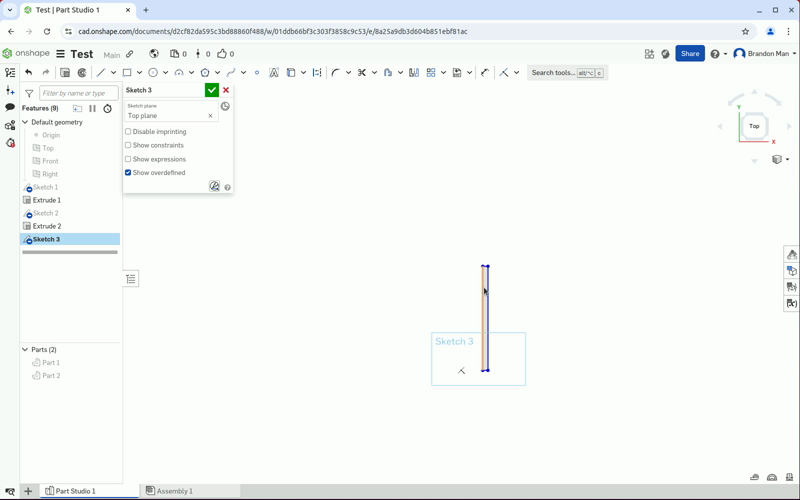
scroll(6)
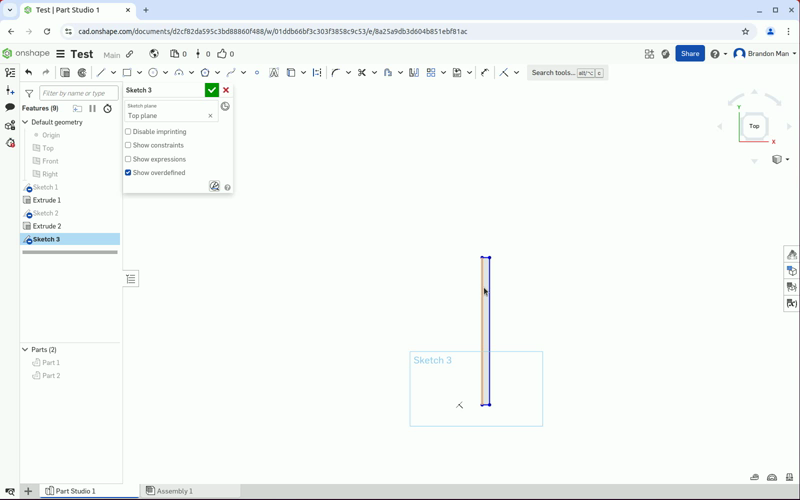
scroll(6)
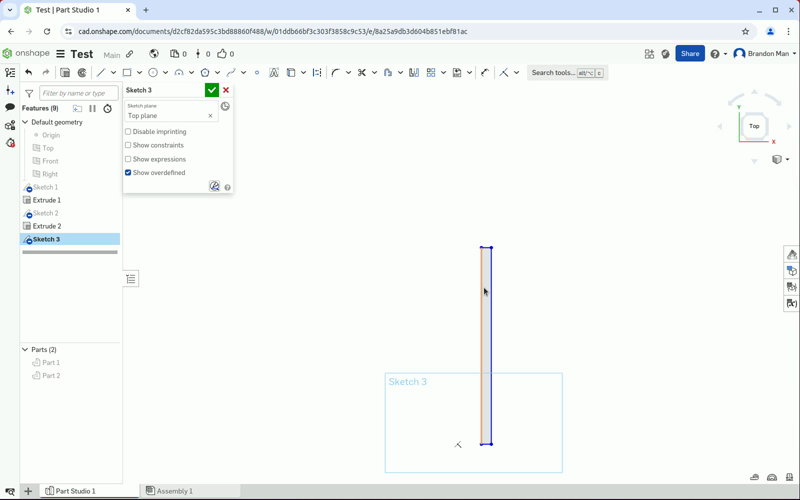
scroll(6)
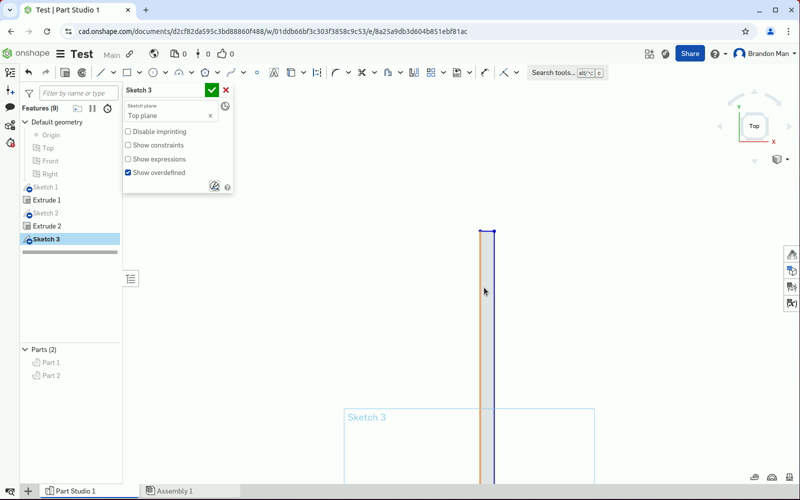
scroll(6)
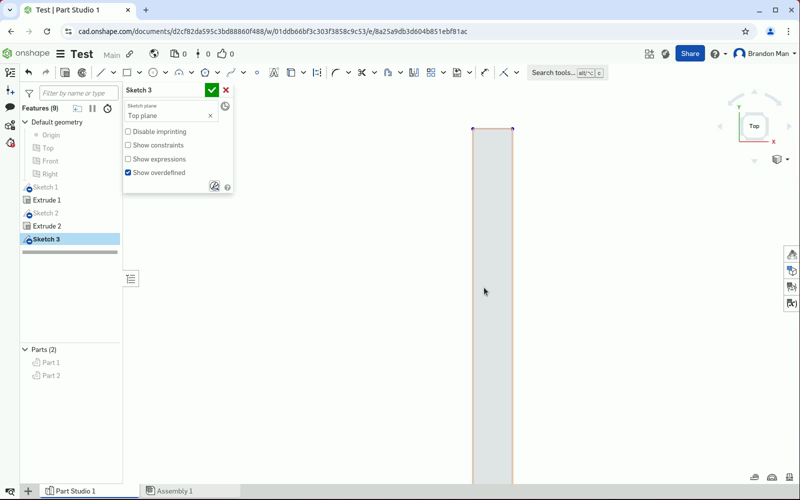
click(484, 287)
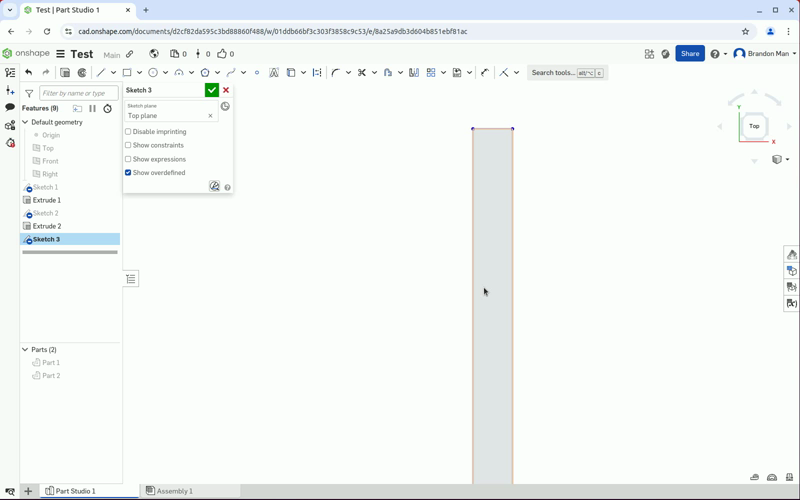
scroll(-6)
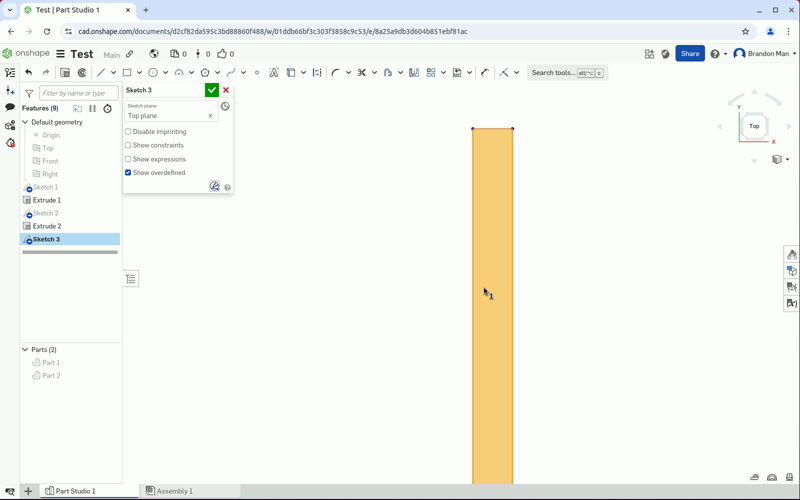
scroll(-6)
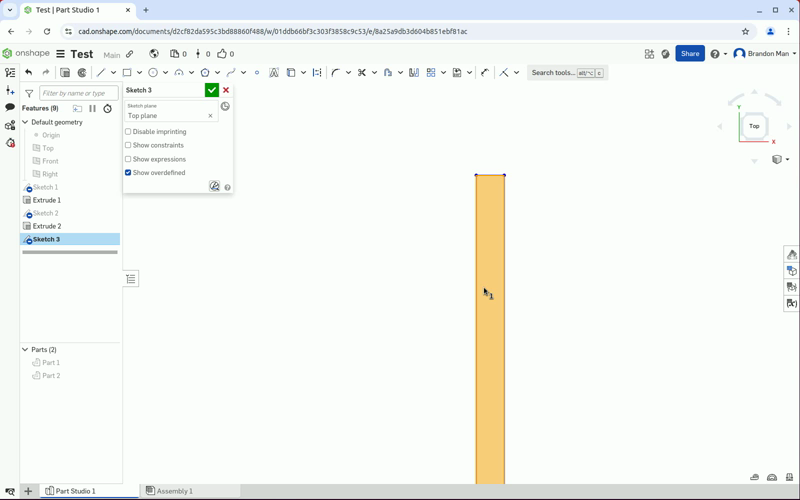
scroll(-6)
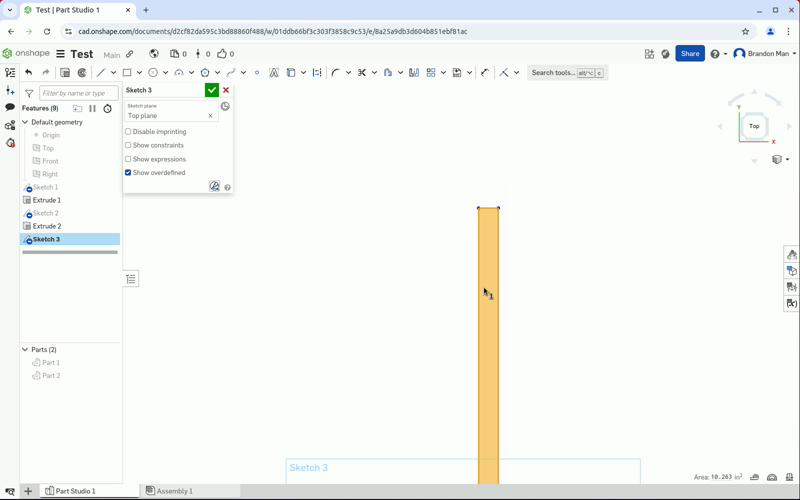
scroll(-6)
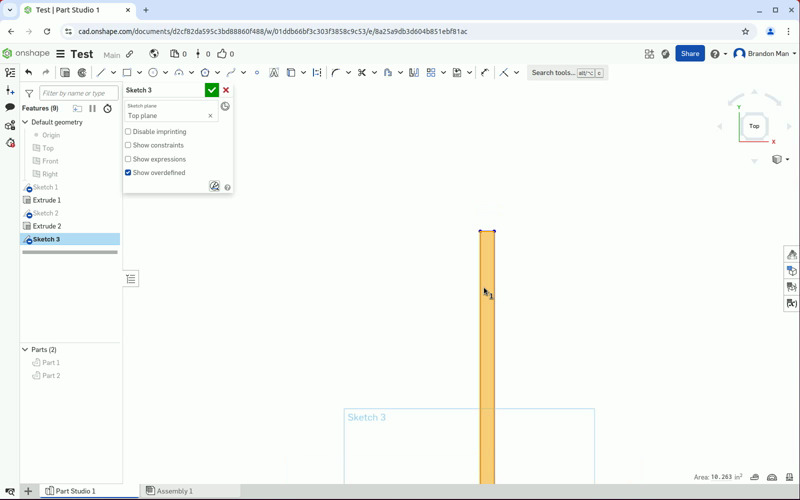
scroll(-6)
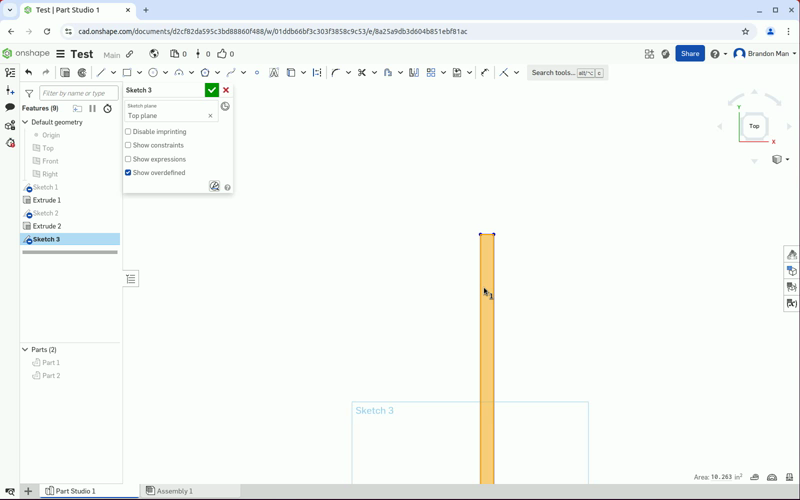
scroll(-6)
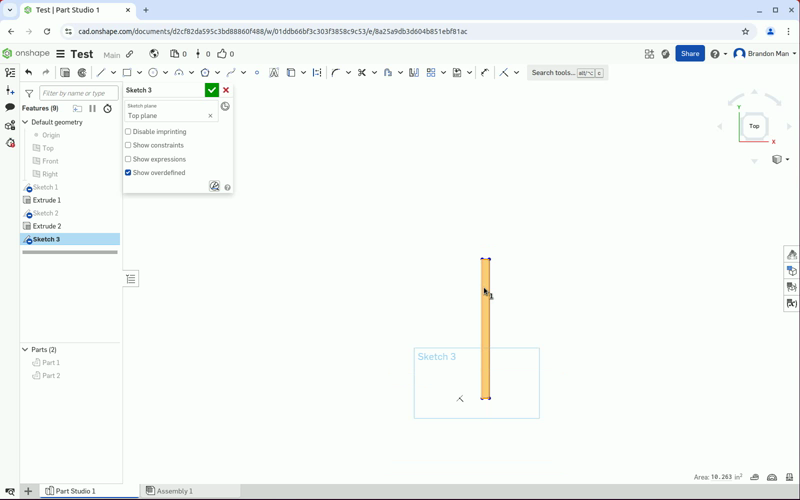
scroll(-6)
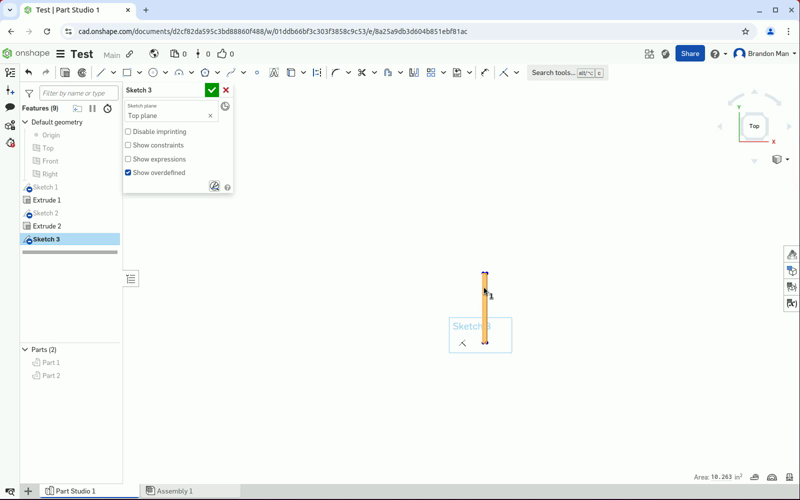
mouse_move(73, 352)
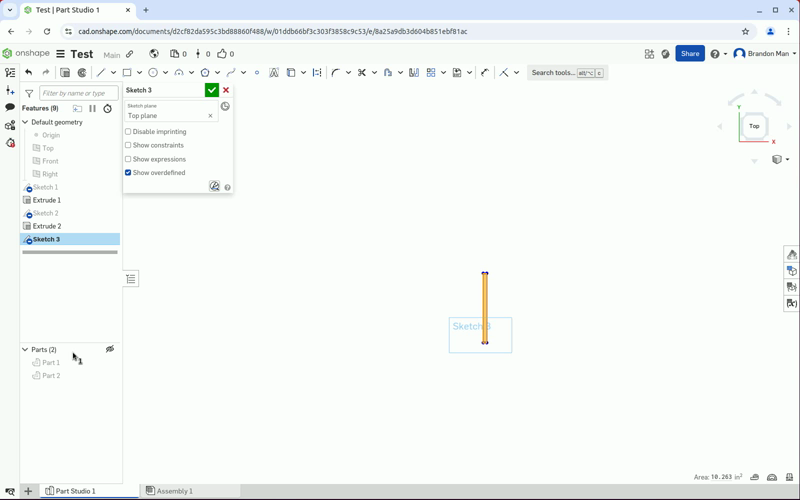
key(shift+y)
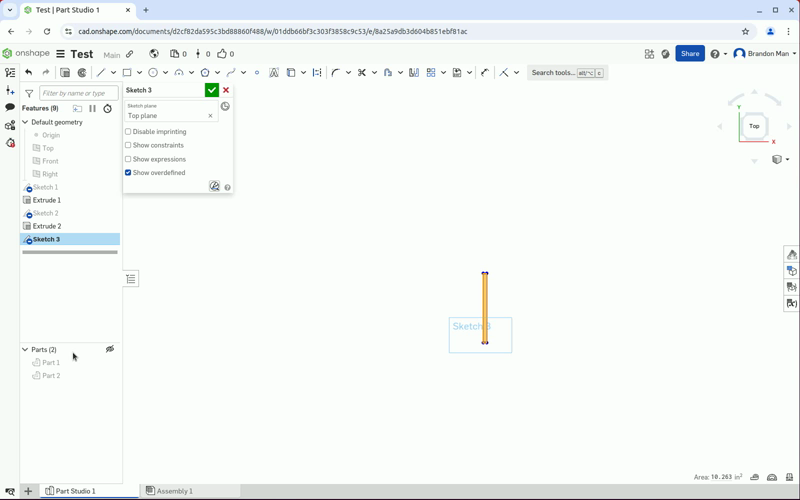
key(shift+e)
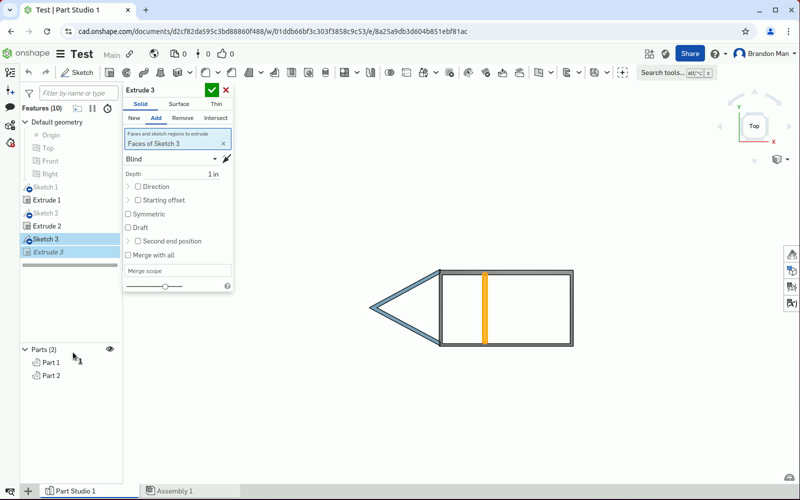
mouse_move(143, 106)
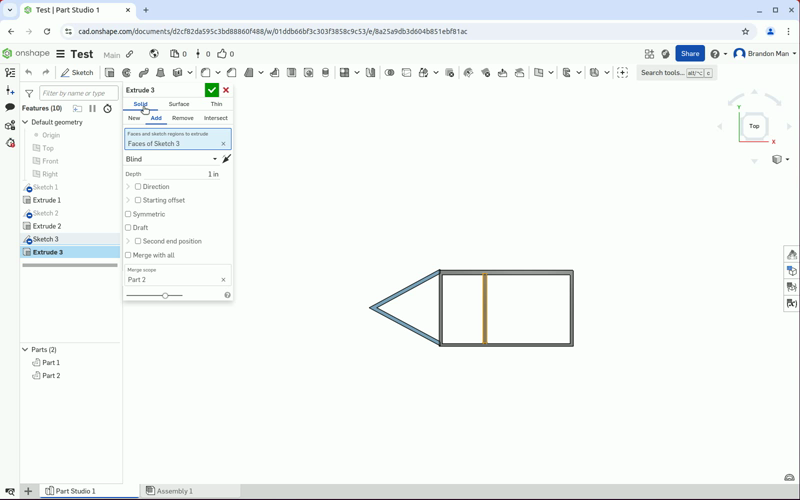
click(143, 106)
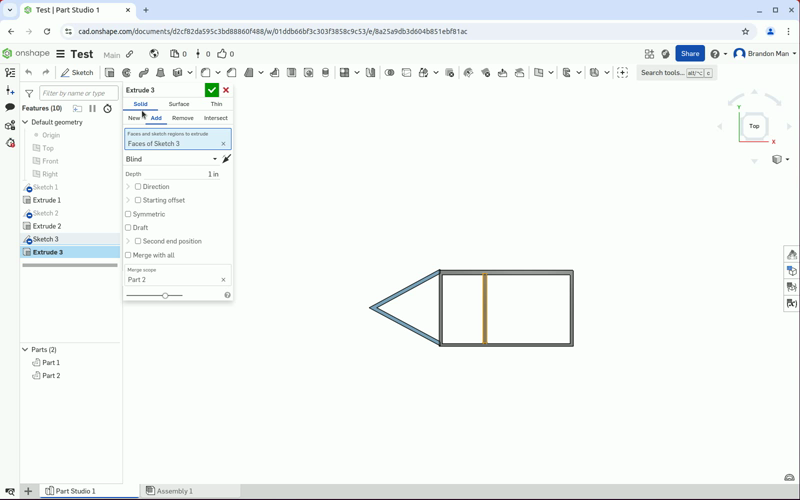
mouse_move(137, 120)
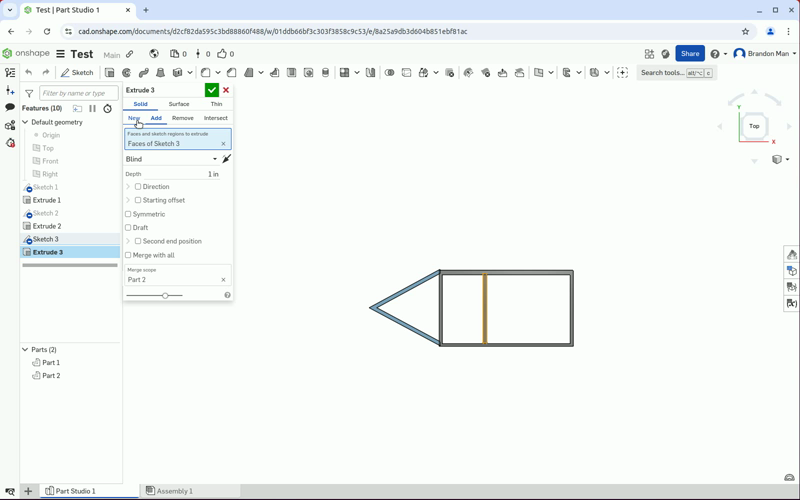
click(137, 120)
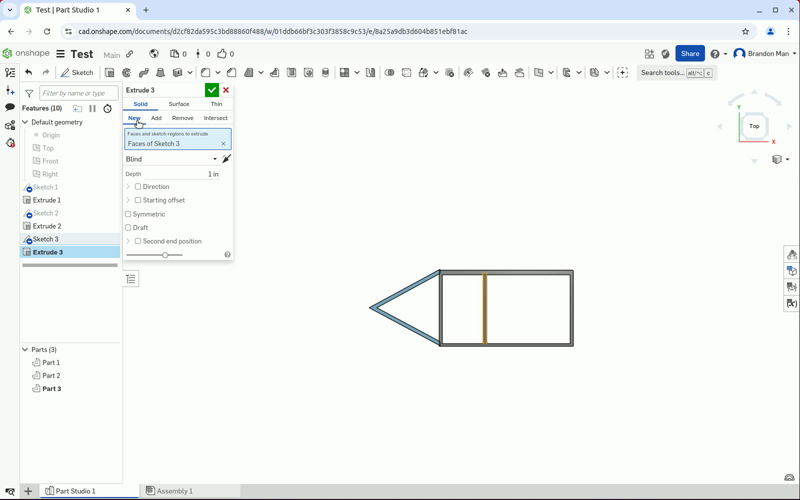
key(tab, 4)
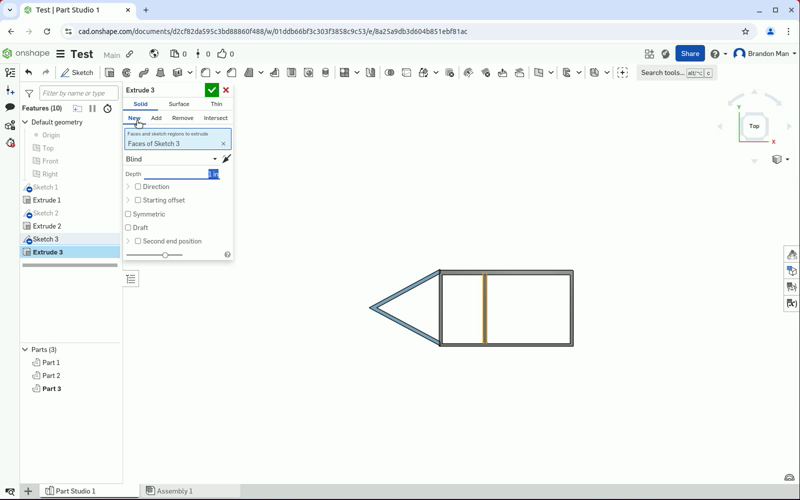
text(1.204)
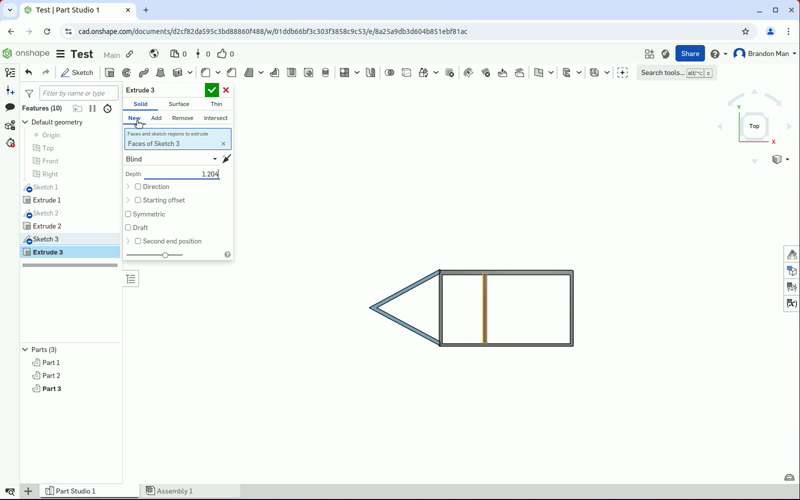
key(enter)
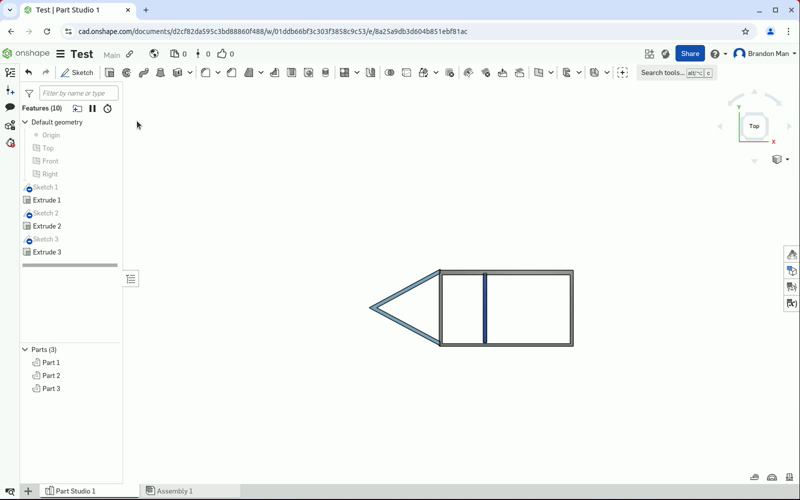
key(shift+h)
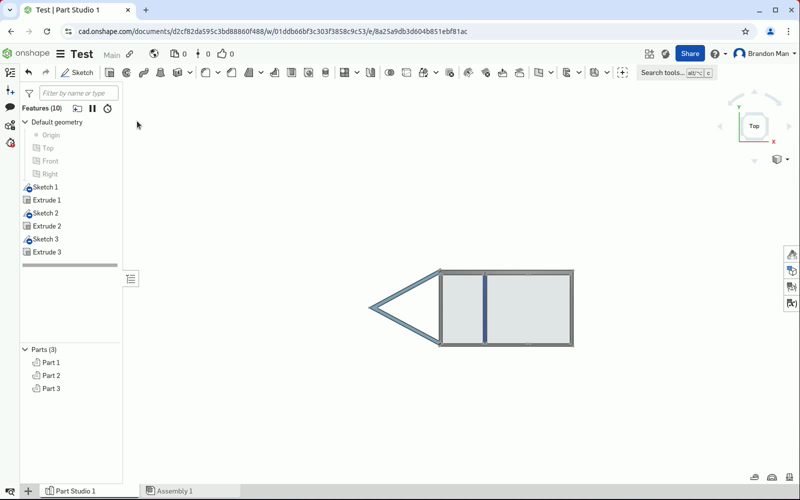
key(shift+h)
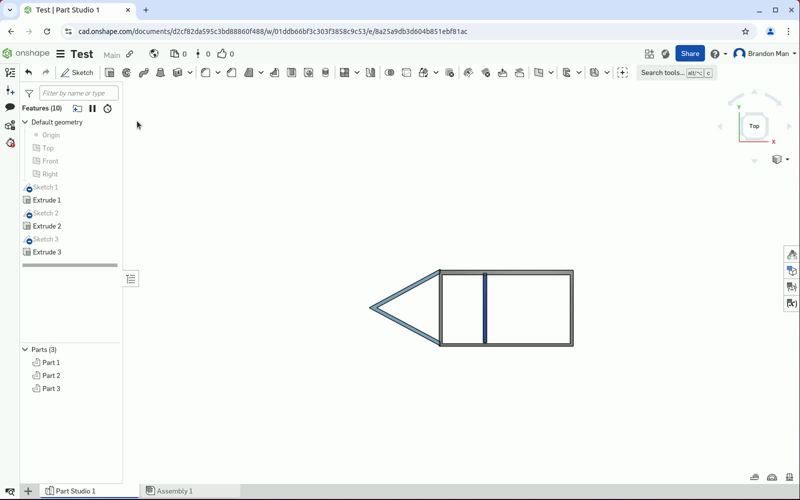
mouse_move(73, 189)
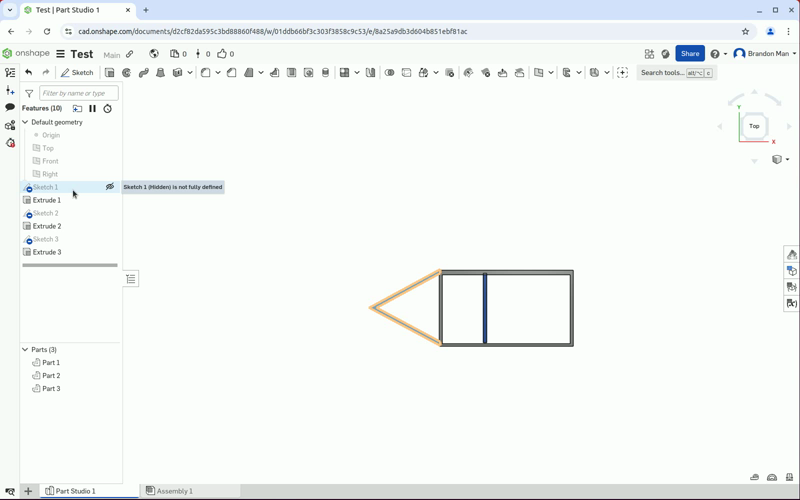
click(73, 189)
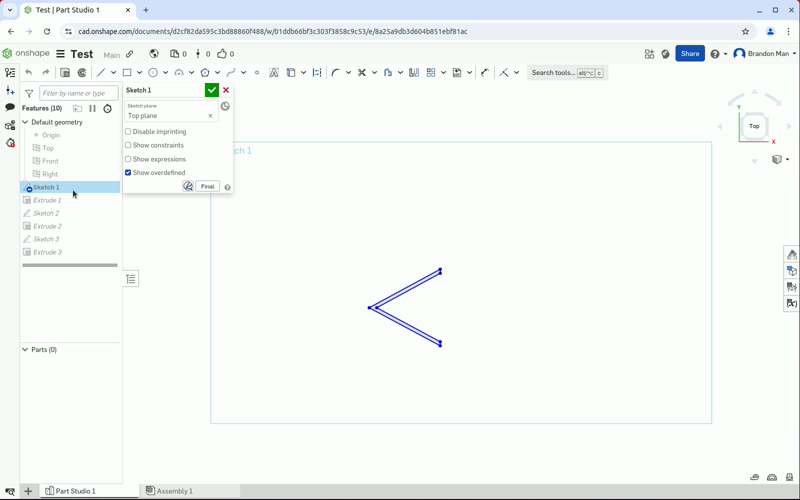
mouse_move(229, 92)
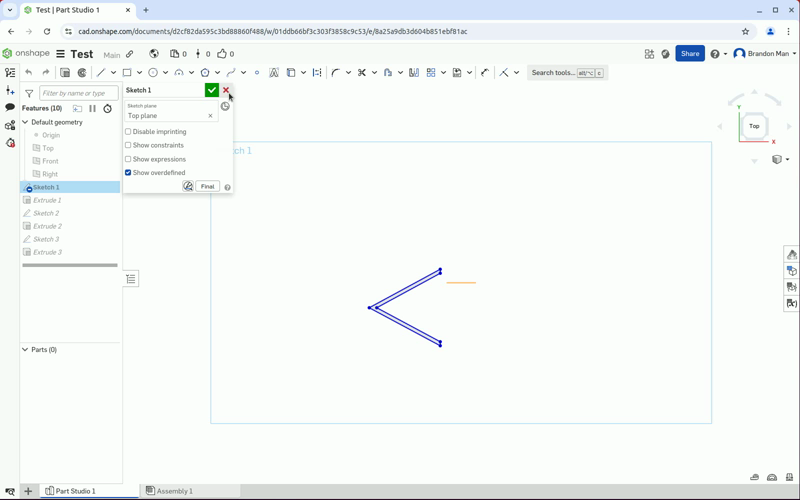
click(229, 92)
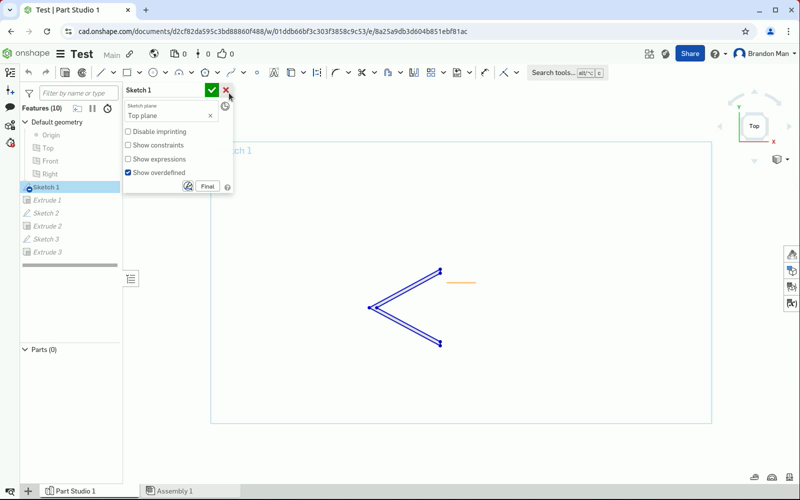
key(shift+s)
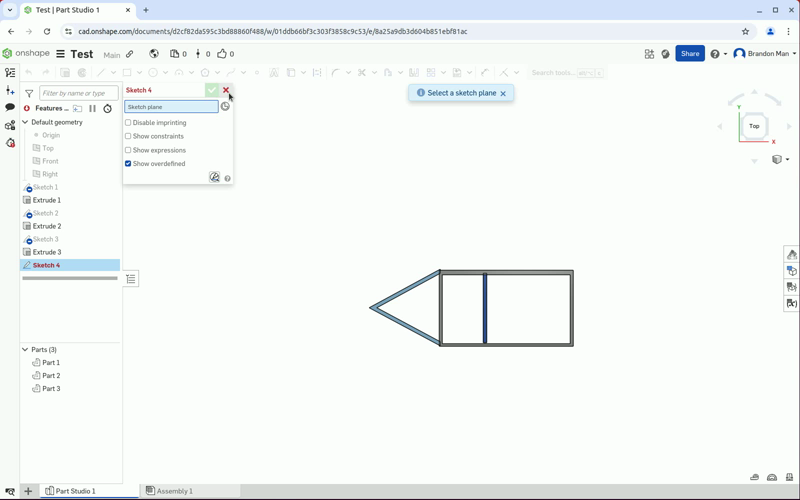
mouse_move(73, 150)
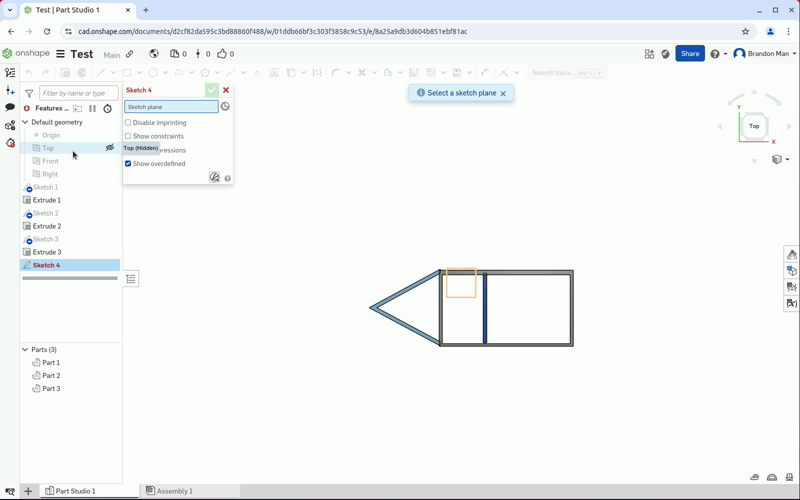
click(73, 150)
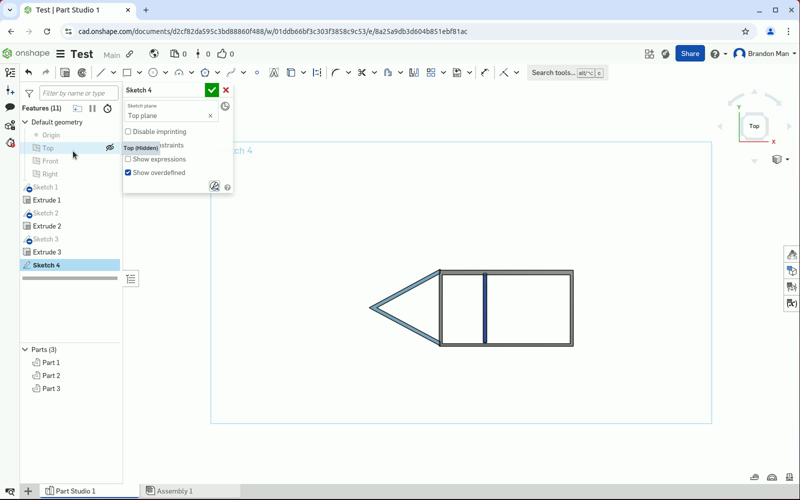
mouse_move(73, 352)
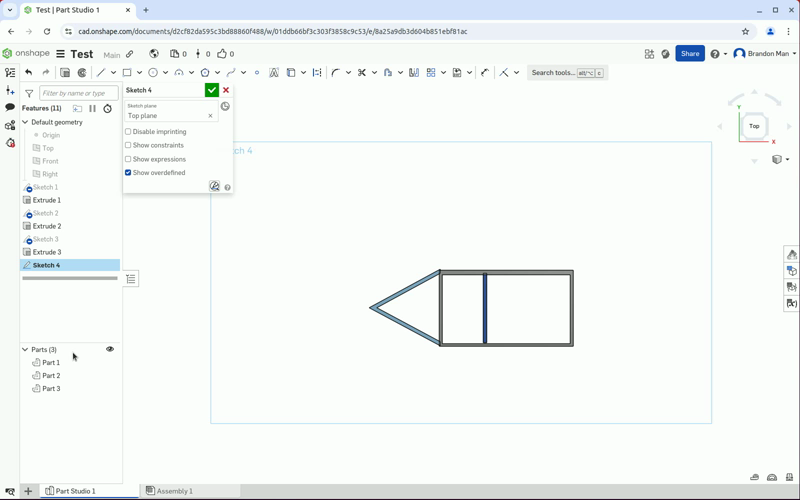
key(y)
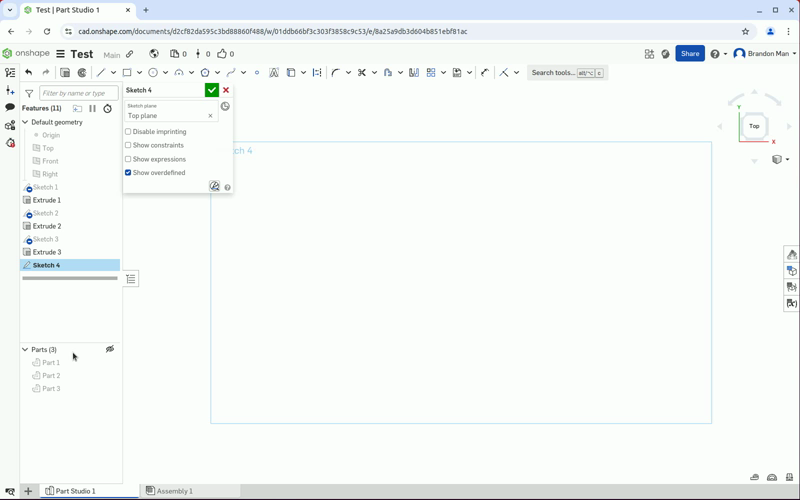
key(l)
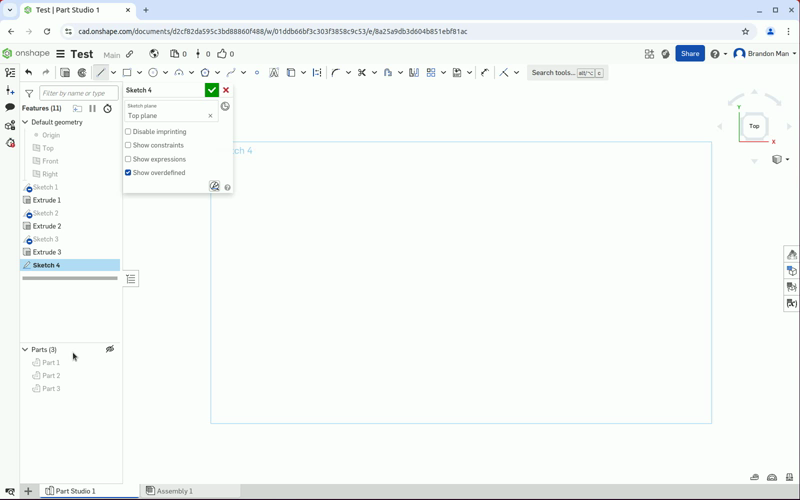
key_down(shift)
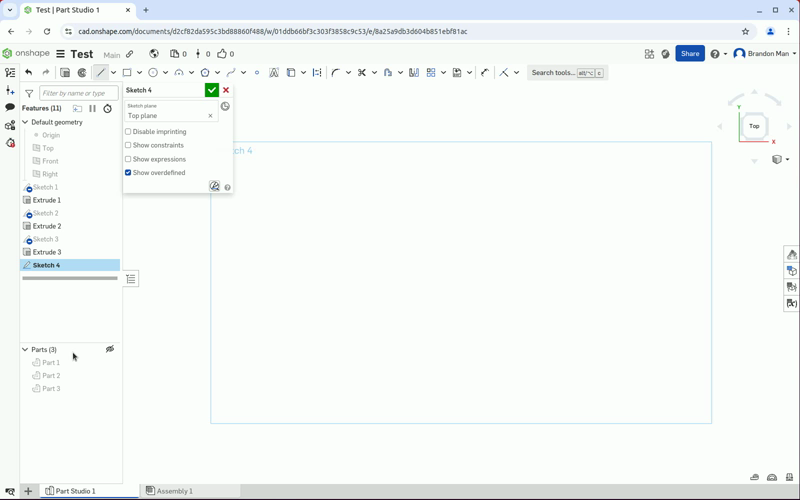
mouse_move(526, 342)
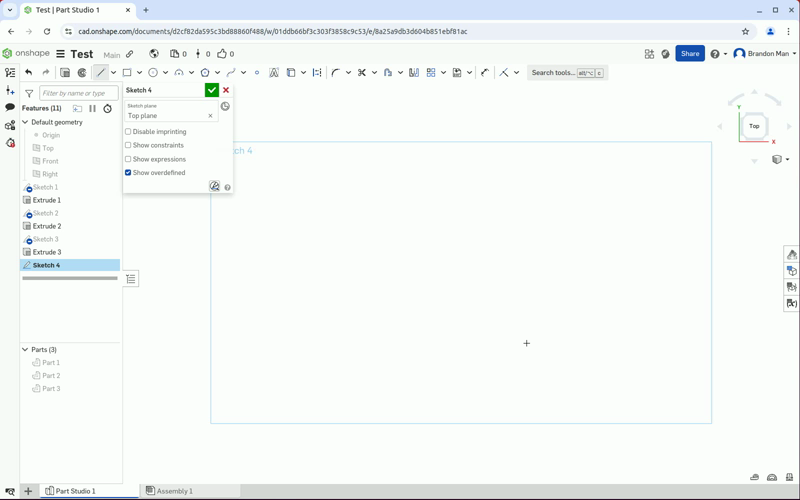
click(526, 342)
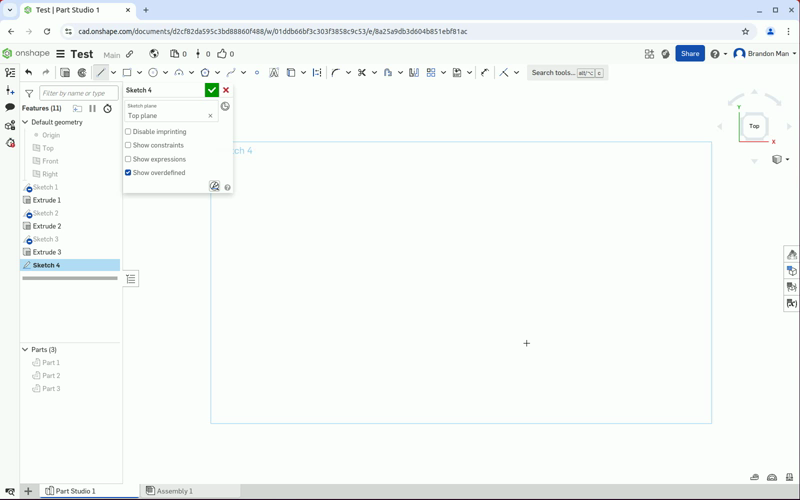
key_up(shift)
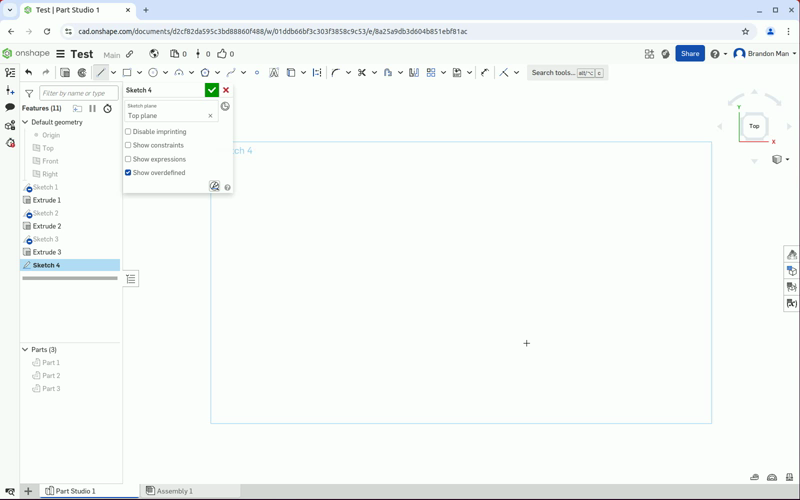
key_down(shift)
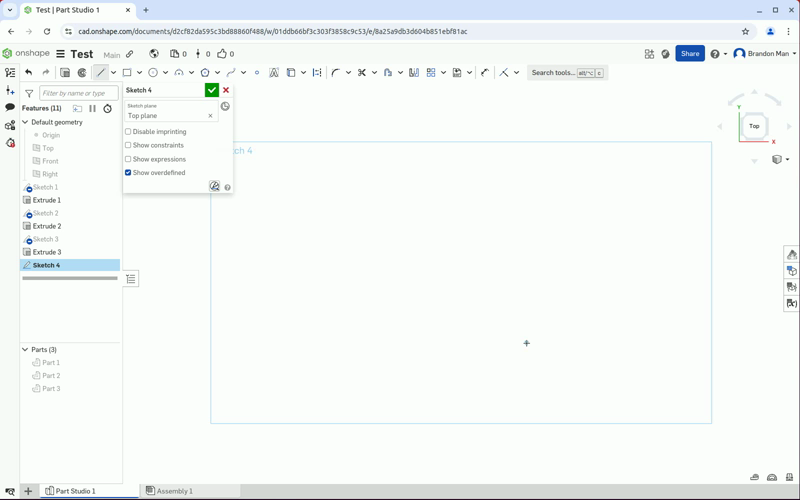
mouse_move(556, 342)
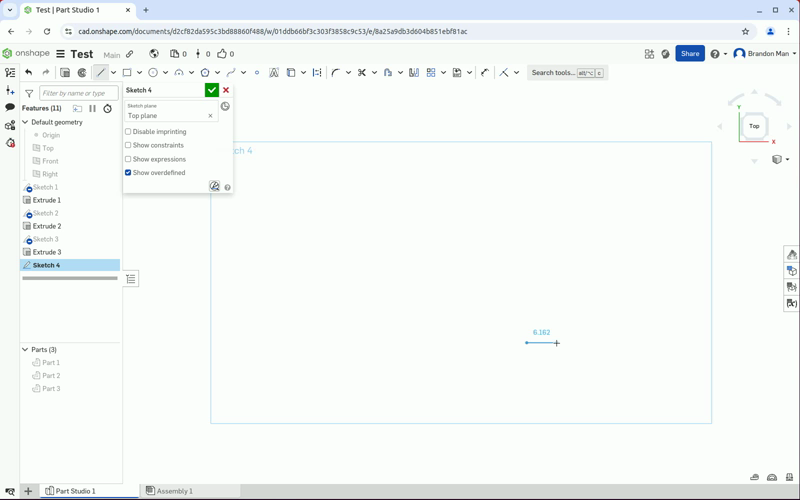
mouse_move(530, 342)
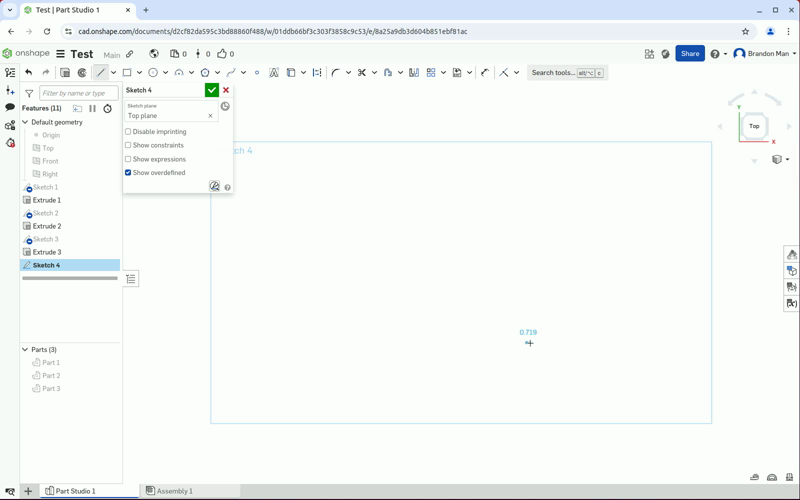
scroll(6)
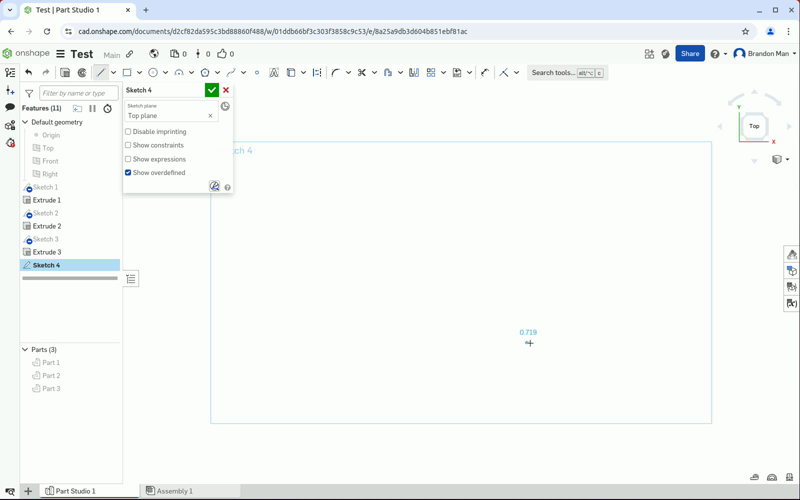
scroll(6)
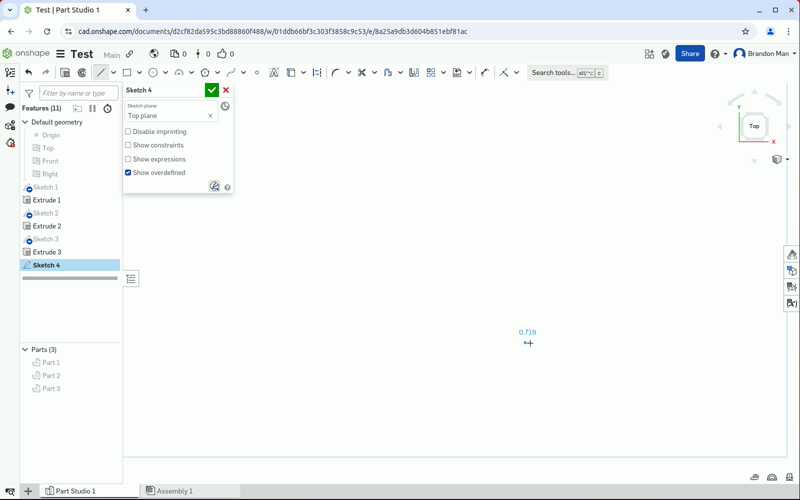
scroll(6)
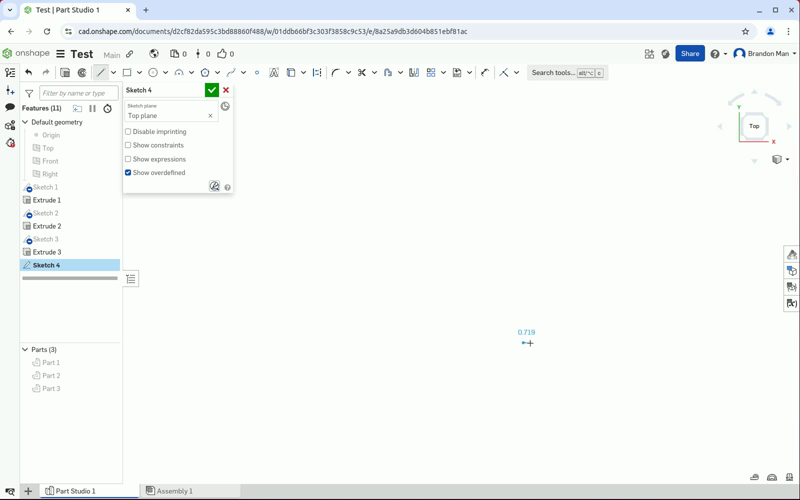
scroll(6)
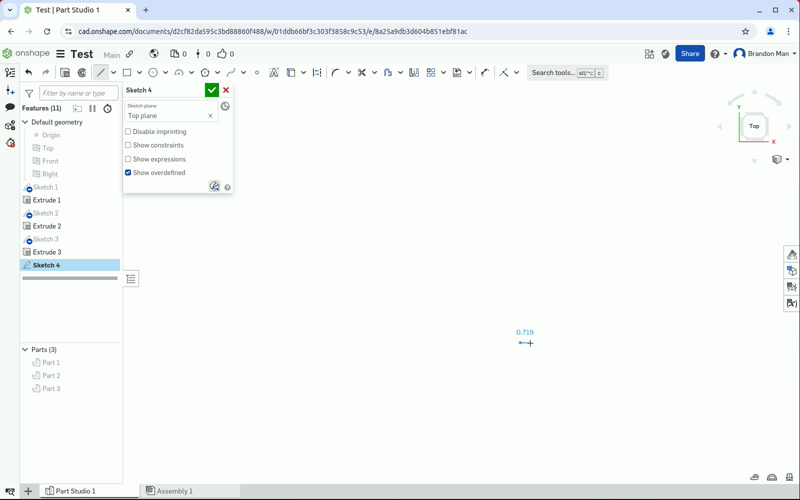
scroll(6)
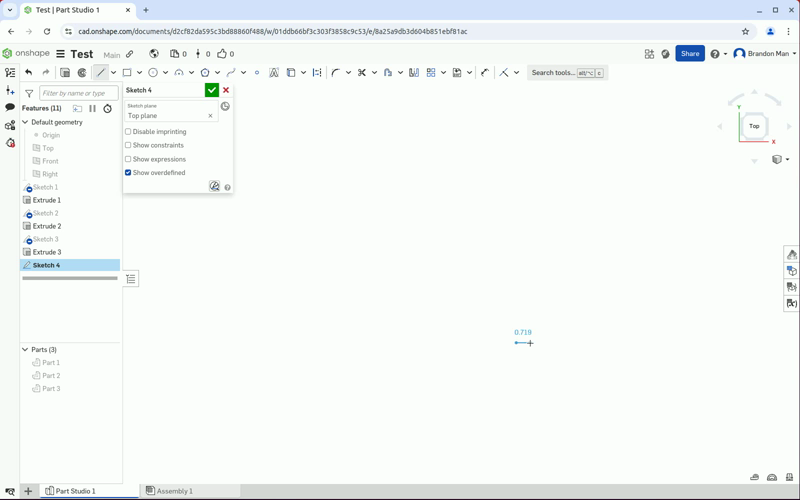
scroll(6)
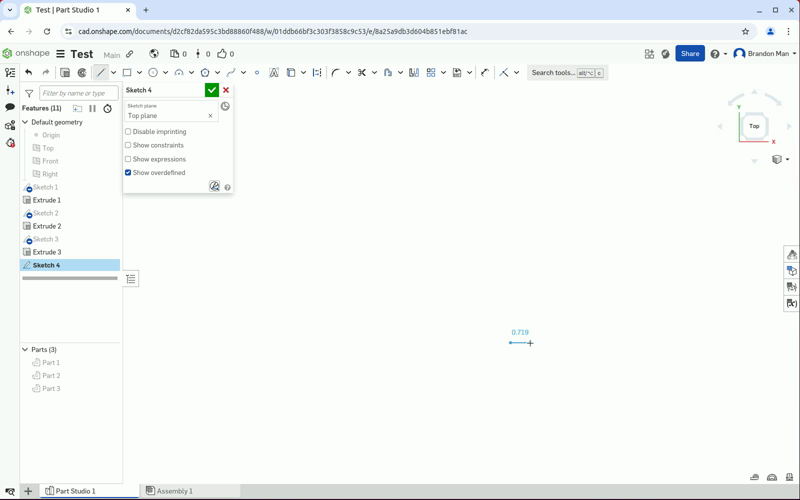
scroll(6)
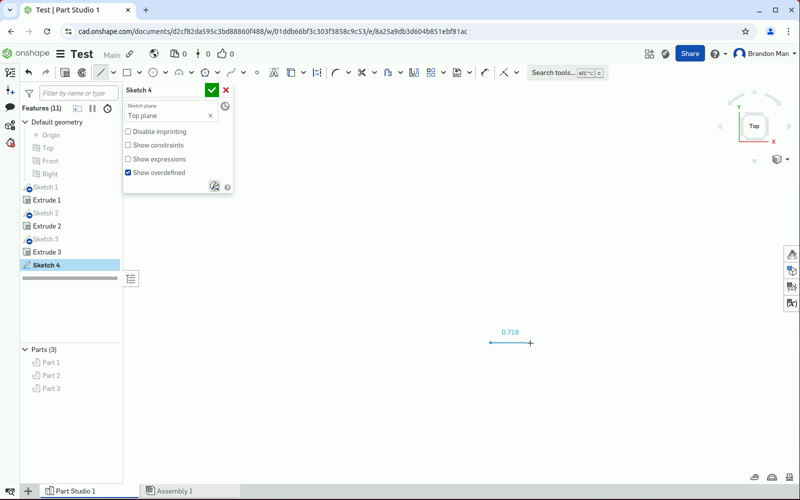
click(530, 342)
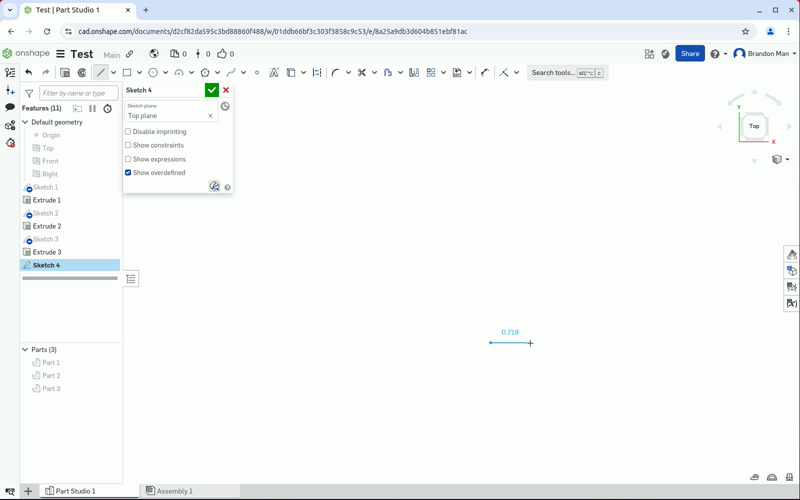
scroll(-6)
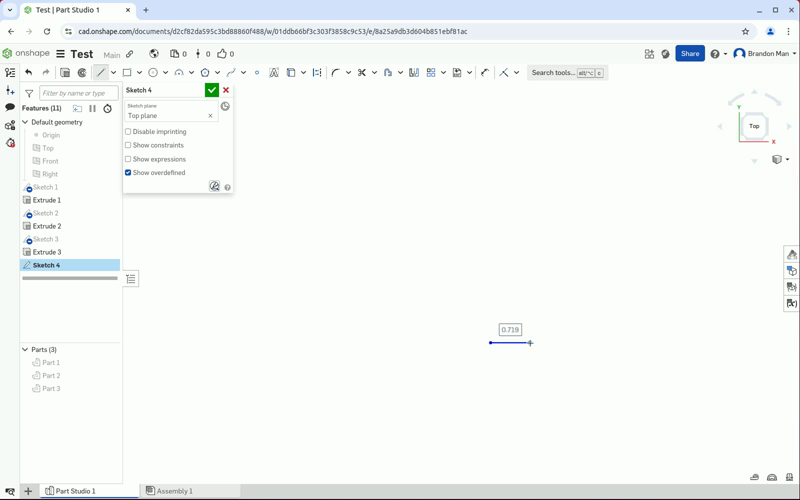
scroll(-6)
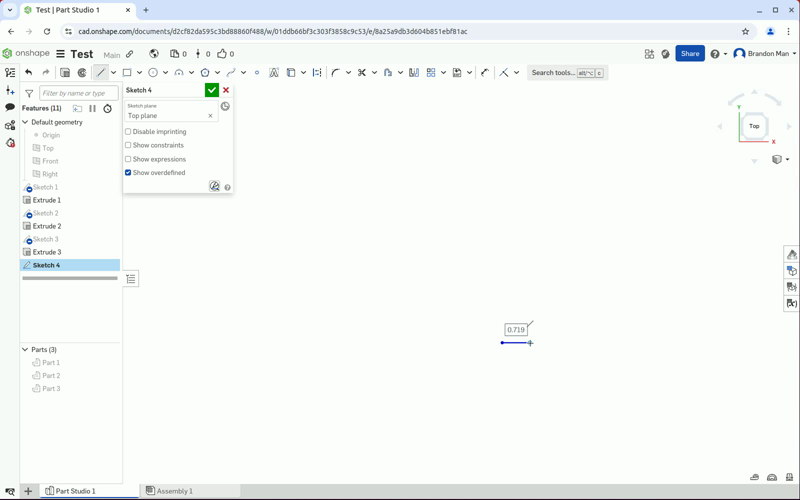
scroll(-6)
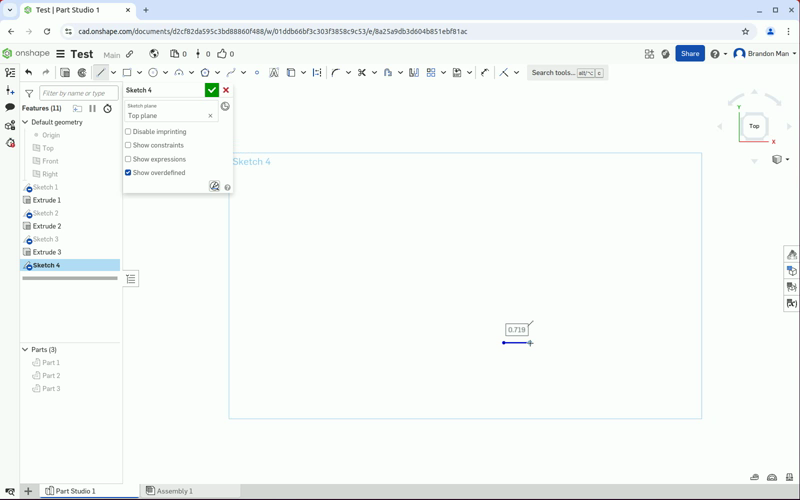
scroll(-6)
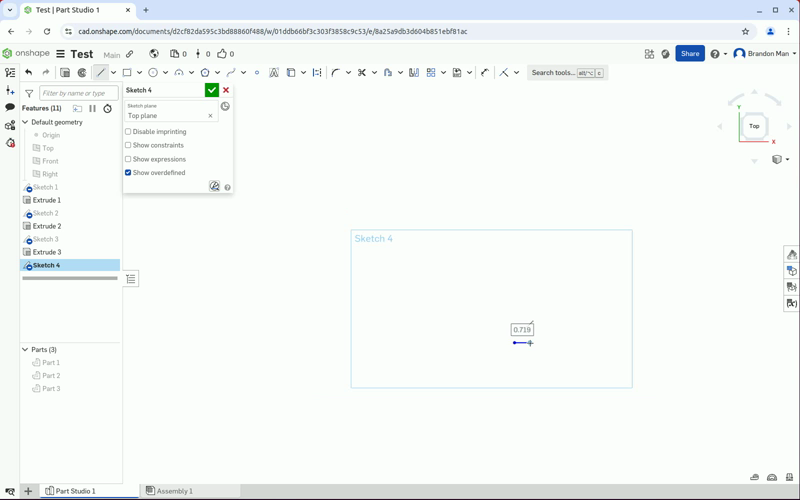
scroll(-6)
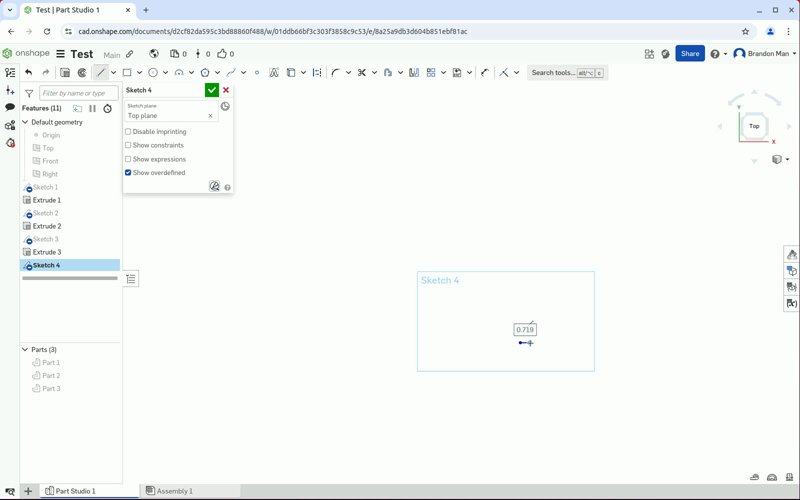
scroll(-6)
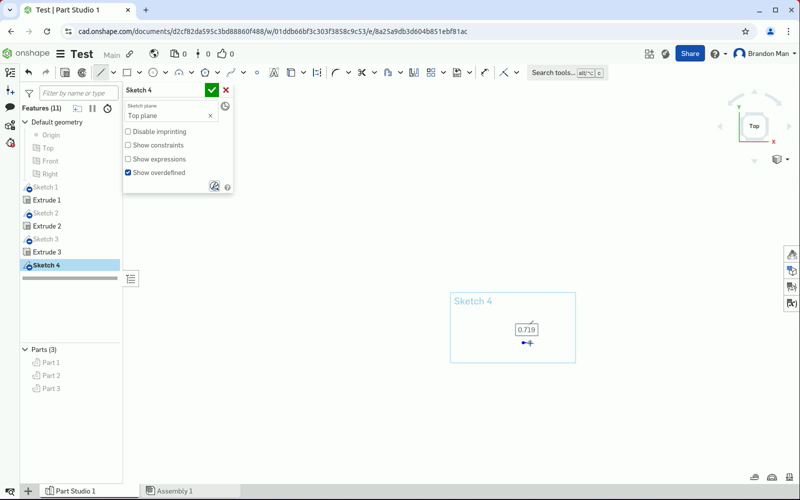
scroll(-6)
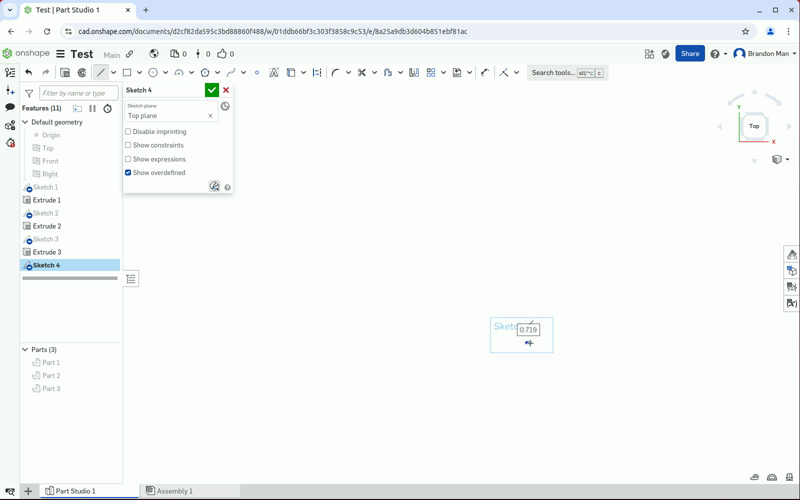
key_up(shift)
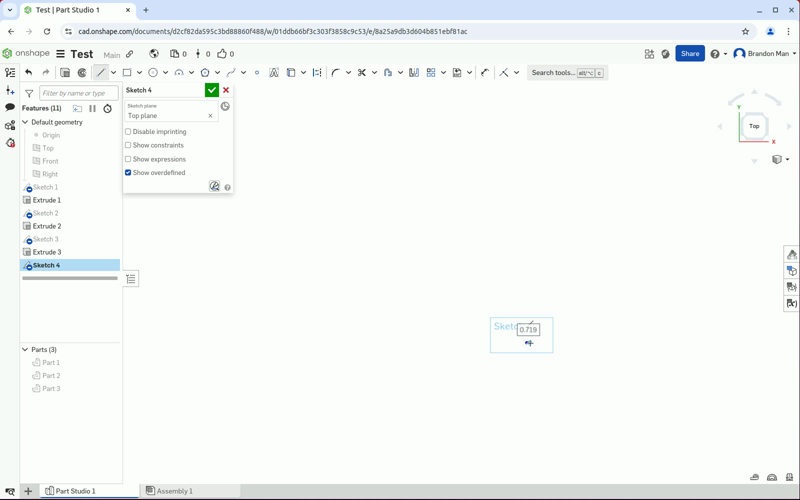
key_down(shift)
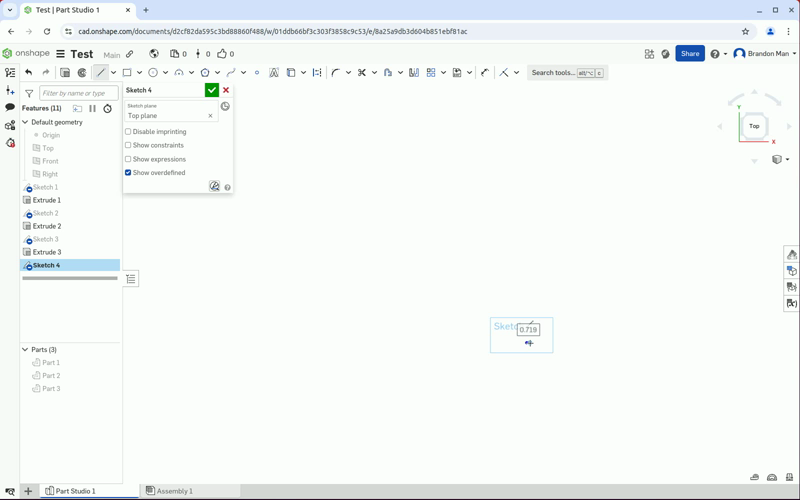
mouse_move(530, 273)
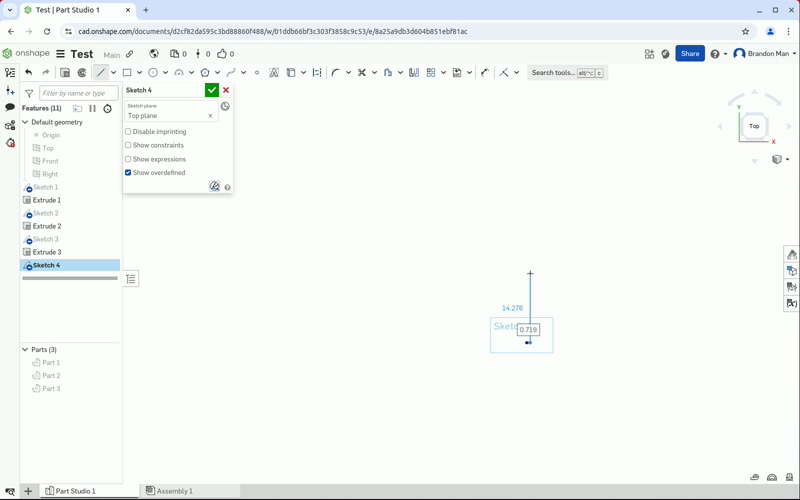
click(530, 273)
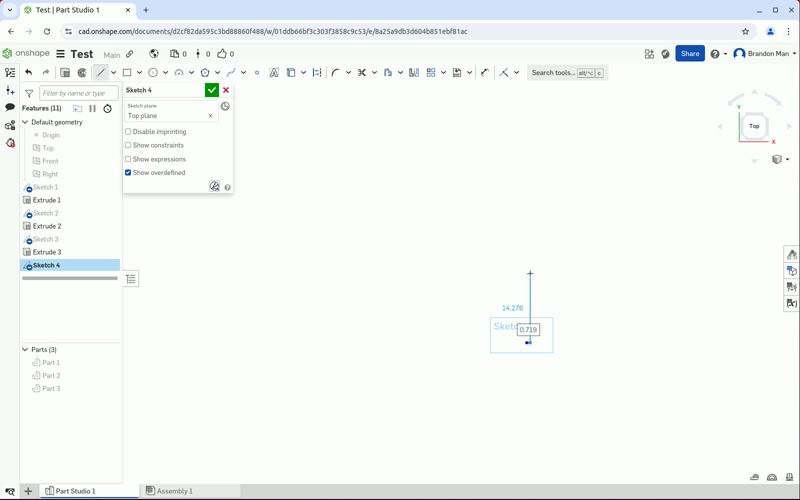
key_up(shift)
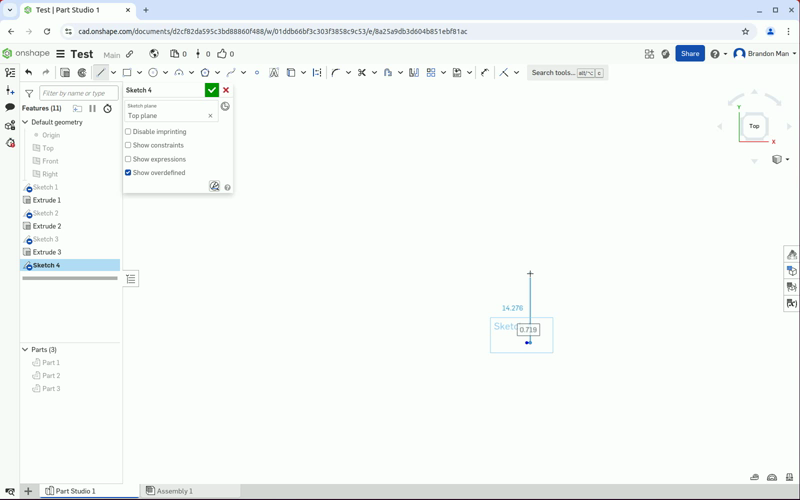
key_down(shift)
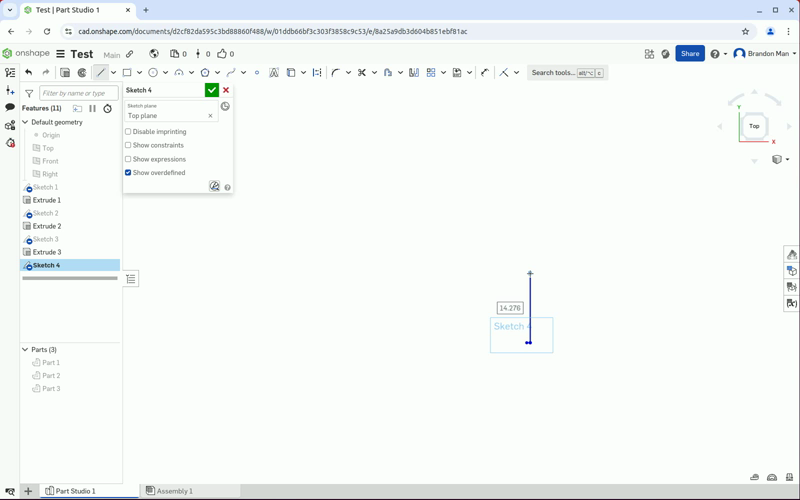
mouse_move(560, 273)
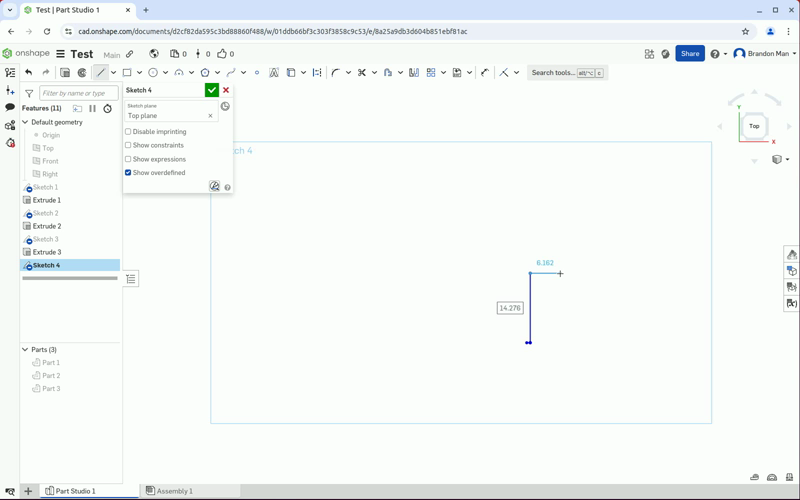
mouse_move(526, 273)
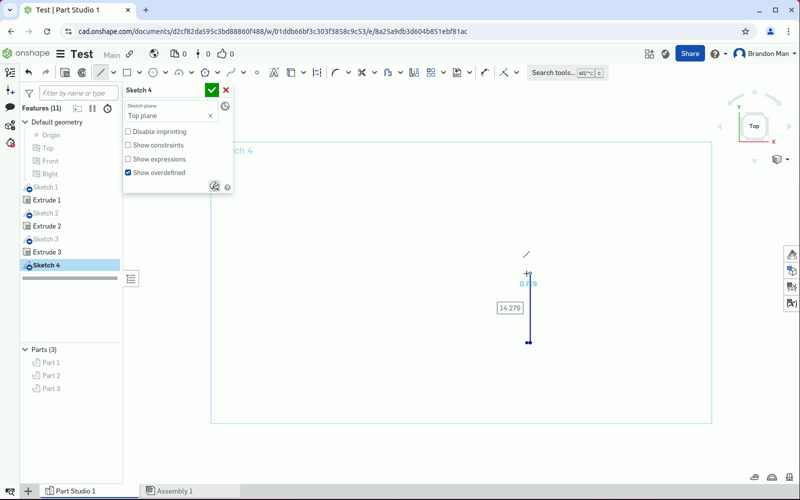
scroll(6)
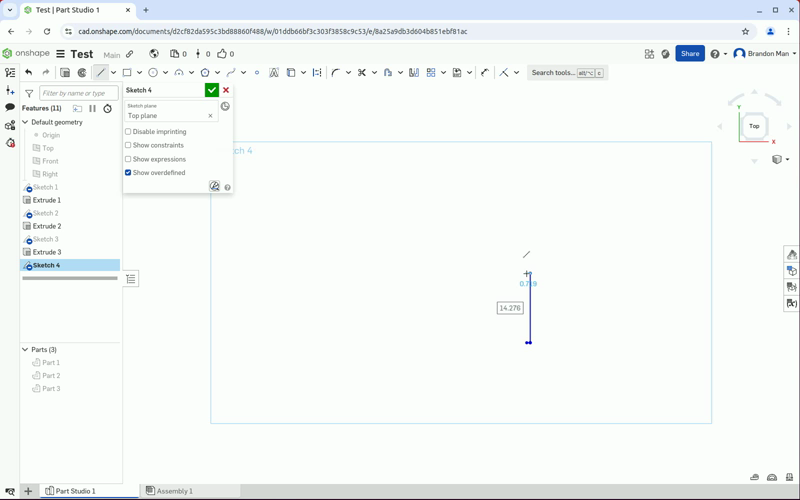
scroll(6)
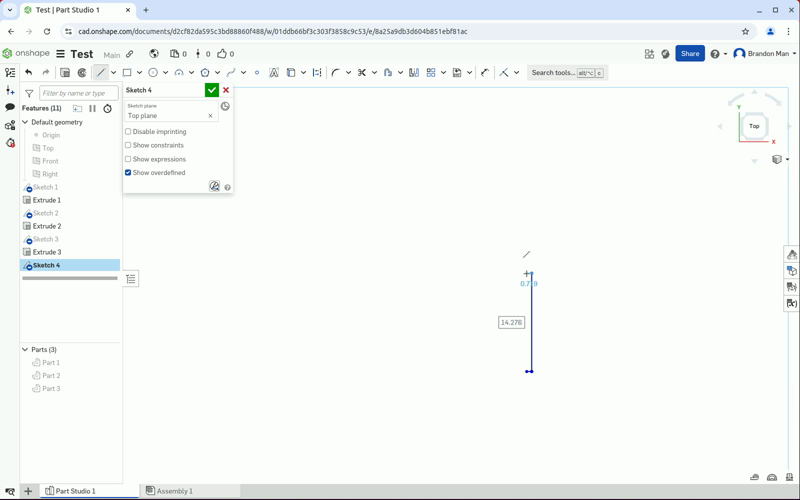
scroll(6)
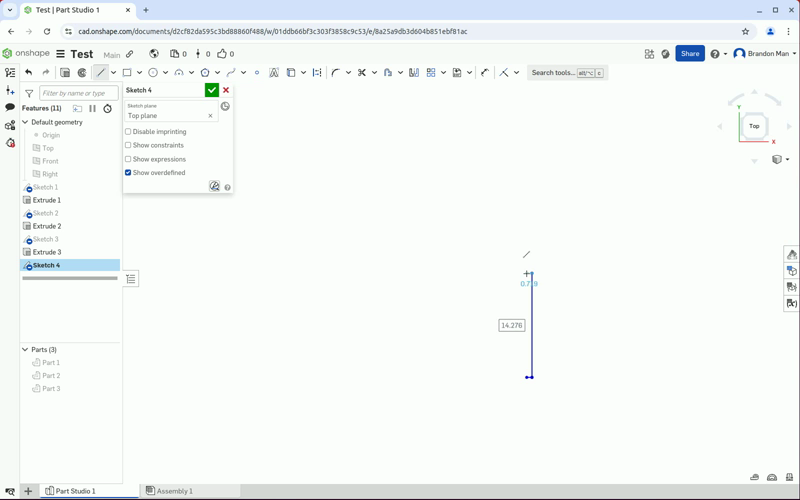
scroll(6)
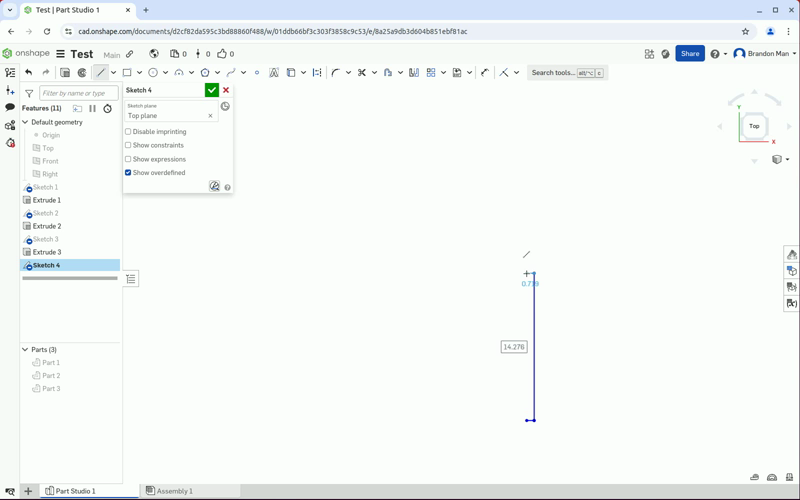
scroll(6)
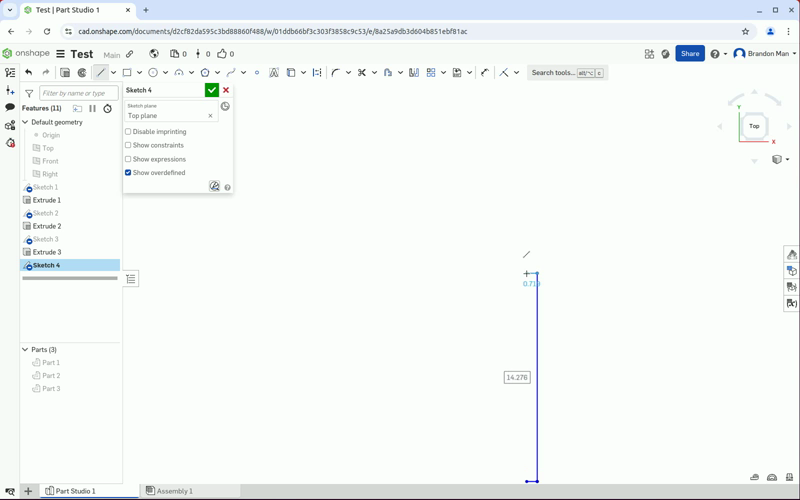
scroll(6)
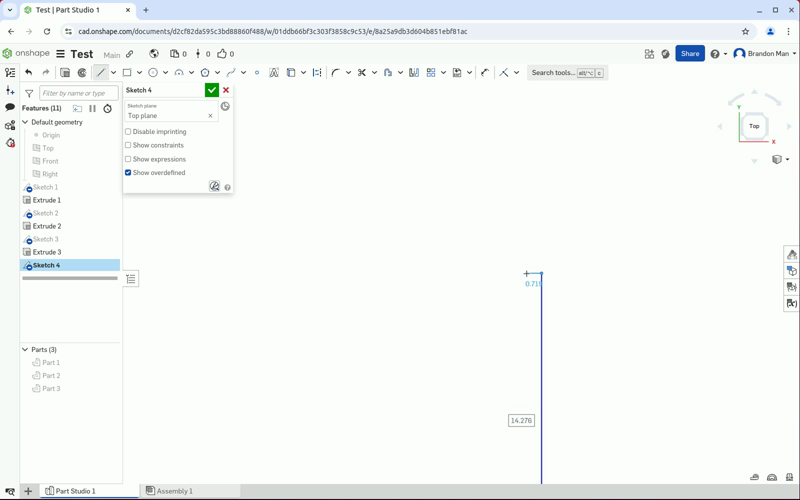
scroll(6)
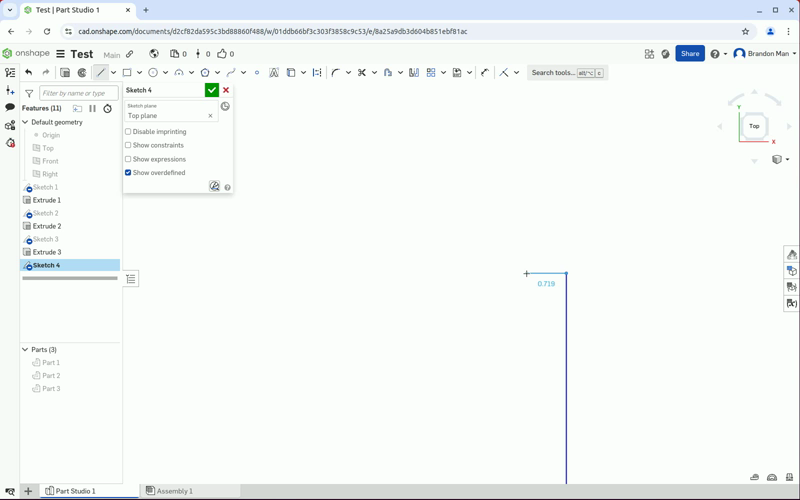
click(526, 273)
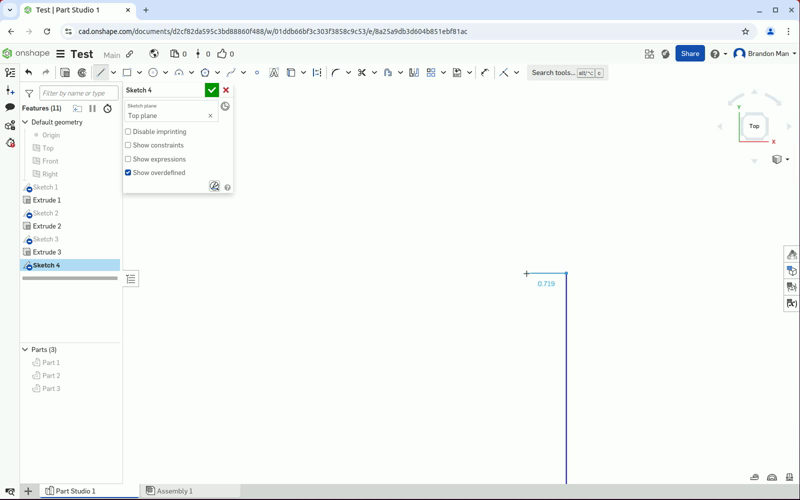
scroll(-6)
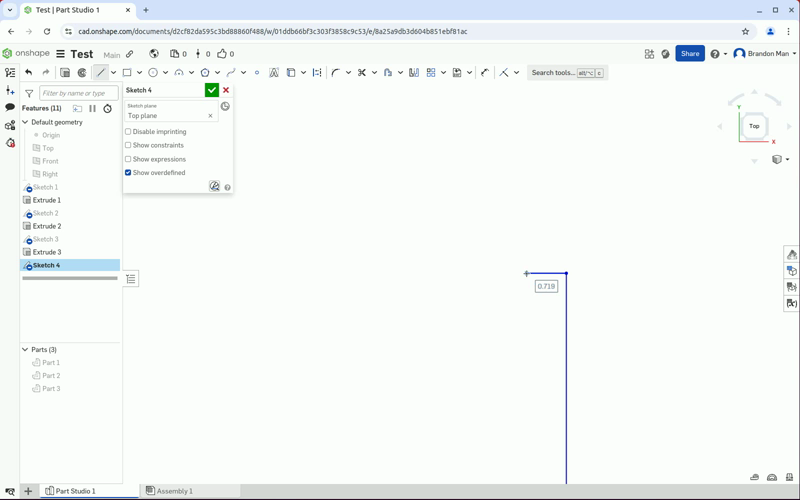
scroll(-6)
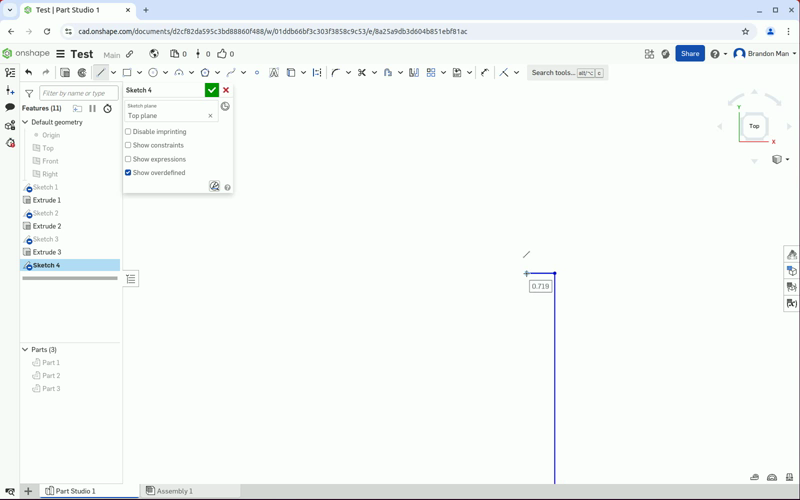
scroll(-6)
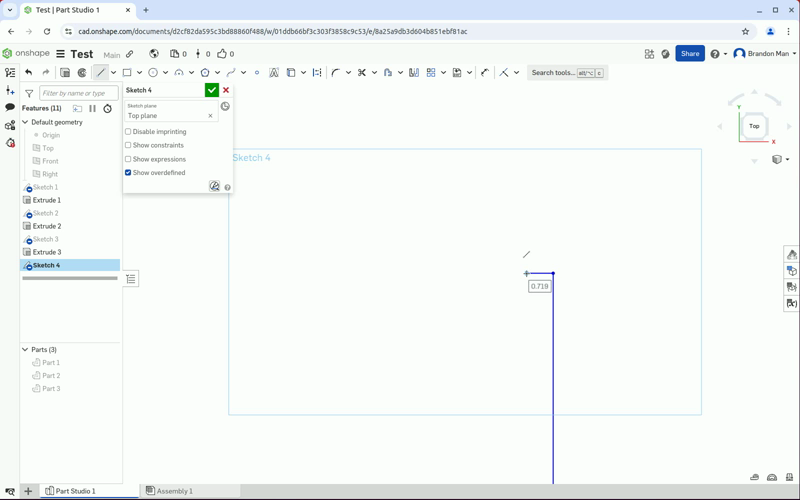
scroll(-6)
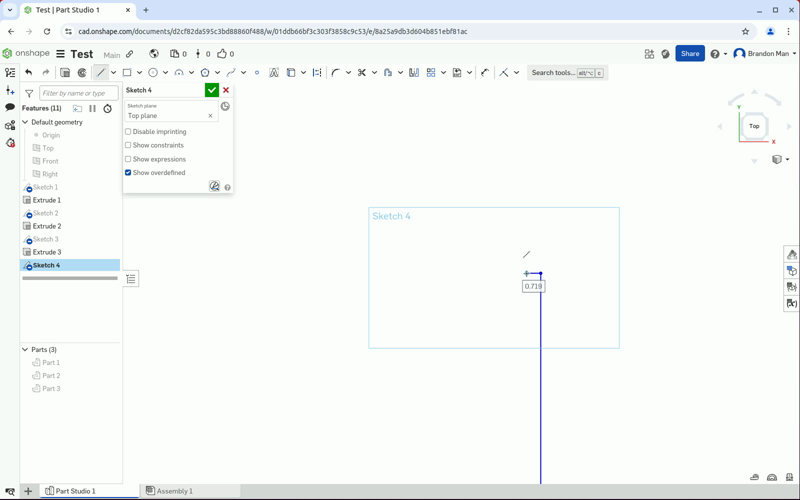
scroll(-6)
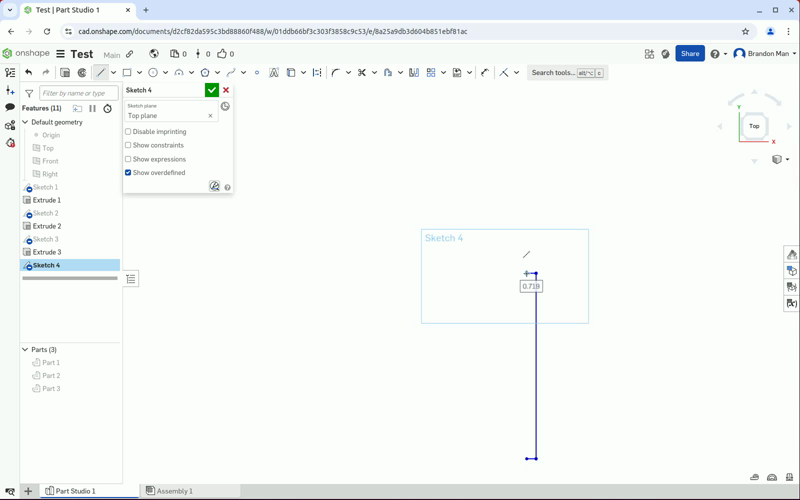
scroll(-6)
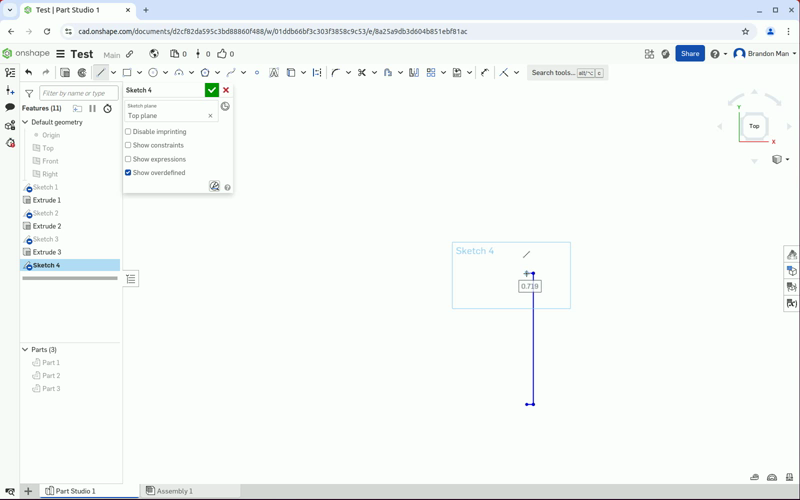
scroll(-6)
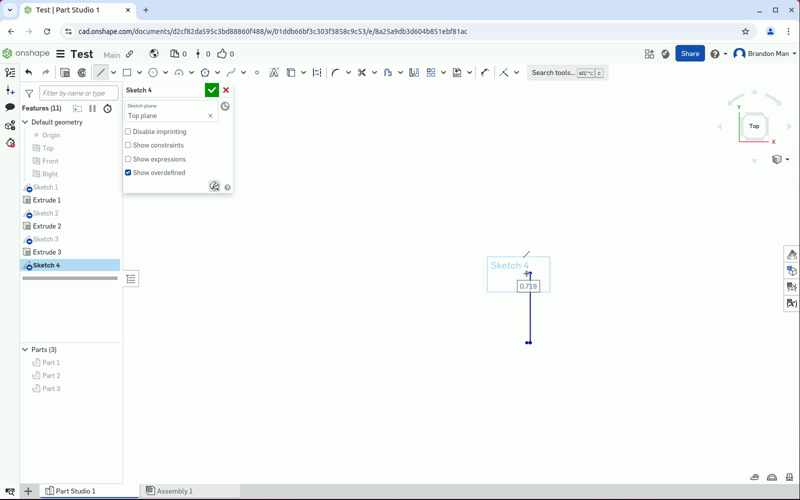
key_up(shift)
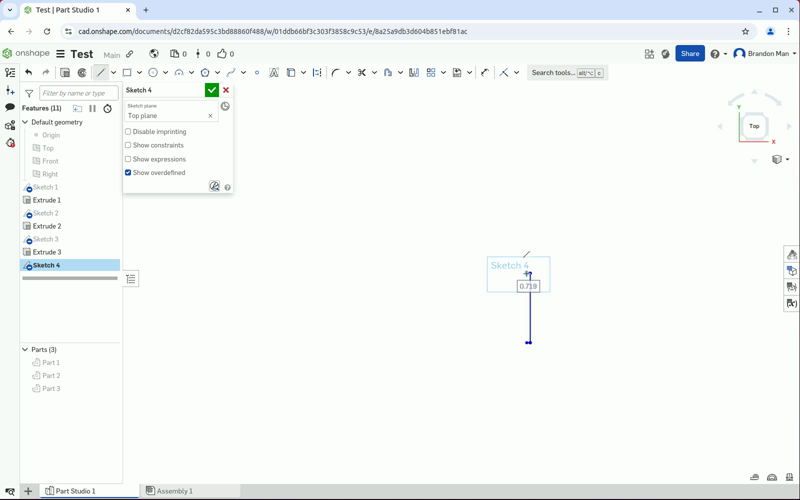
key_down(shift)
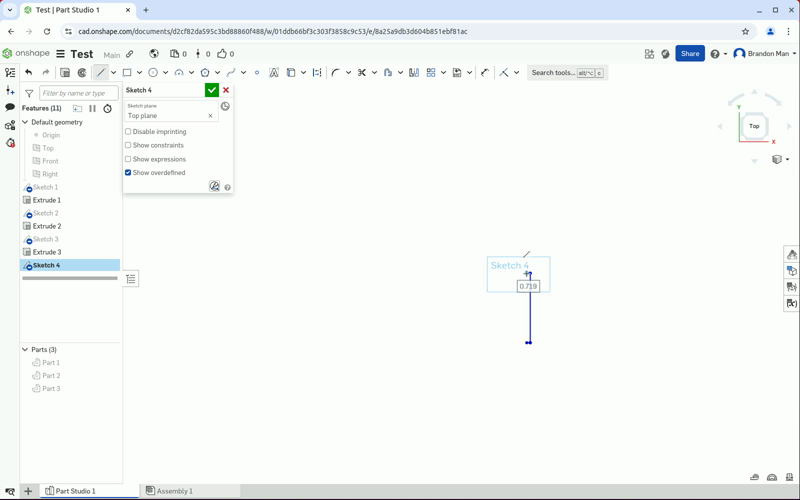
mouse_move(526, 342)
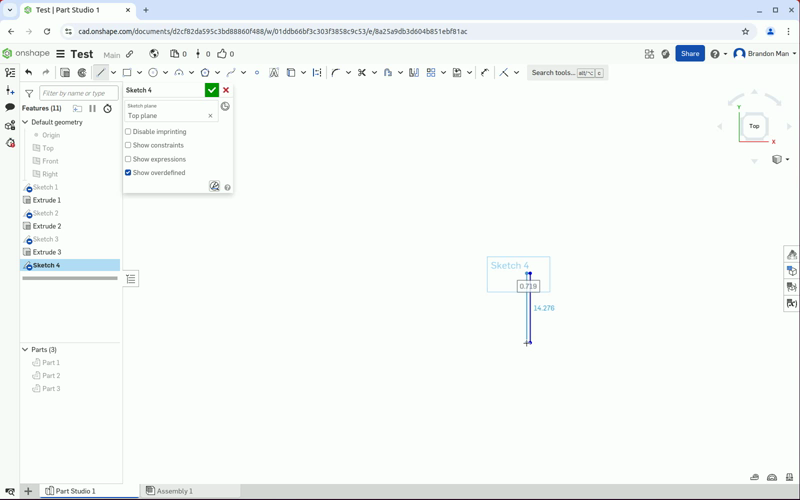
scroll(6)
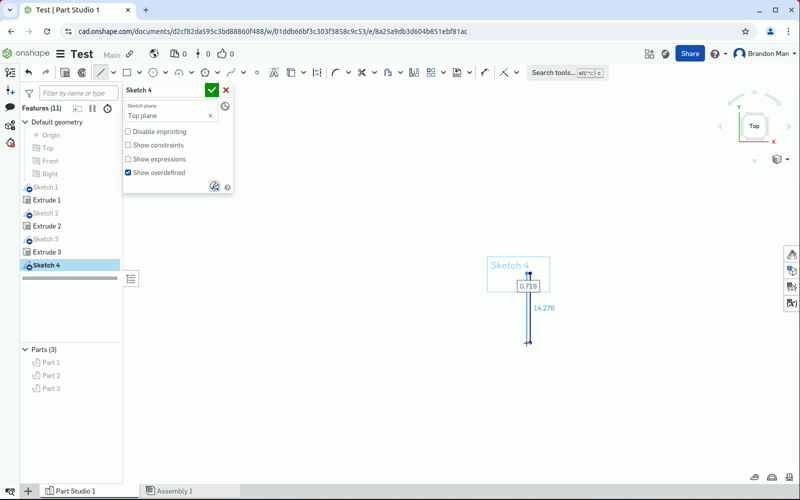
scroll(6)
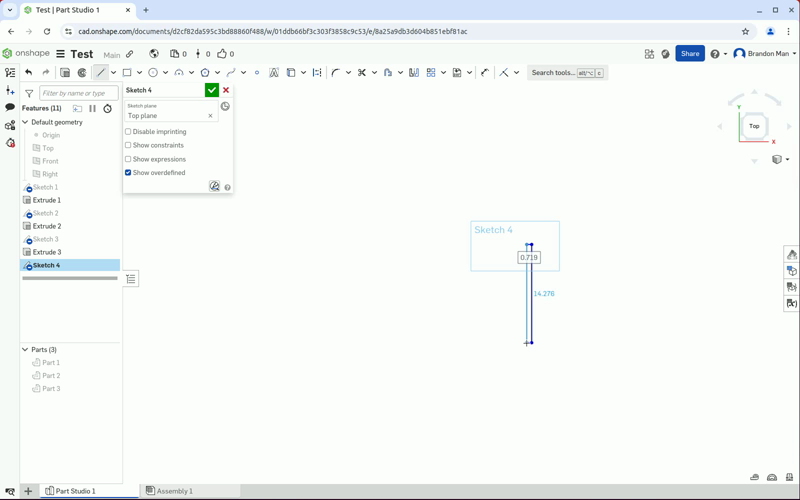
scroll(6)
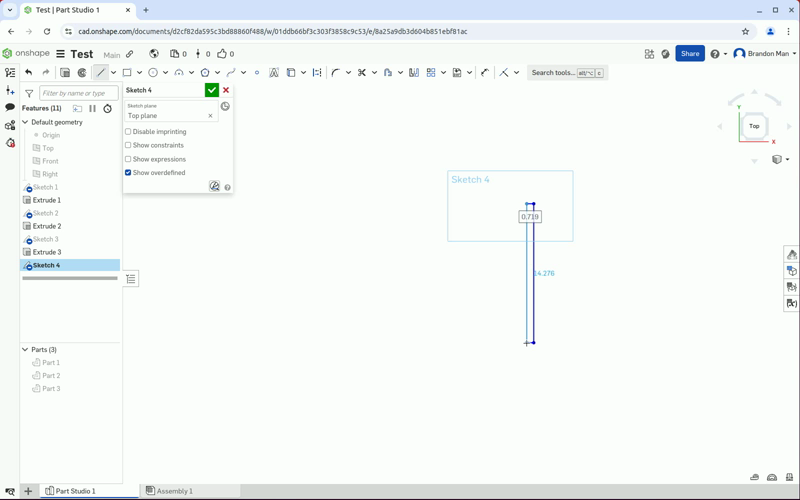
scroll(6)
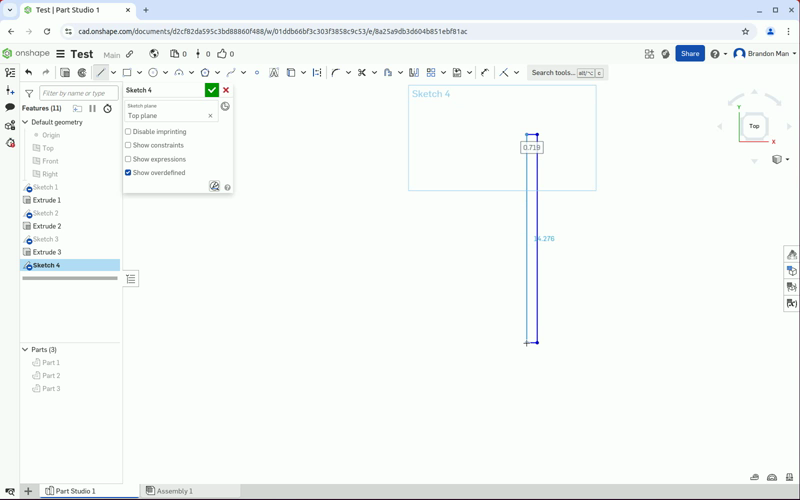
scroll(6)
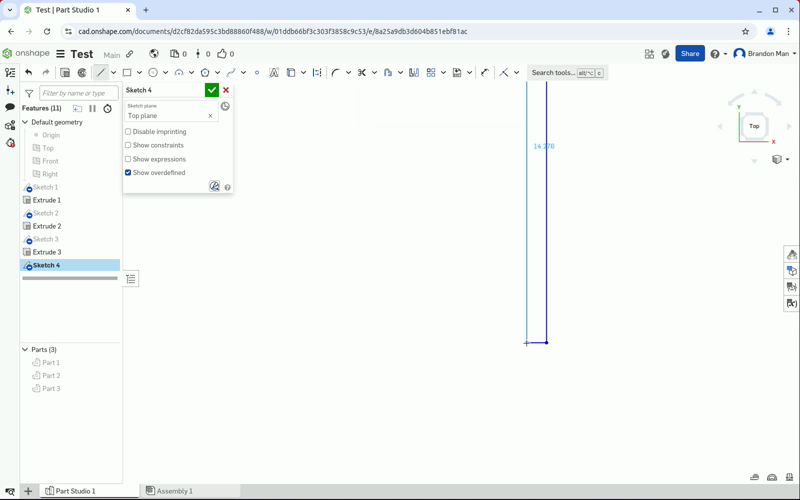
scroll(6)
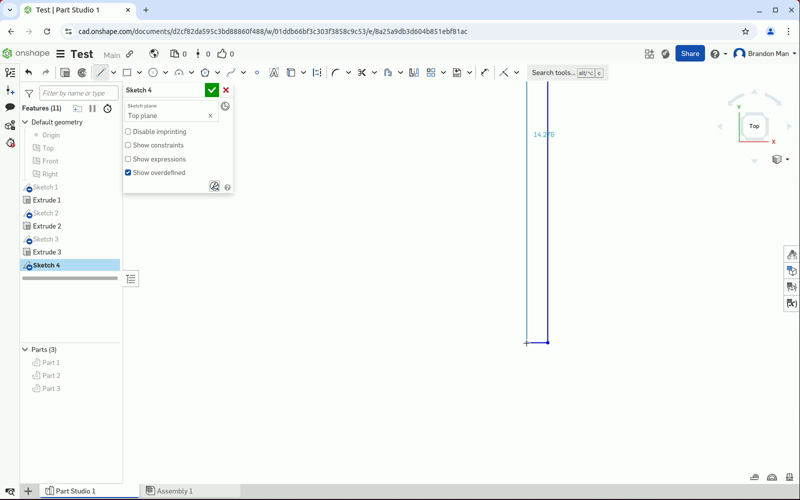
scroll(6)
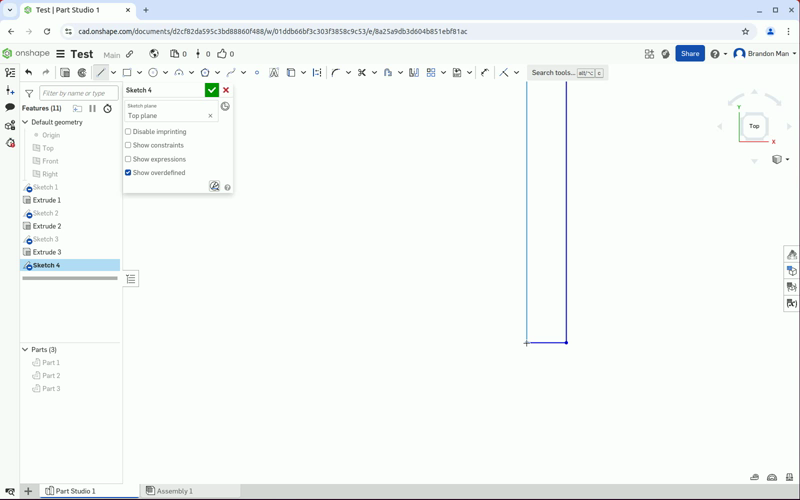
key_up(shift)
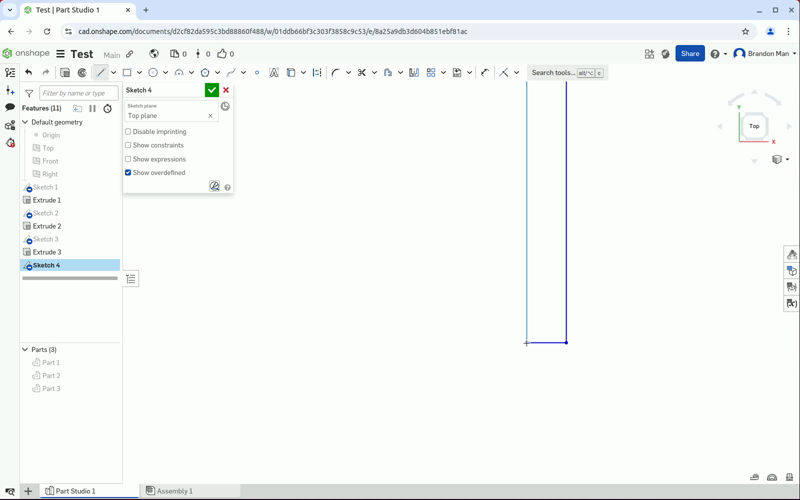
click(526, 342)
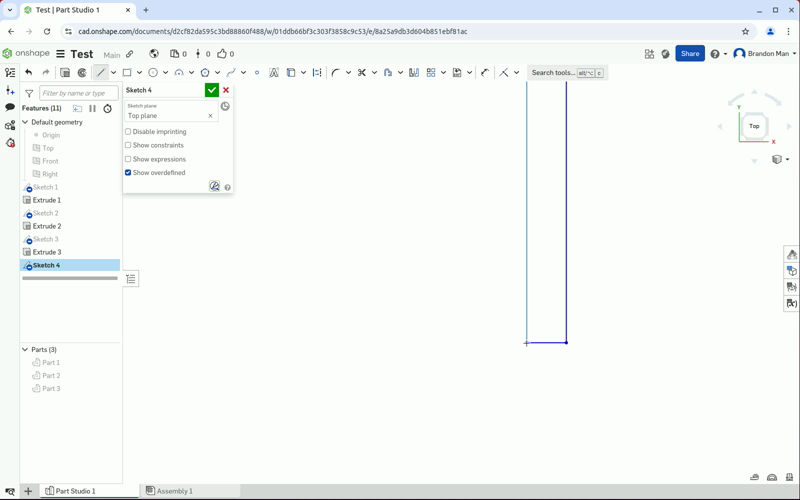
scroll(-6)
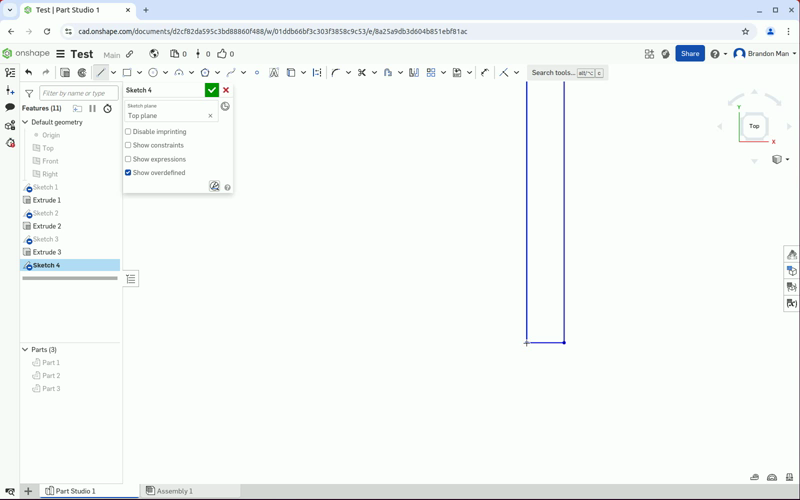
scroll(-6)
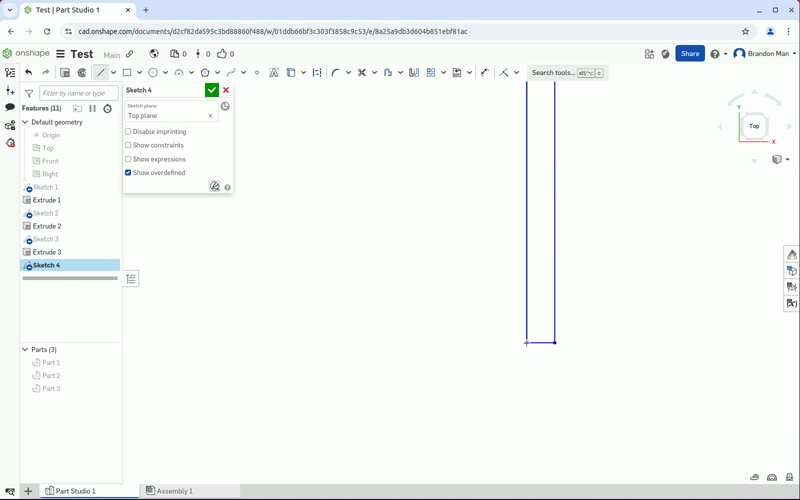
scroll(-6)
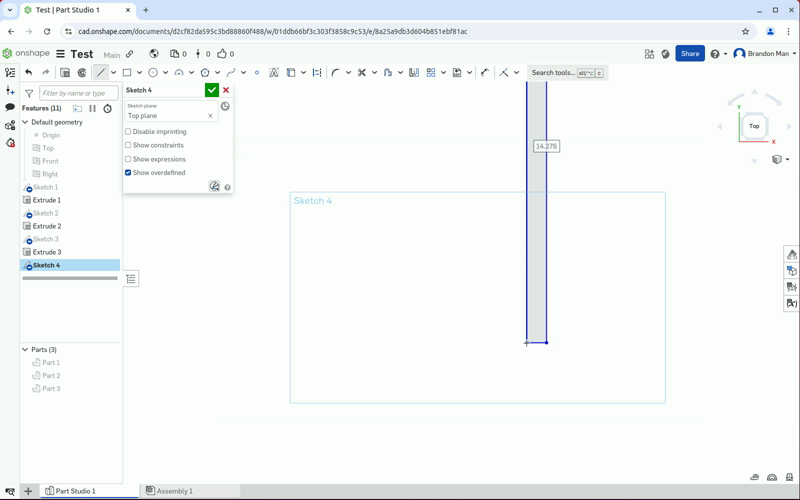
scroll(-6)
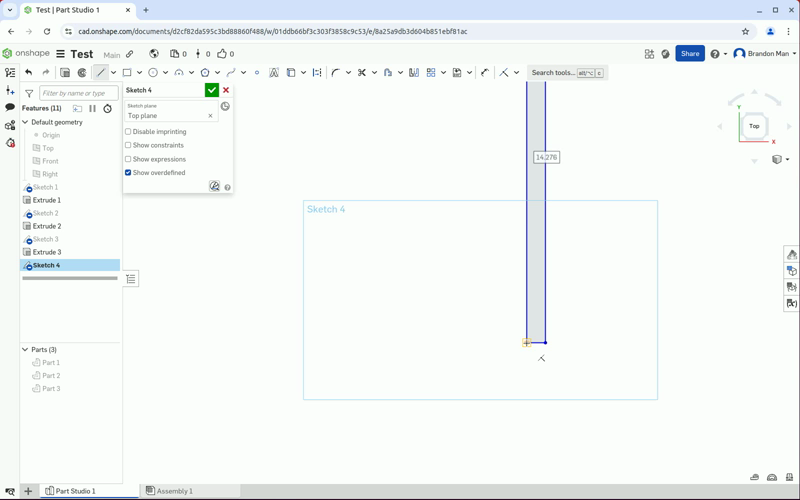
scroll(-6)
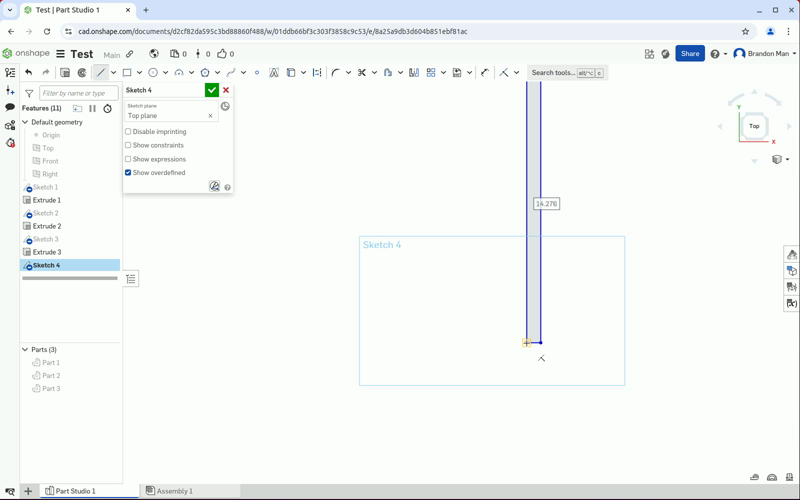
scroll(-6)
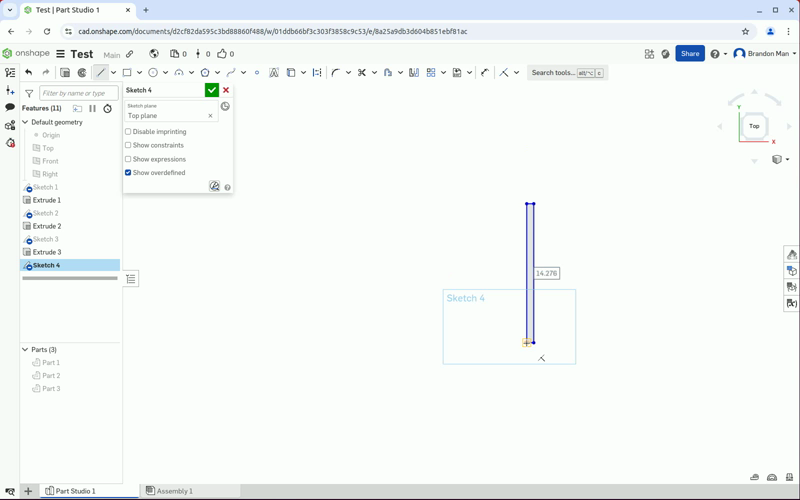
scroll(-6)
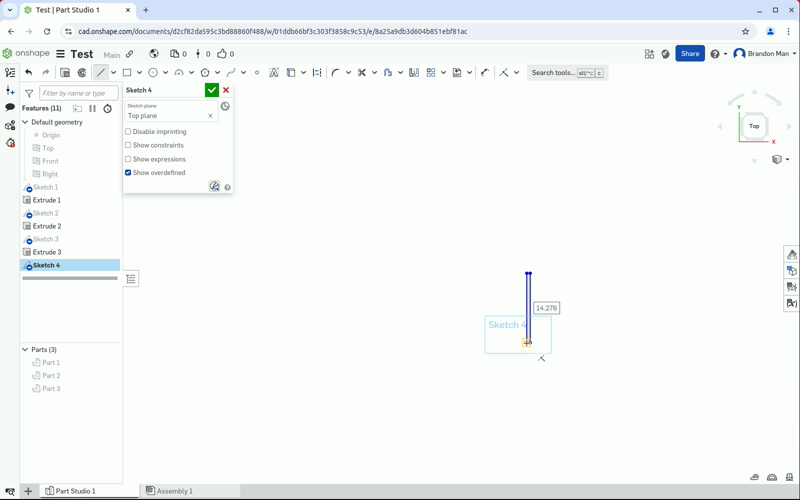
key(esc)
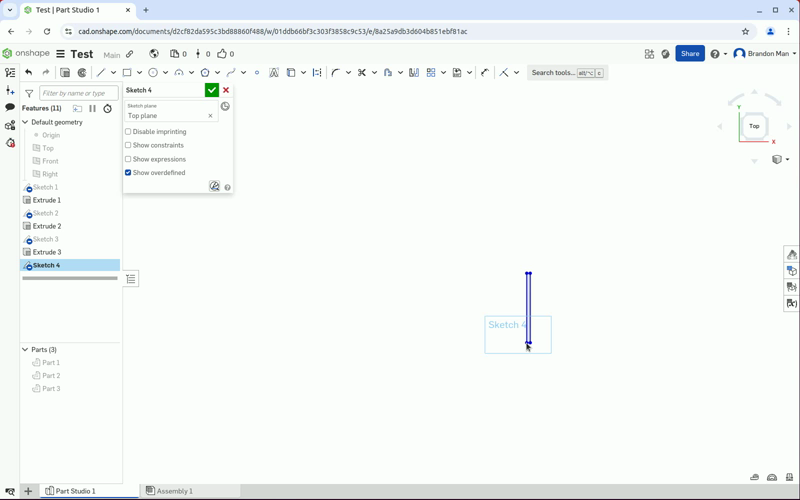
mouse_move(528, 296)
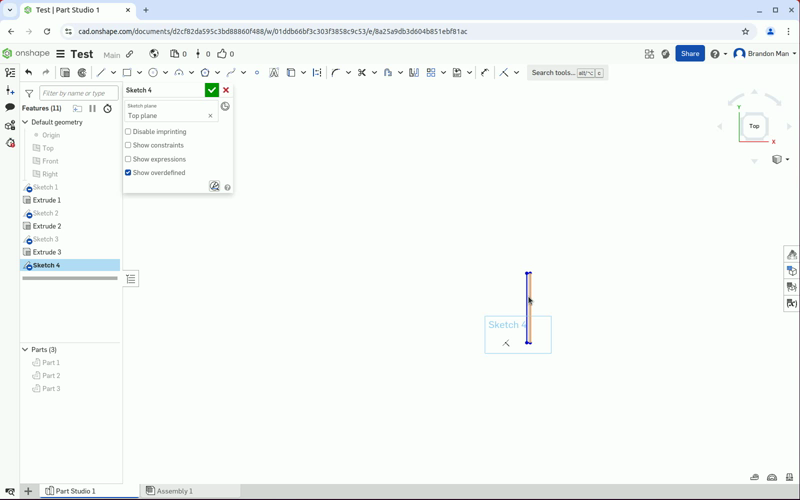
scroll(6)
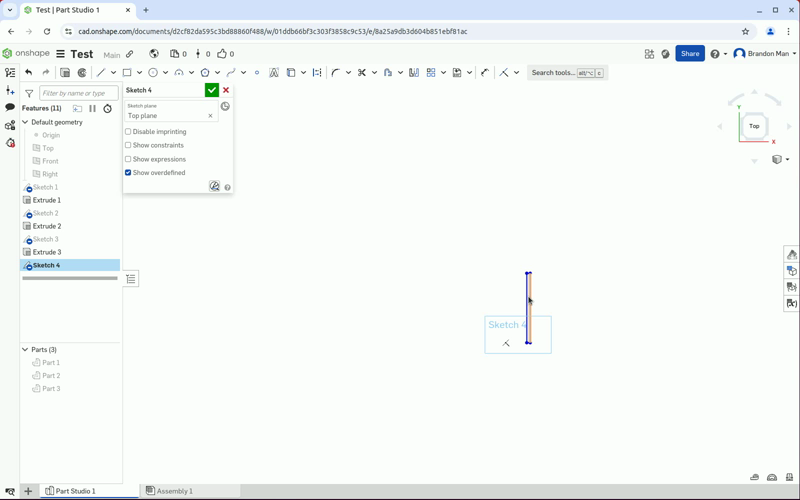
scroll(6)
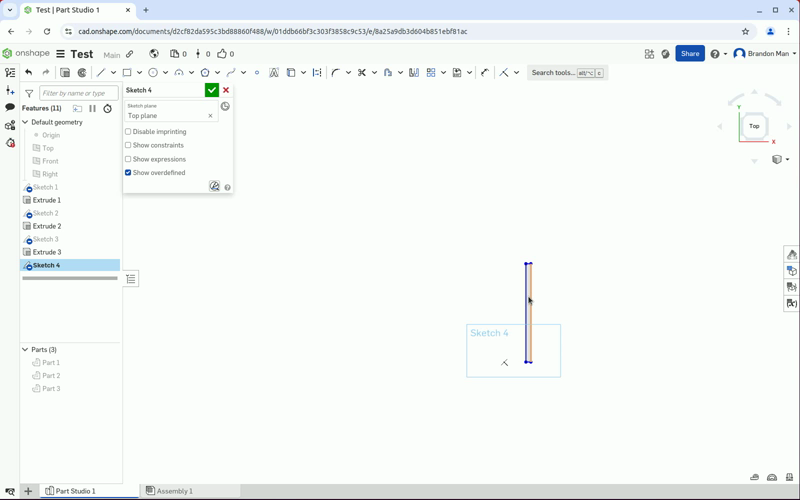
scroll(6)
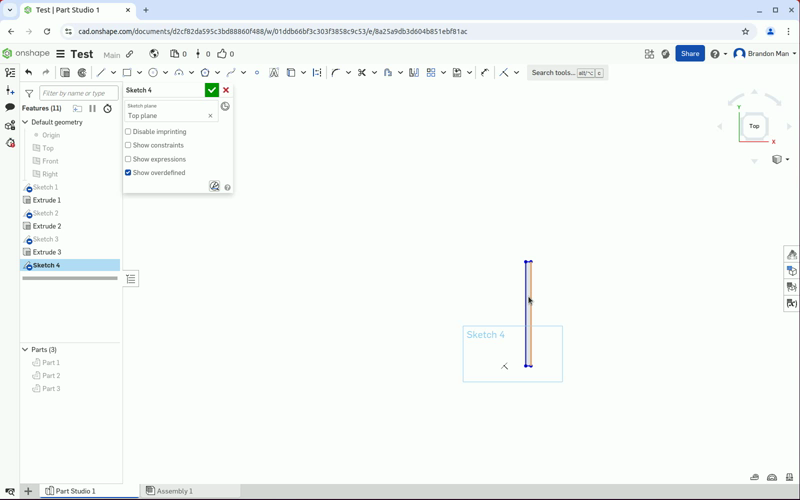
scroll(6)
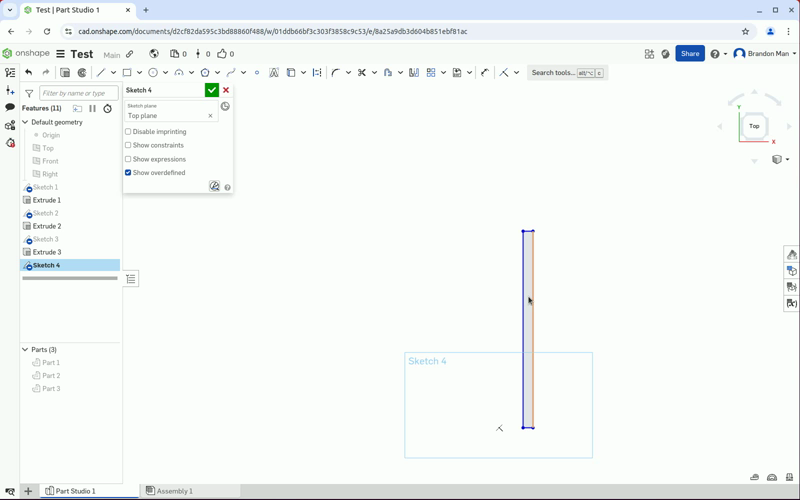
scroll(6)
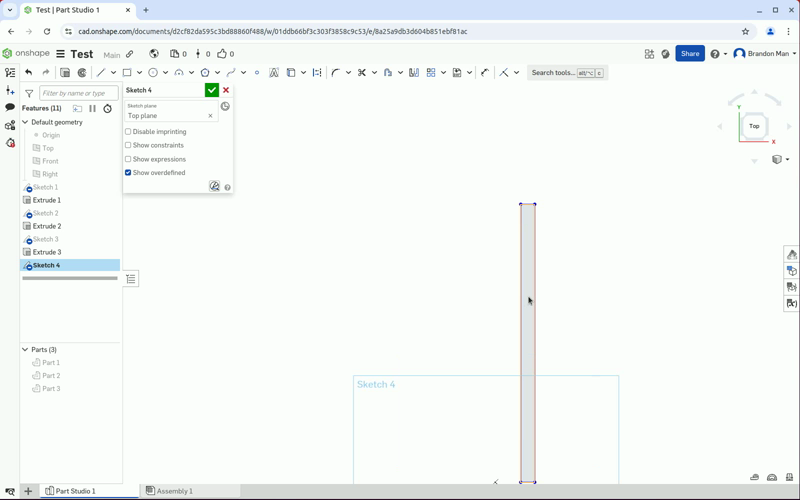
scroll(6)
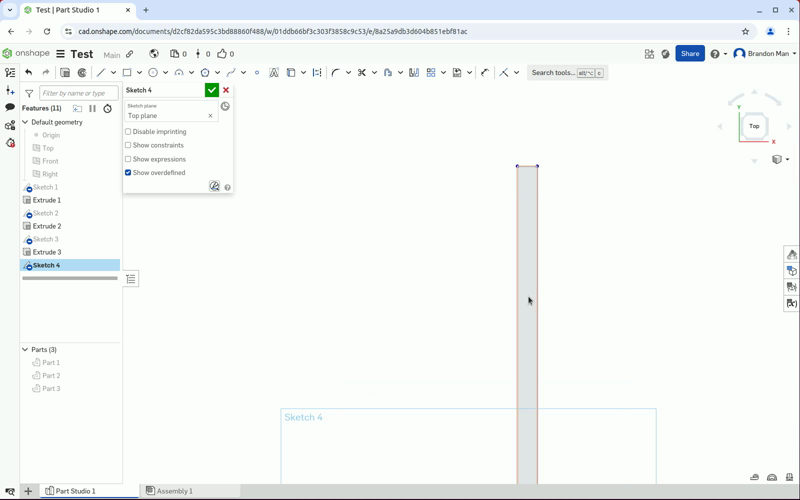
scroll(6)
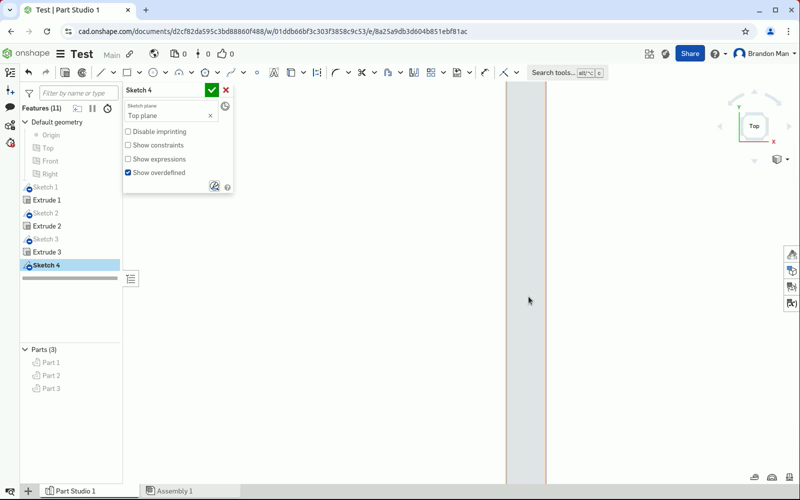
click(528, 296)
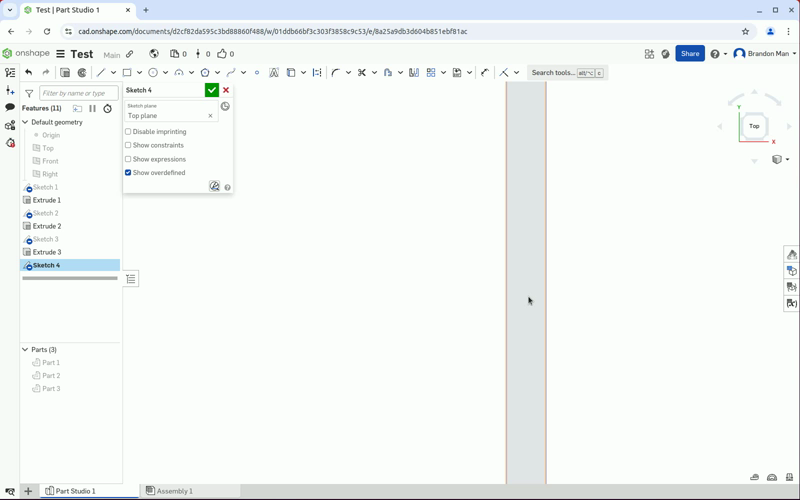
scroll(-6)
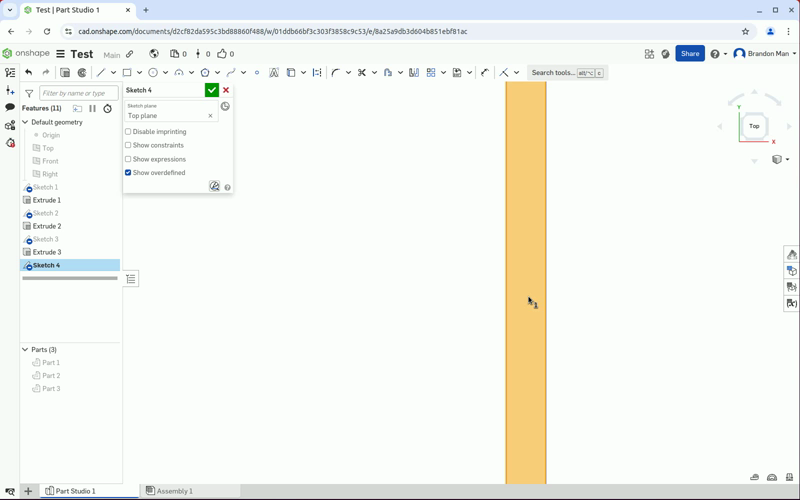
scroll(-6)
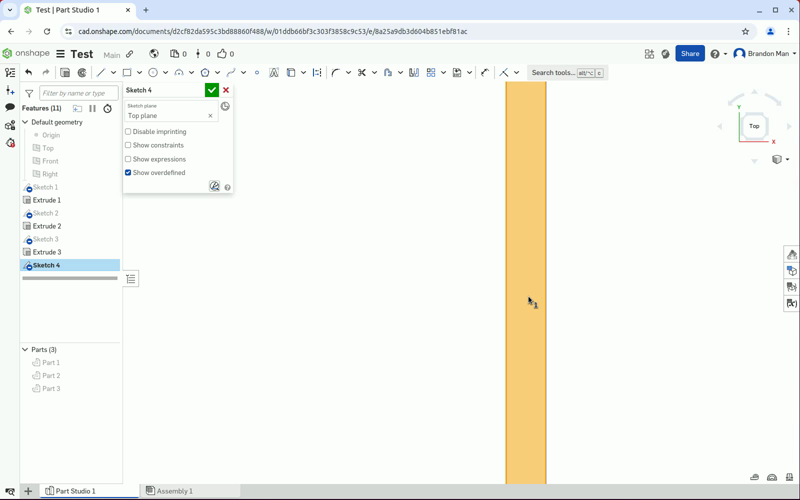
scroll(-6)
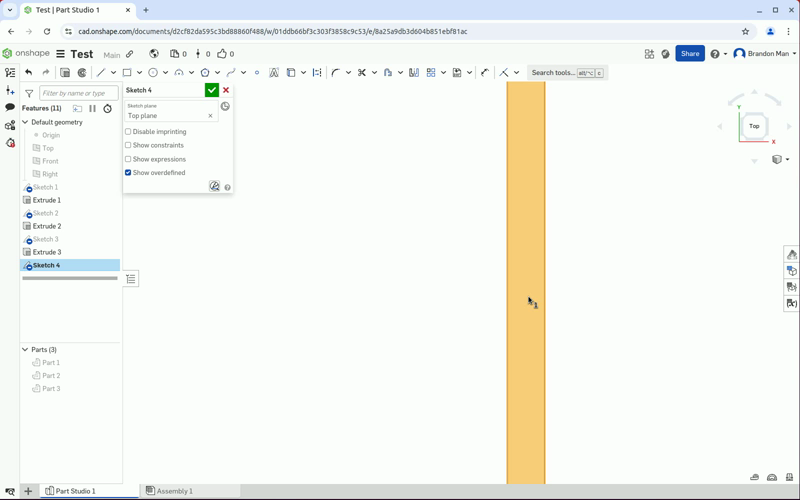
scroll(-6)
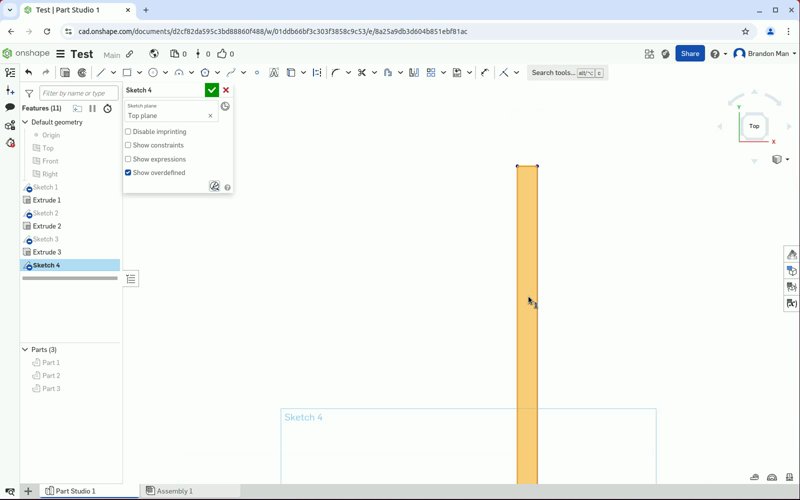
scroll(-6)
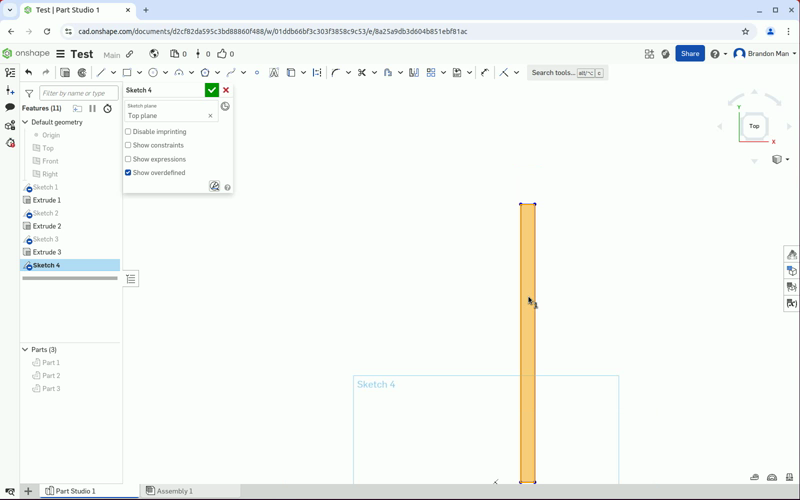
scroll(-6)
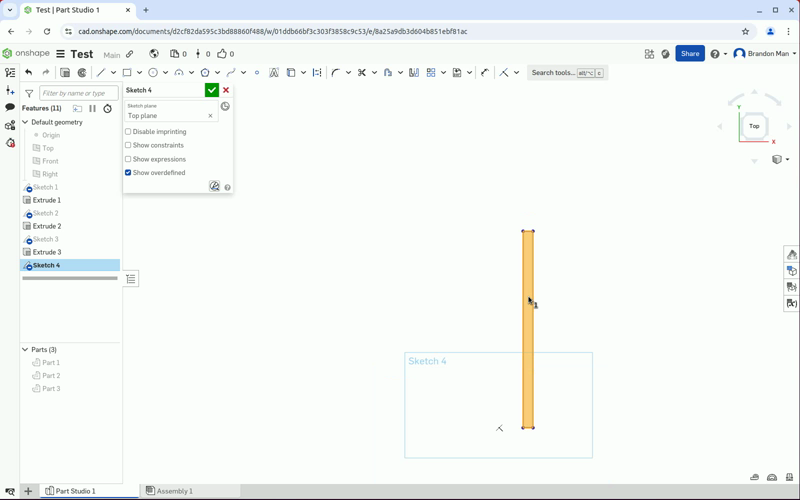
scroll(-6)
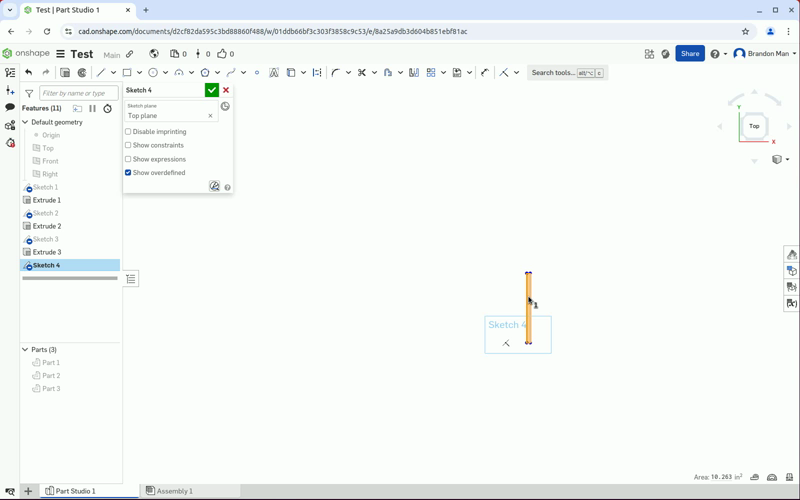
mouse_move(73, 352)
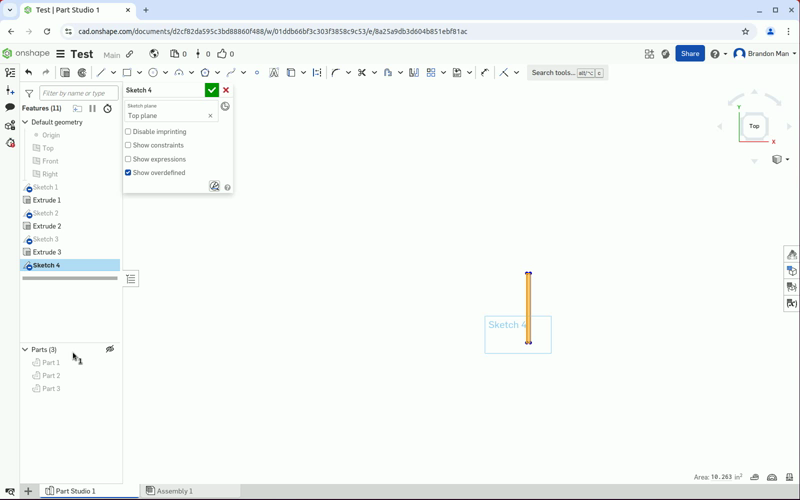
key(shift+y)
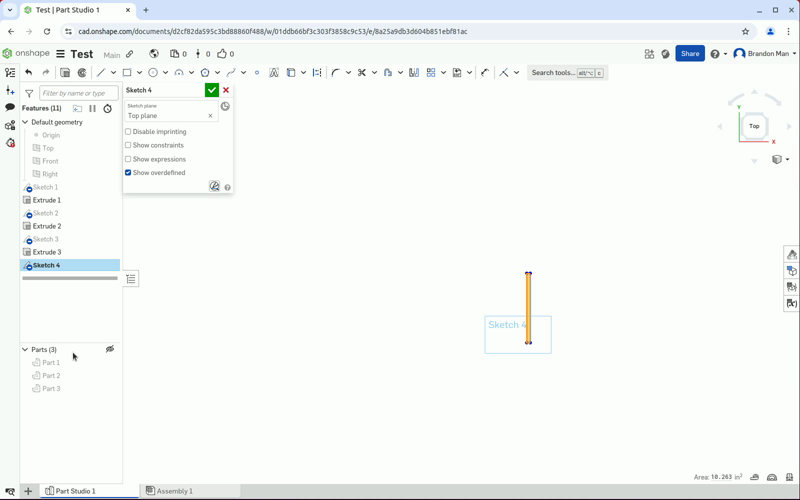
key(shift+e)
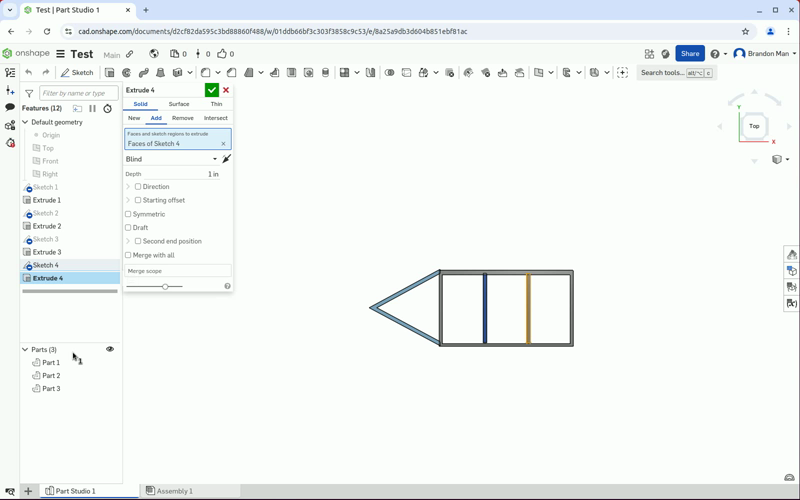
mouse_move(143, 106)
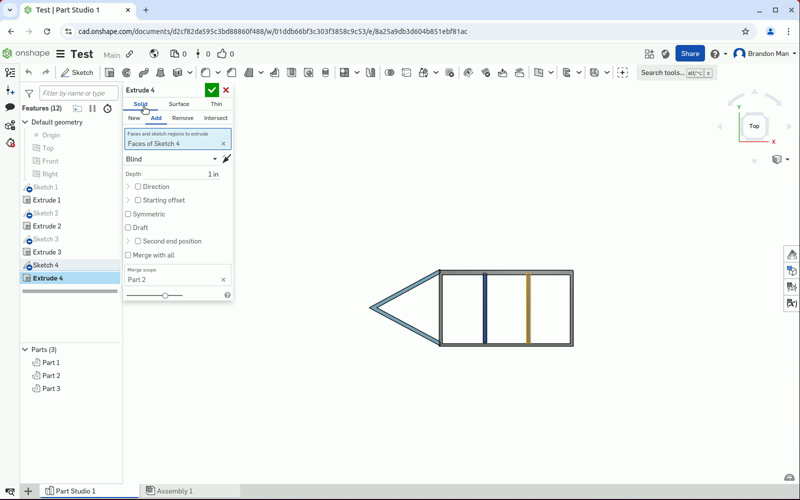
click(143, 106)
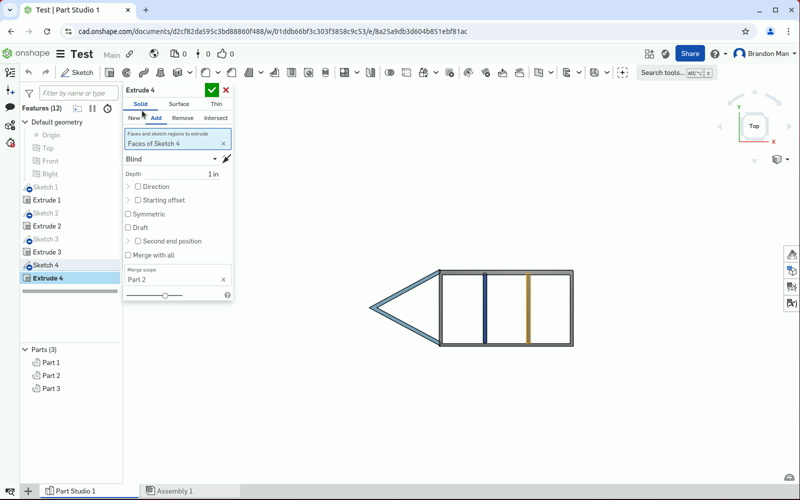
mouse_move(137, 120)
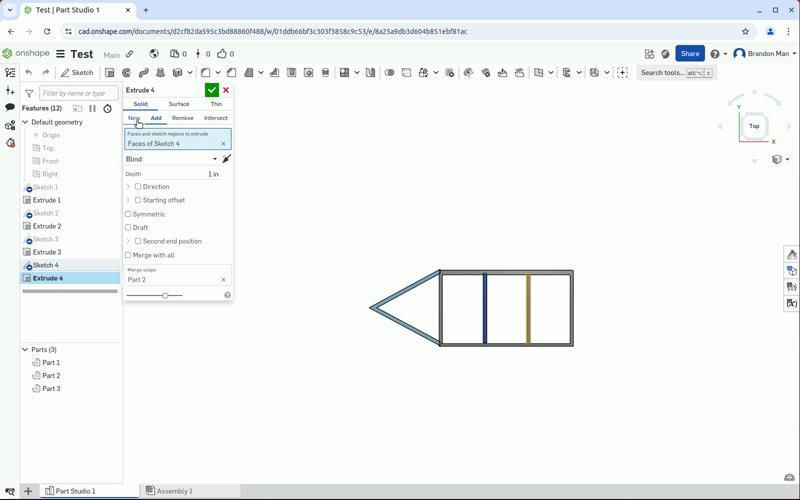
click(137, 120)
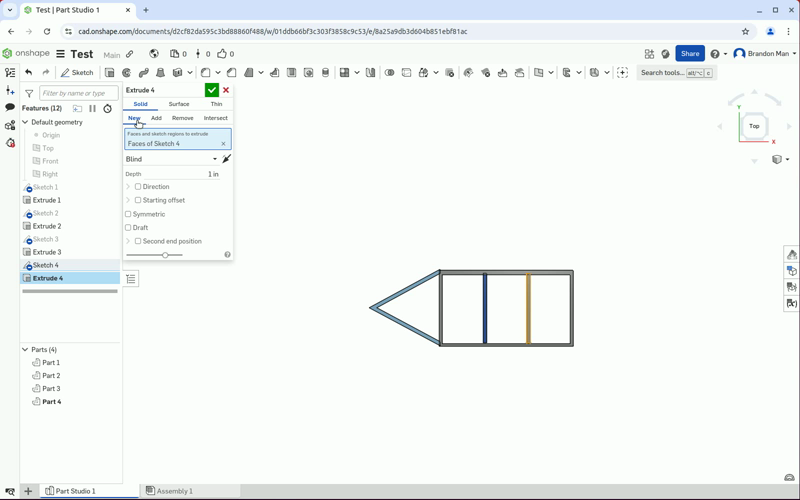
key(tab, 4)
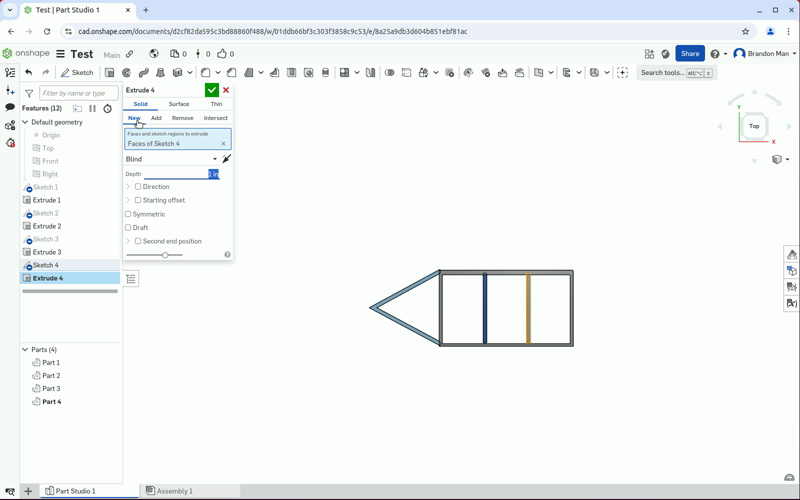
text(1.204)
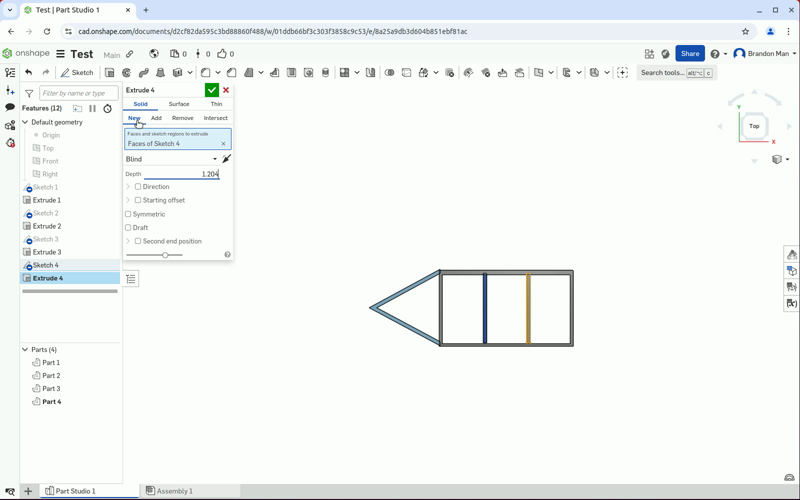
key(enter)
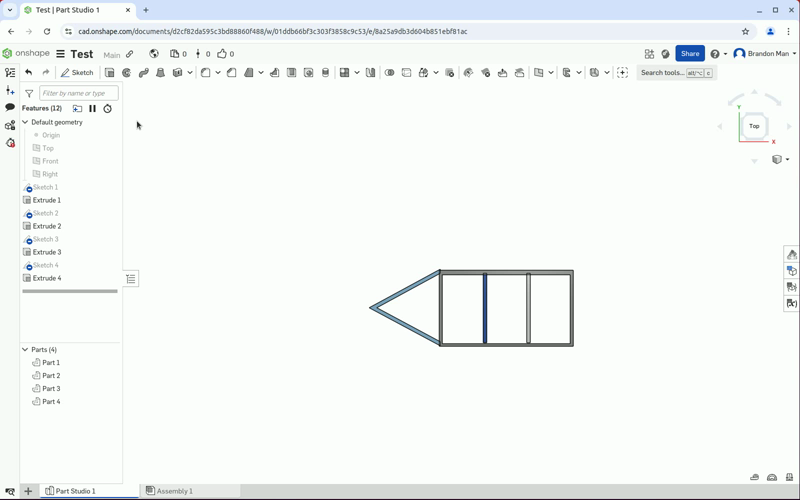
key(shift+h)
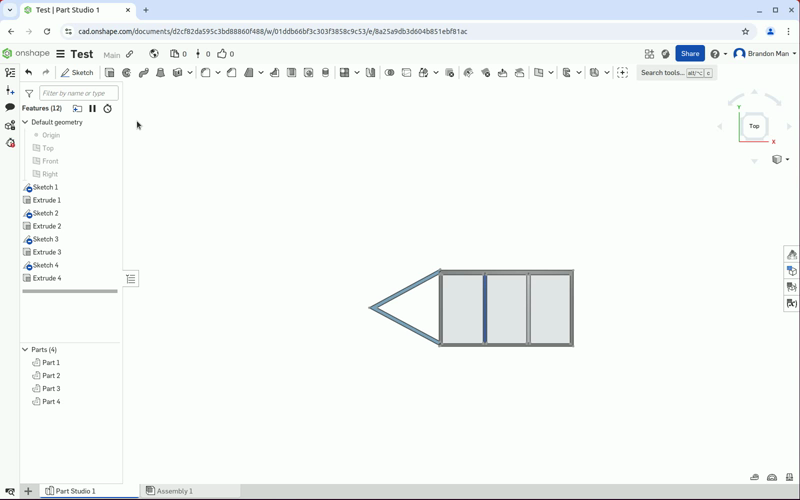
key(shift+h)
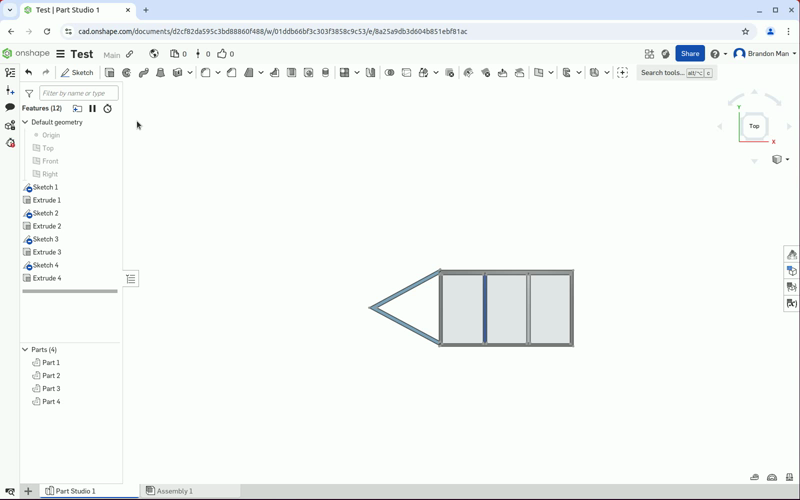
key(shift+7)
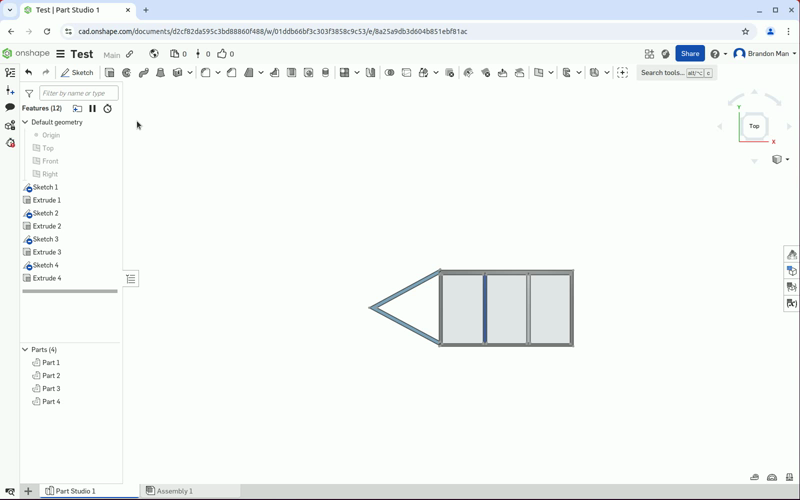
key(up, 3)
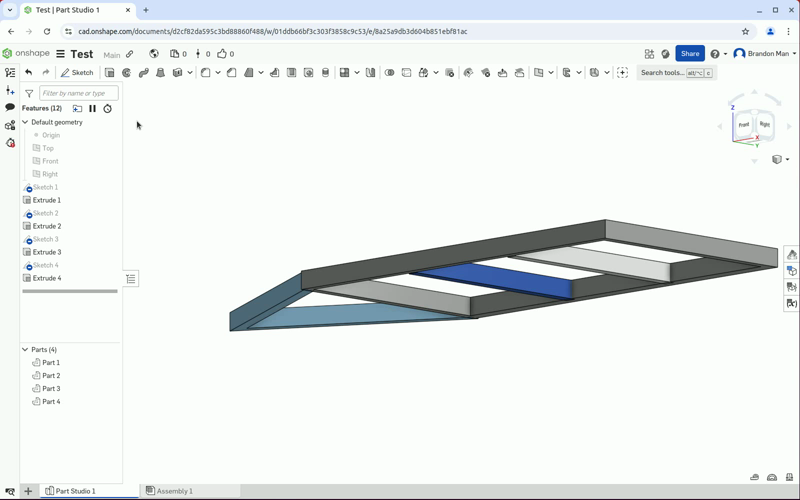
key(left, 3)
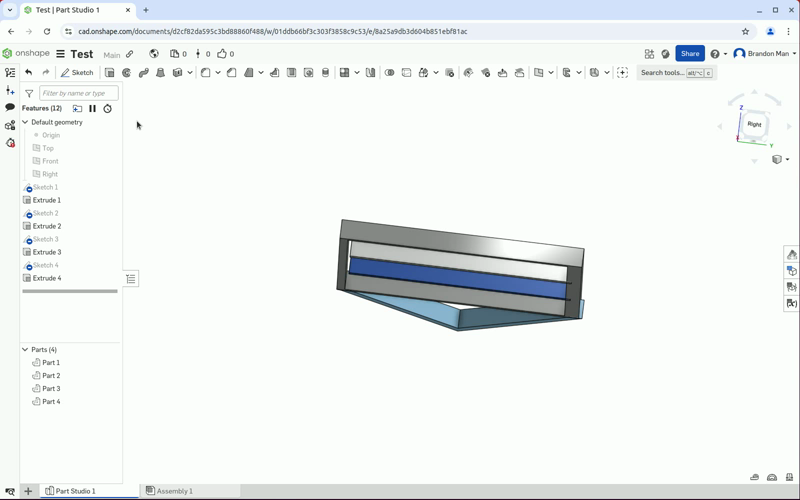
key(right, 3)
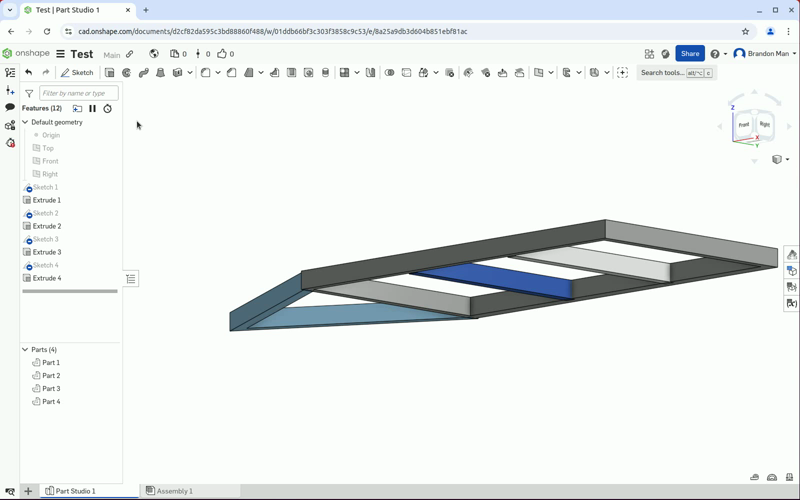
key(down, 3)
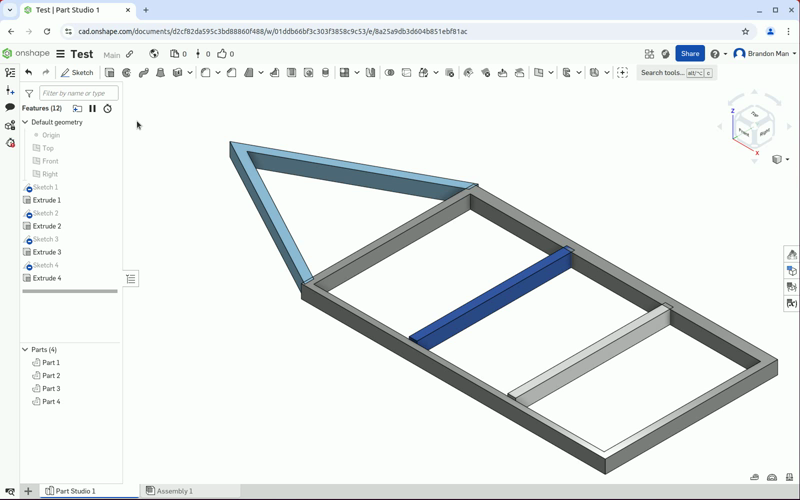
mouse_move(73, 189)
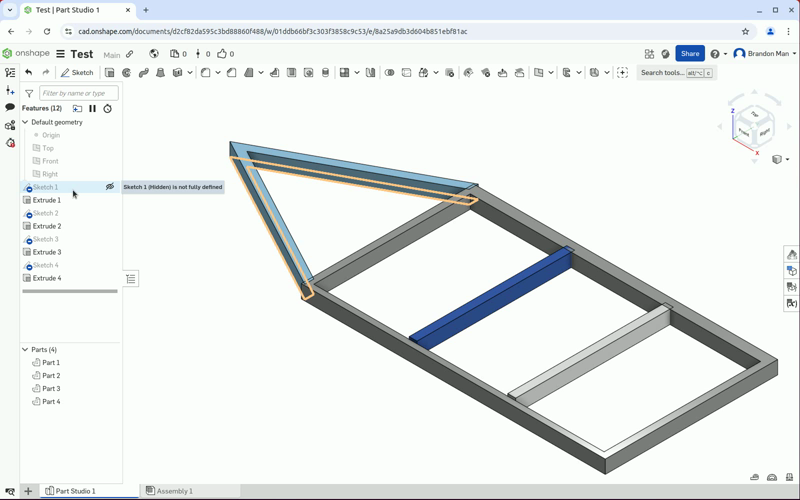
click(73, 189)